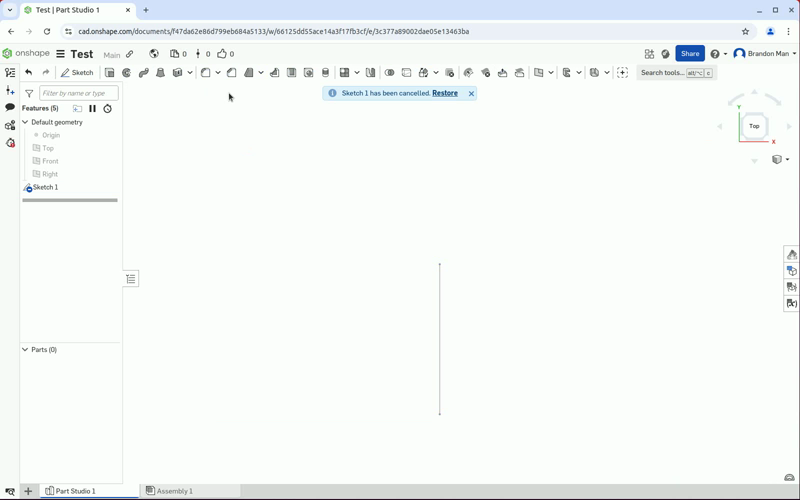
key(shift+h)
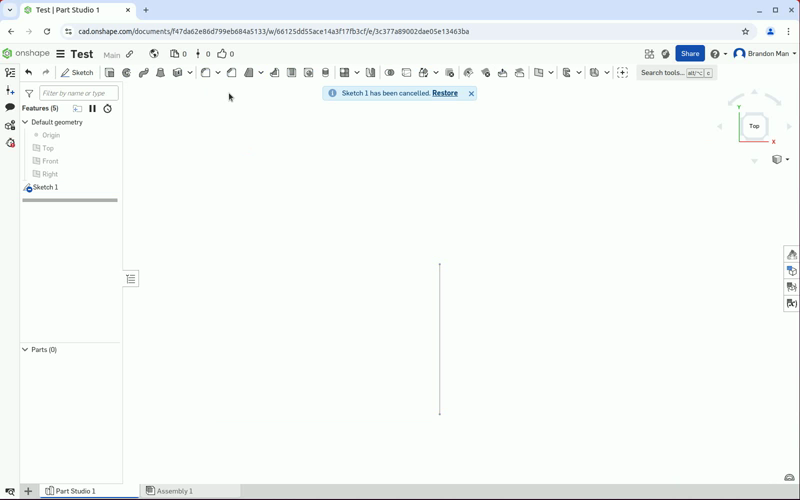
key(shift+s)
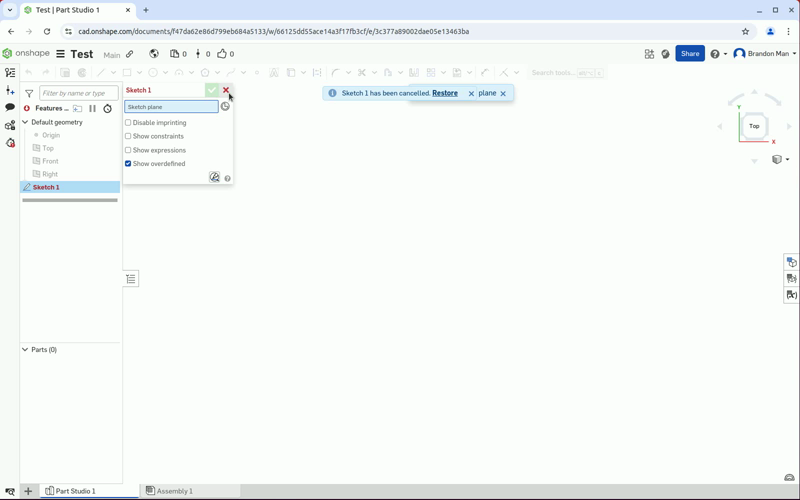
mouse_move(73, 150)
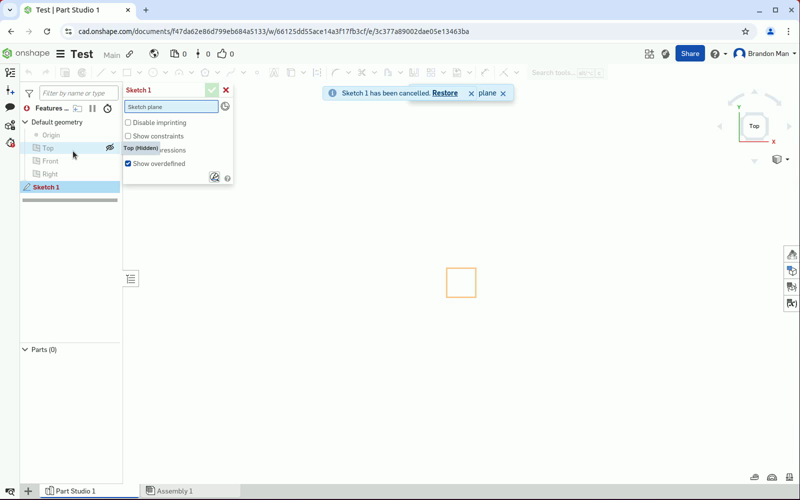
click(73, 150)
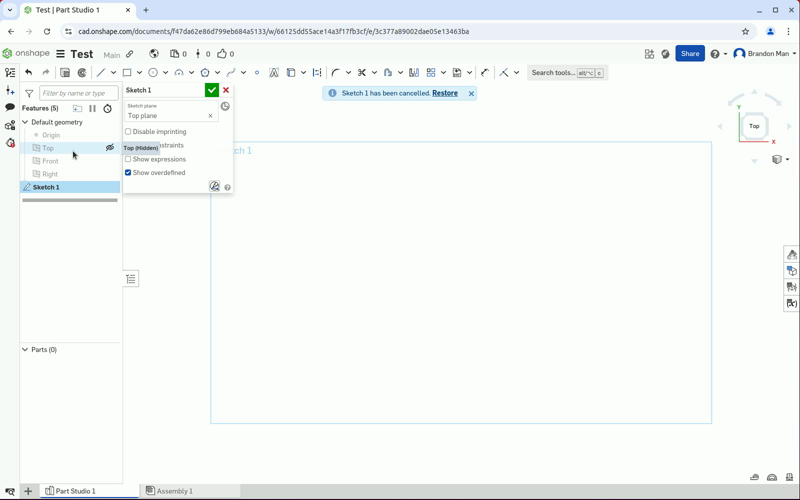
mouse_move(73, 352)
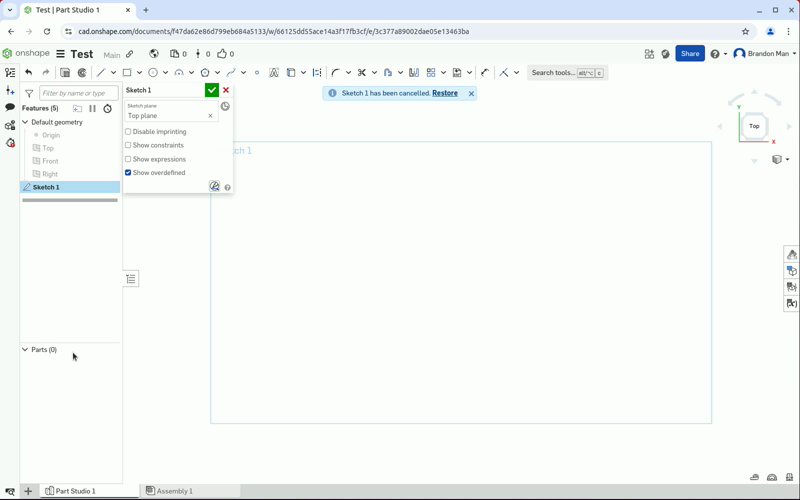
key(y)
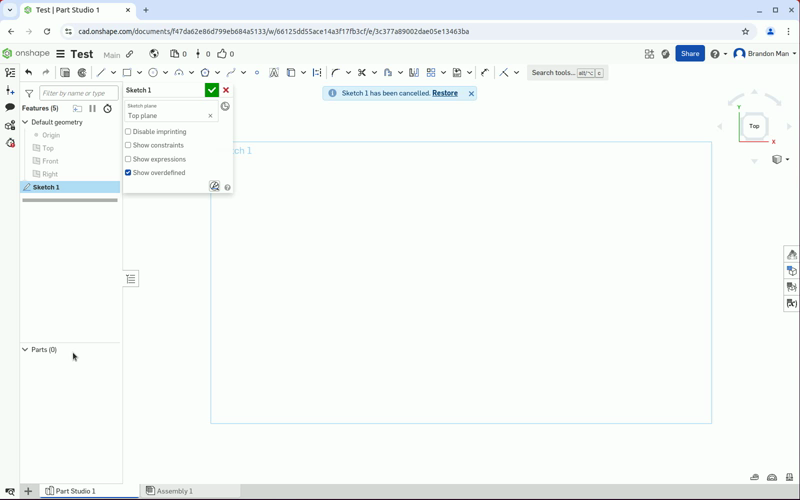
key(c)
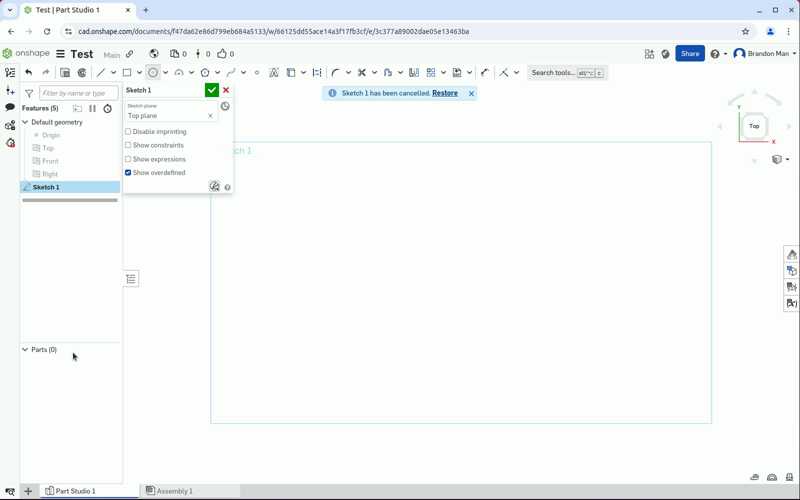
key_down(shift)
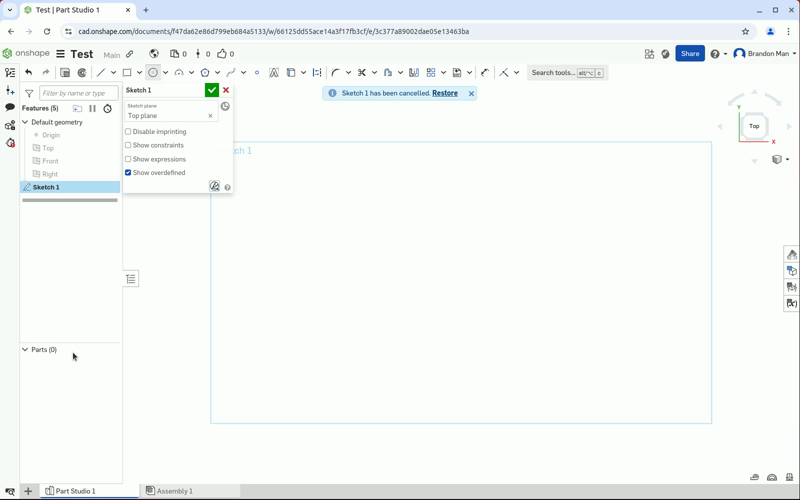
mouse_move(461, 282)
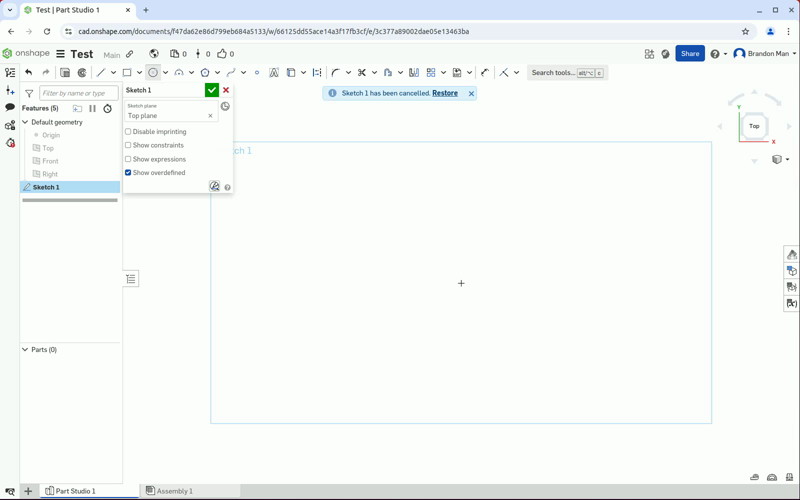
click(461, 282)
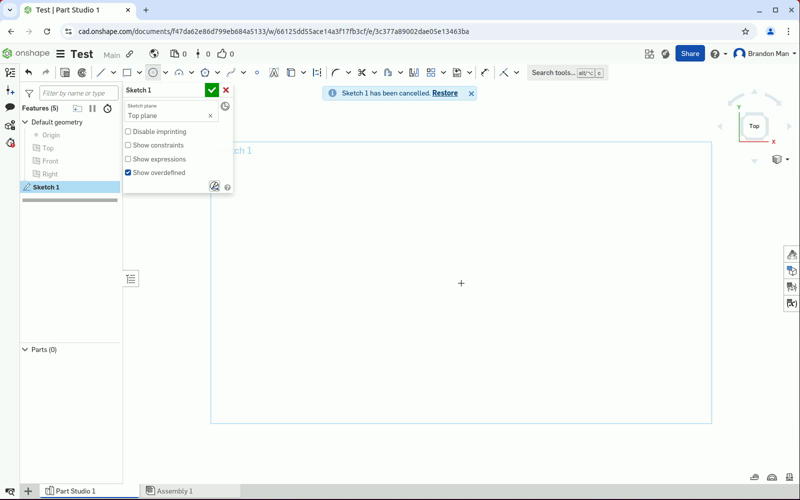
key_up(shift)
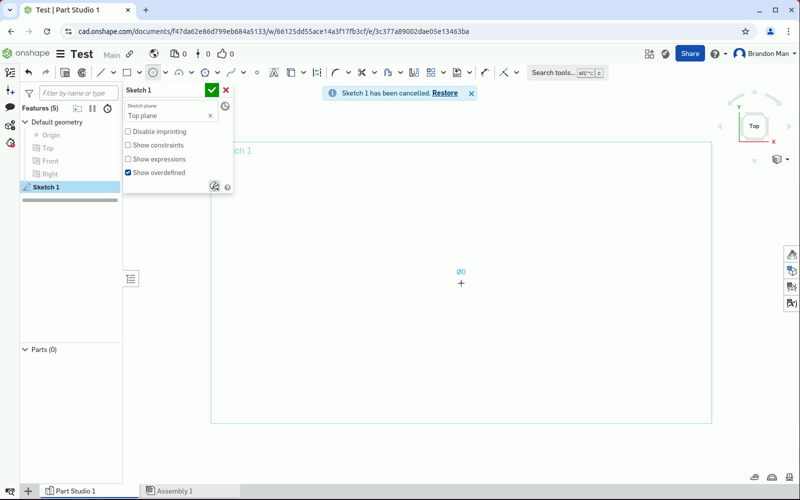
mouse_move(498, 282)
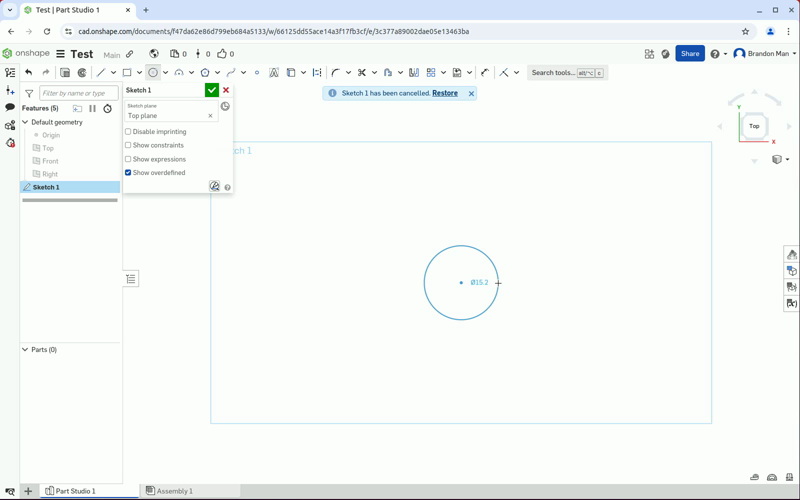
click(498, 282)
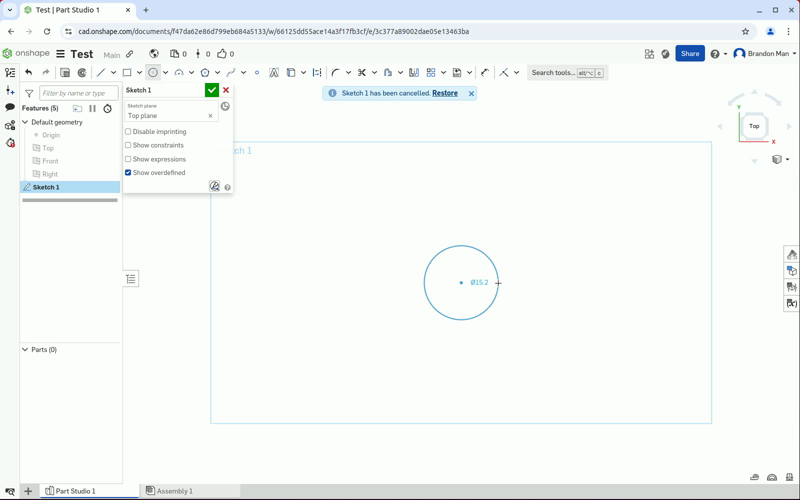
key(esc)
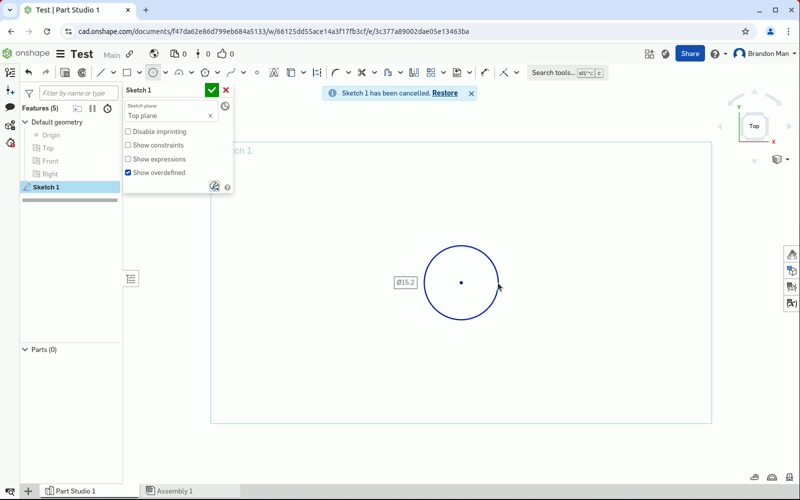
mouse_move(447, 280)
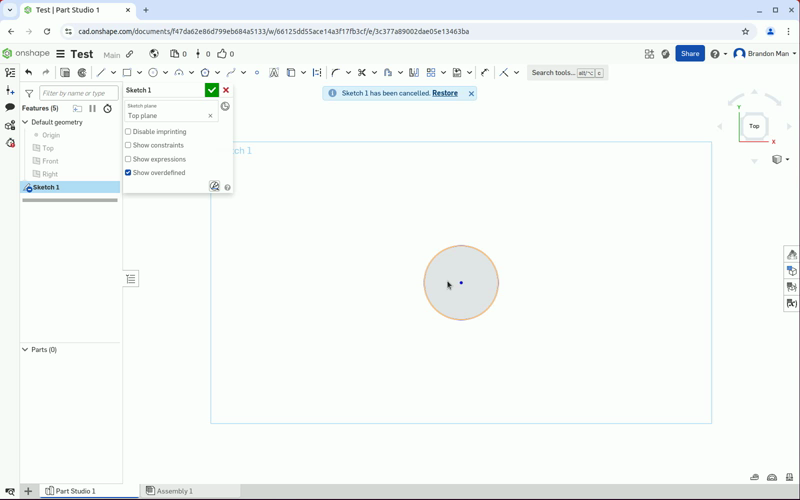
click(447, 280)
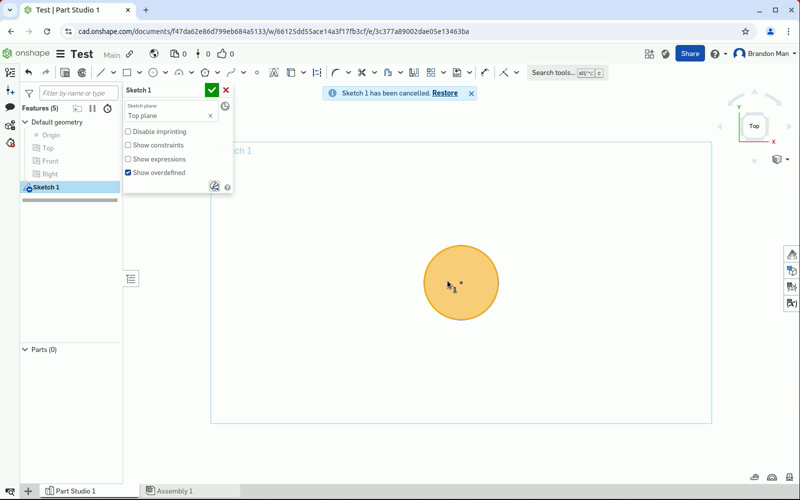
mouse_move(73, 352)
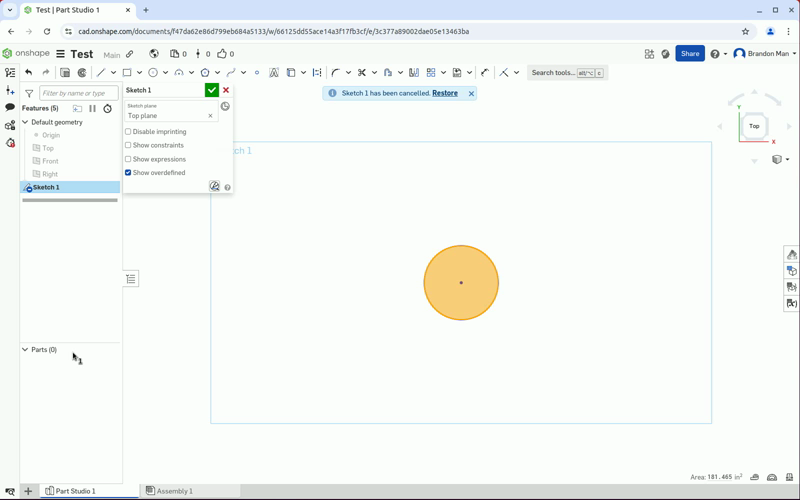
key(shift+y)
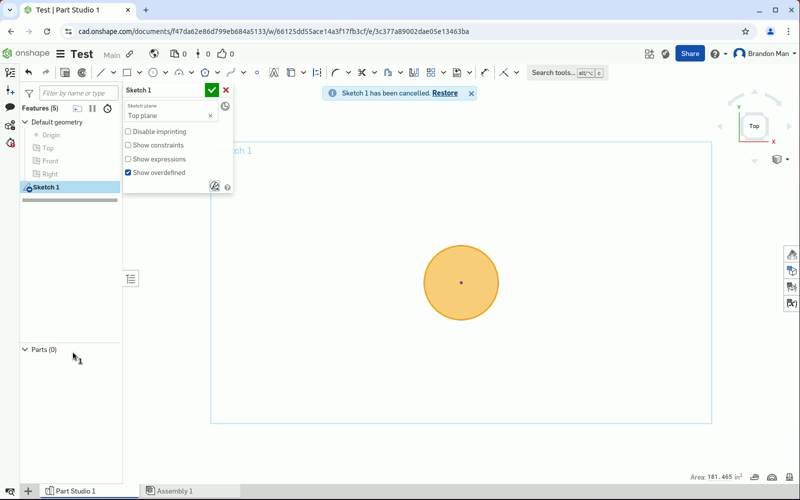
key(shift+e)
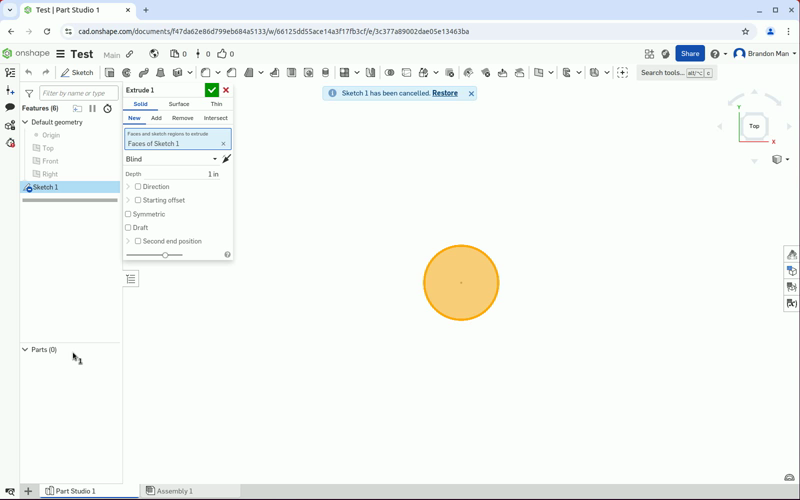
mouse_move(143, 106)
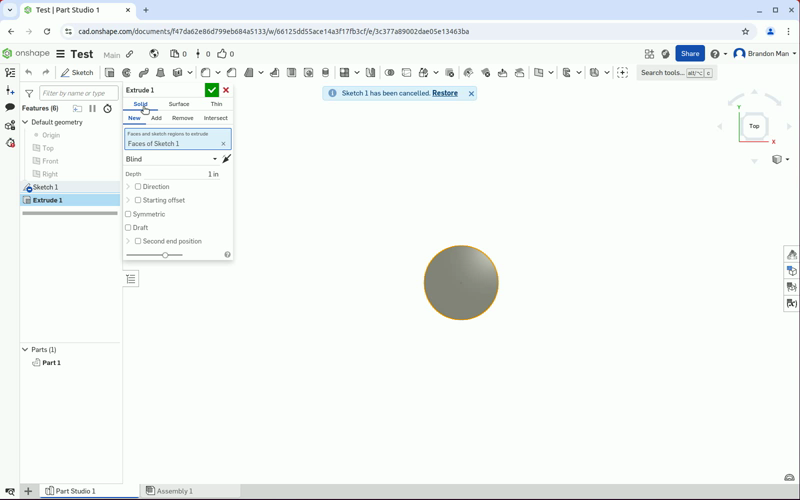
click(143, 106)
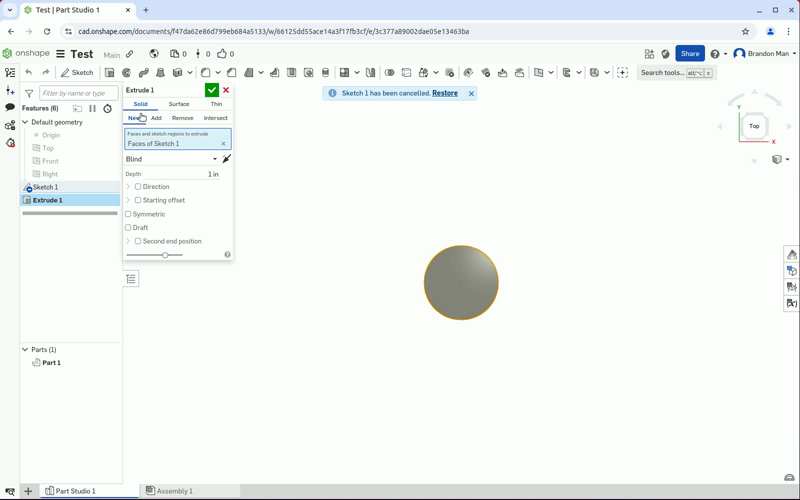
mouse_move(137, 120)
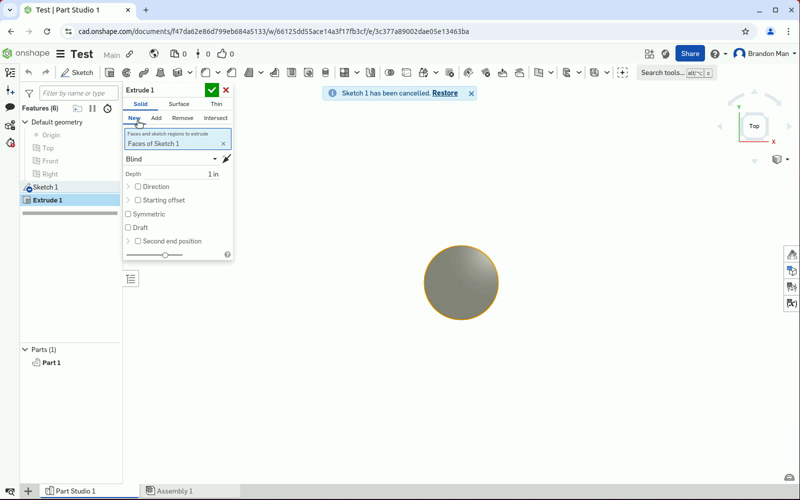
click(137, 120)
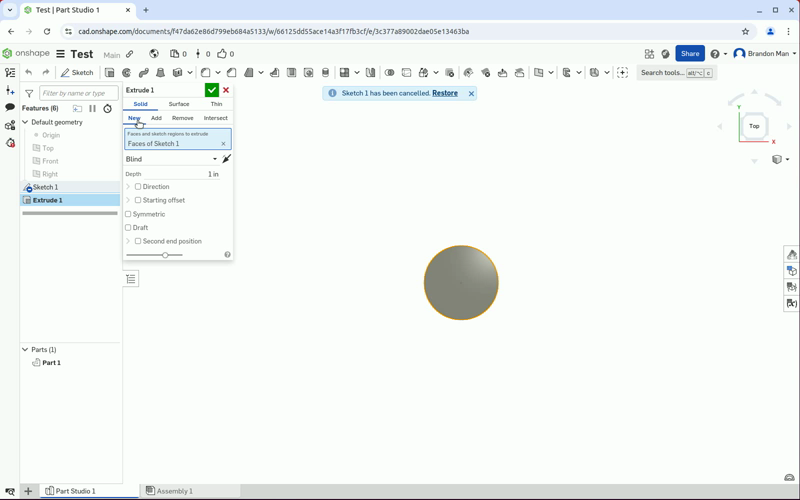
key(tab, 4)
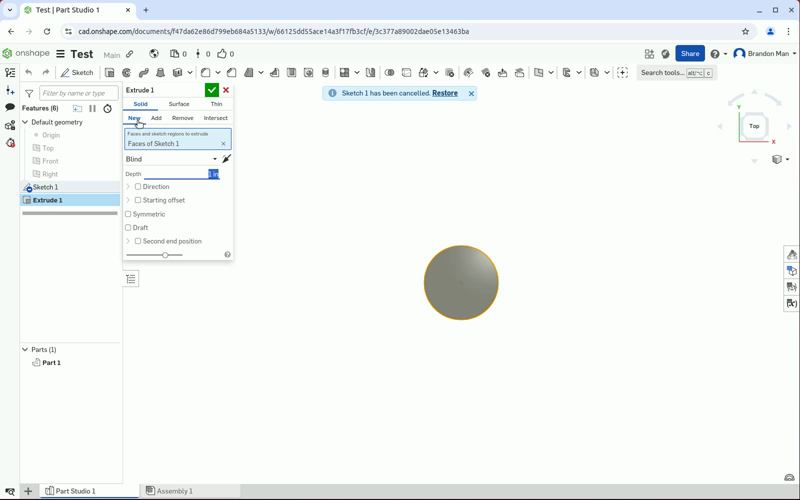
text(23.108)
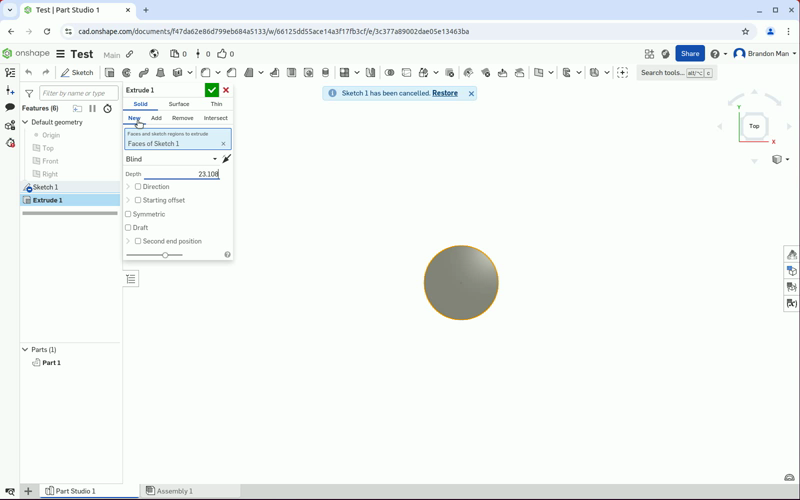
key(enter)
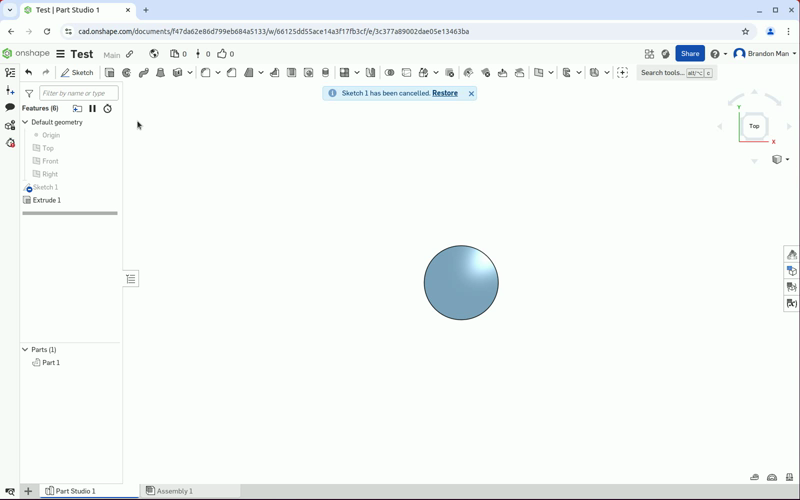
key(shift+h)
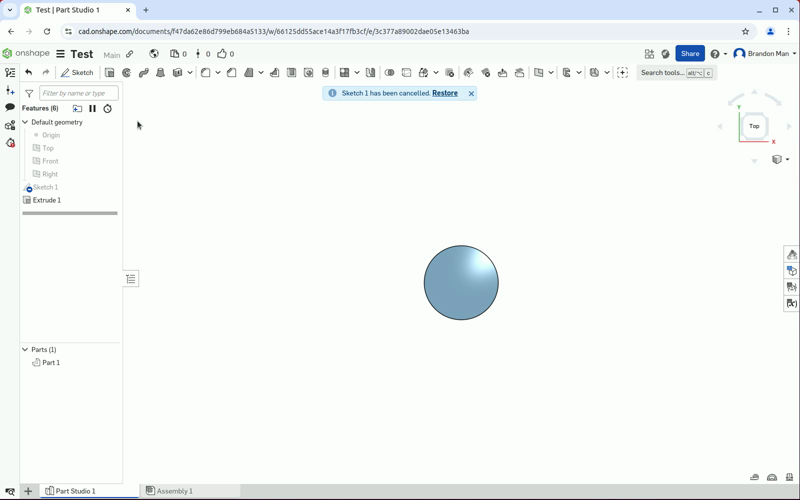
key(shift+h)
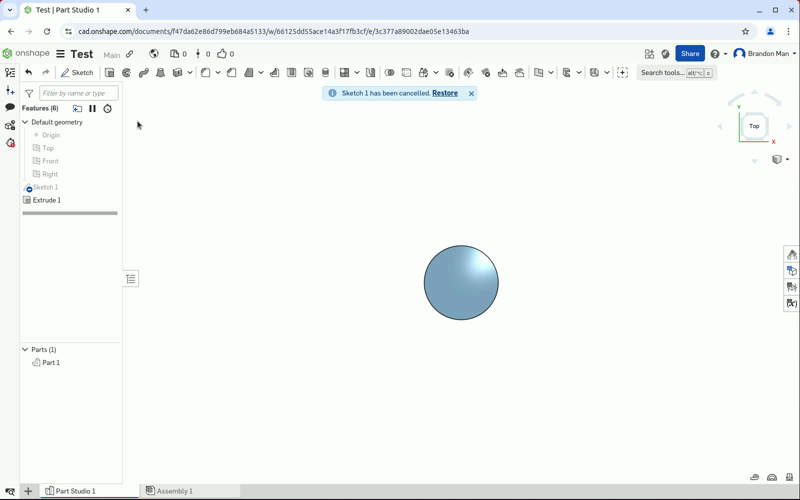
mouse_move(73, 189)
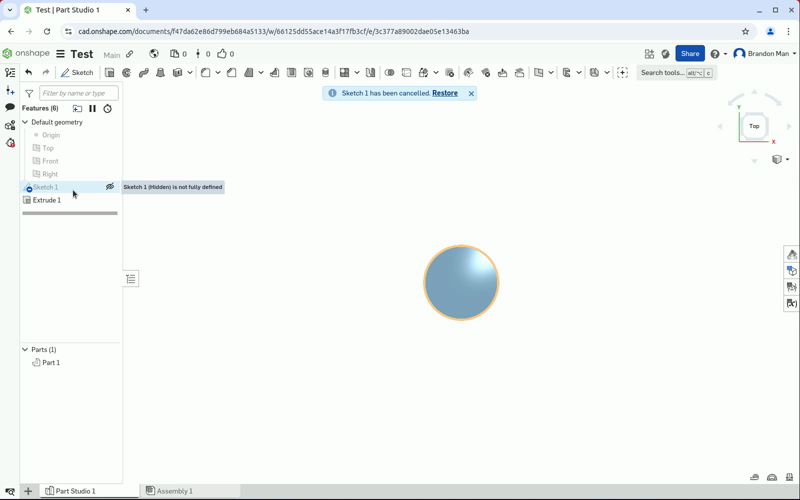
click(73, 189)
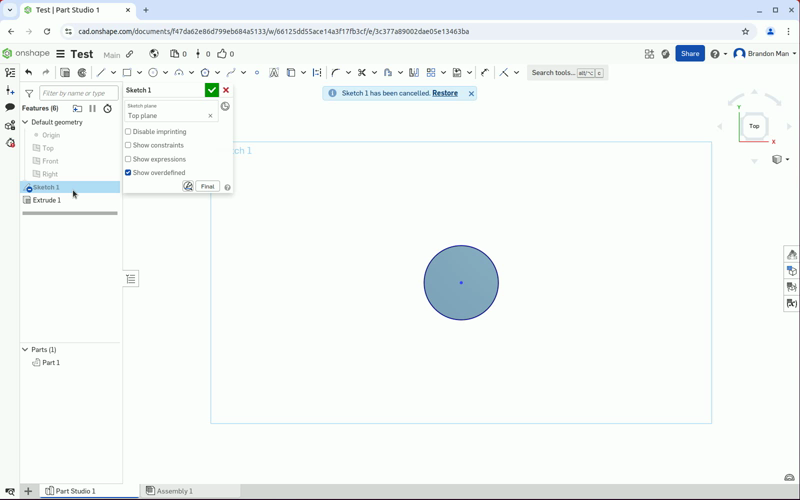
mouse_move(229, 92)
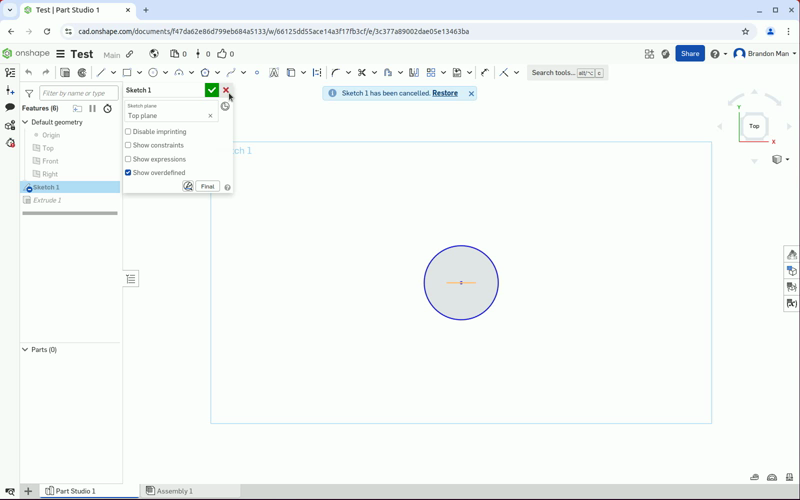
click(229, 92)
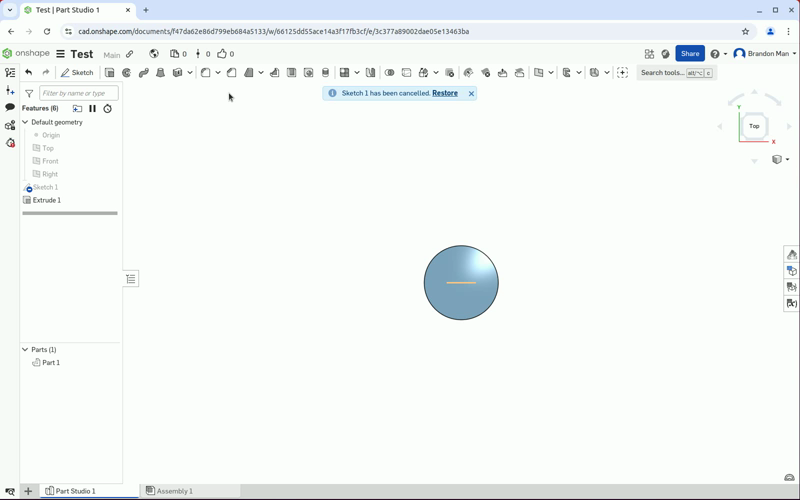
mouse_move(541, 75)
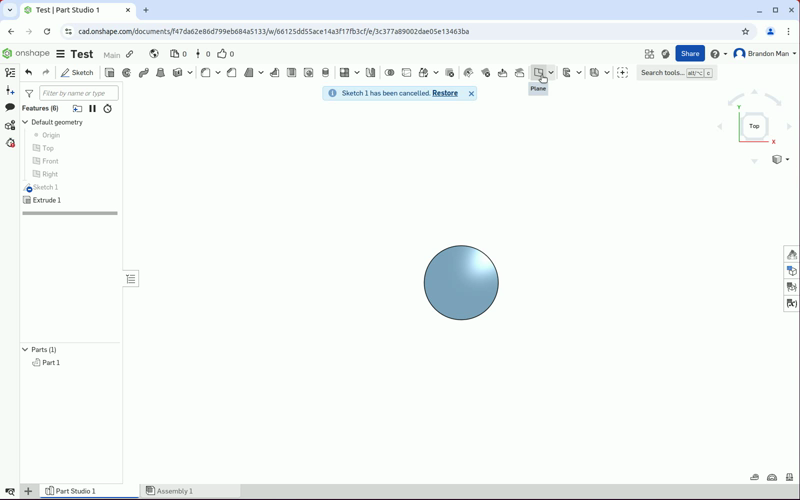
click(541, 75)
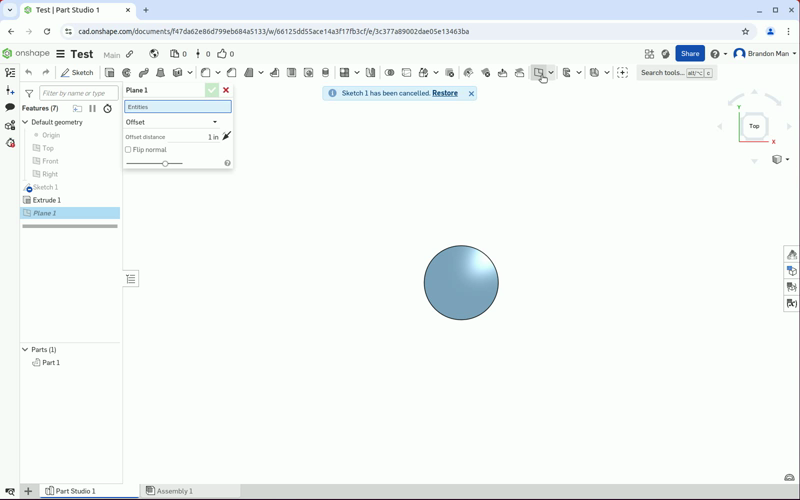
mouse_move(73, 150)
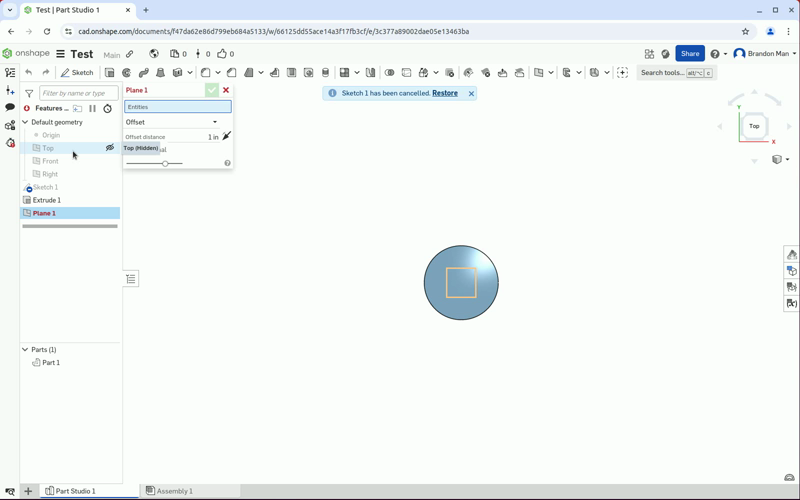
click(73, 150)
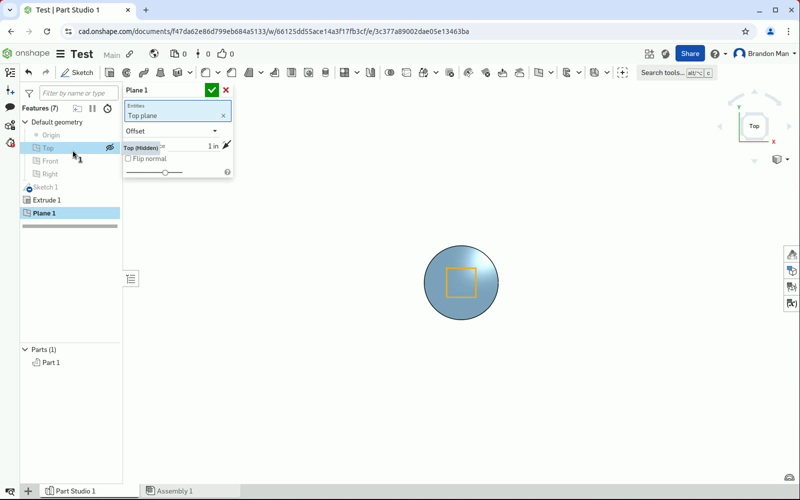
key(tab, 2)
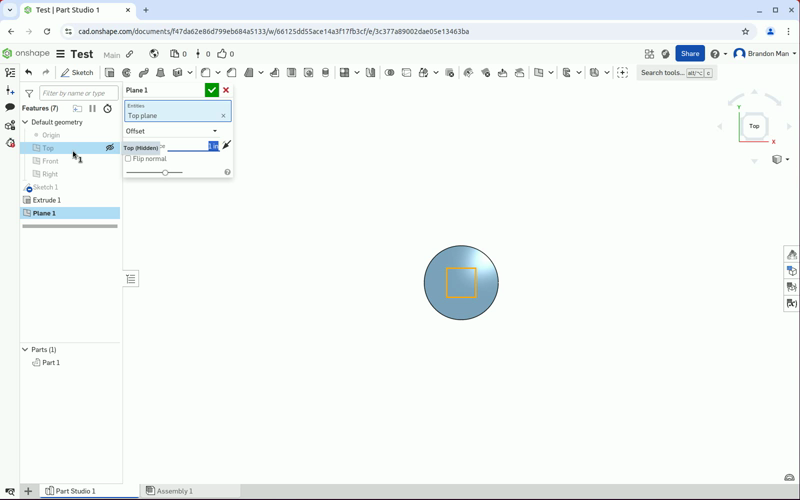
text(23.108)
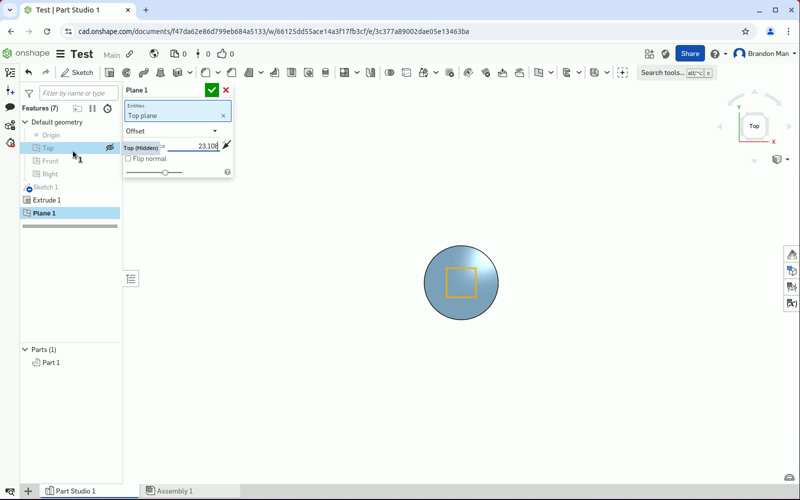
key(enter, 2)
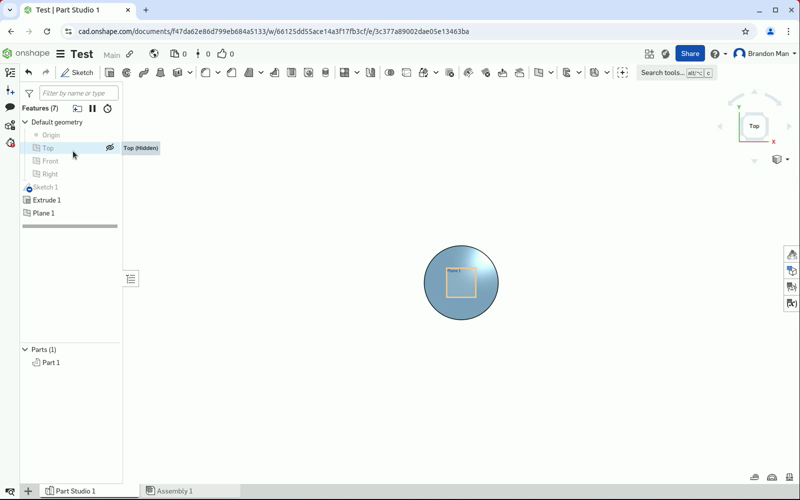
key(shift+s)
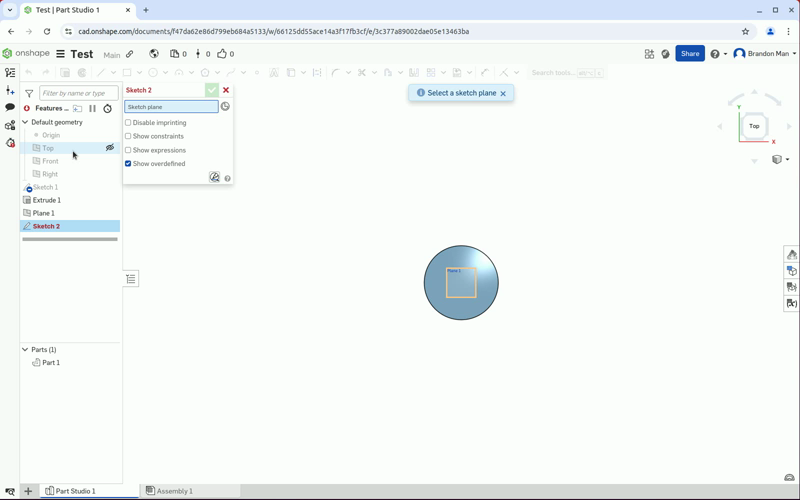
mouse_move(73, 215)
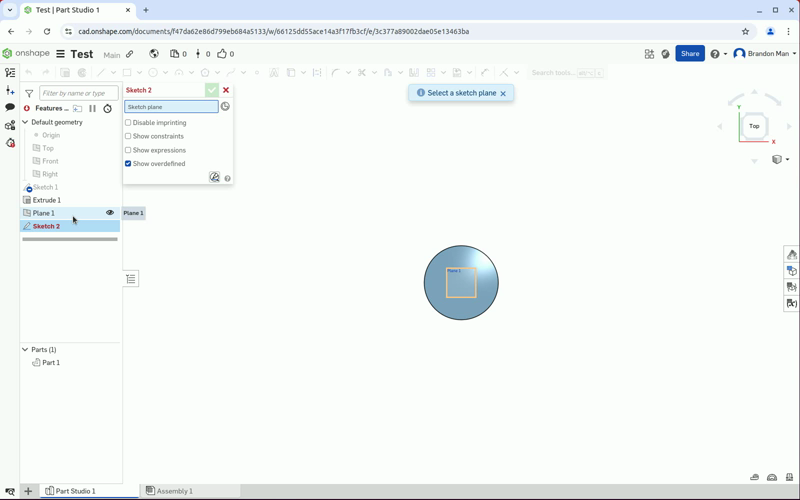
click(73, 215)
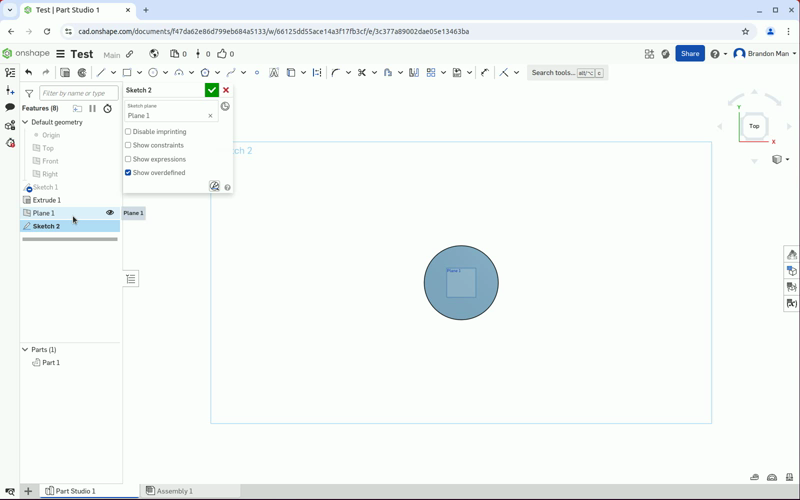
mouse_move(73, 352)
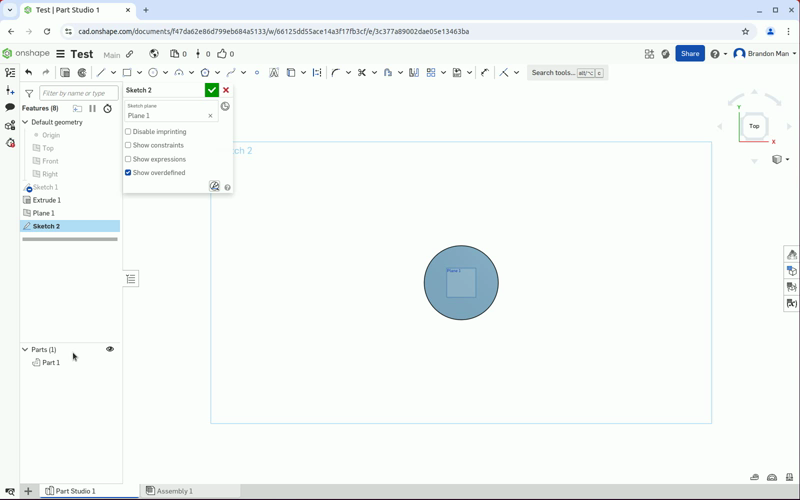
key(y)
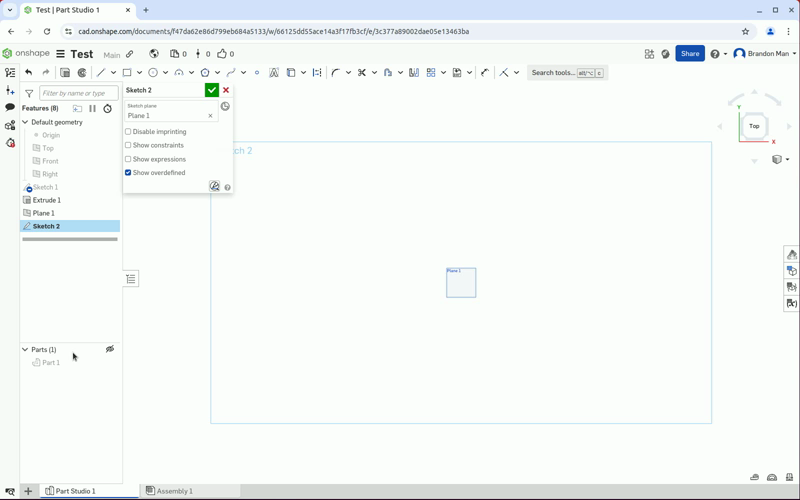
key(l)
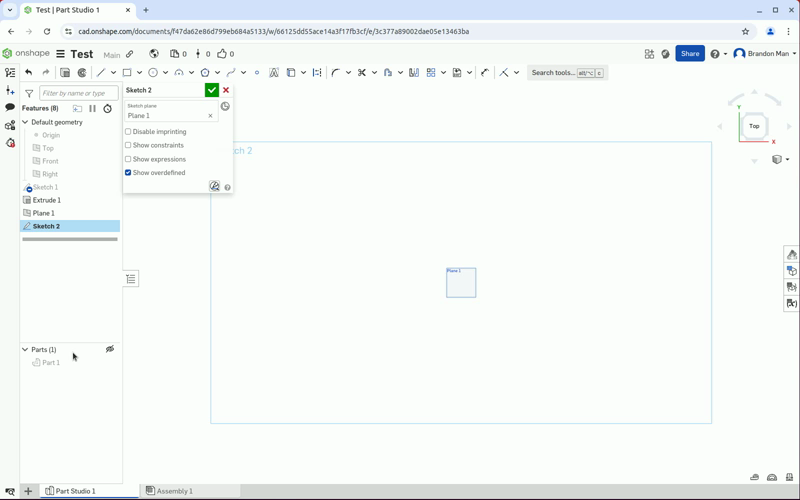
key_down(shift)
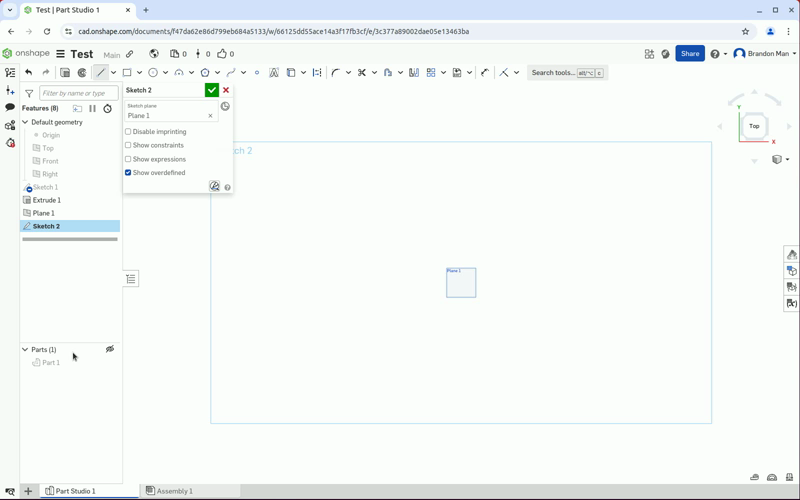
mouse_move(437, 266)
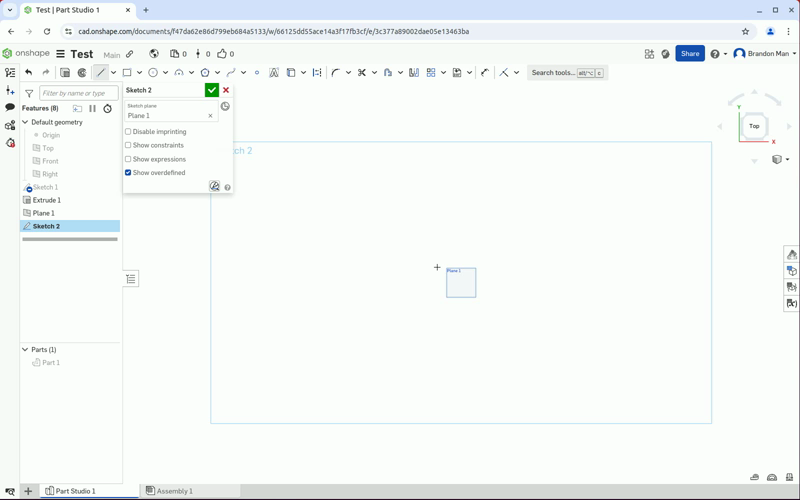
click(437, 266)
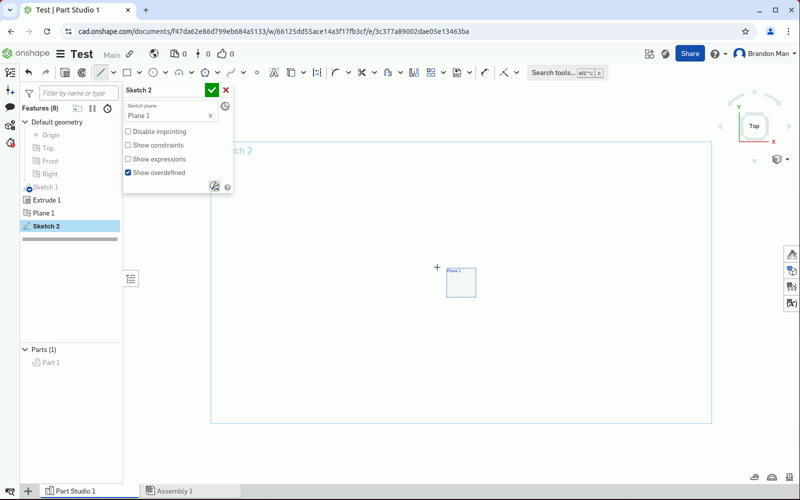
key_up(shift)
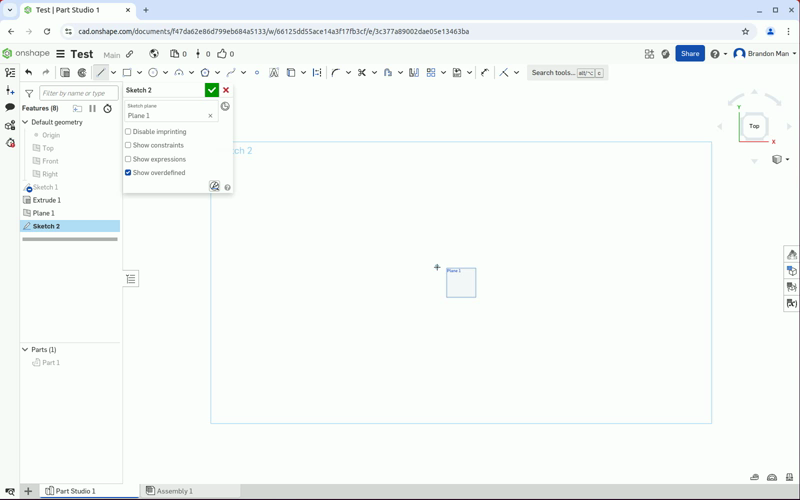
key_down(shift)
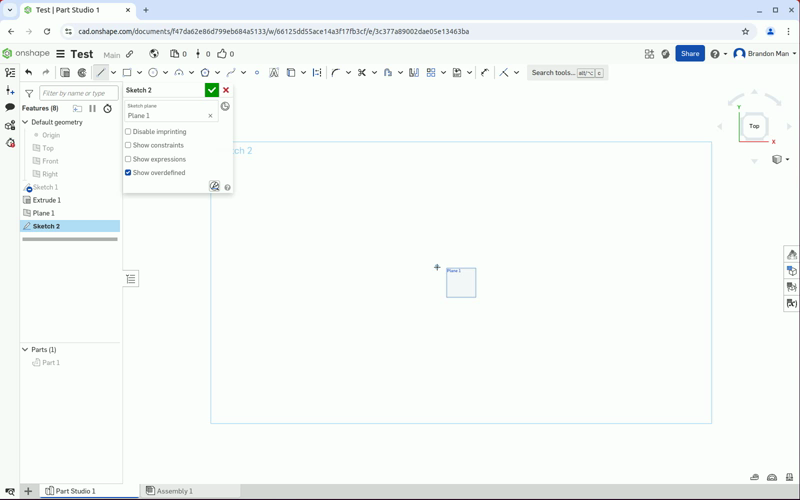
mouse_move(467, 266)
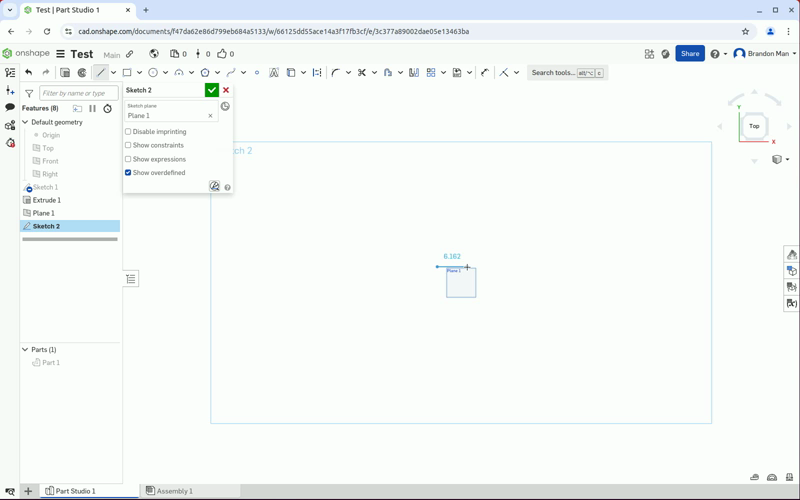
mouse_move(450, 284)
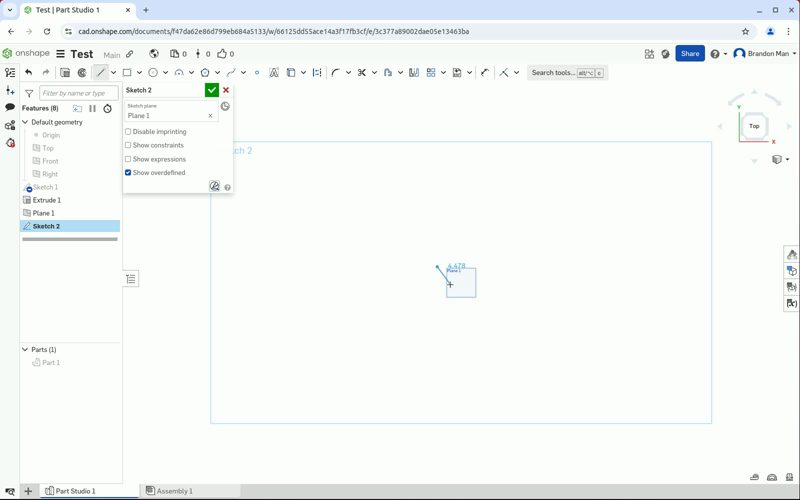
click(450, 284)
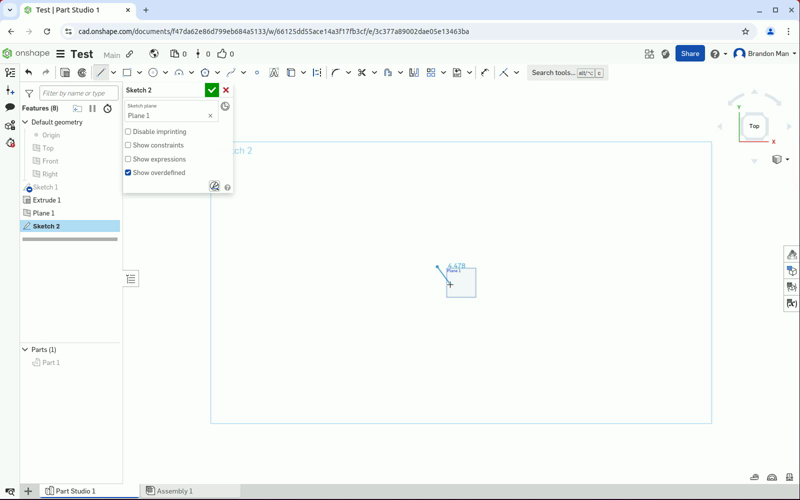
key_up(shift)
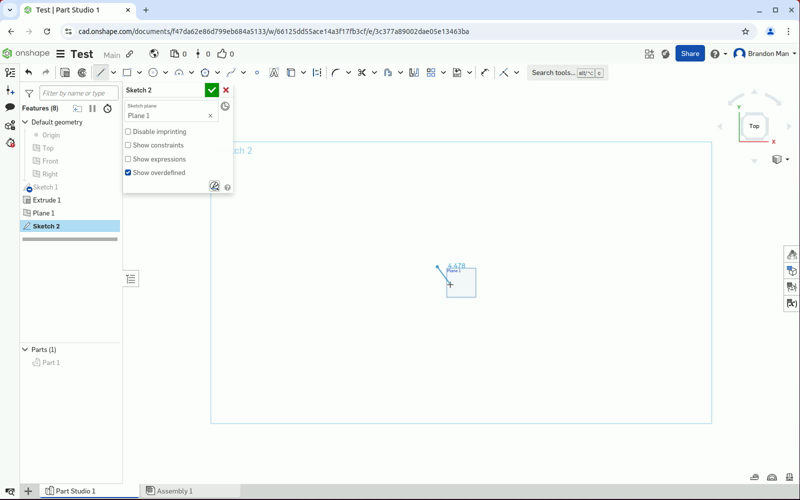
key_down(shift)
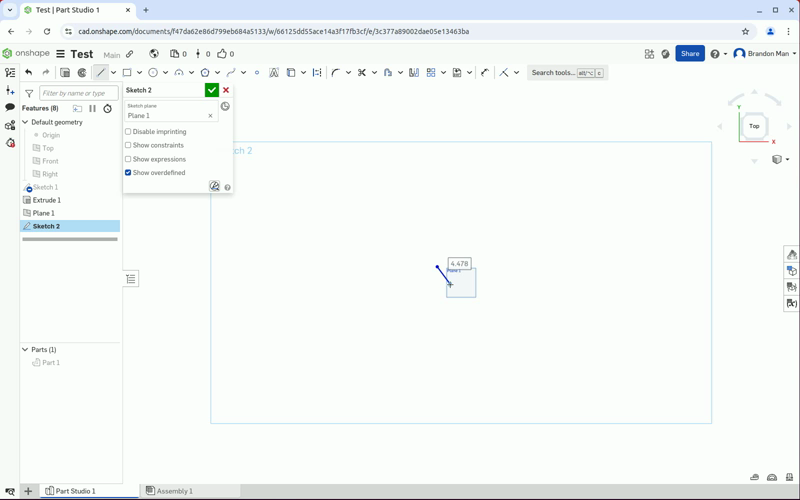
mouse_move(480, 284)
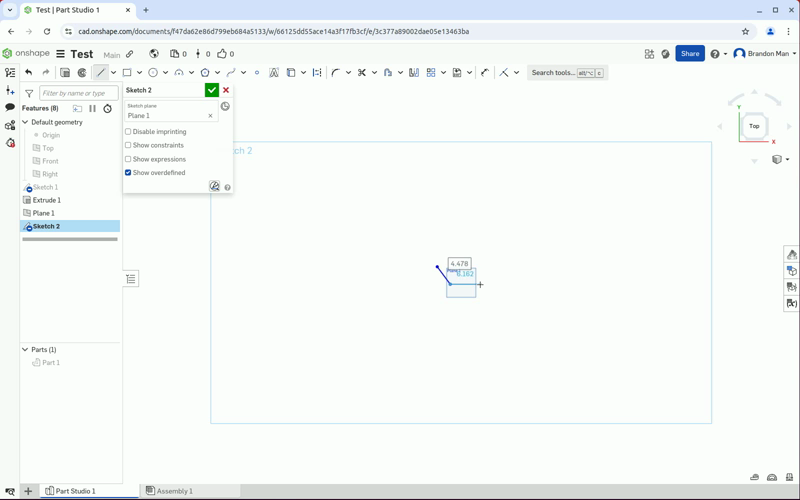
mouse_move(458, 273)
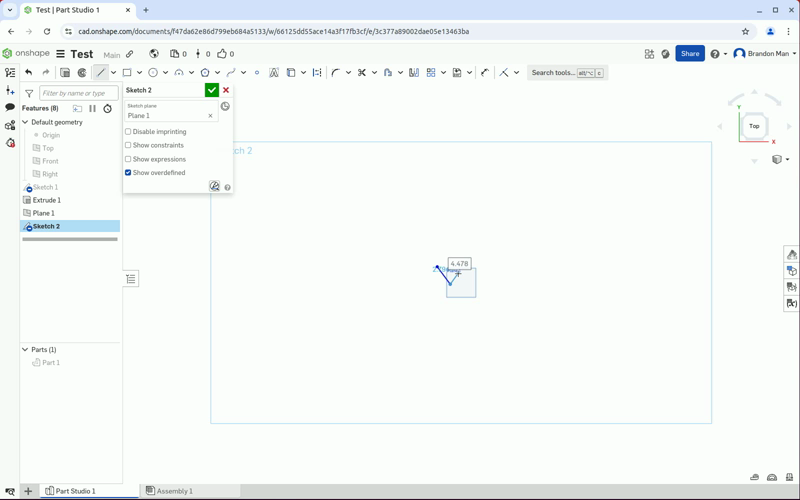
click(458, 273)
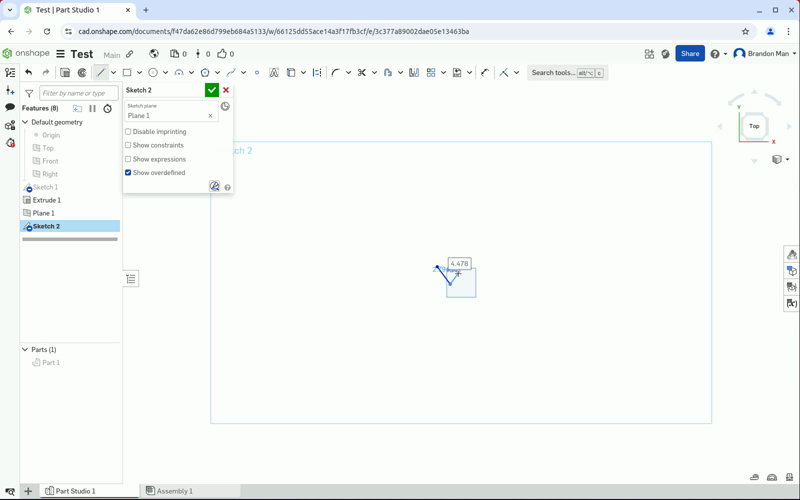
key_up(shift)
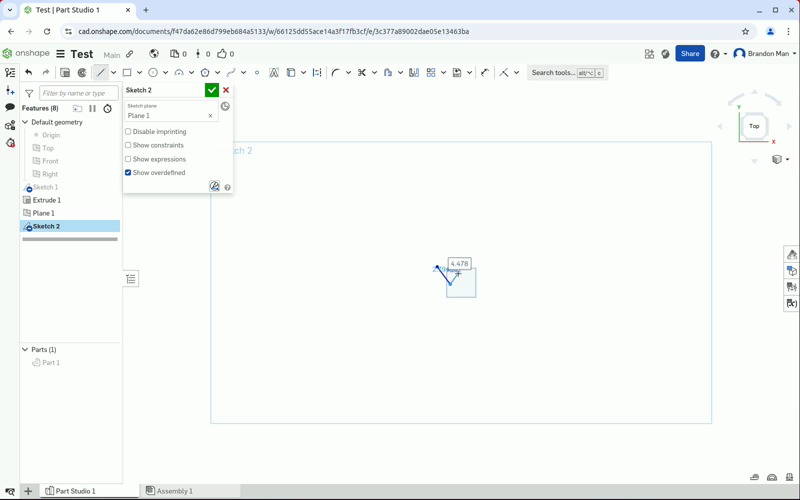
mouse_move(488, 273)
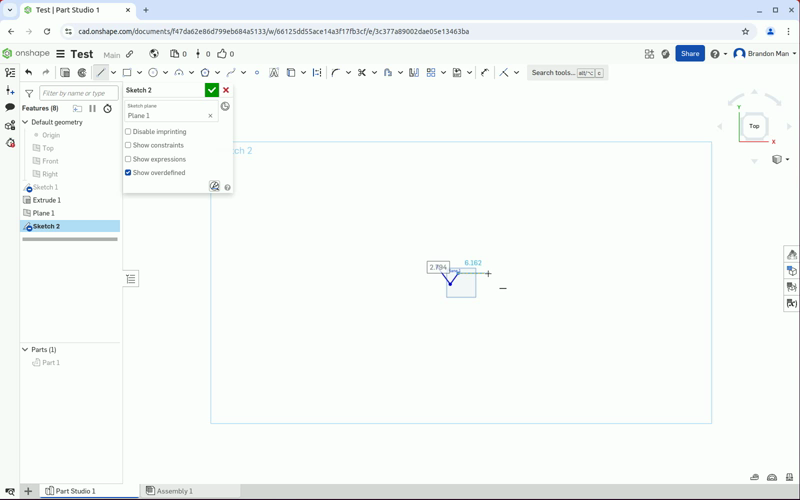
key_down(shift)
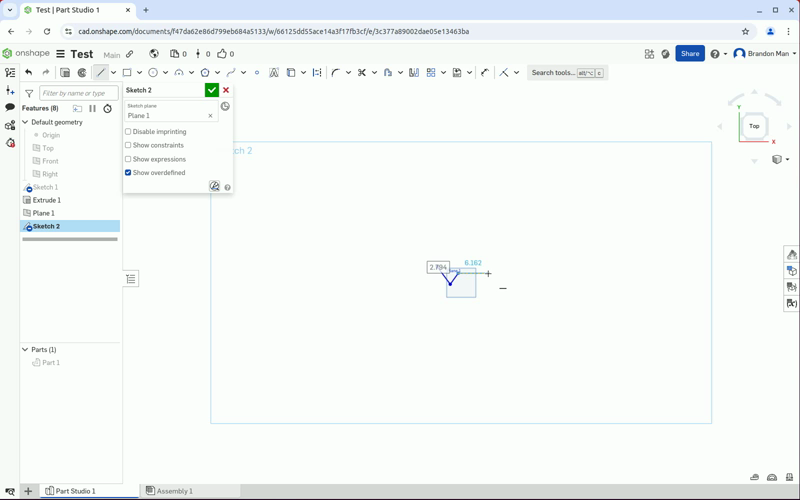
mouse_move(437, 266)
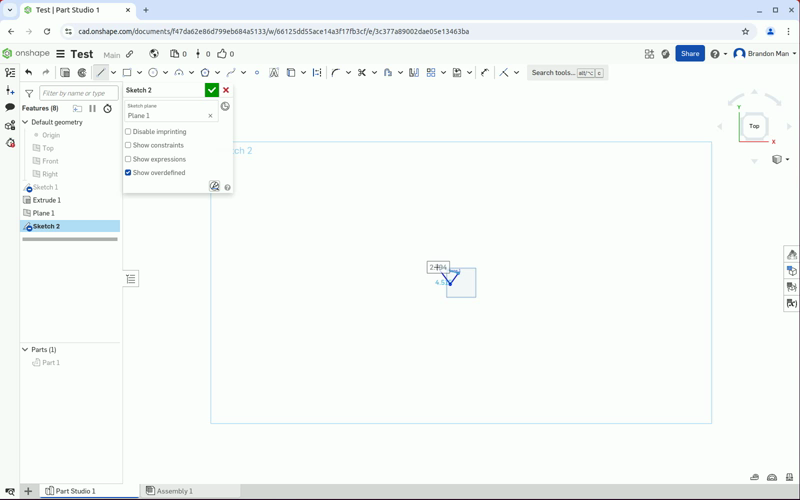
key_up(shift)
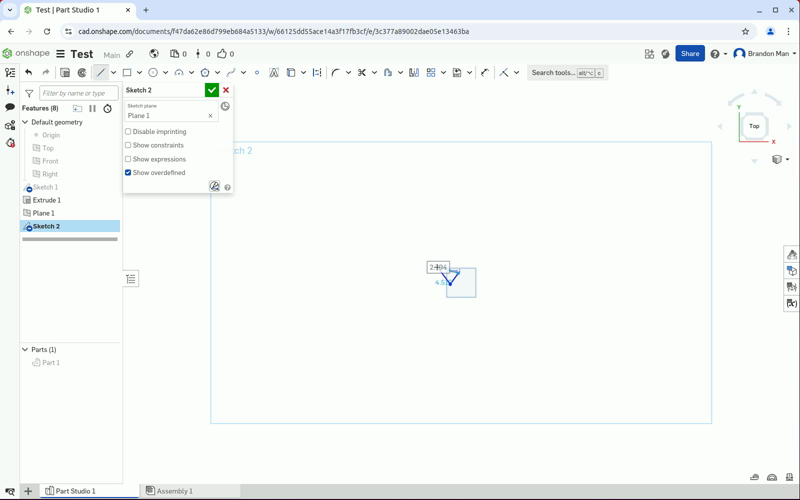
click(437, 266)
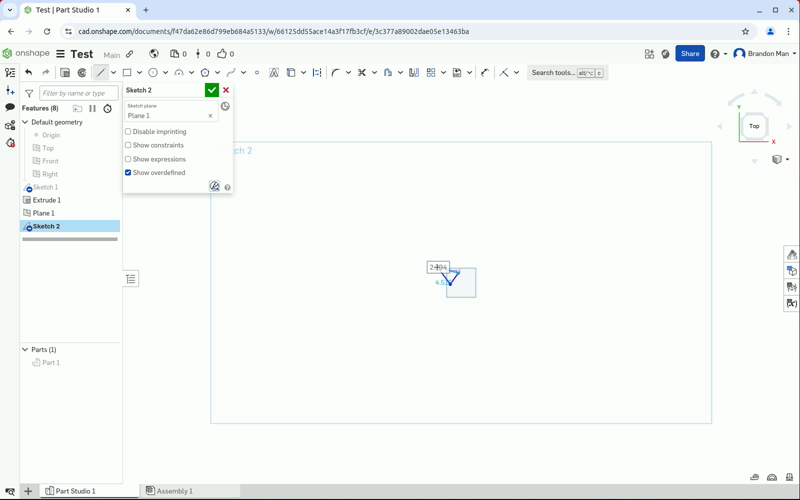
key(esc)
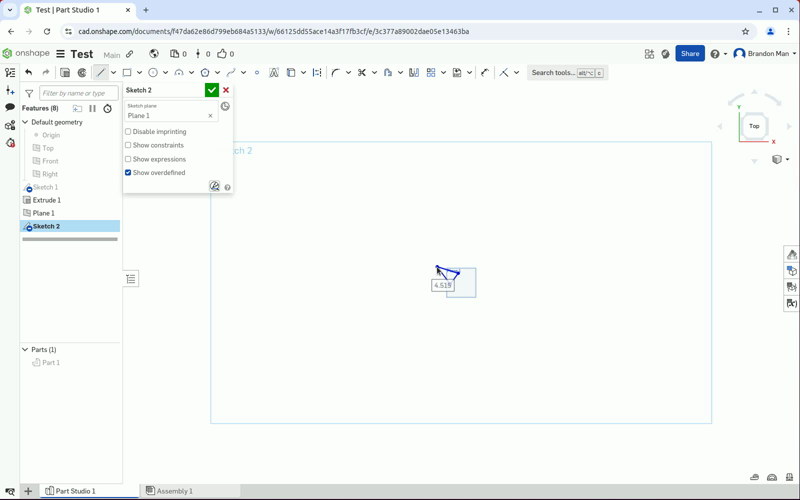
mouse_move(444, 269)
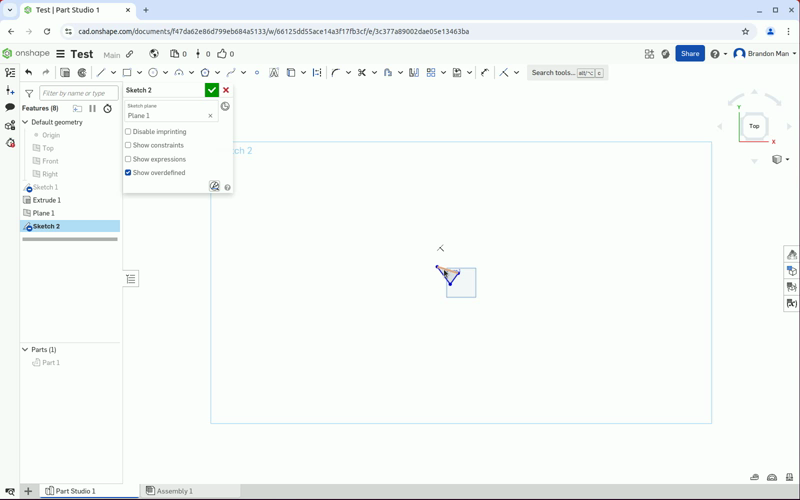
scroll(6)
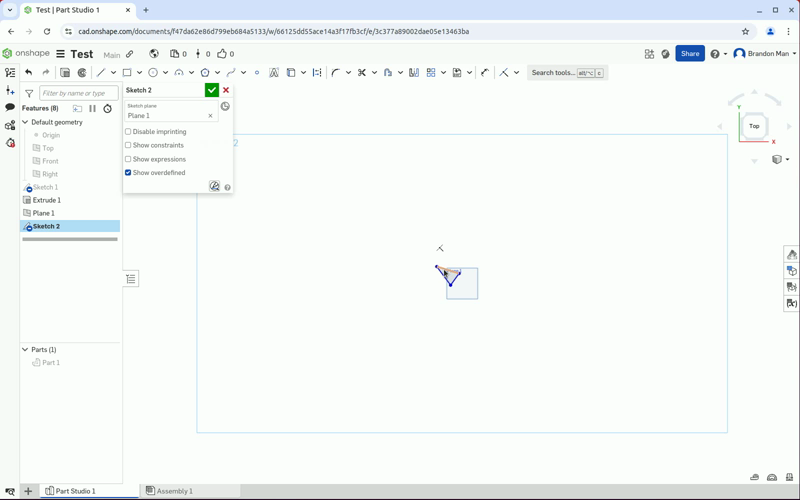
scroll(6)
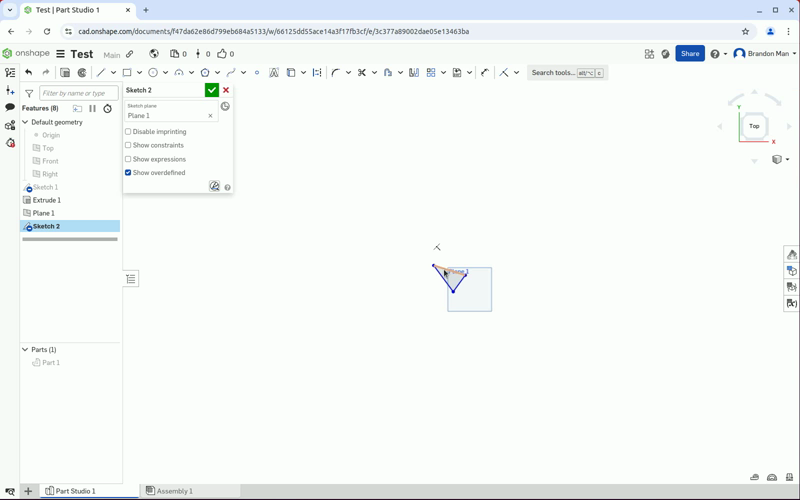
scroll(6)
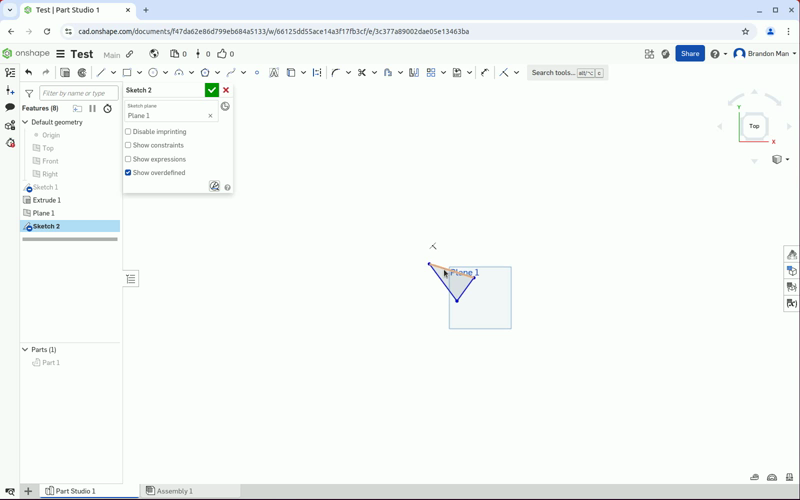
scroll(6)
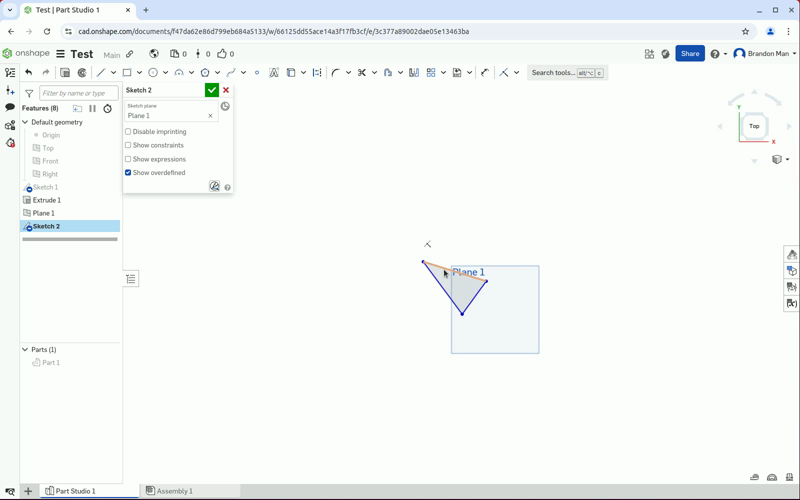
scroll(6)
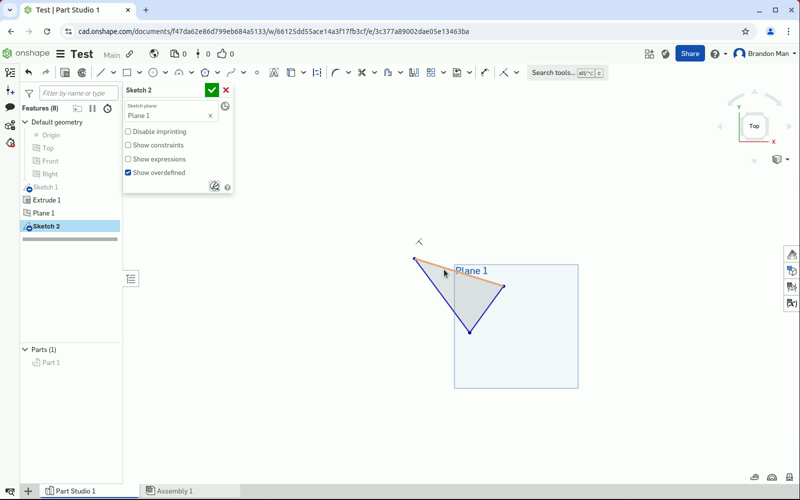
scroll(6)
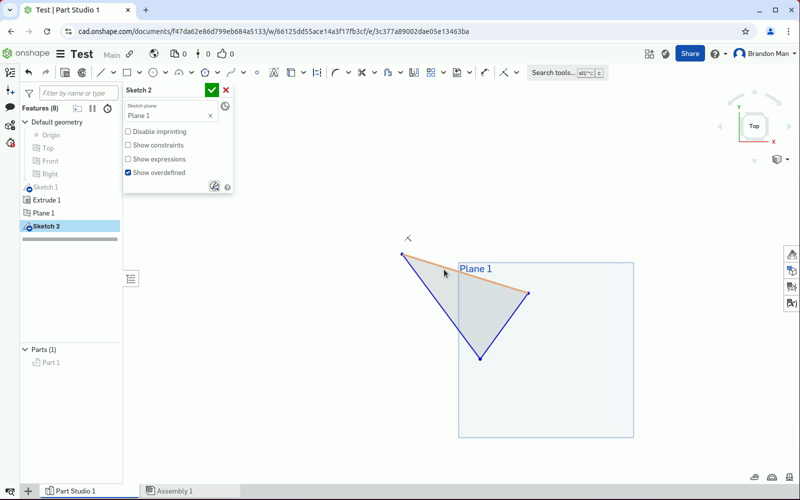
scroll(6)
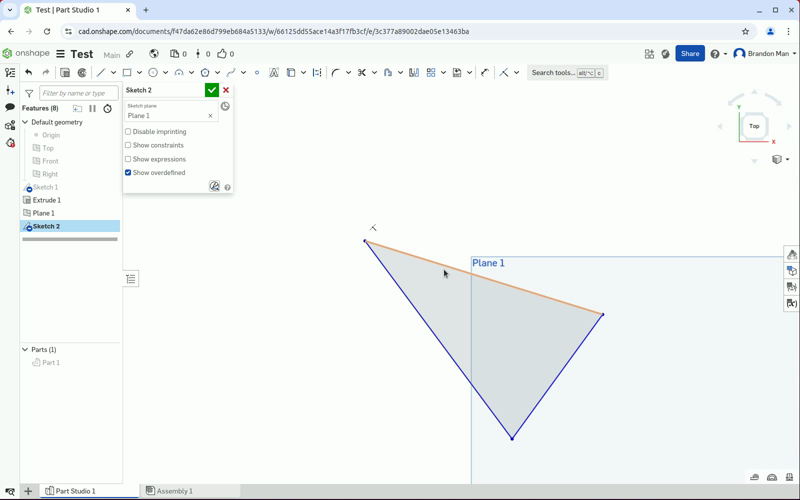
click(444, 269)
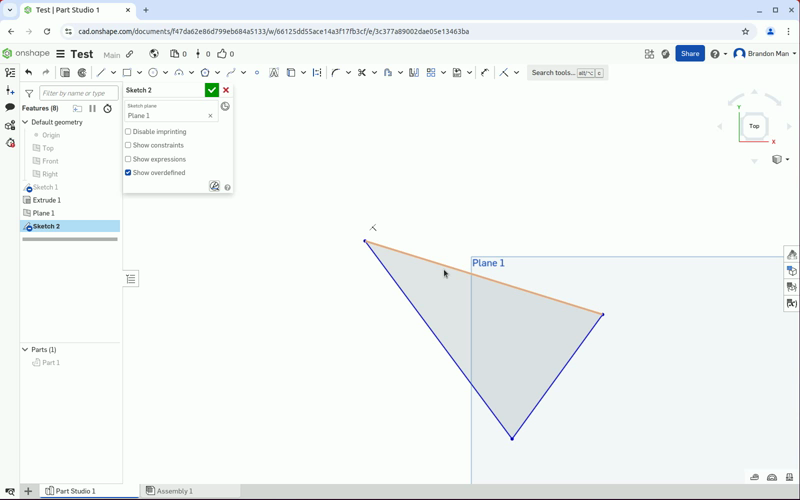
scroll(-6)
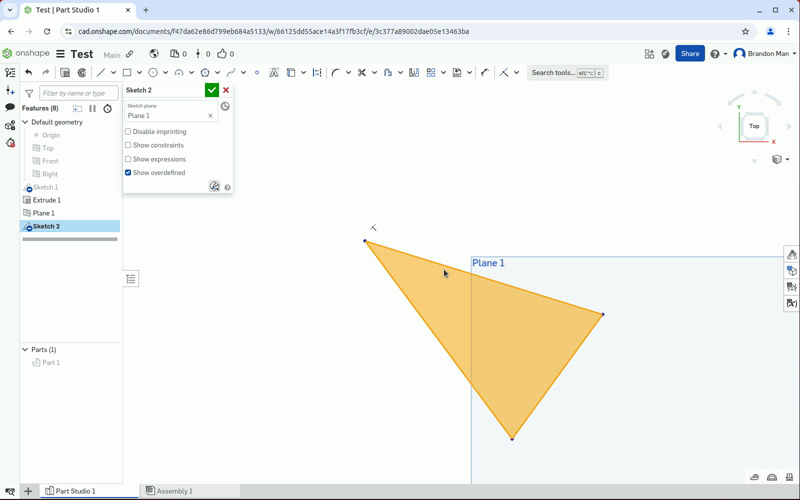
scroll(-6)
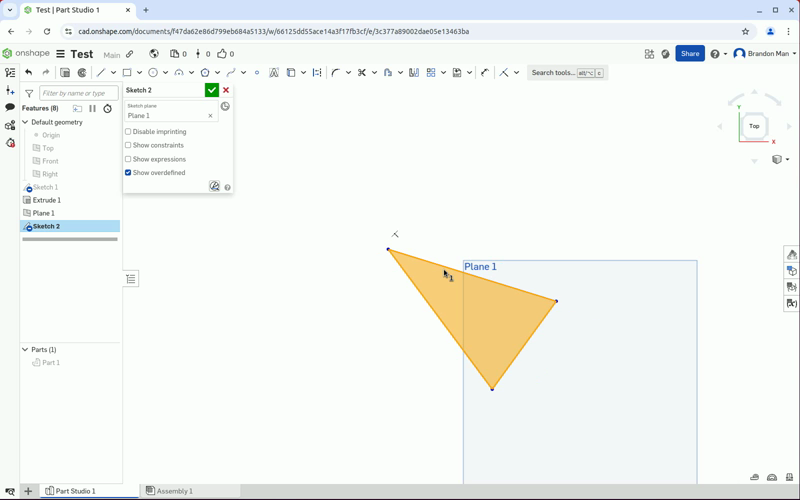
scroll(-6)
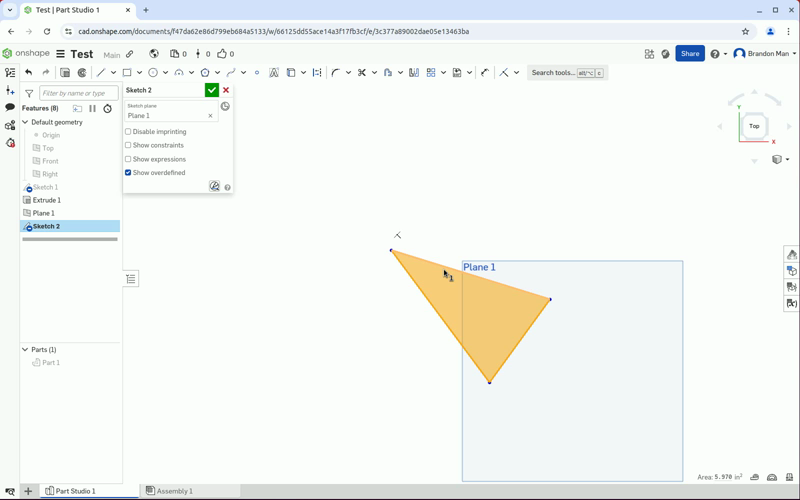
scroll(-6)
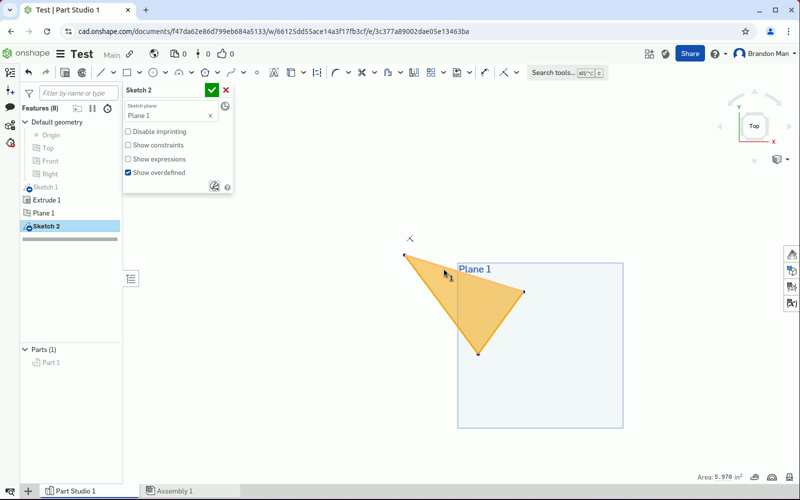
scroll(-6)
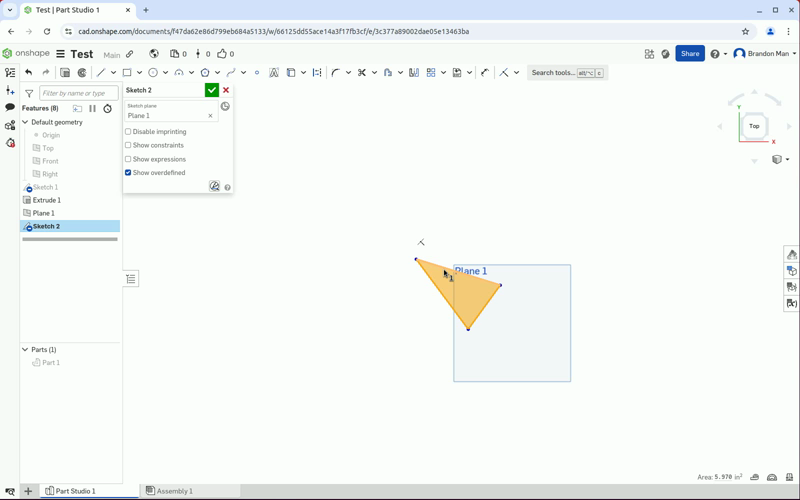
scroll(-6)
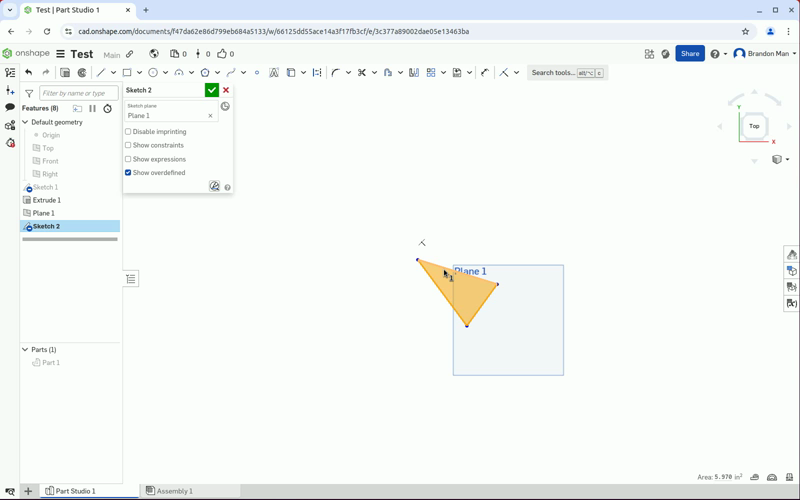
scroll(-6)
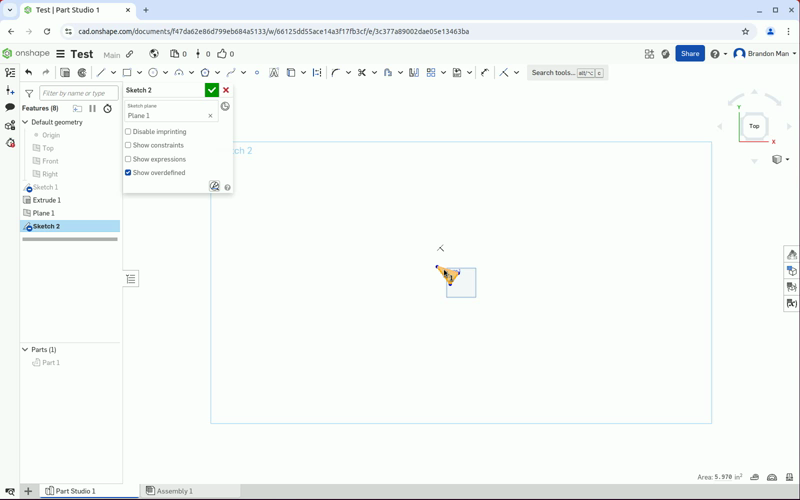
mouse_move(73, 352)
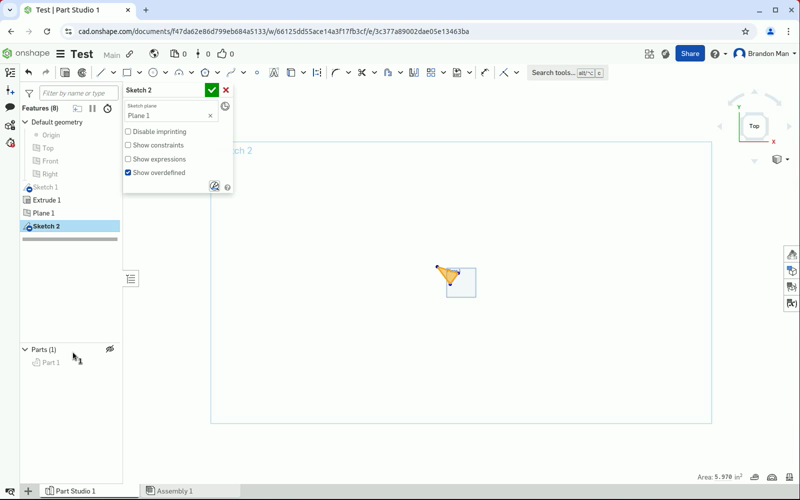
key(shift+y)
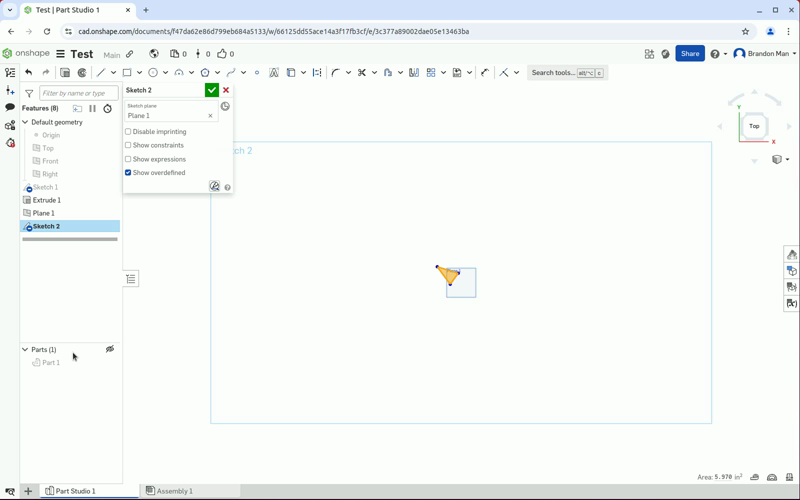
key(shift+e)
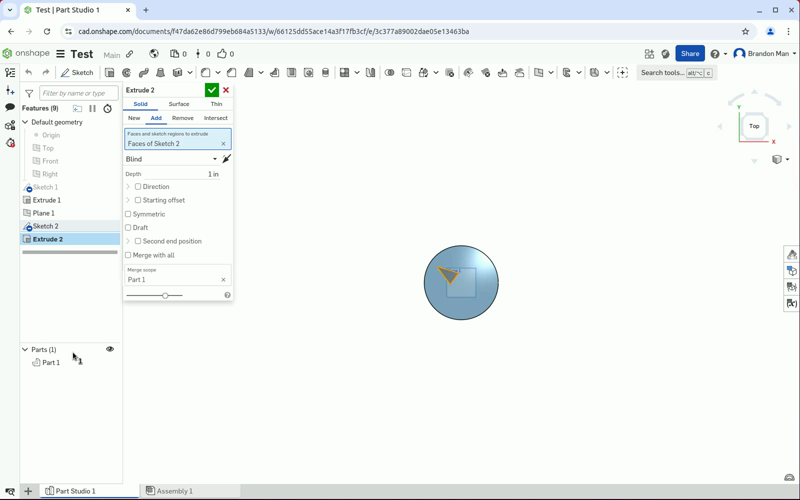
mouse_move(143, 106)
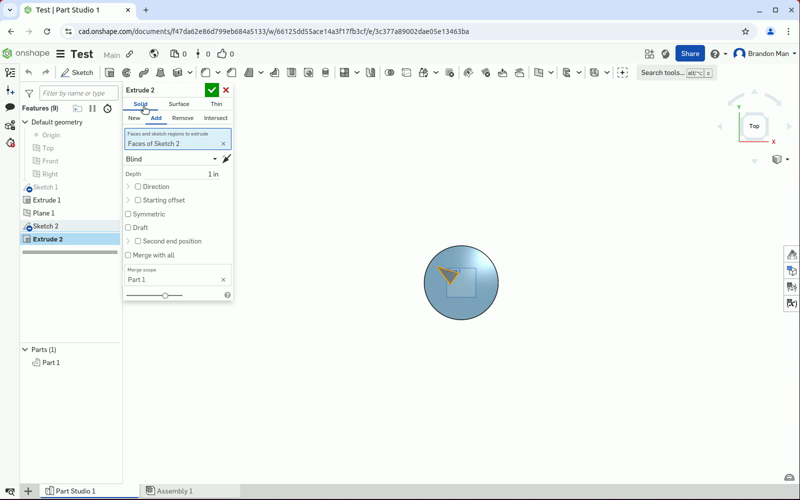
click(143, 106)
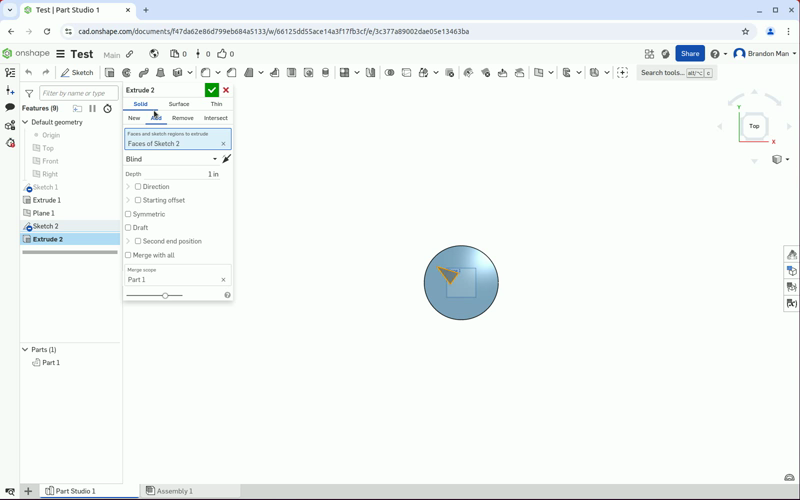
mouse_move(186, 120)
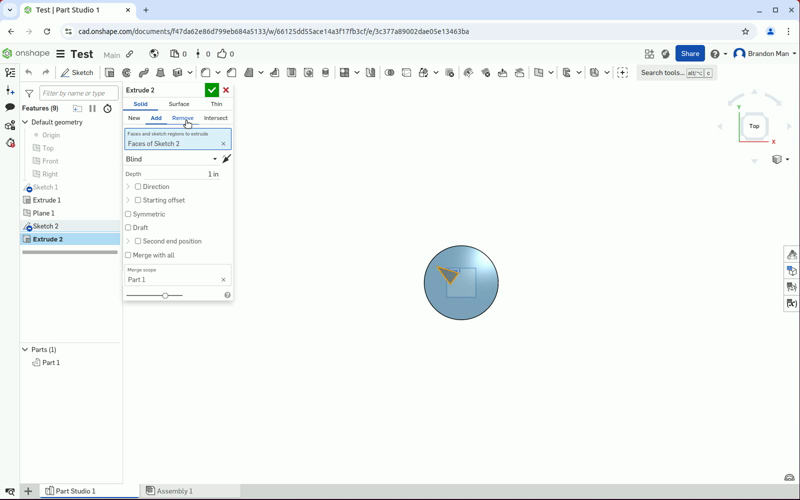
click(186, 120)
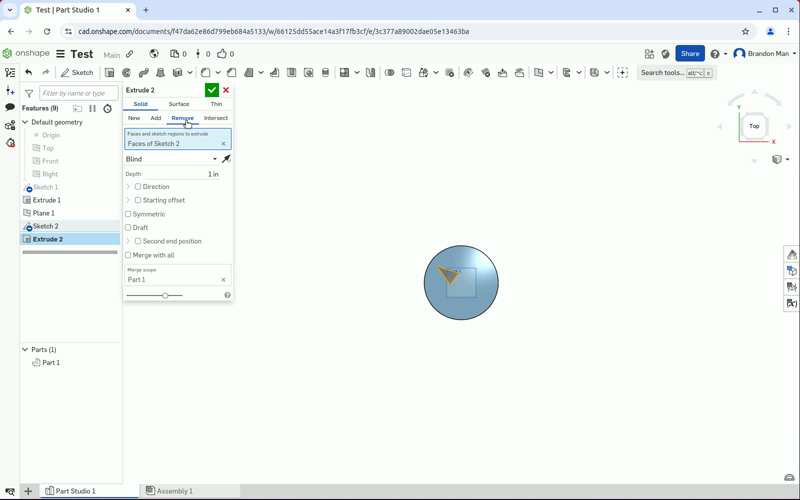
key(tab, 4)
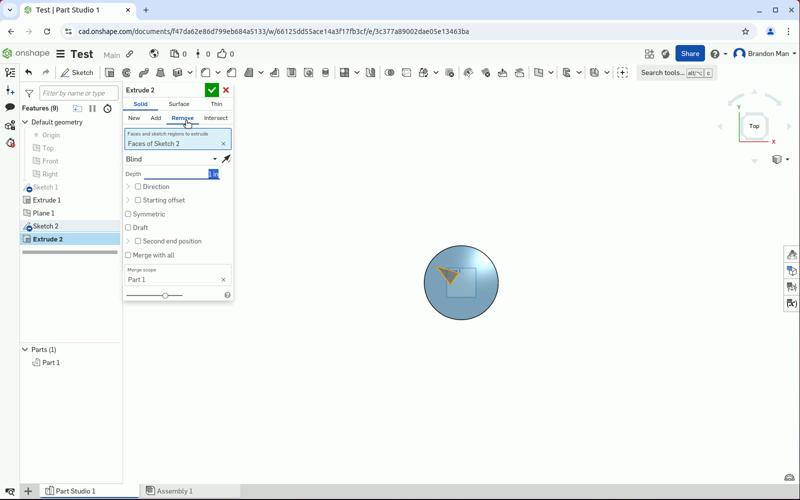
text(23.108)
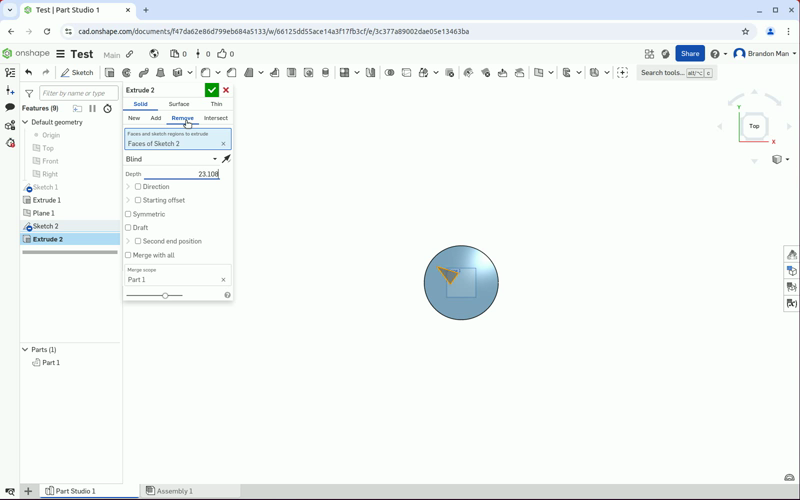
key(tab, 6)
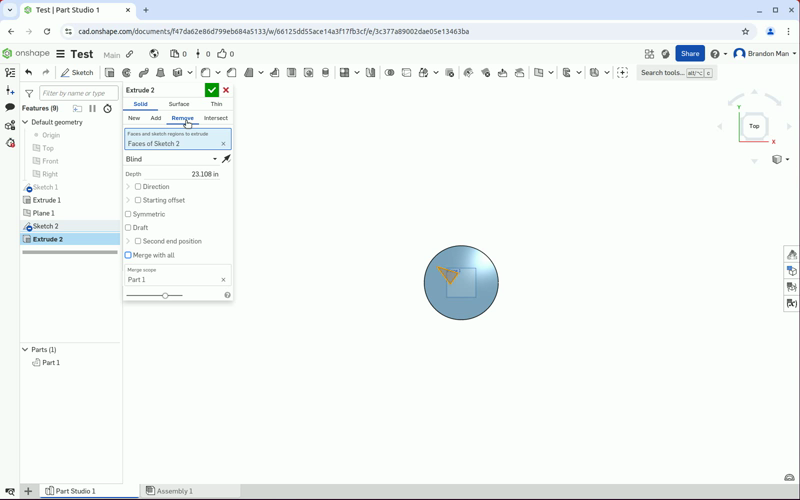
key(space)
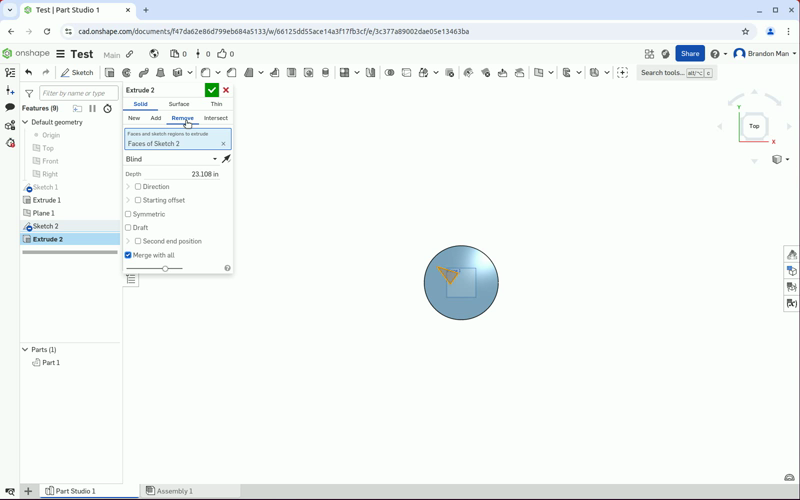
key(enter)
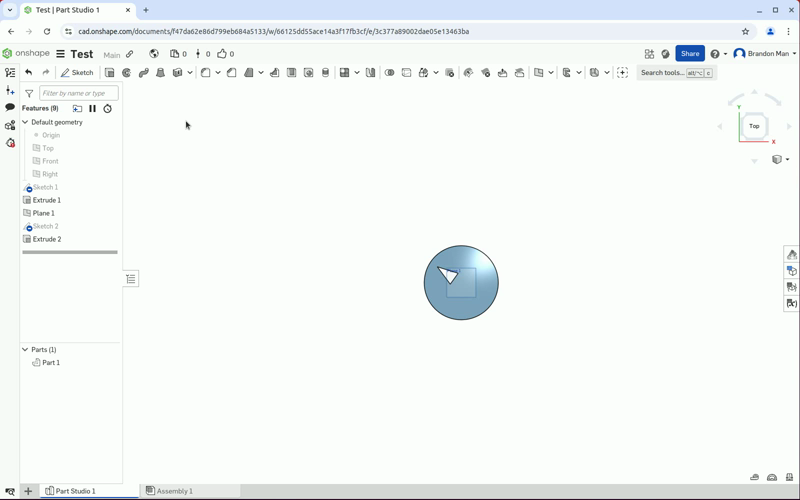
key(shift+h)
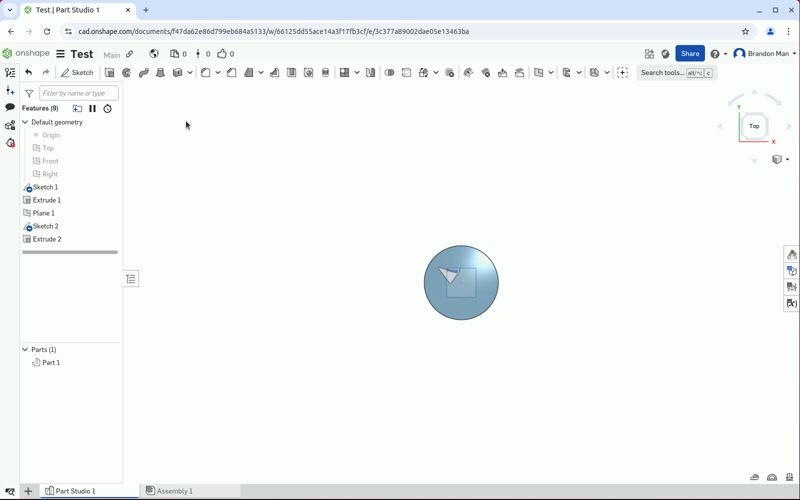
key(shift+h)
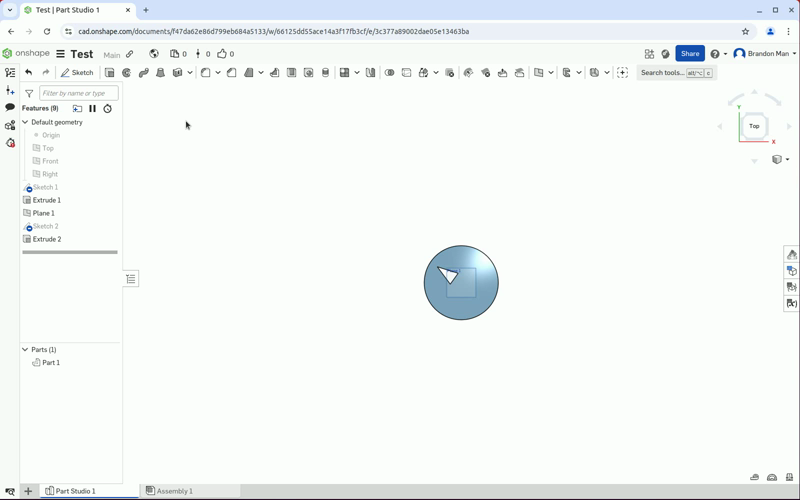
mouse_move(73, 189)
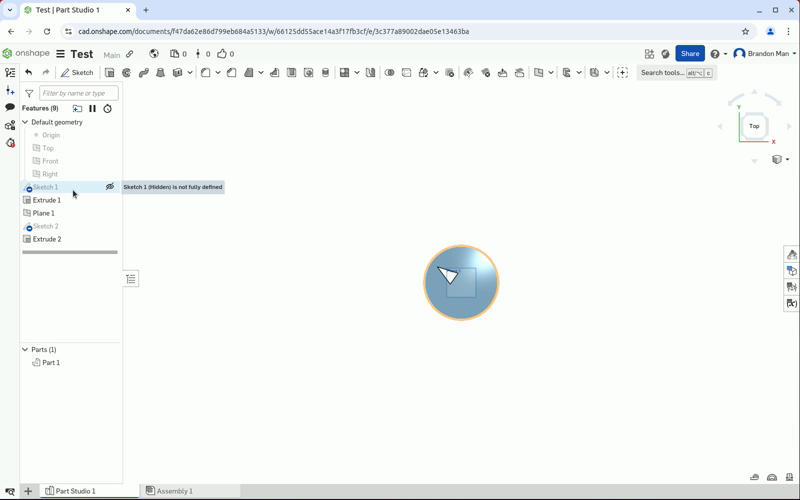
click(73, 189)
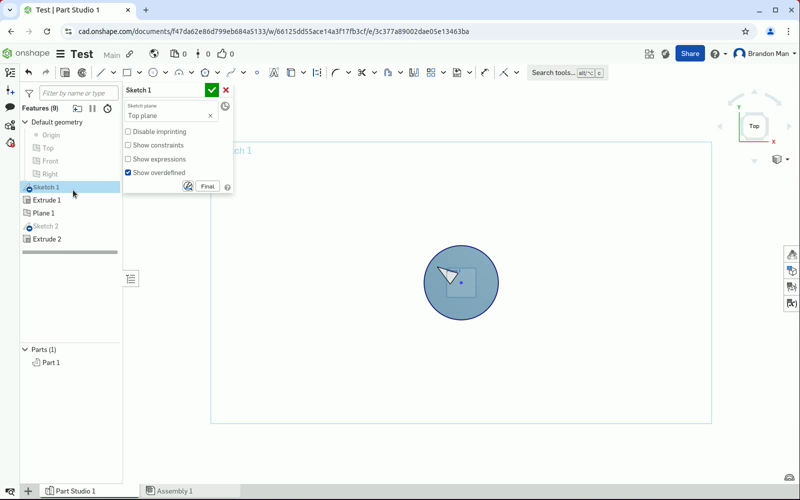
mouse_move(229, 92)
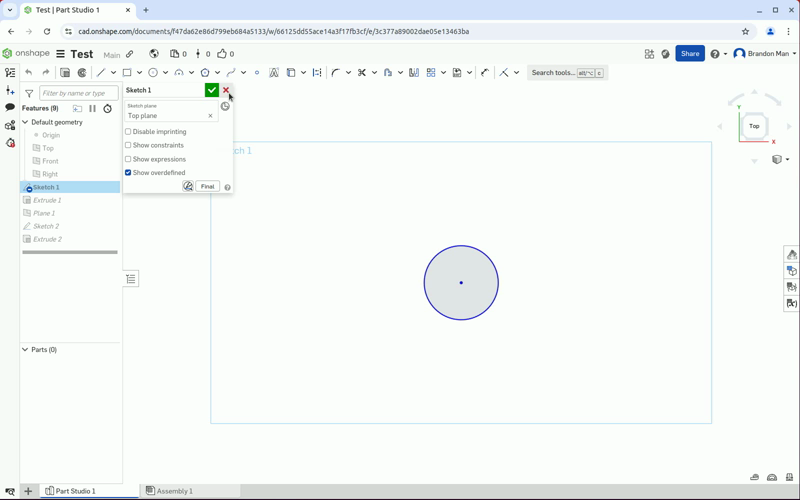
click(229, 92)
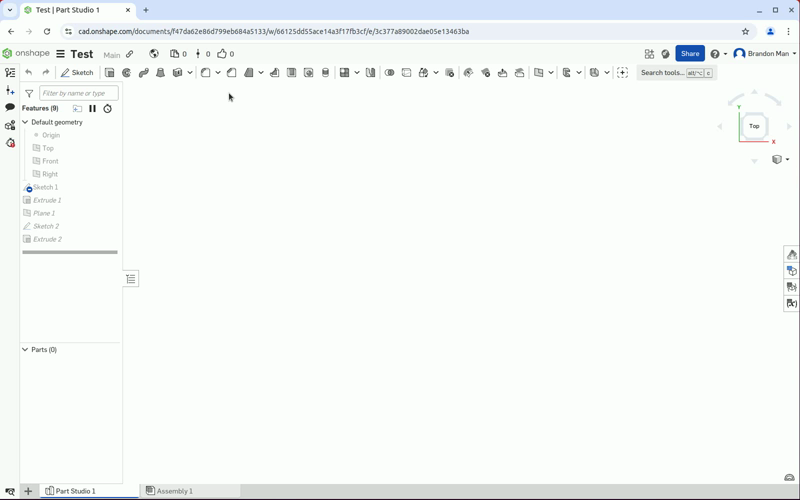
key(shift+s)
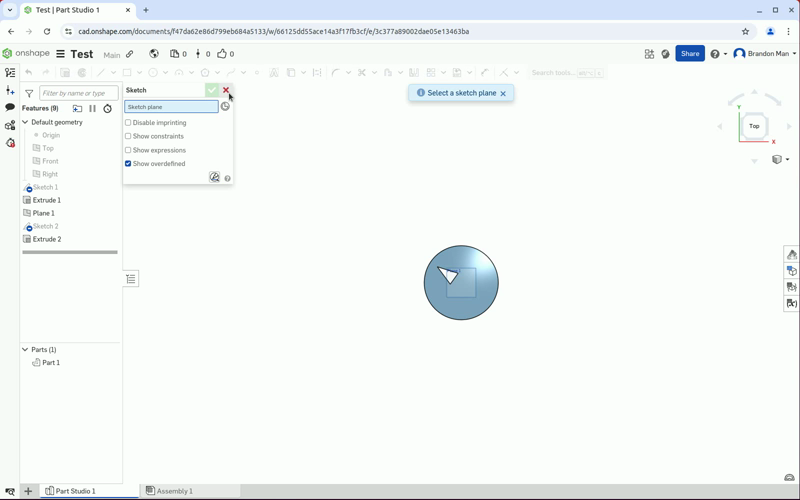
mouse_move(73, 215)
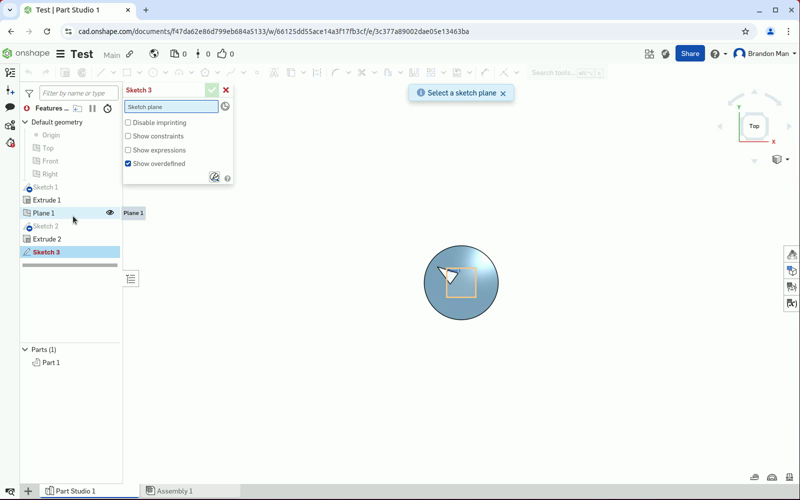
click(73, 215)
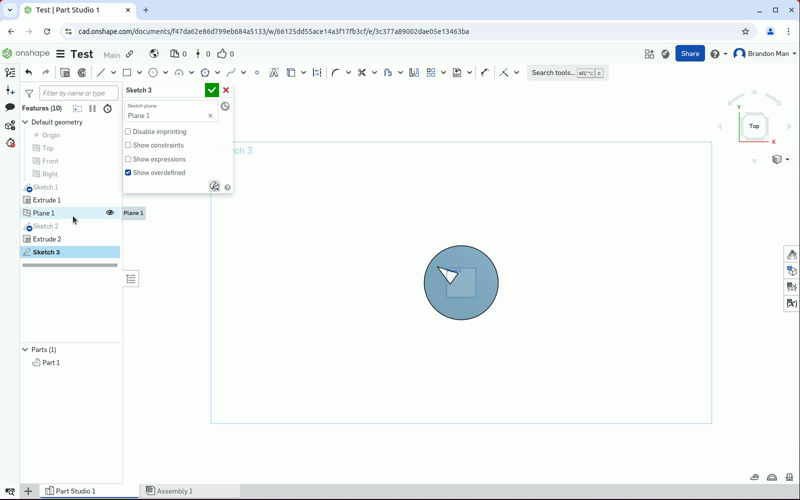
mouse_move(73, 352)
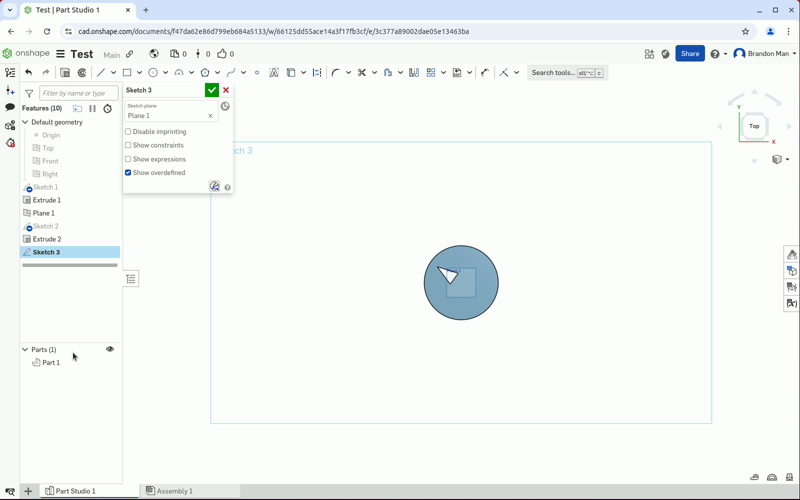
key(y)
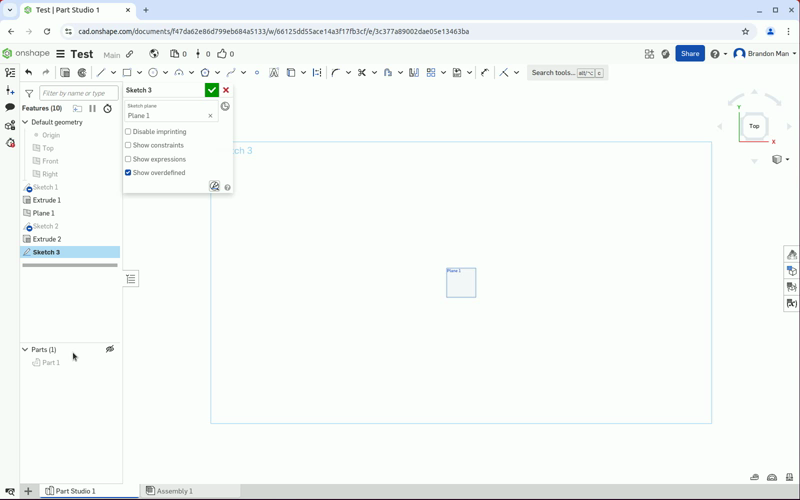
key(l)
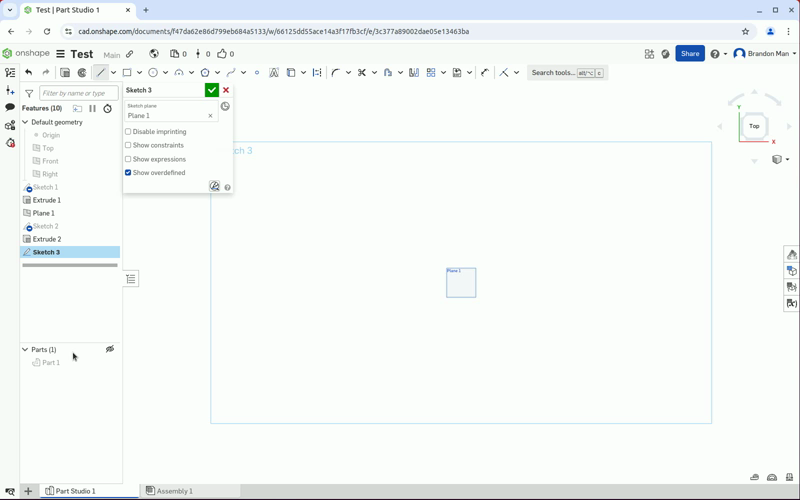
key_down(shift)
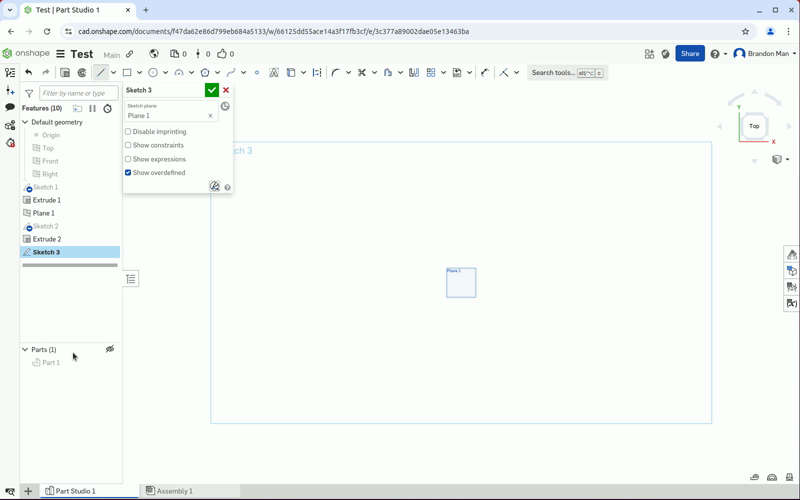
mouse_move(457, 272)
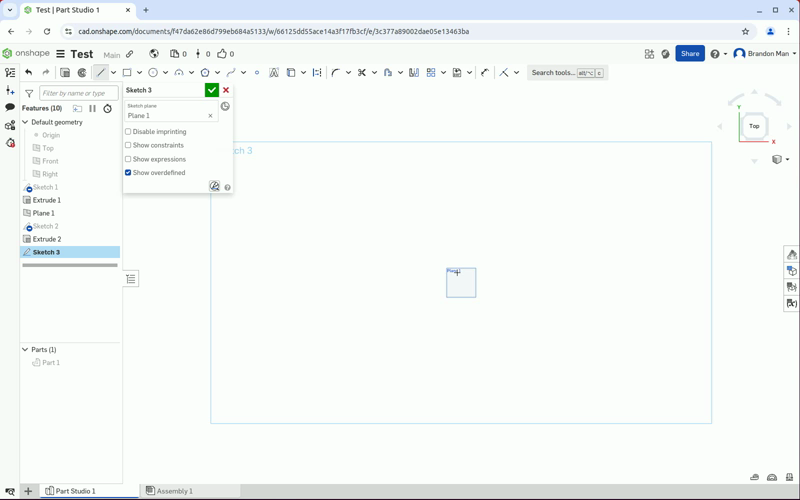
click(457, 272)
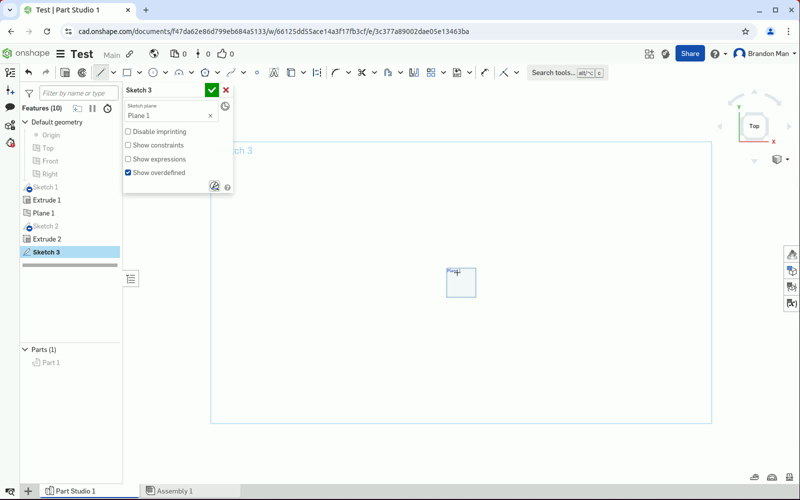
key_up(shift)
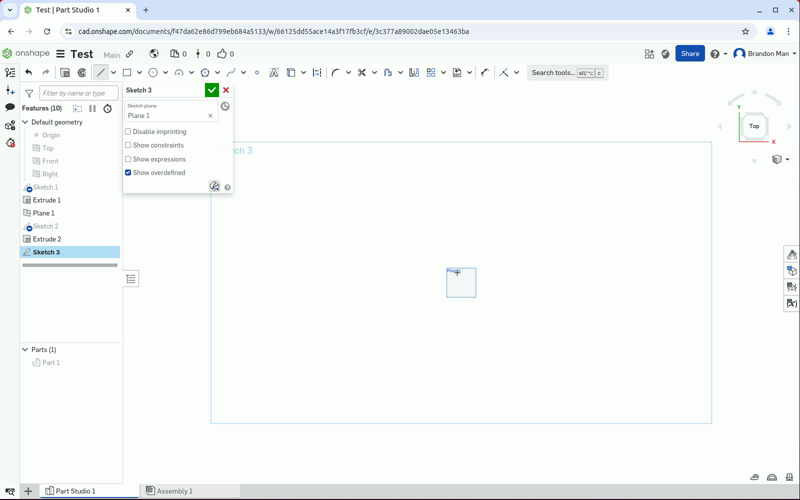
key_down(shift)
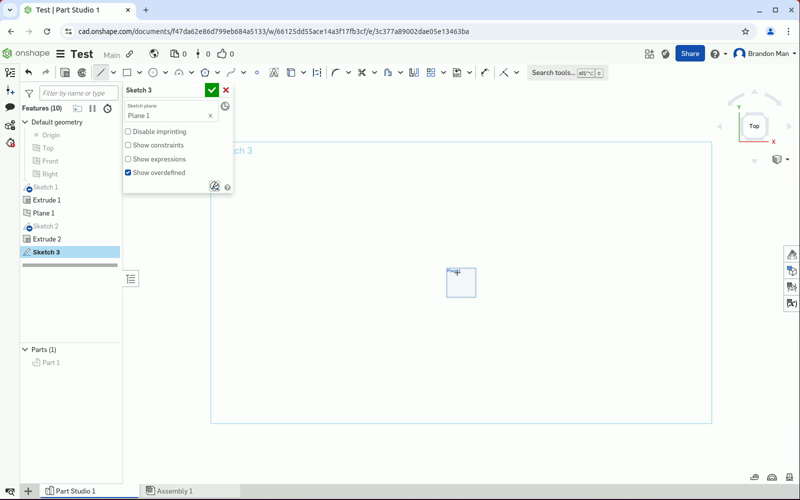
mouse_move(487, 272)
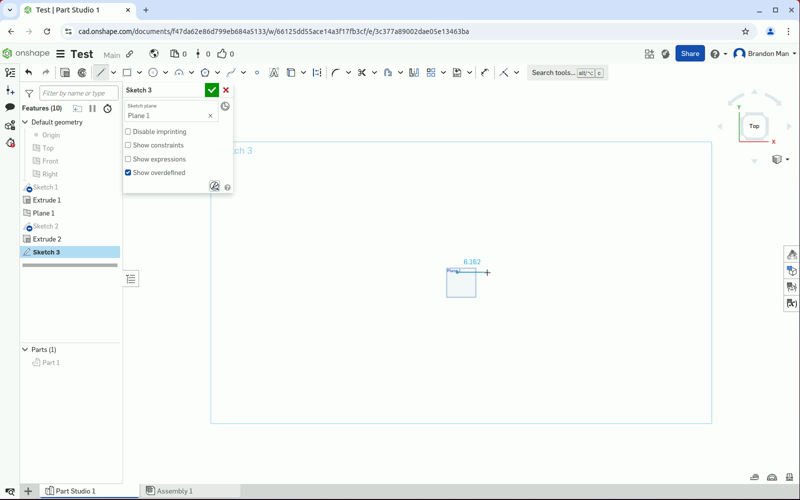
mouse_move(470, 276)
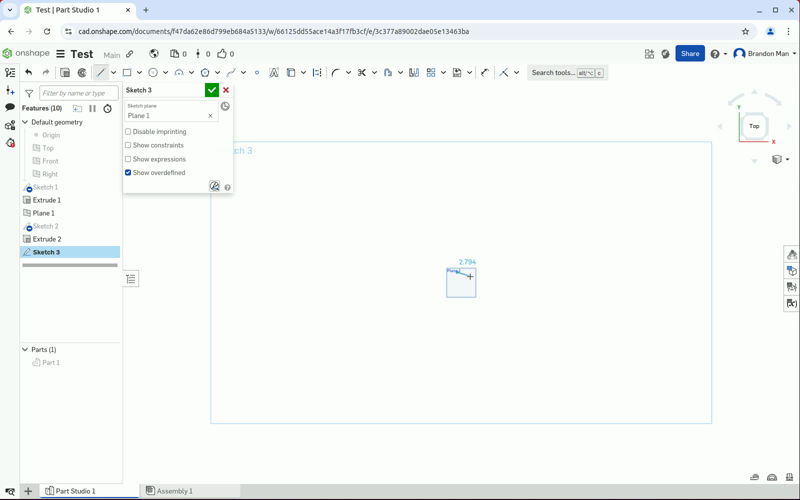
click(470, 276)
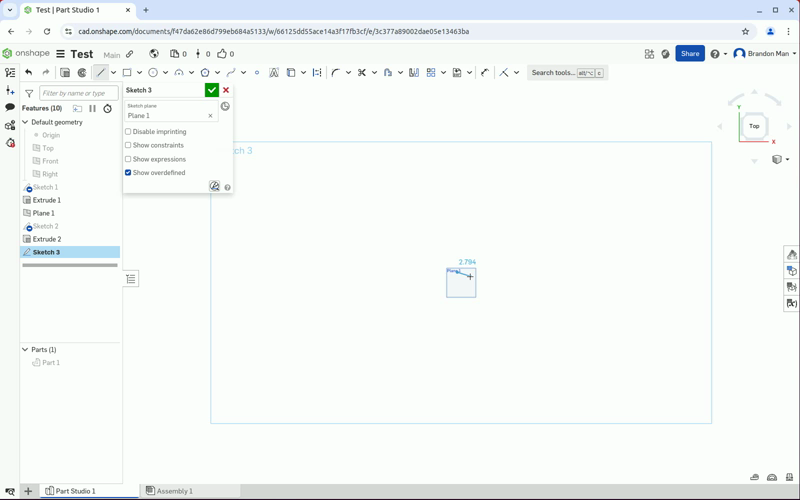
key_up(shift)
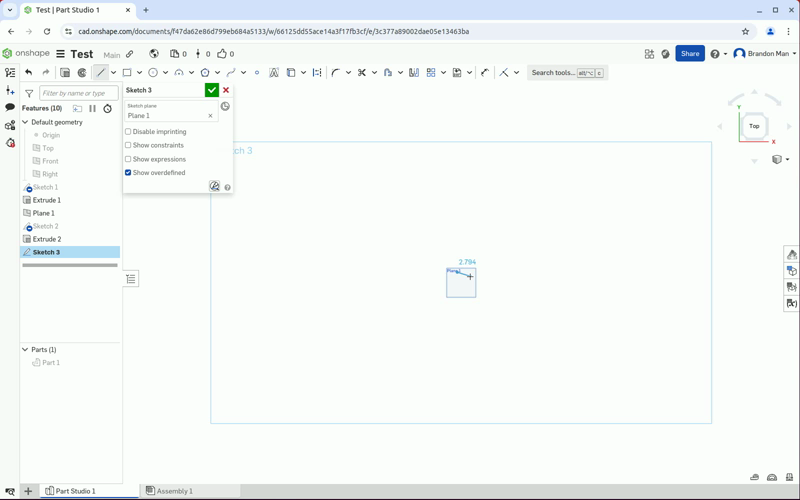
key_down(shift)
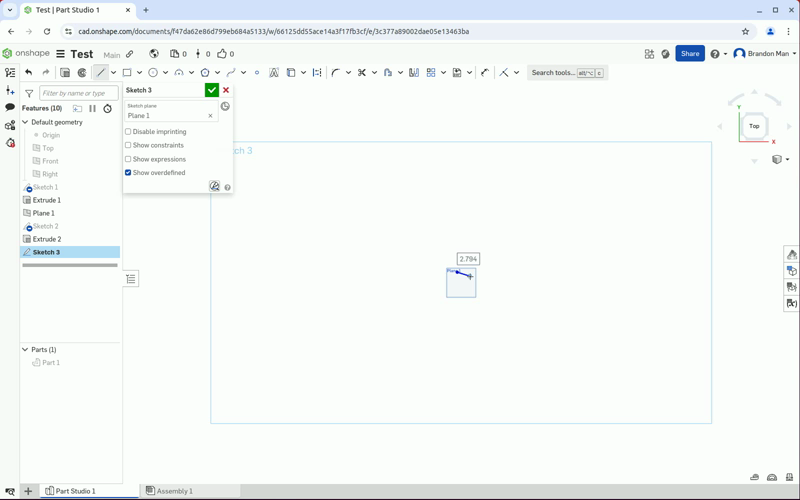
mouse_move(500, 276)
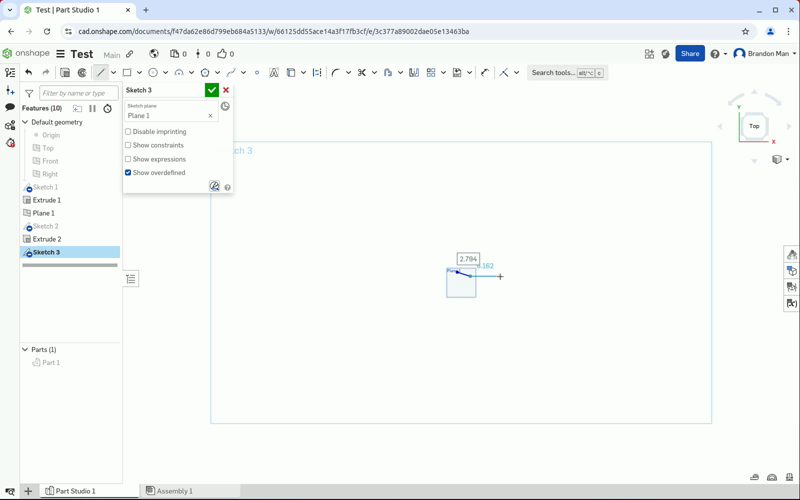
mouse_move(470, 255)
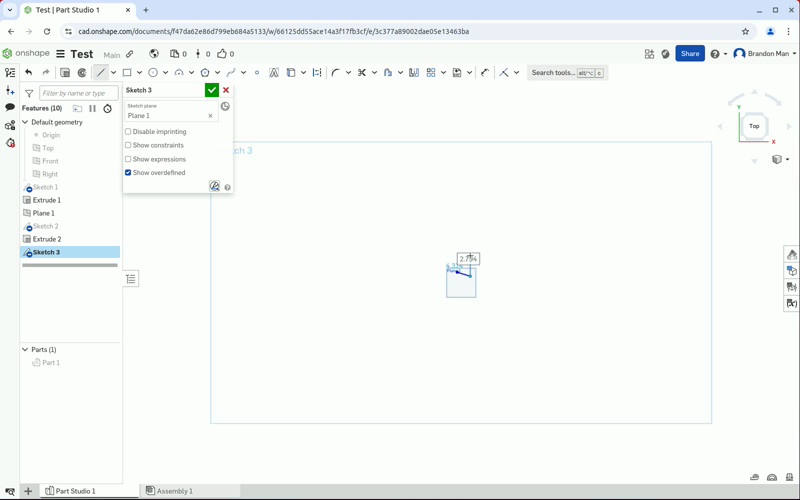
click(470, 255)
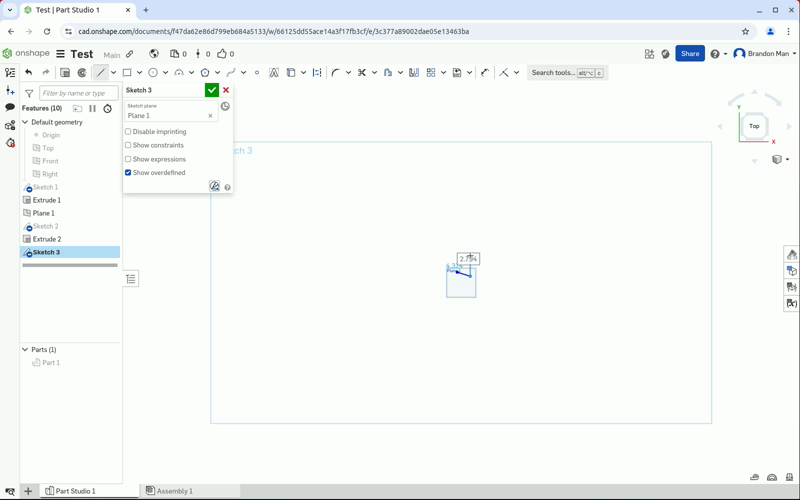
key_up(shift)
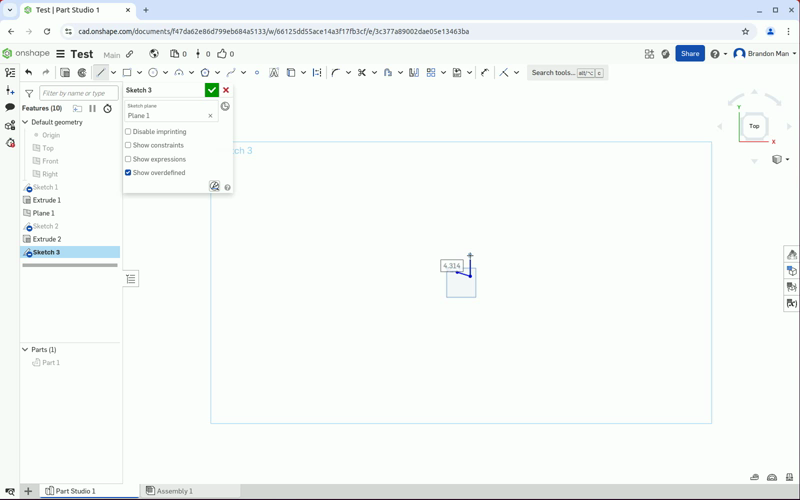
mouse_move(500, 255)
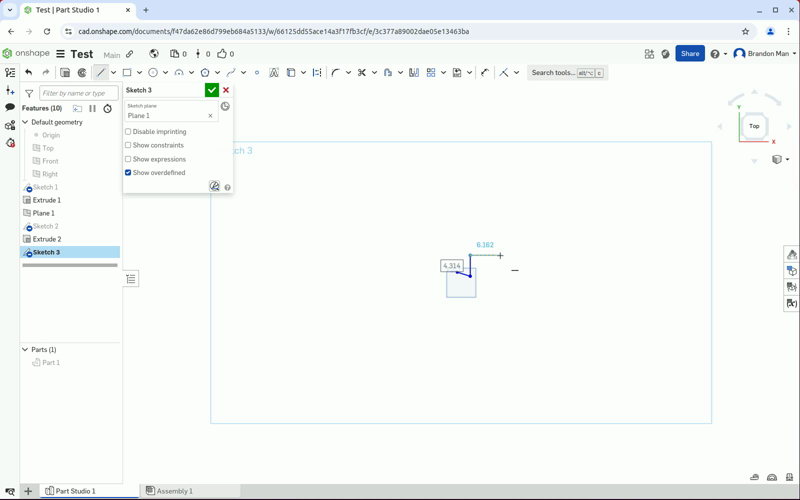
key_down(shift)
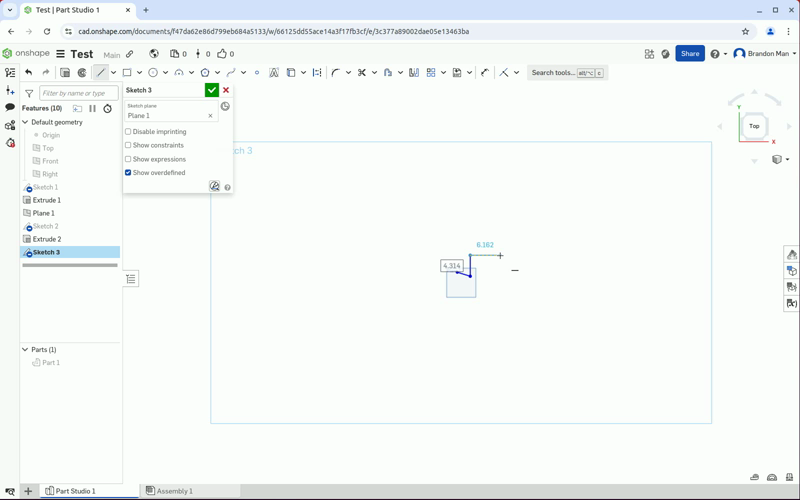
mouse_move(457, 272)
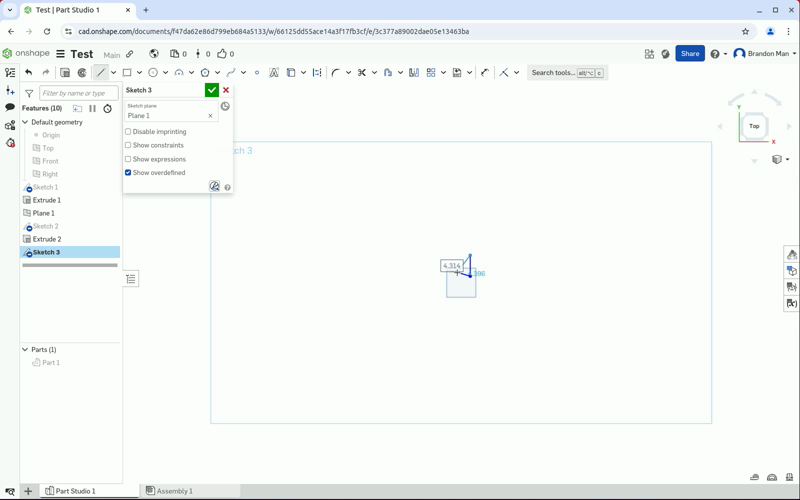
key_up(shift)
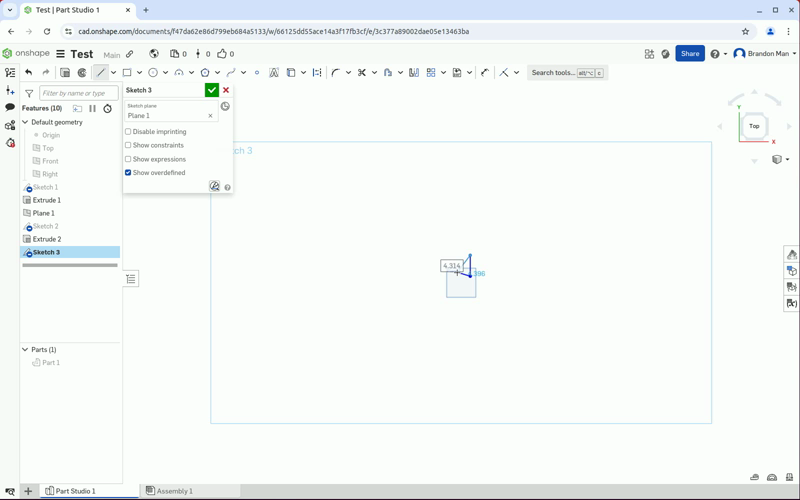
click(457, 272)
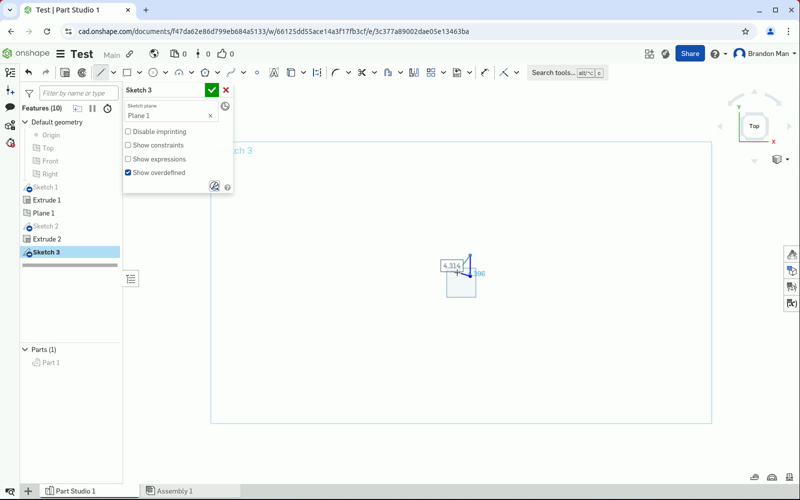
key(esc)
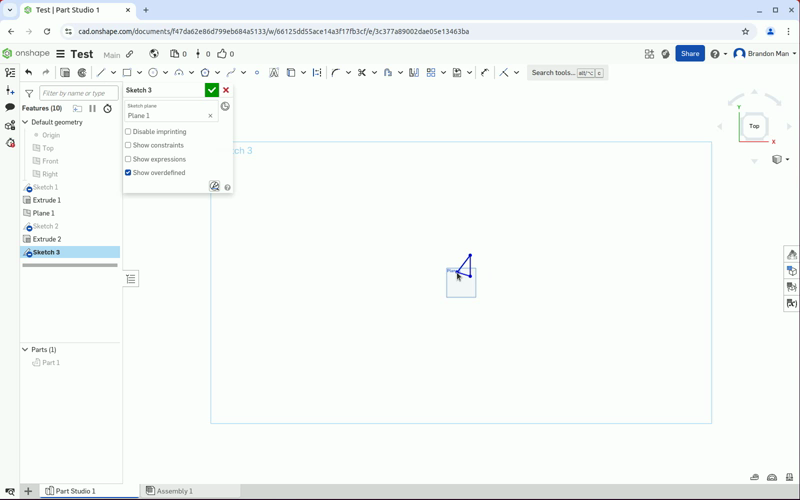
mouse_move(465, 266)
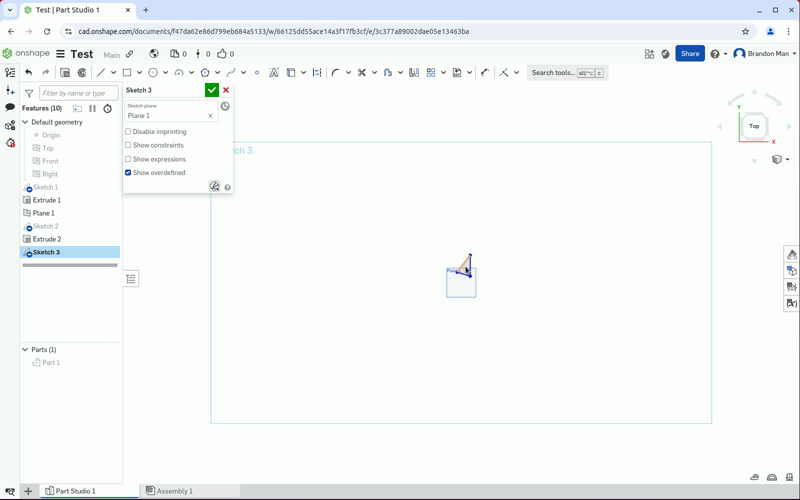
scroll(6)
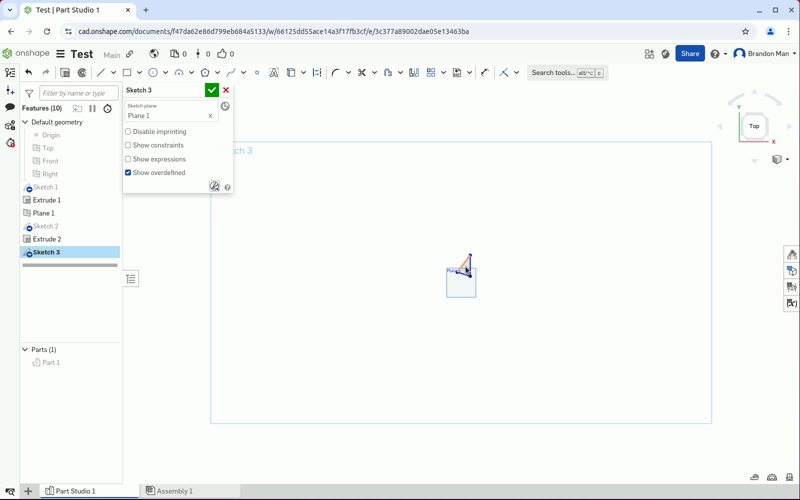
scroll(6)
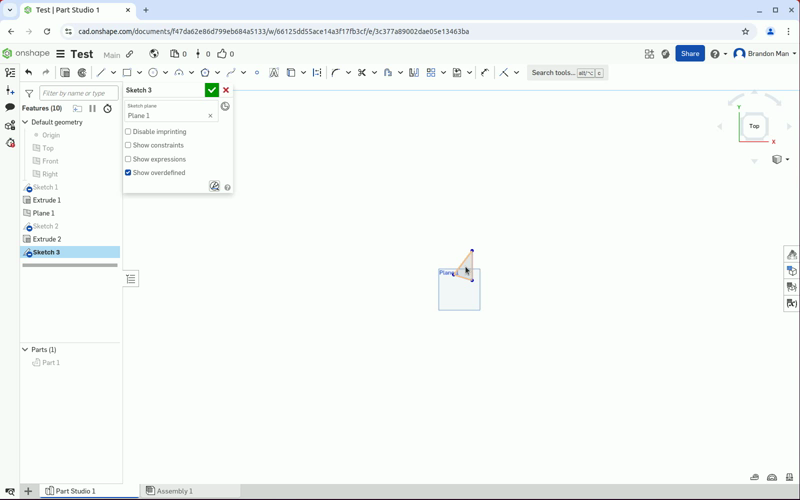
scroll(6)
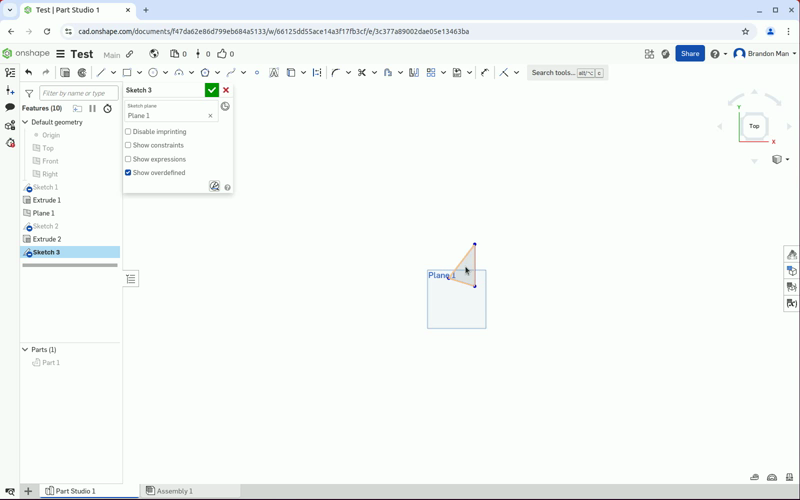
scroll(6)
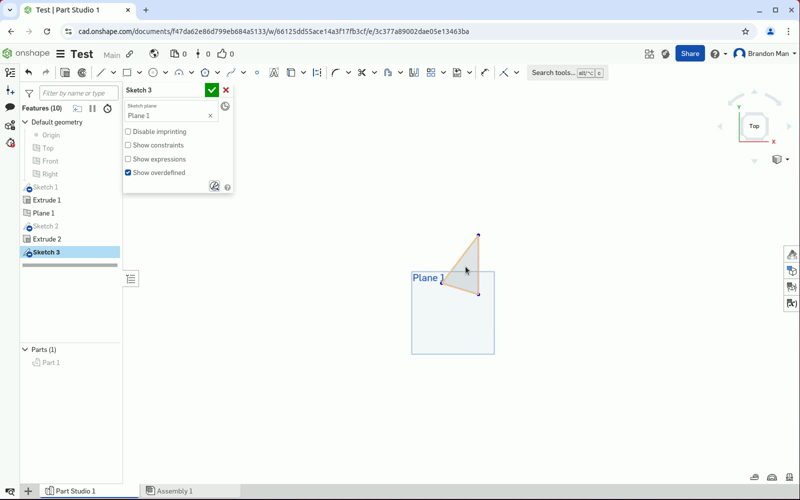
scroll(6)
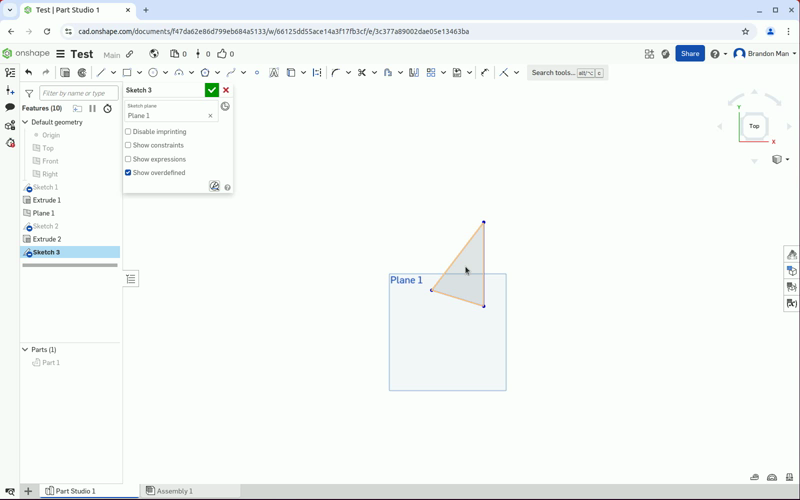
scroll(6)
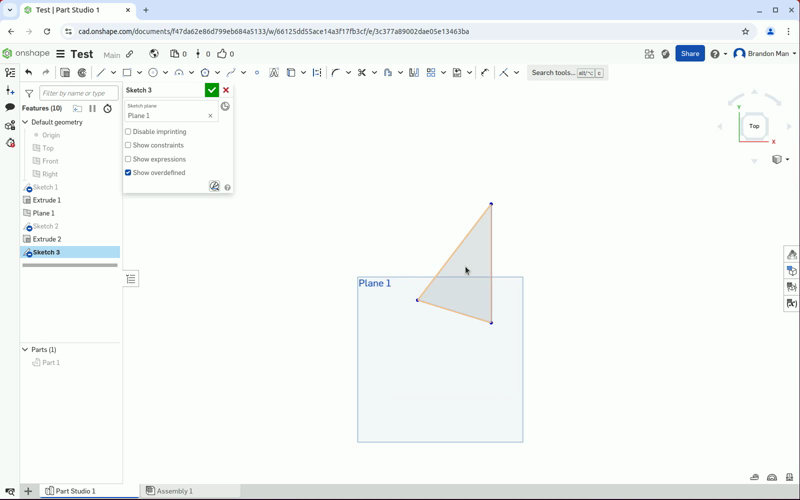
scroll(6)
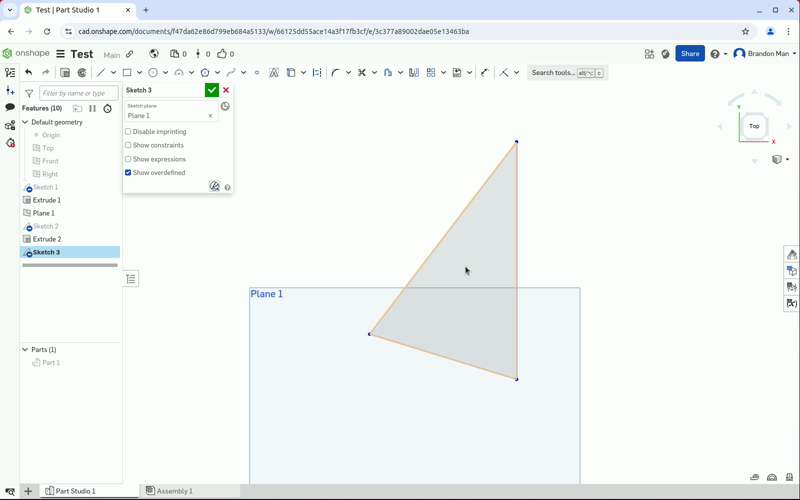
click(465, 266)
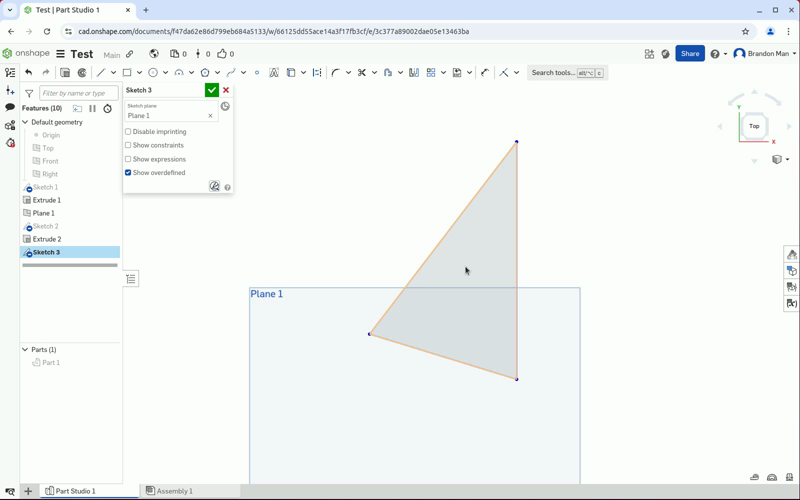
scroll(-6)
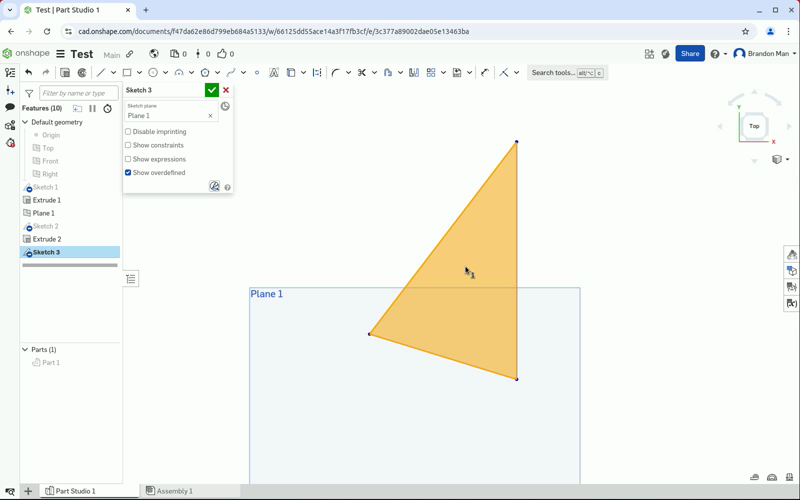
scroll(-6)
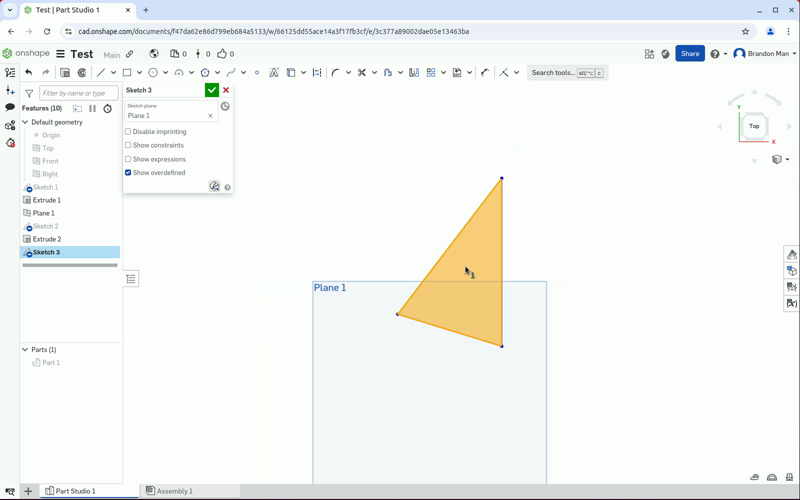
scroll(-6)
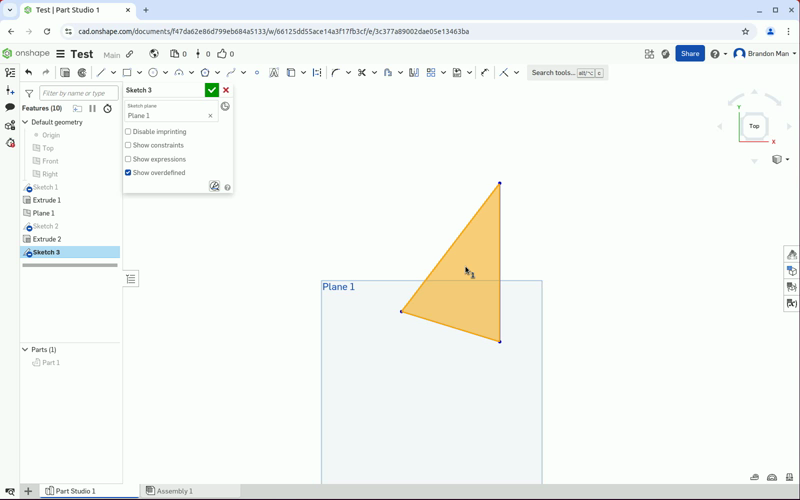
scroll(-6)
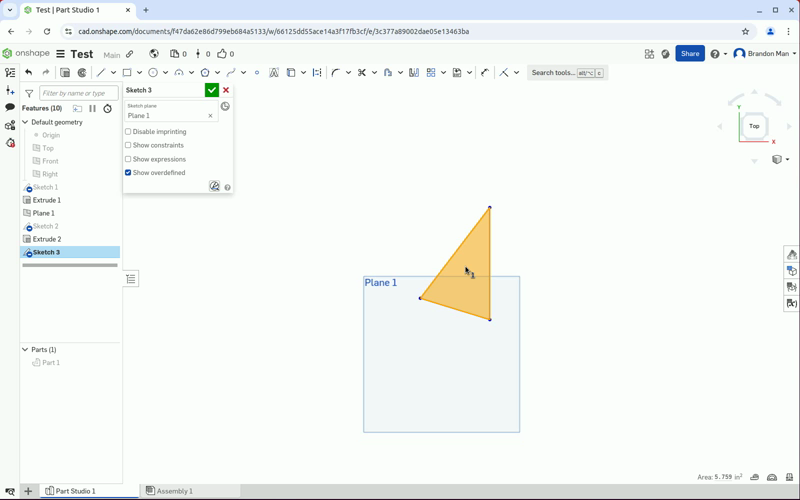
scroll(-6)
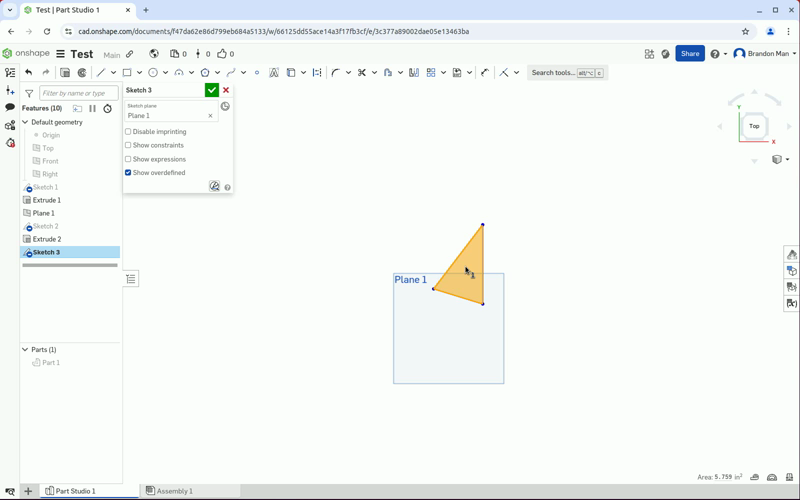
scroll(-6)
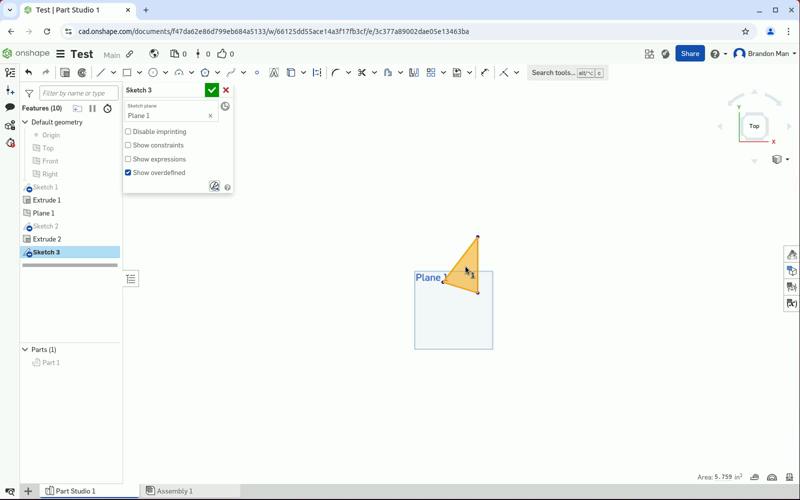
scroll(-6)
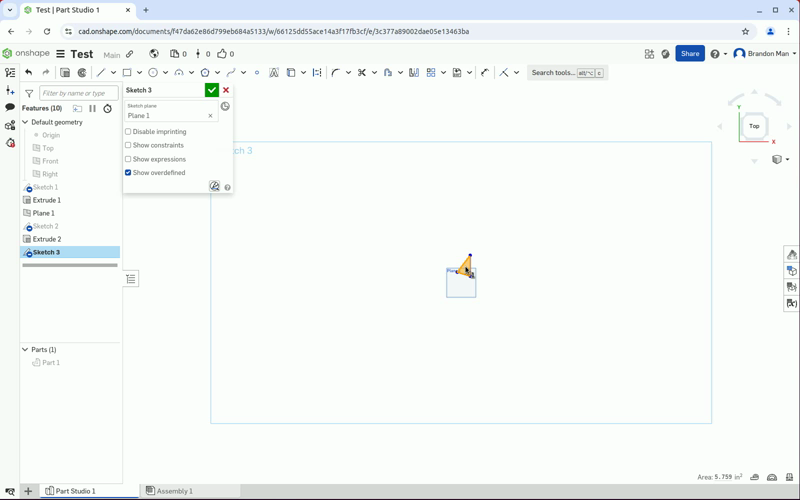
mouse_move(73, 352)
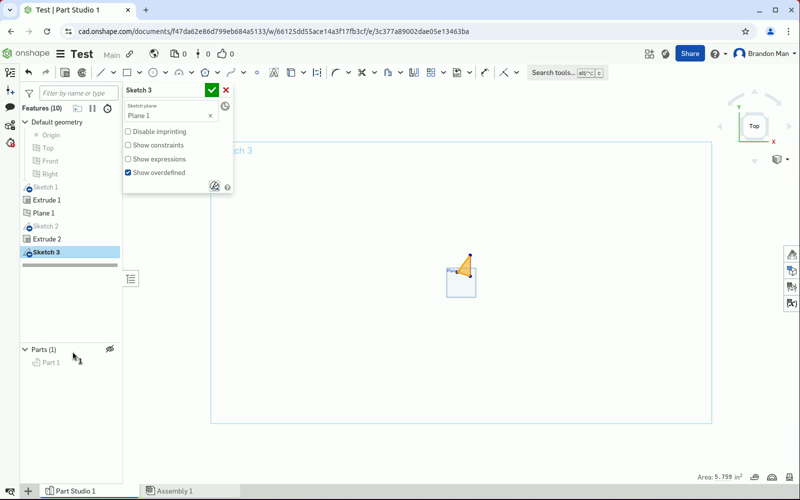
key(shift+y)
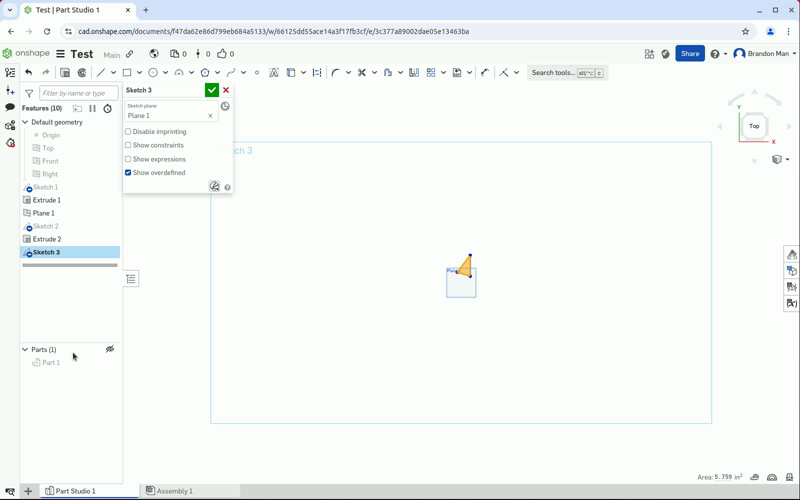
key(shift+e)
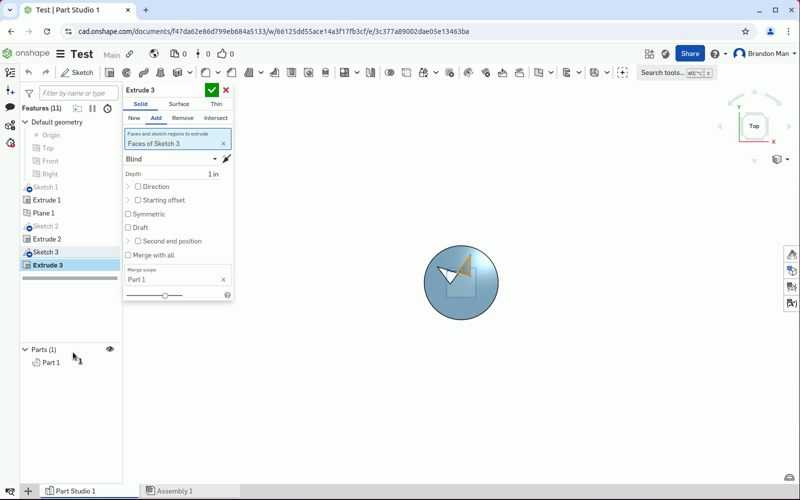
mouse_move(143, 106)
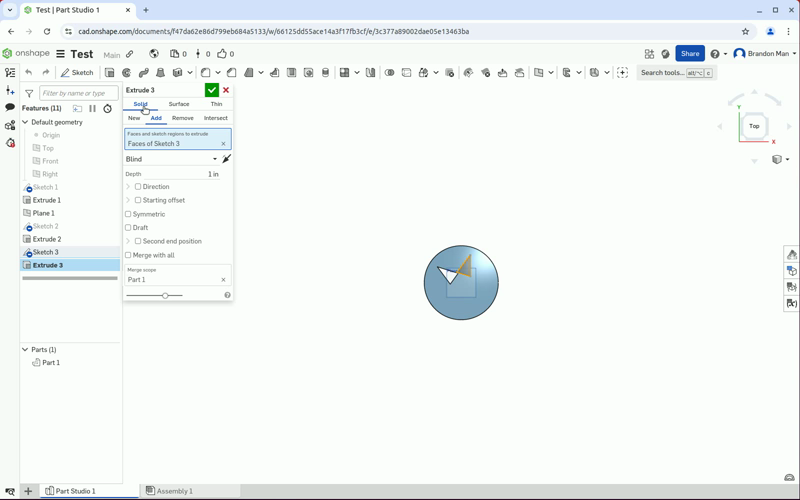
click(143, 106)
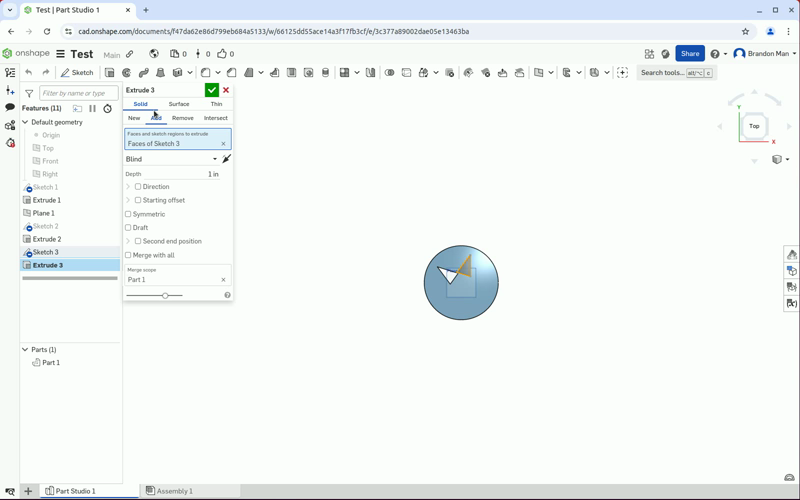
mouse_move(186, 120)
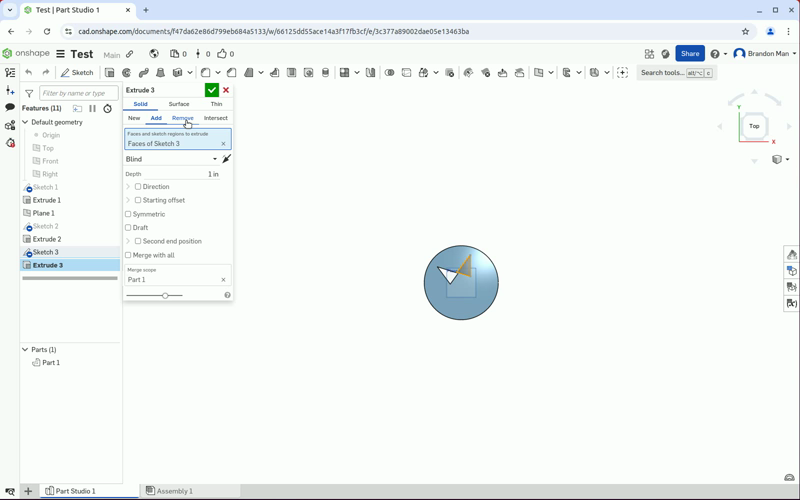
click(186, 120)
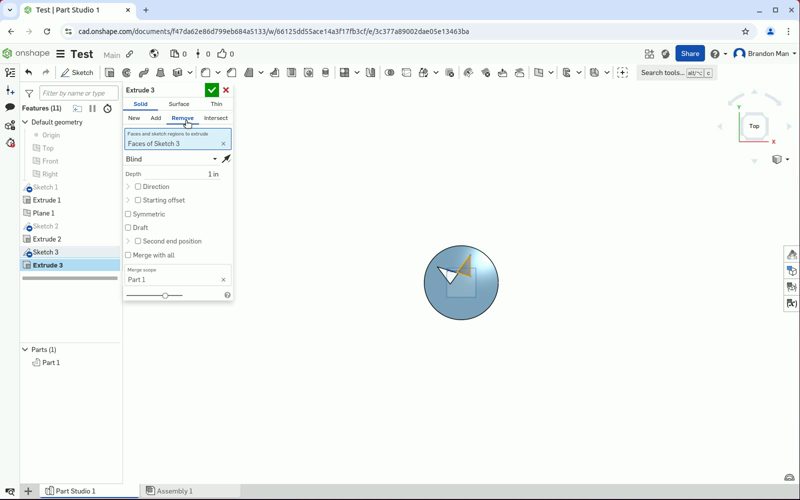
key(tab, 4)
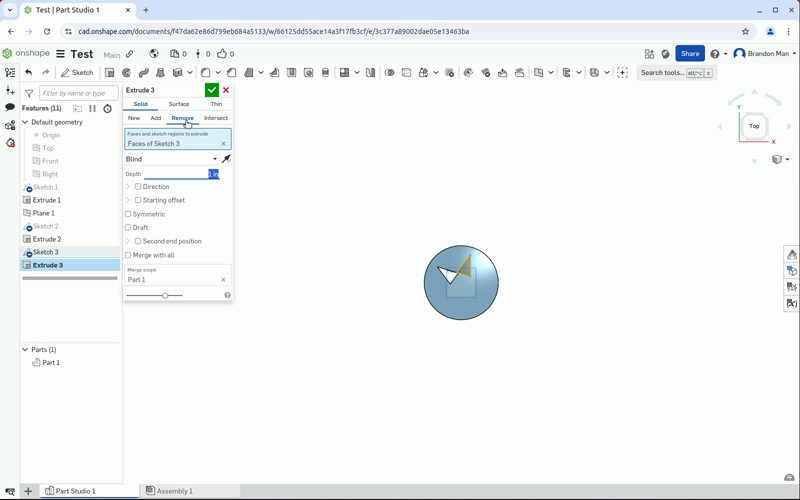
text(23.108)
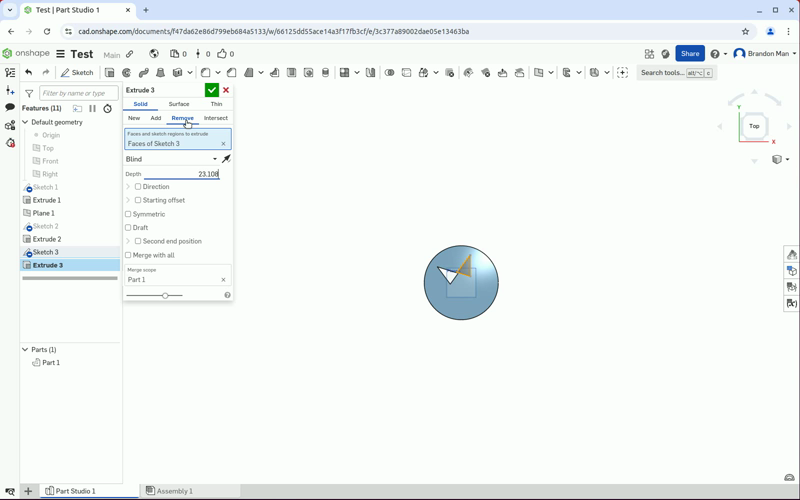
key(tab, 6)
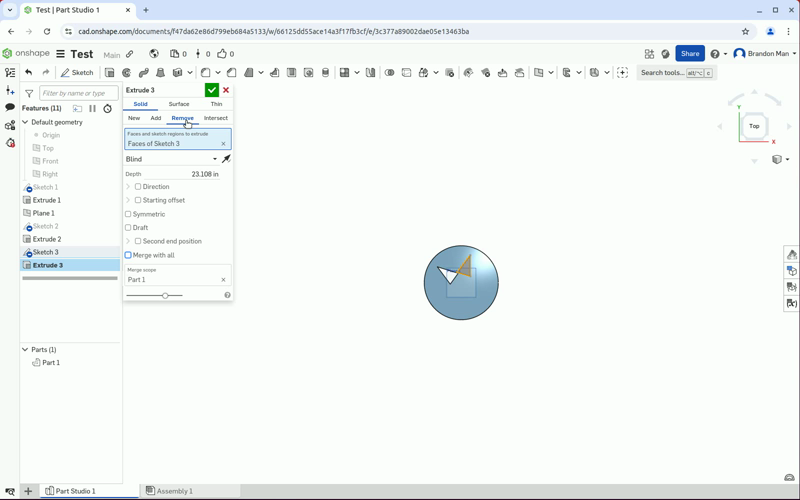
key(space)
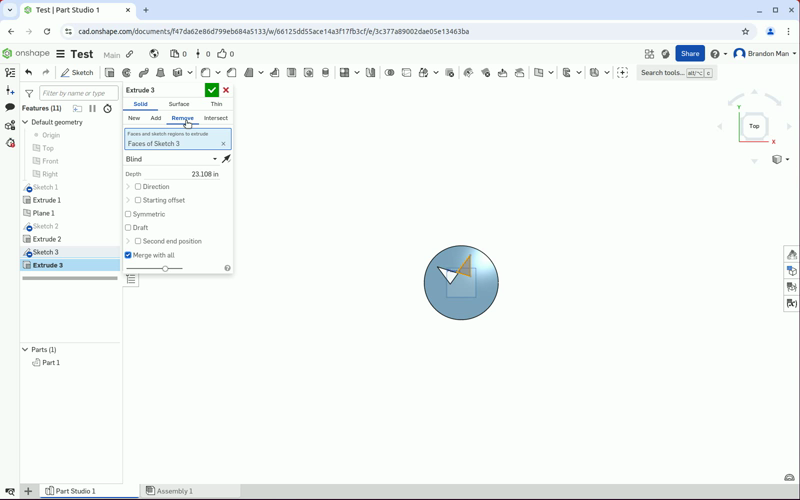
key(enter)
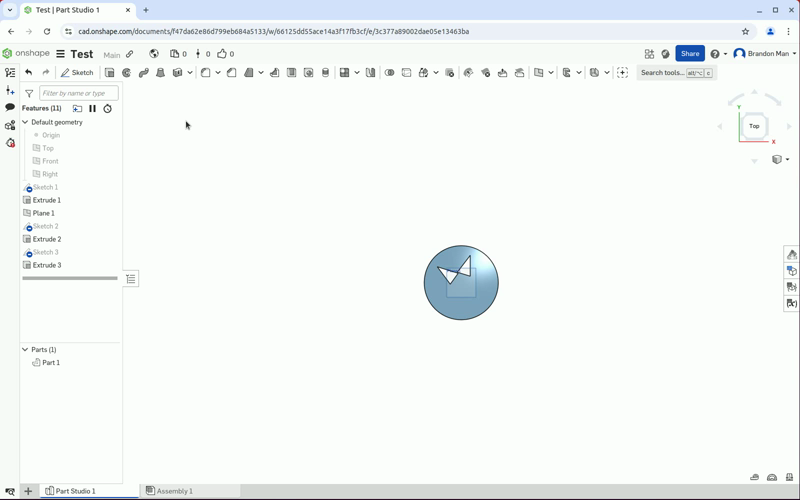
key(shift+h)
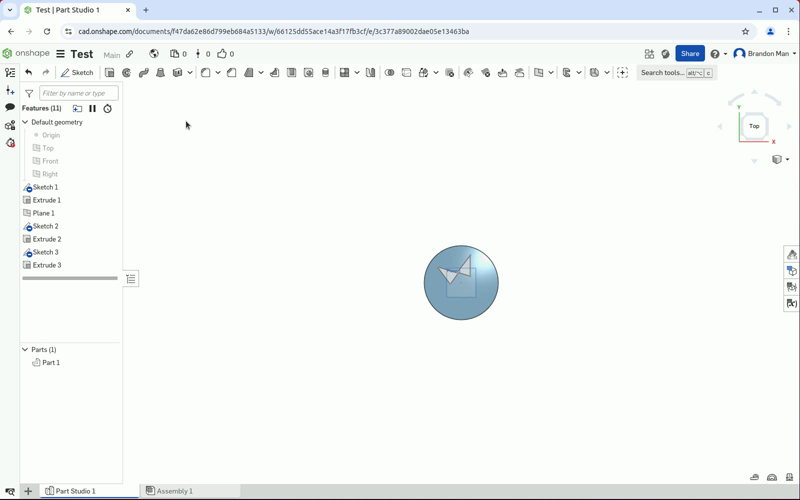
key(shift+h)
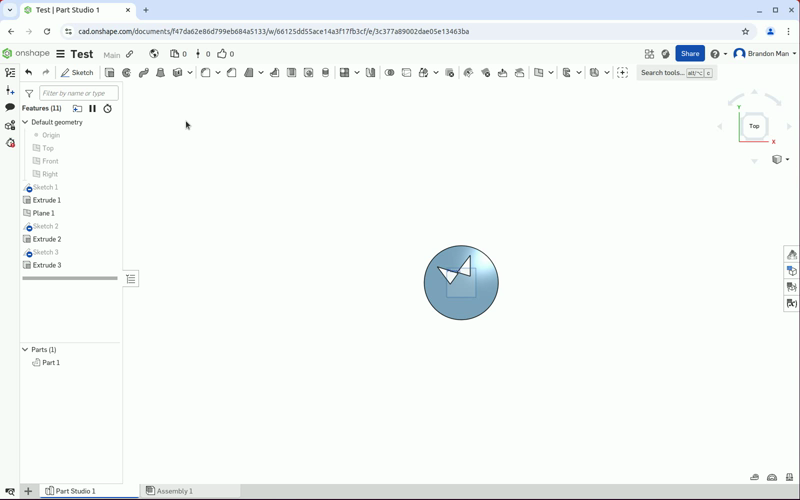
mouse_move(73, 189)
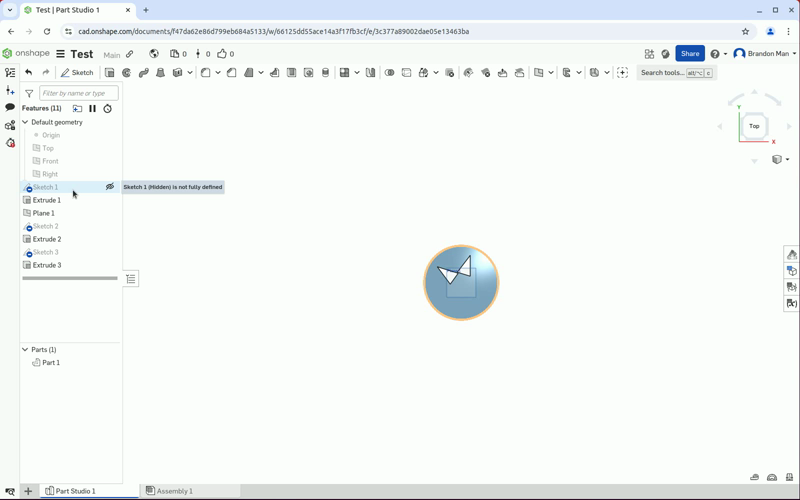
click(73, 189)
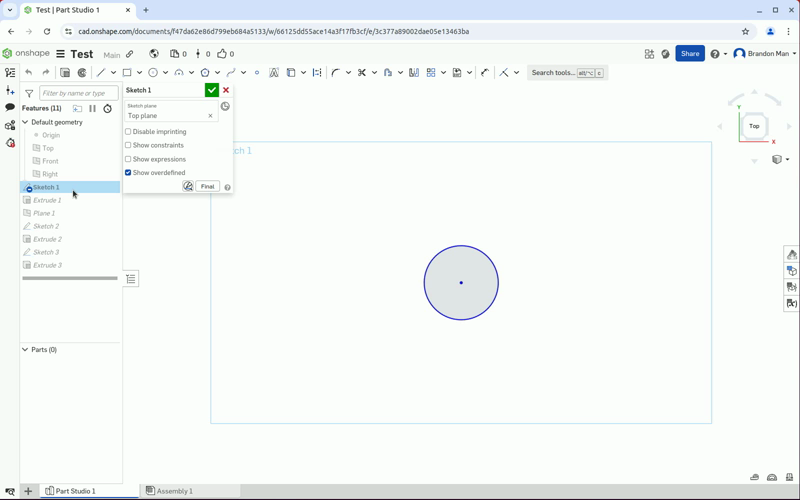
mouse_move(229, 92)
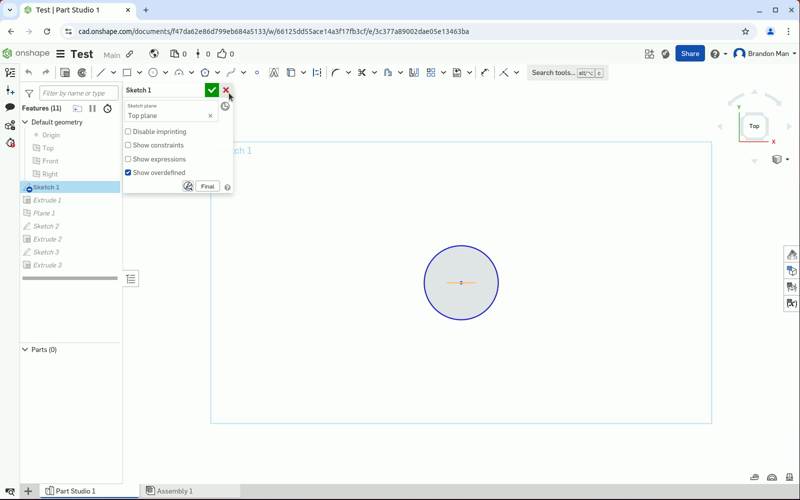
click(229, 92)
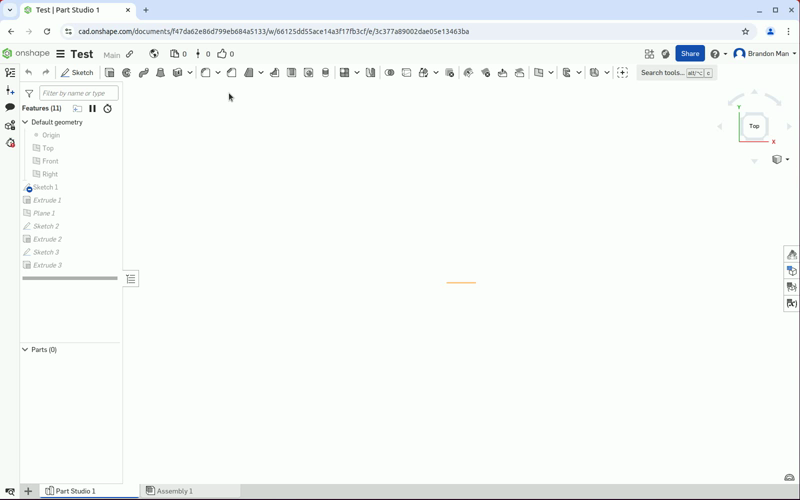
key(shift+s)
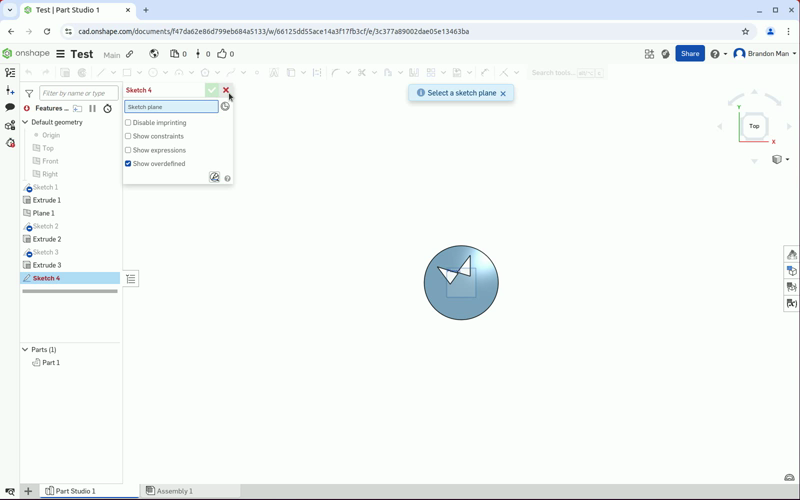
mouse_move(73, 215)
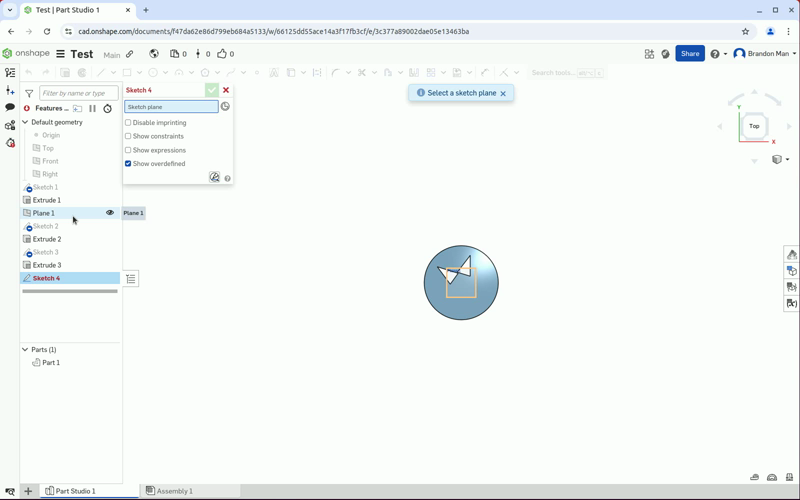
click(73, 215)
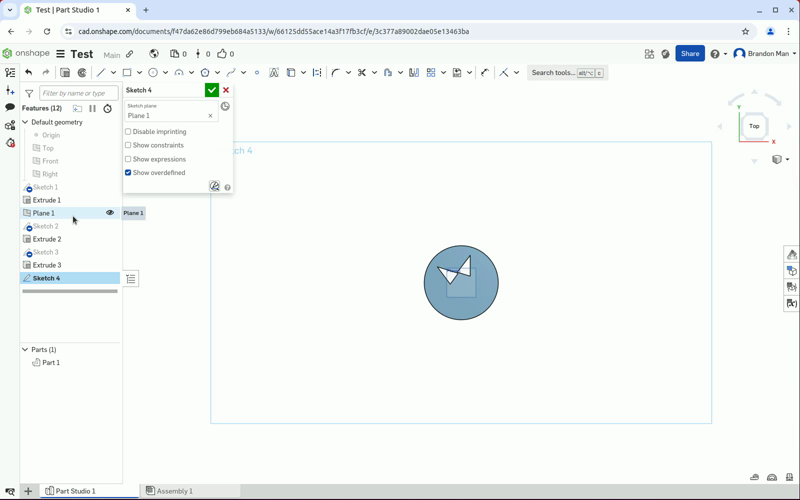
mouse_move(73, 352)
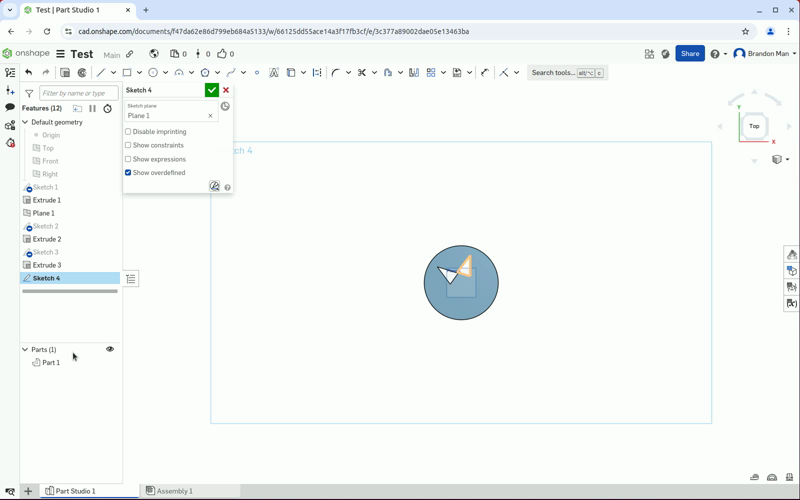
key(y)
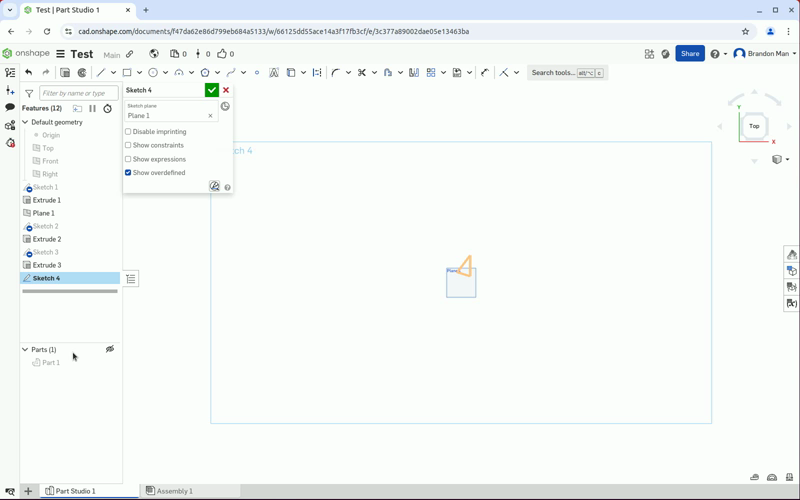
key(l)
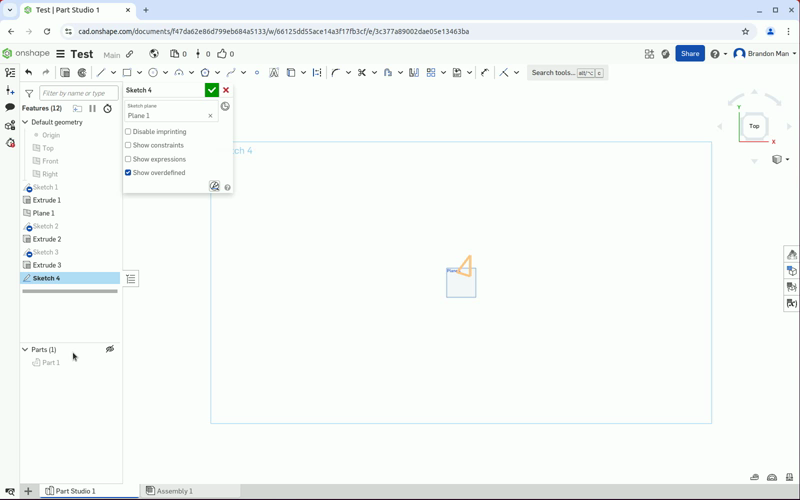
key_down(shift)
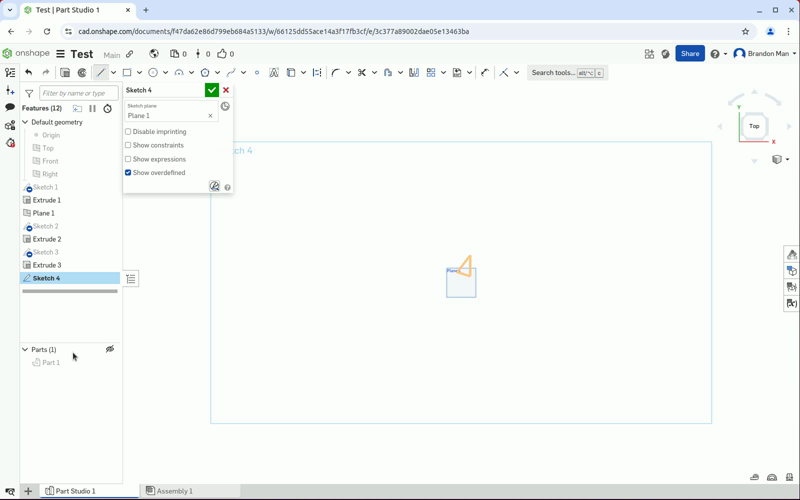
mouse_move(450, 282)
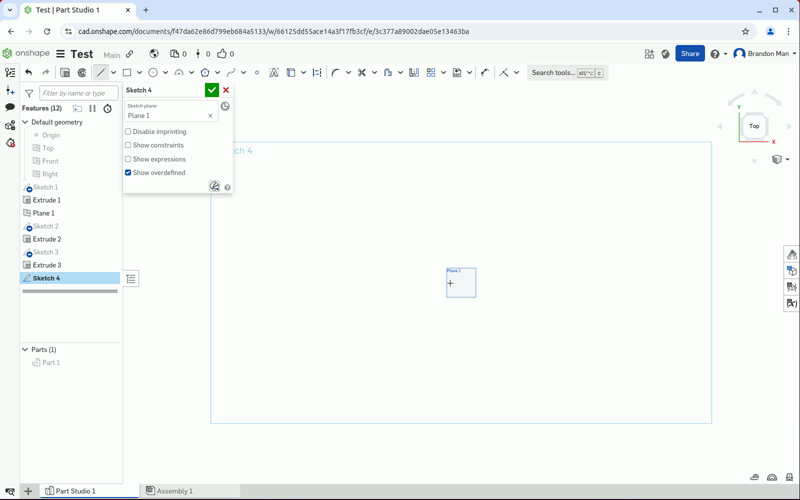
click(450, 282)
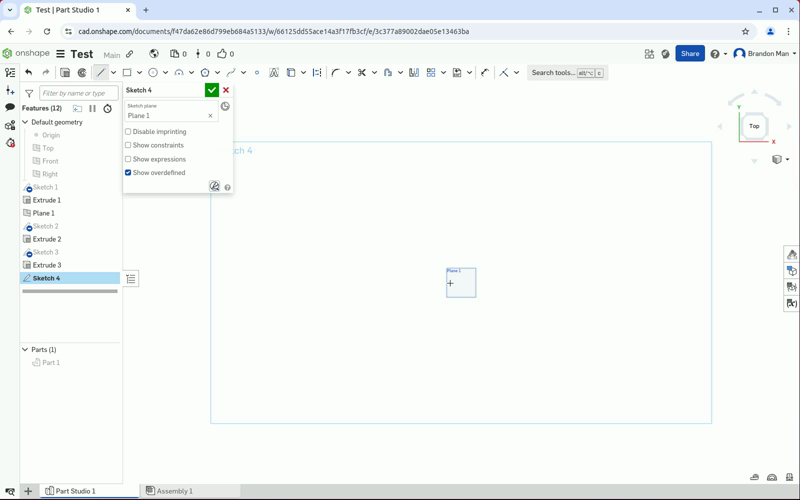
key_up(shift)
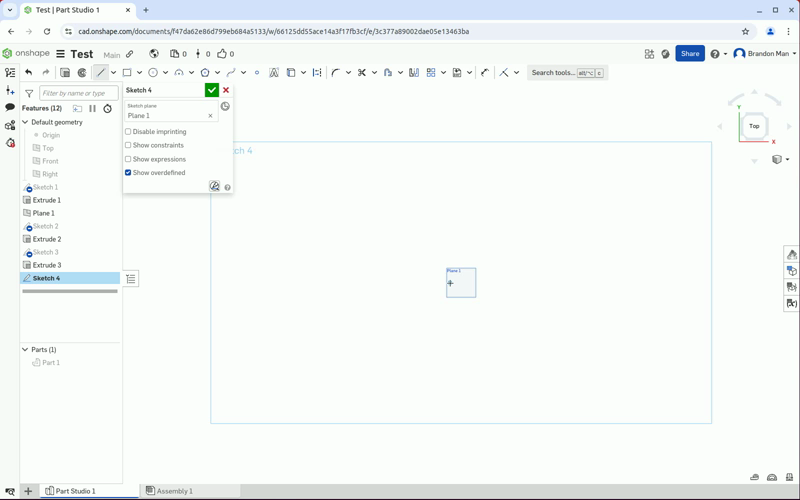
key_down(shift)
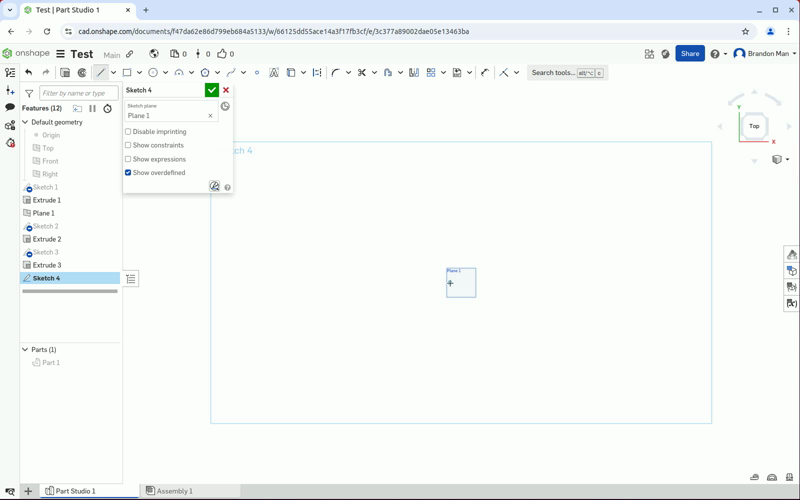
mouse_move(480, 282)
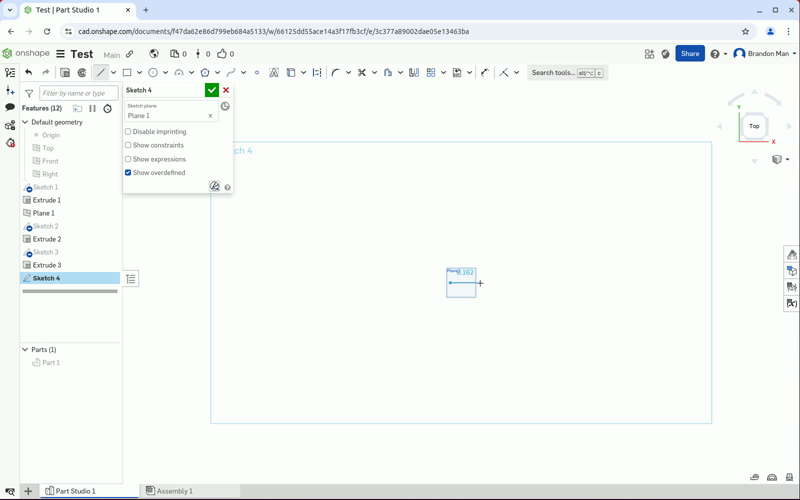
mouse_move(458, 294)
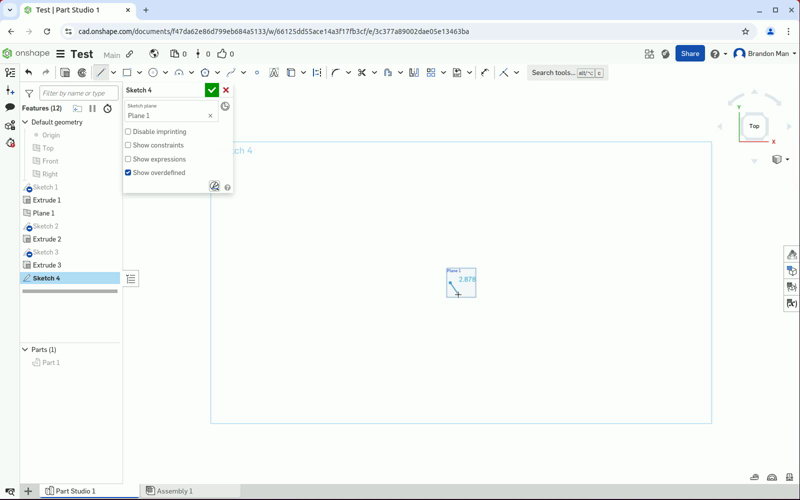
click(458, 294)
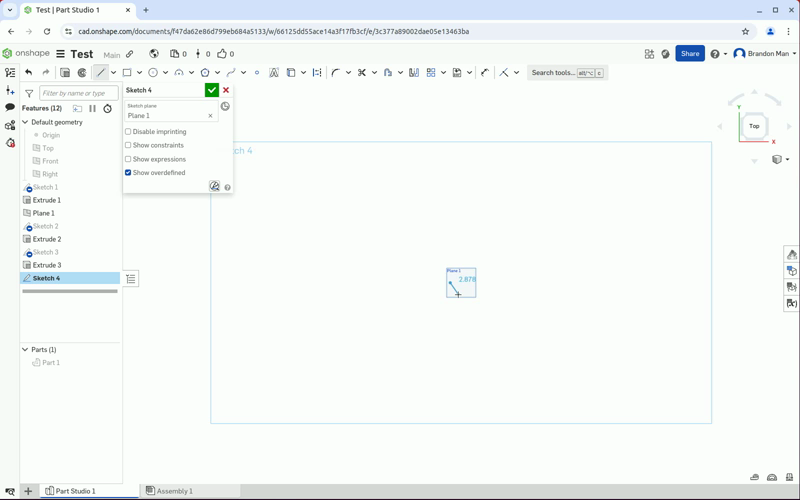
key_up(shift)
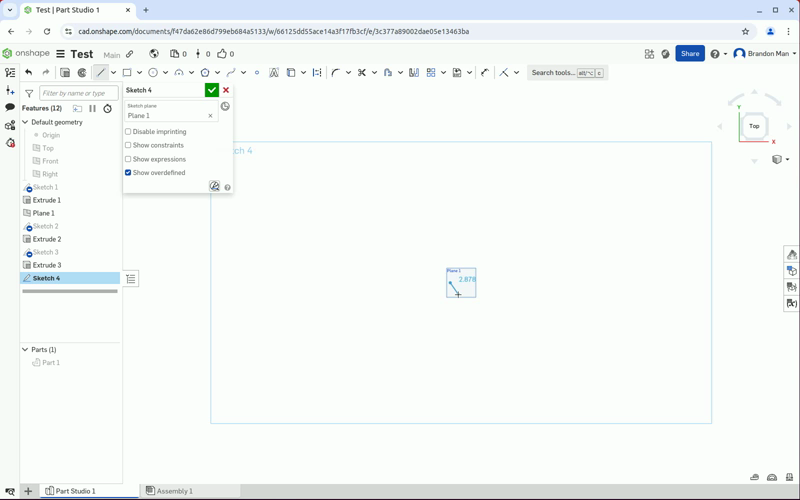
key_down(shift)
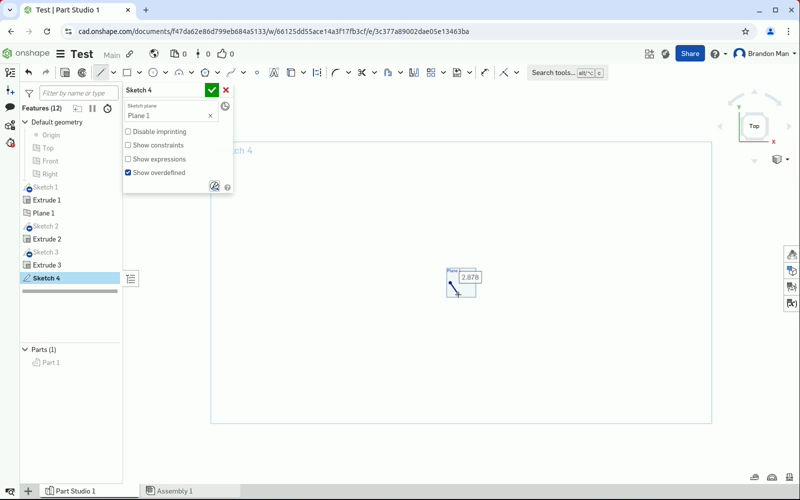
mouse_move(488, 294)
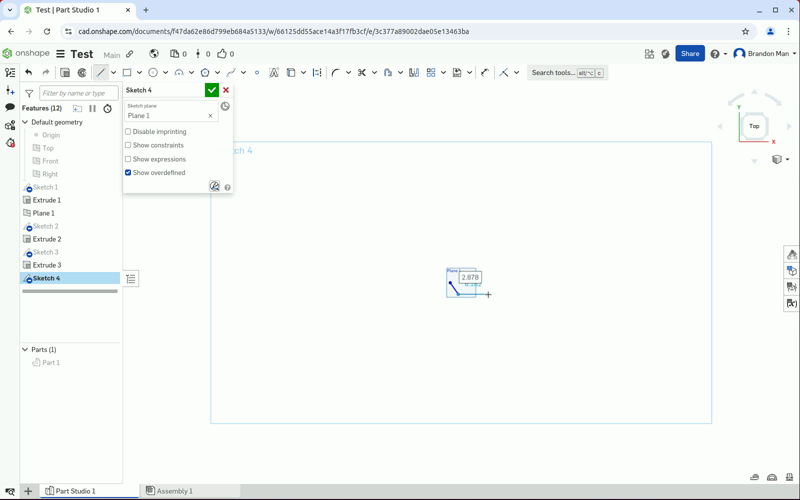
mouse_move(471, 289)
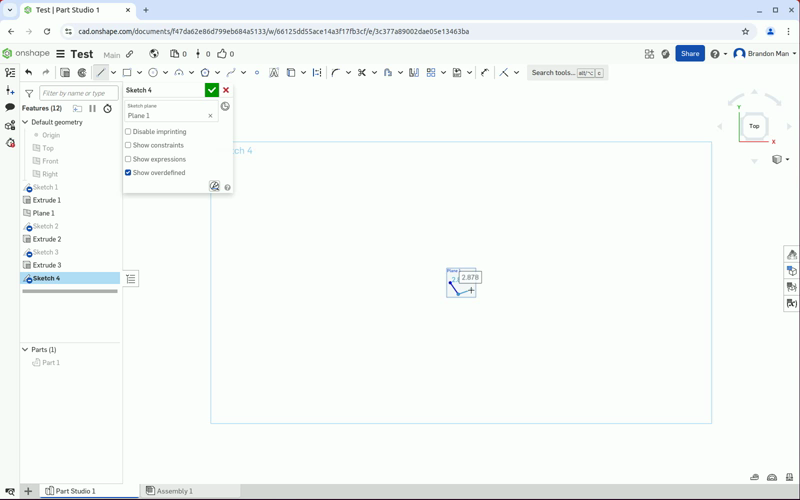
click(471, 289)
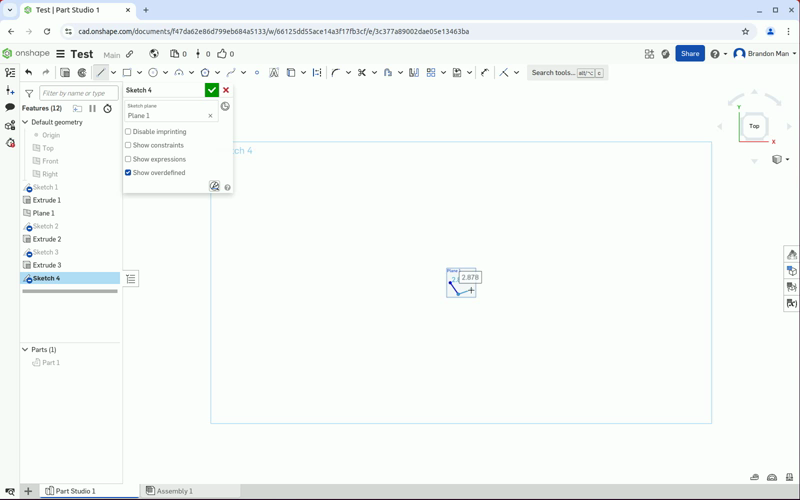
key_up(shift)
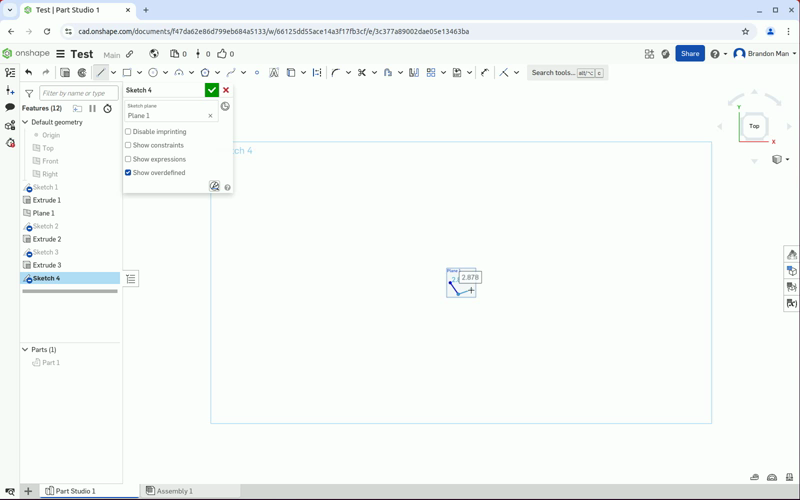
key_down(shift)
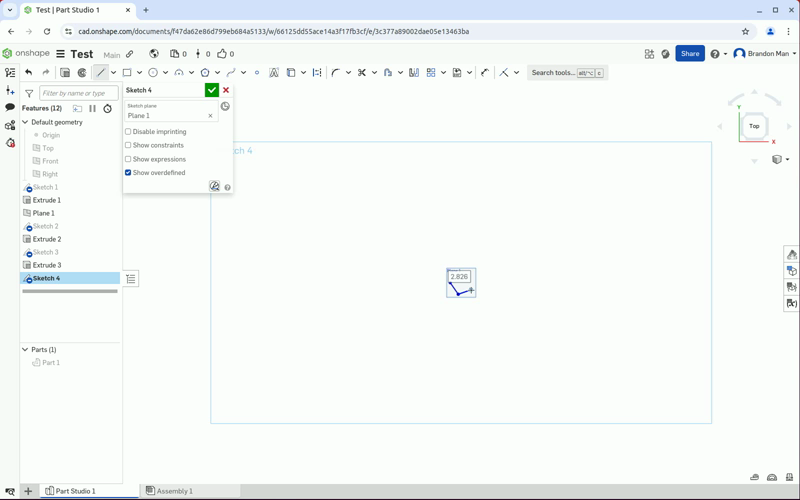
mouse_move(501, 289)
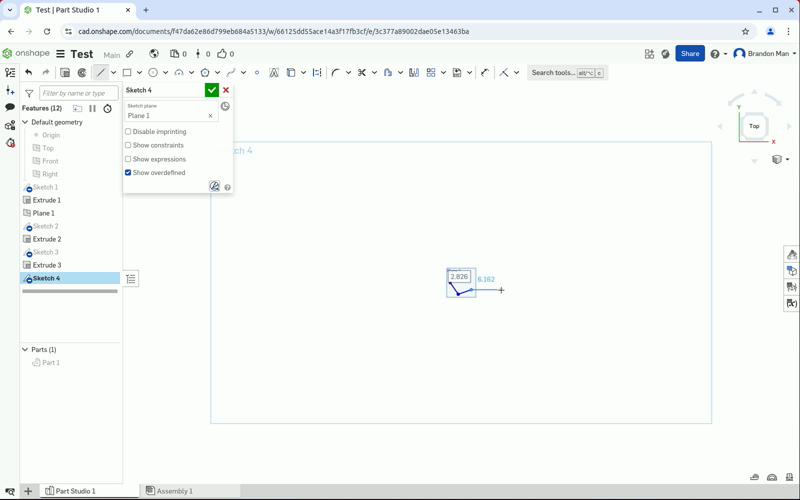
mouse_move(471, 276)
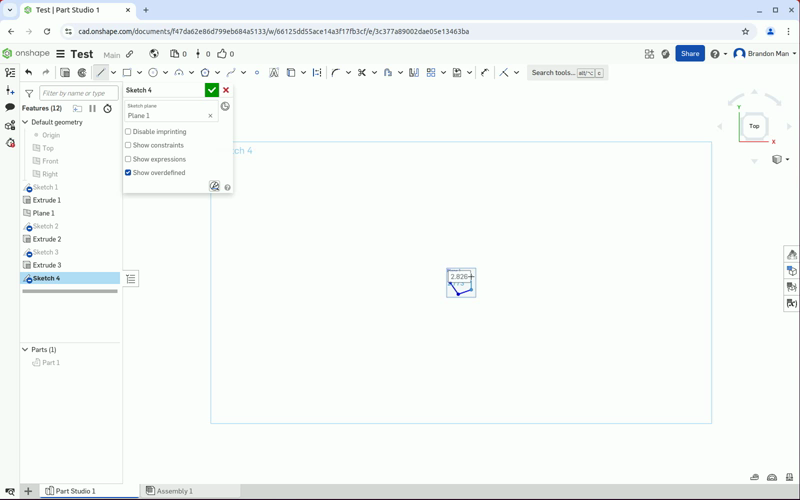
click(471, 276)
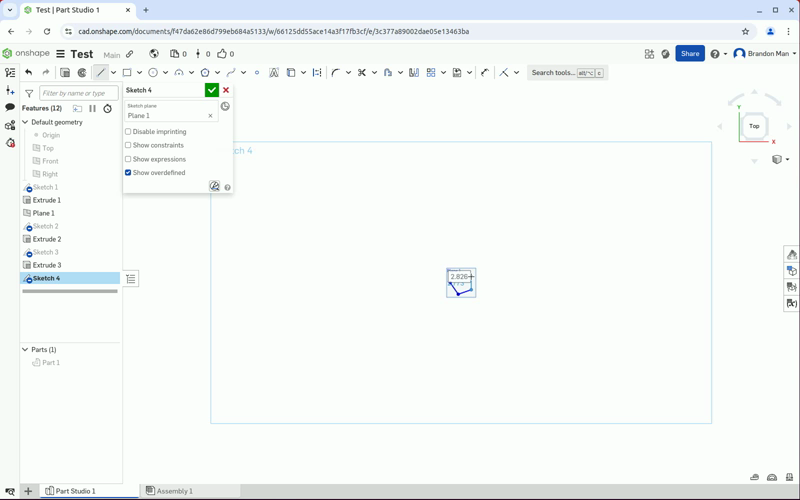
key_up(shift)
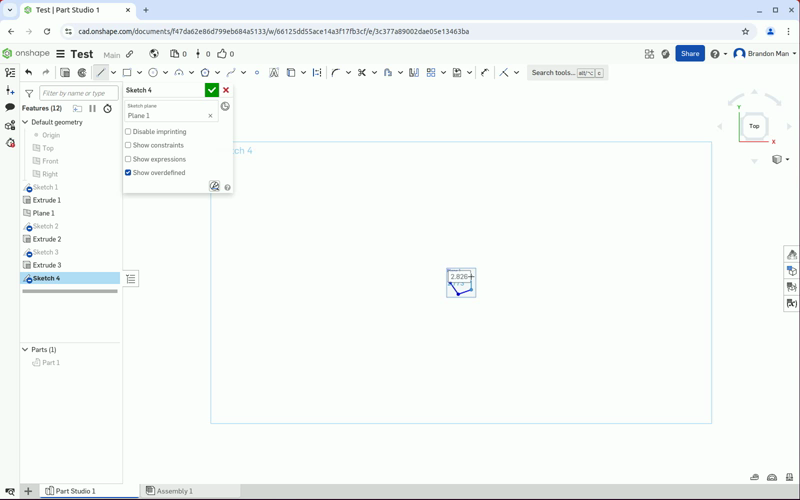
key_down(shift)
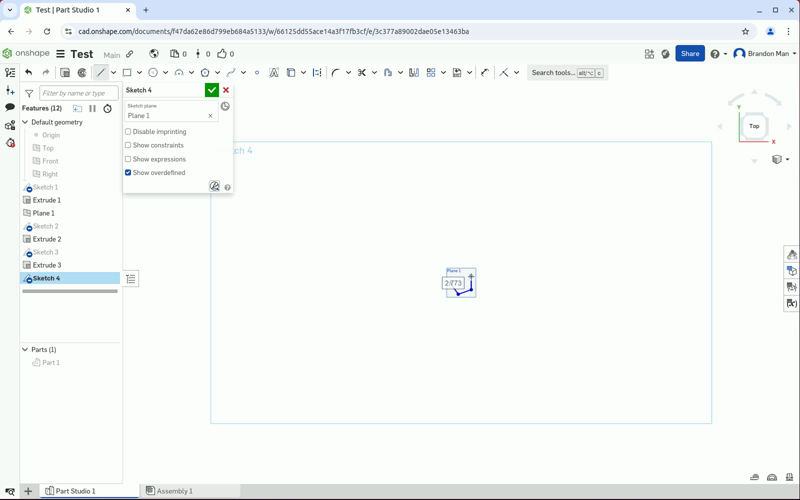
mouse_move(501, 276)
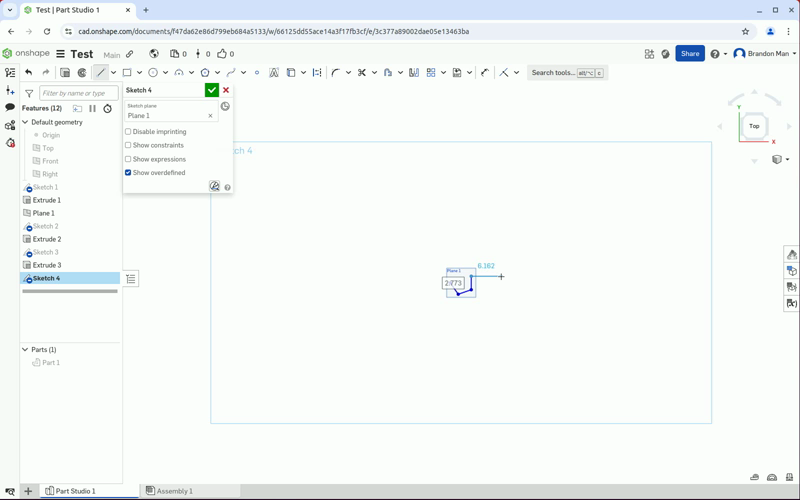
mouse_move(458, 271)
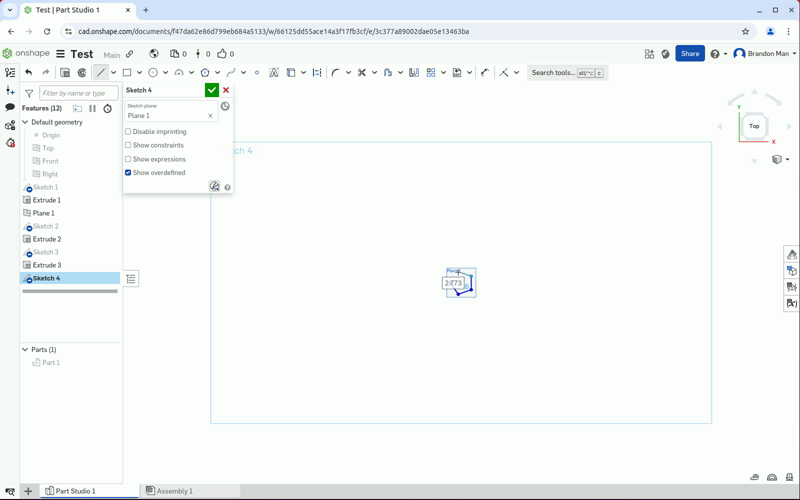
click(458, 271)
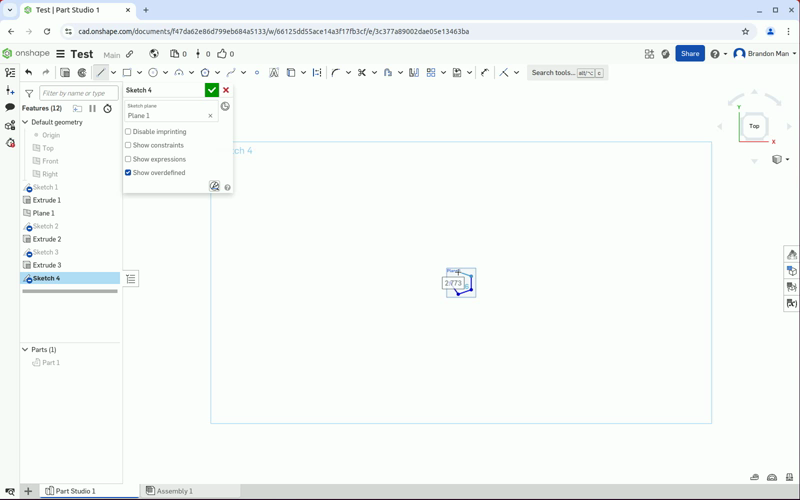
key_up(shift)
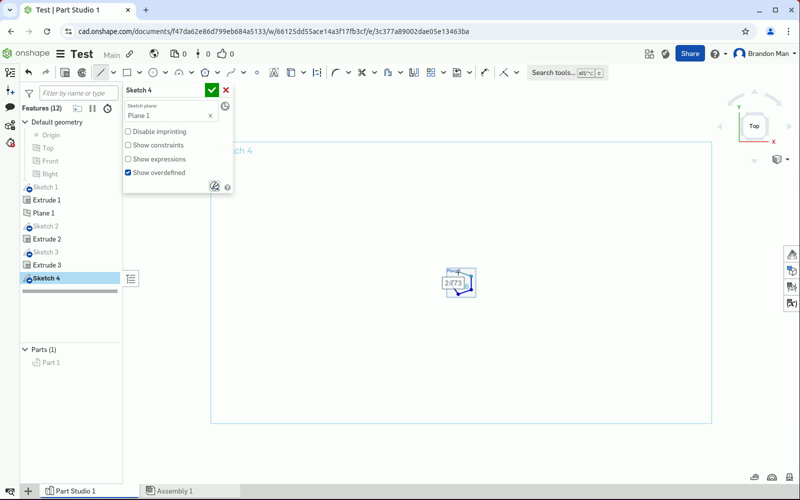
mouse_move(488, 271)
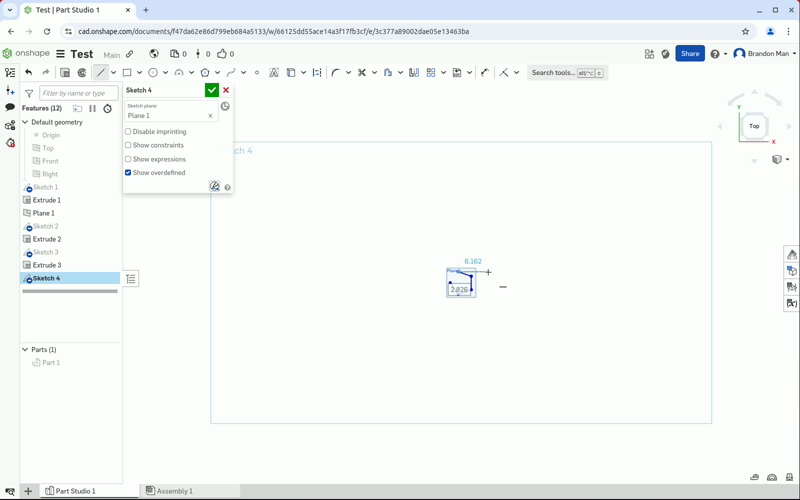
key_down(shift)
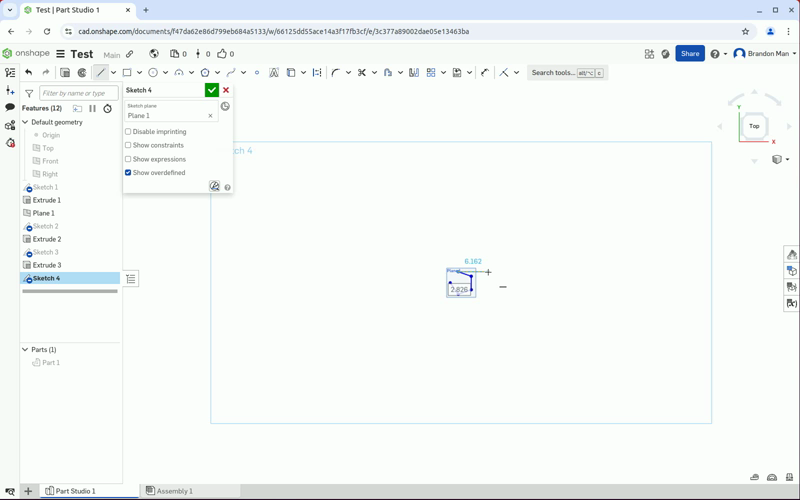
mouse_move(450, 282)
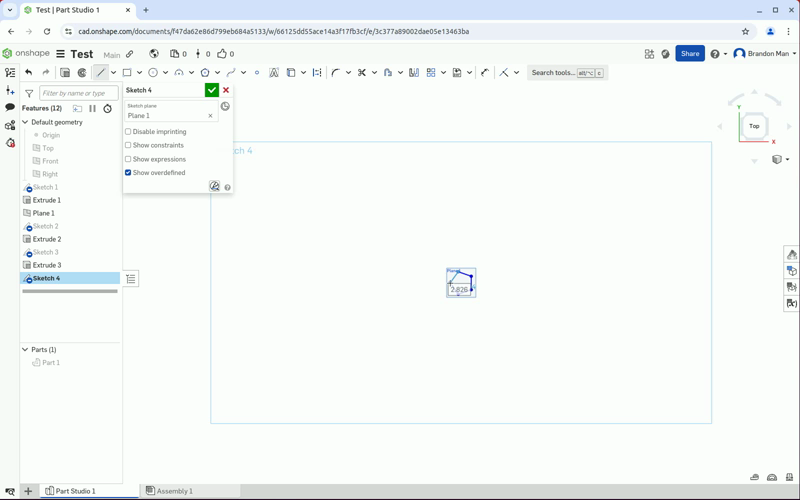
key_up(shift)
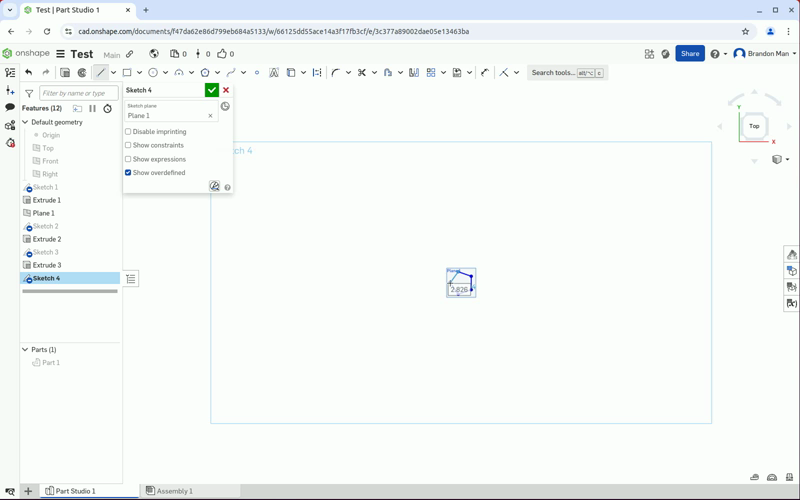
click(450, 282)
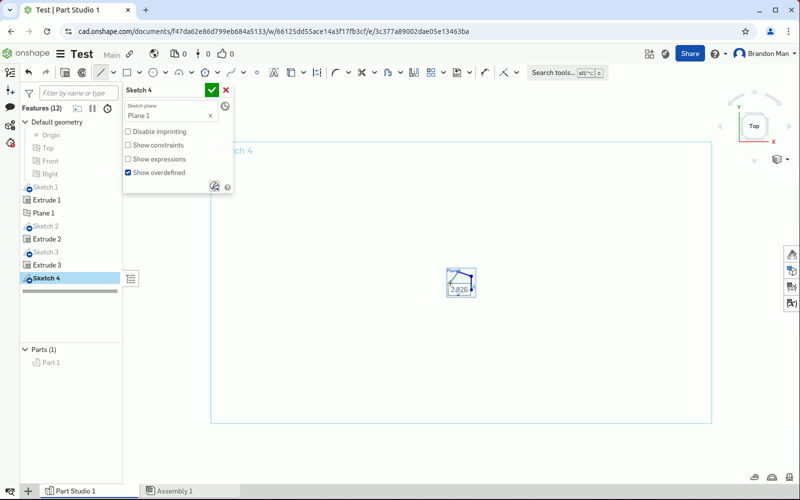
key(esc)
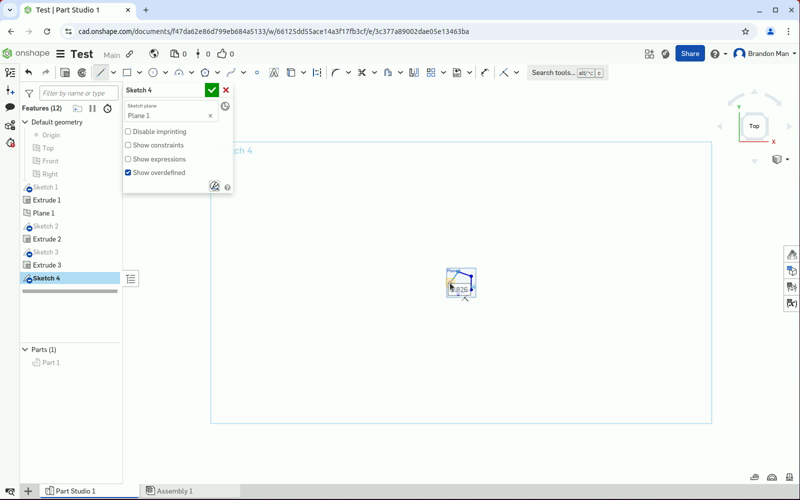
mouse_move(460, 289)
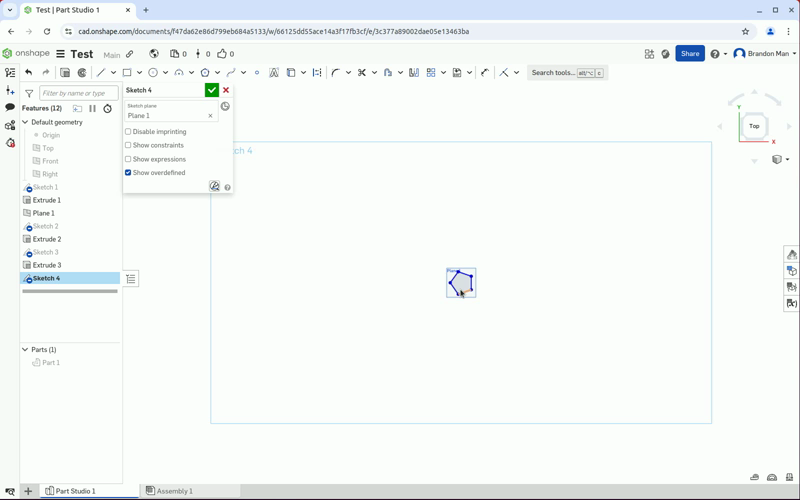
scroll(6)
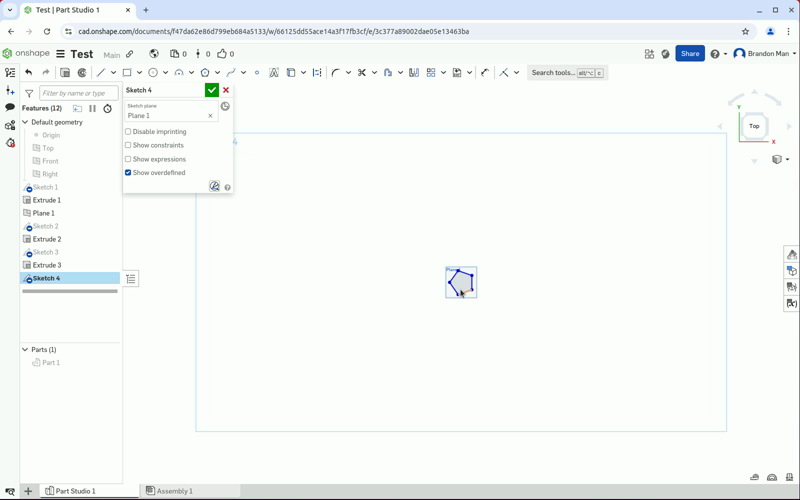
scroll(6)
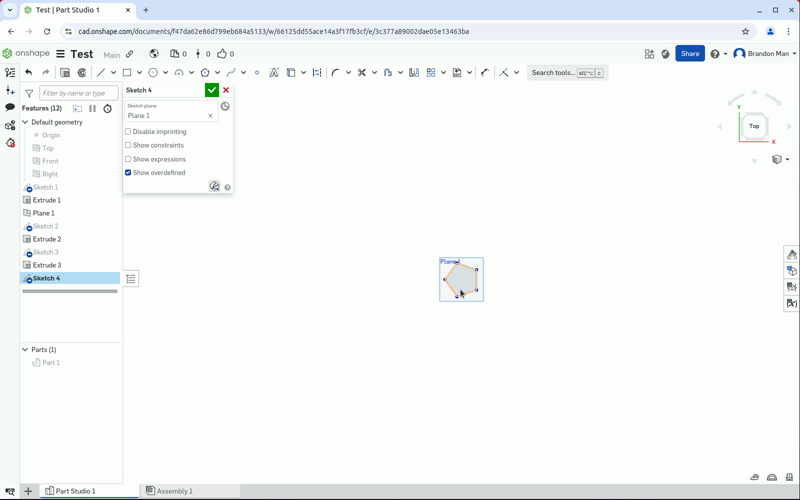
scroll(6)
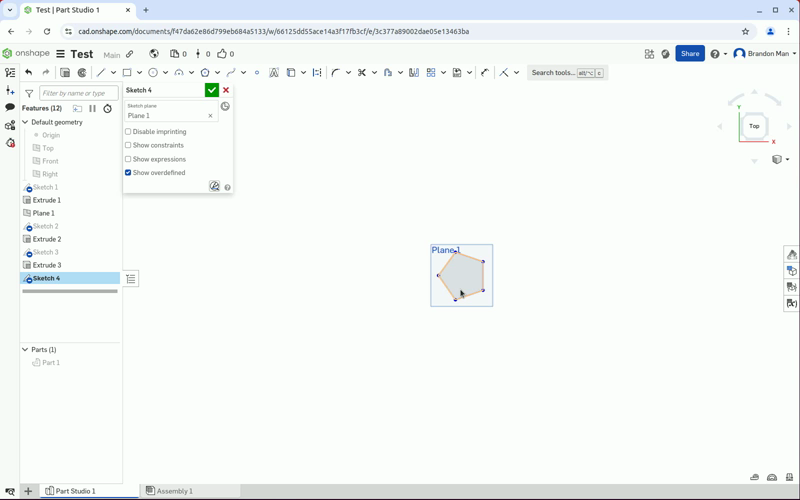
scroll(6)
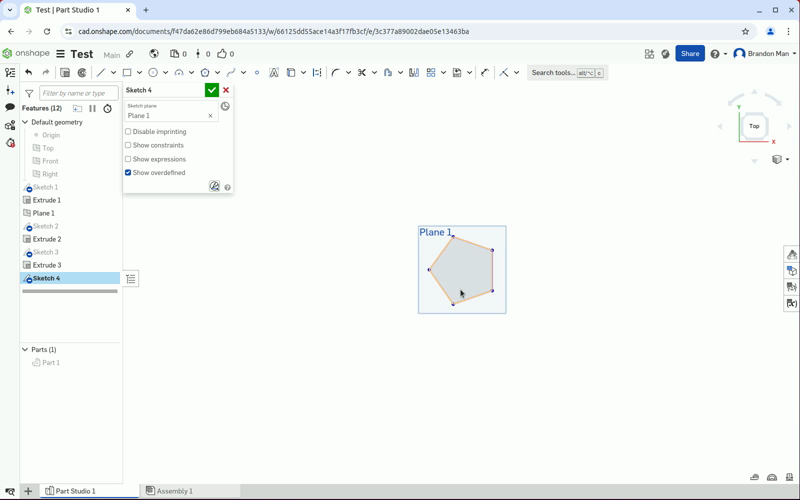
scroll(6)
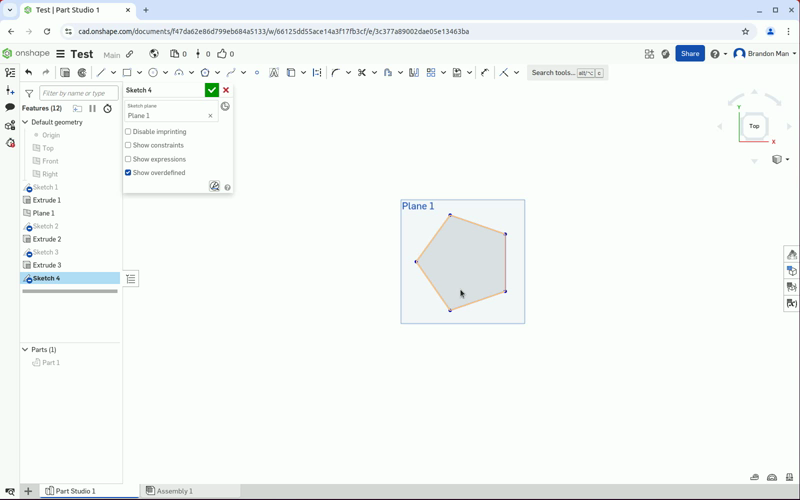
scroll(6)
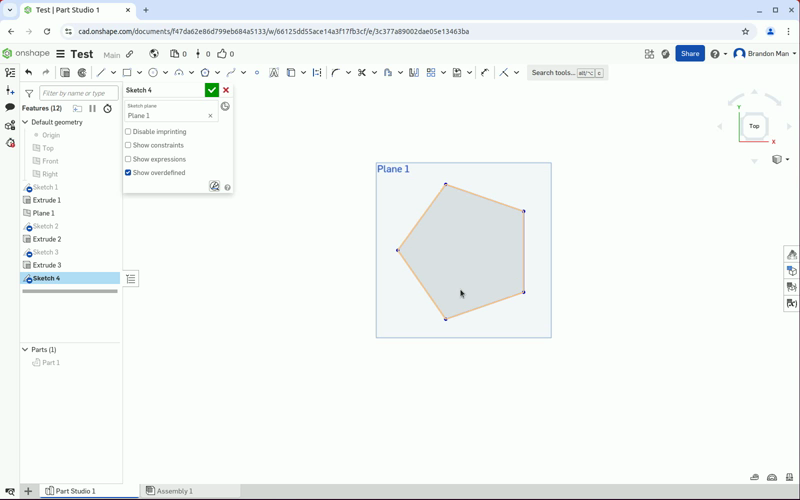
scroll(6)
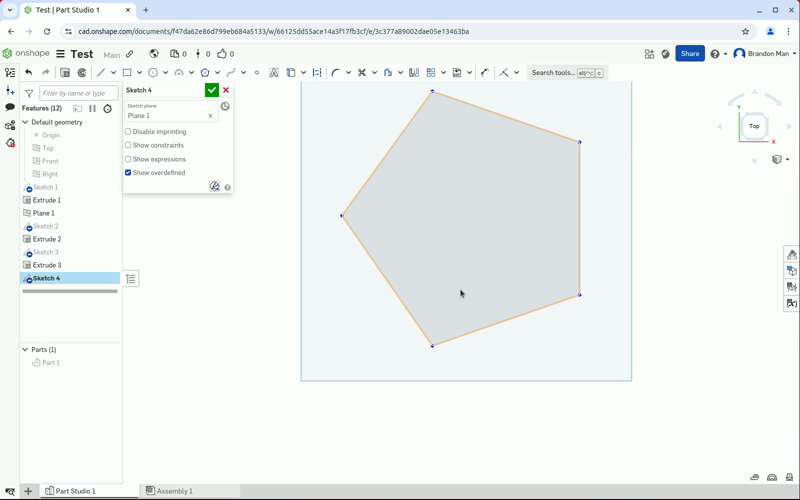
click(460, 289)
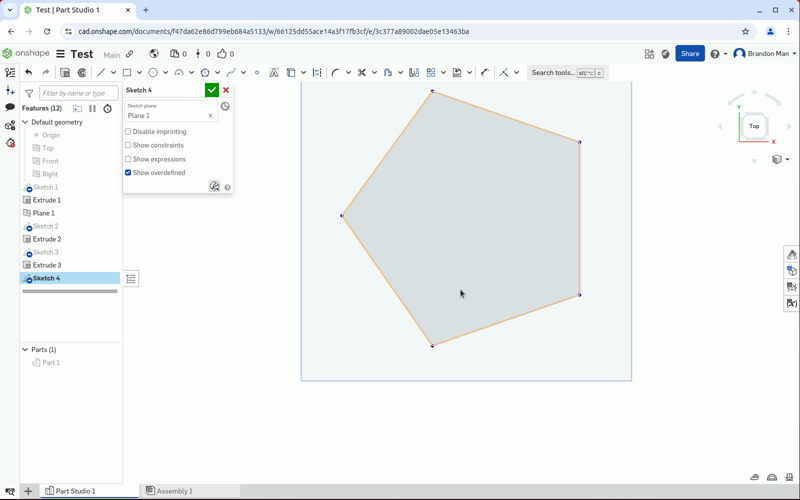
scroll(-6)
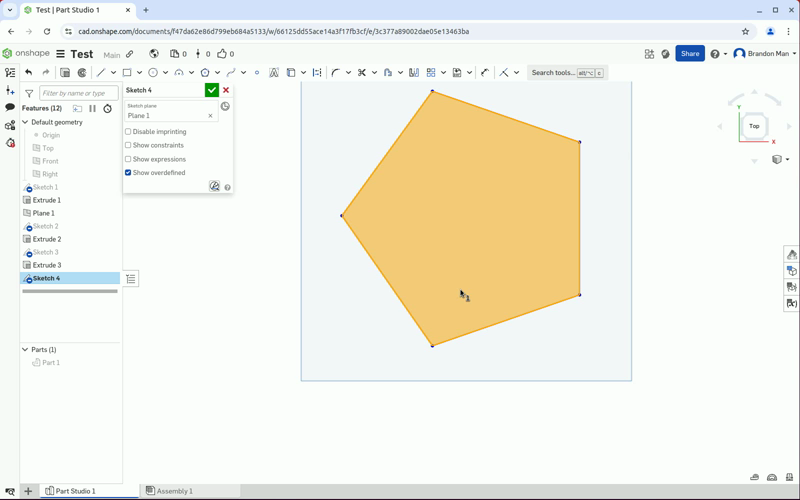
scroll(-6)
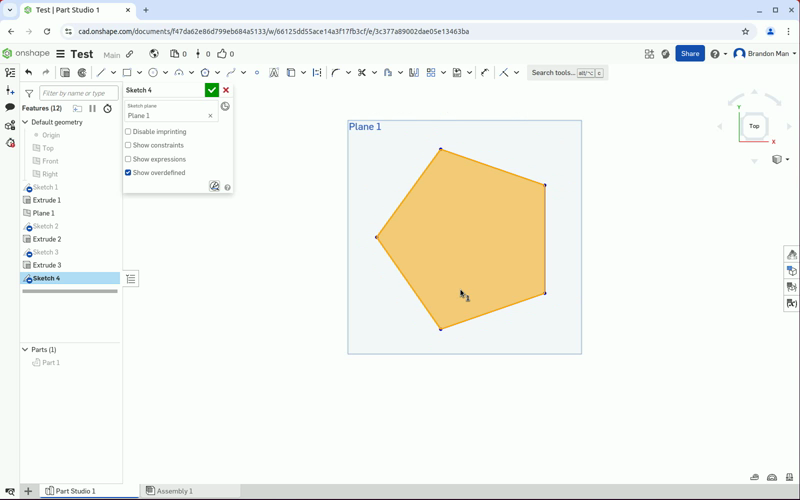
scroll(-6)
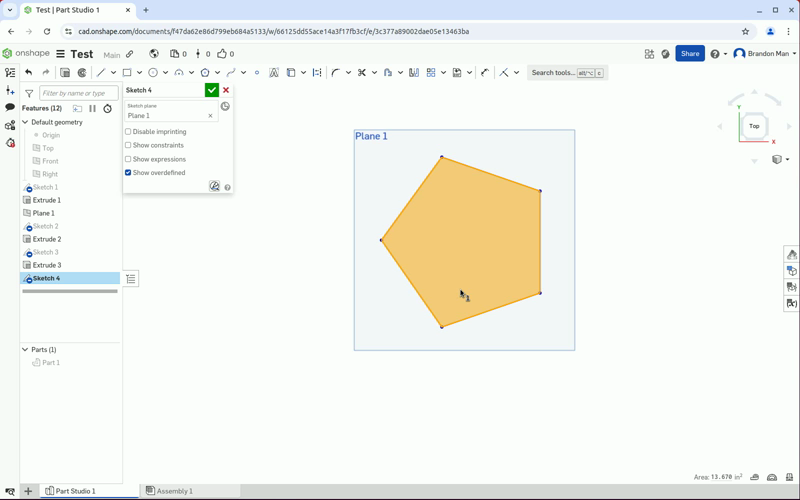
scroll(-6)
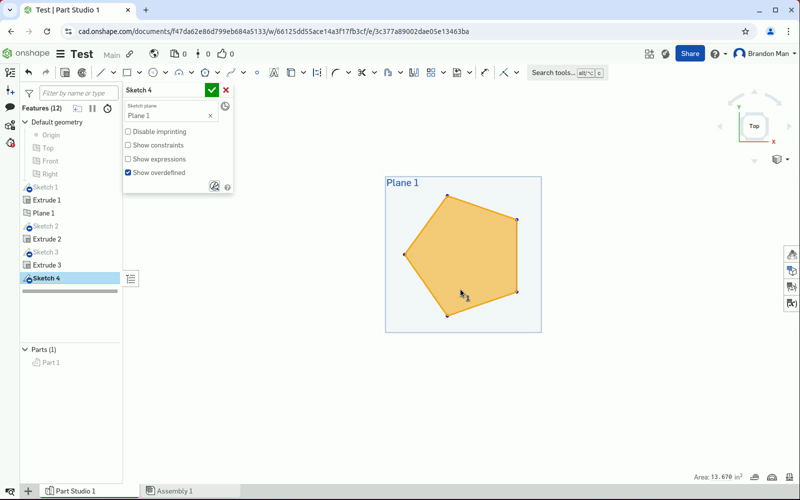
scroll(-6)
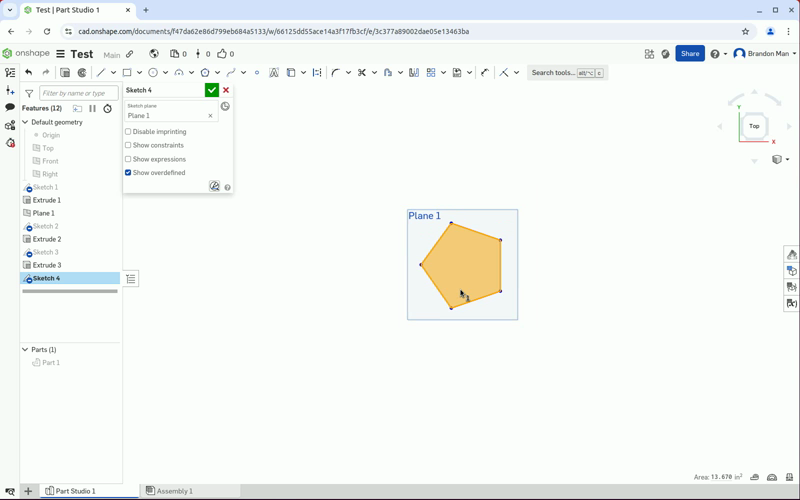
scroll(-6)
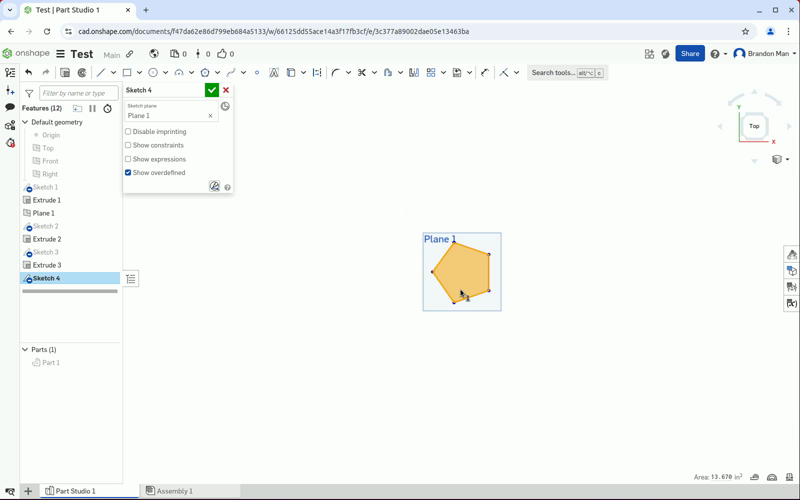
scroll(-6)
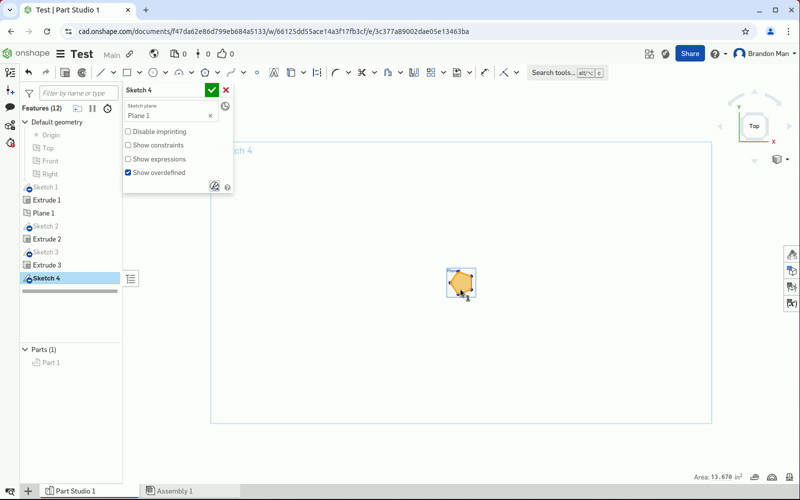
mouse_move(73, 352)
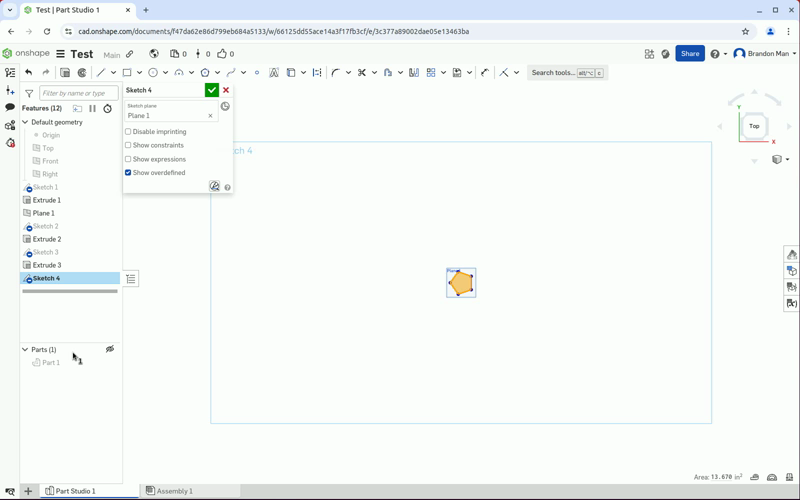
key(shift+y)
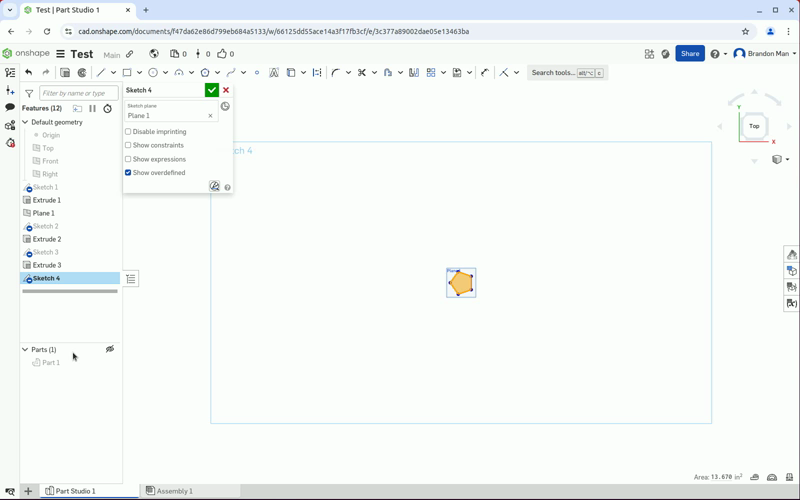
key(shift+e)
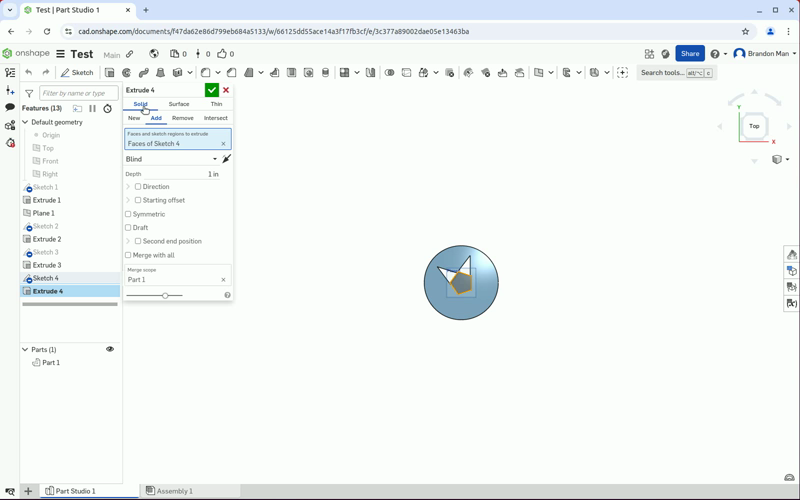
mouse_move(143, 106)
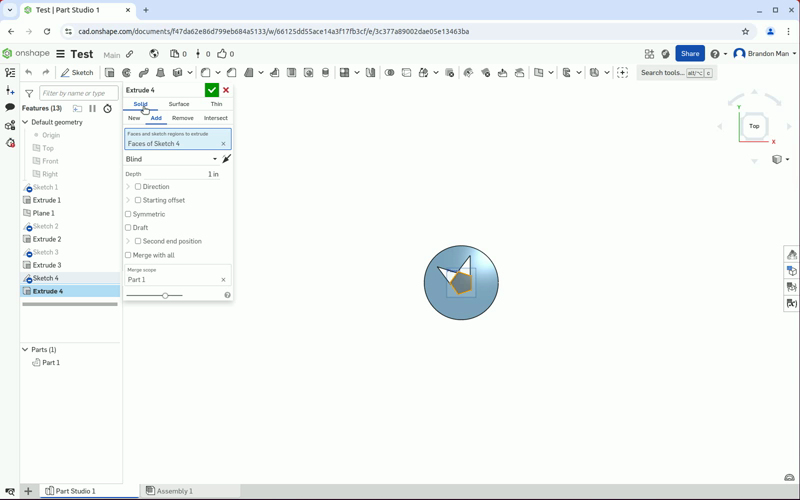
click(143, 106)
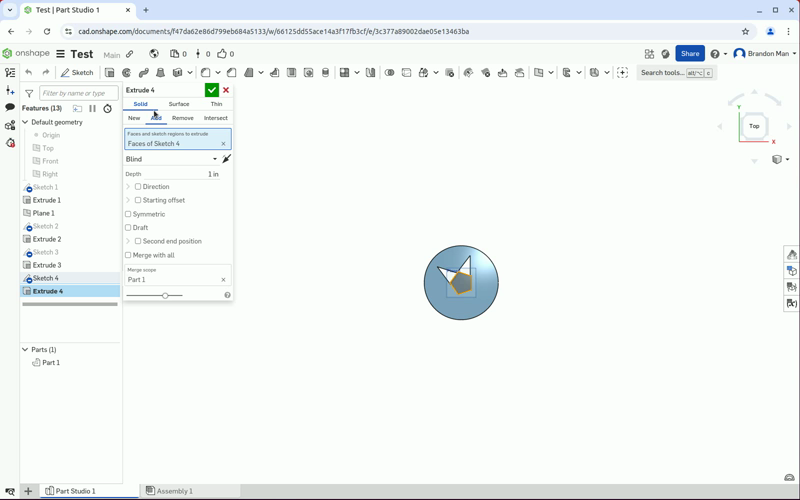
mouse_move(186, 120)
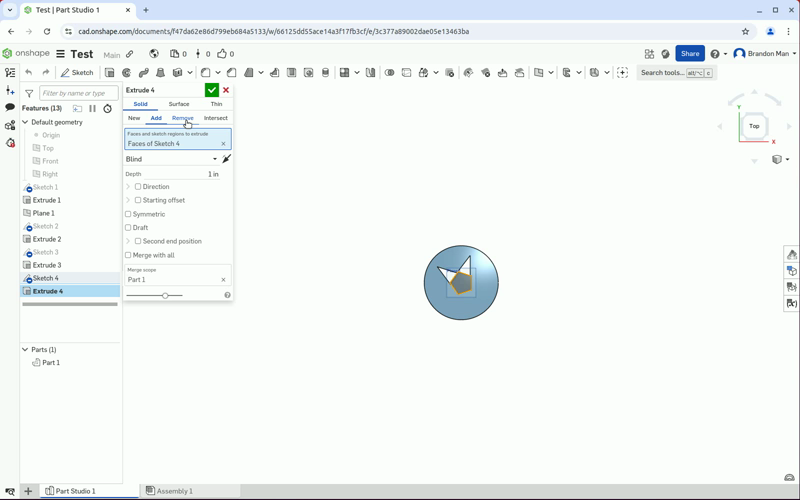
click(186, 120)
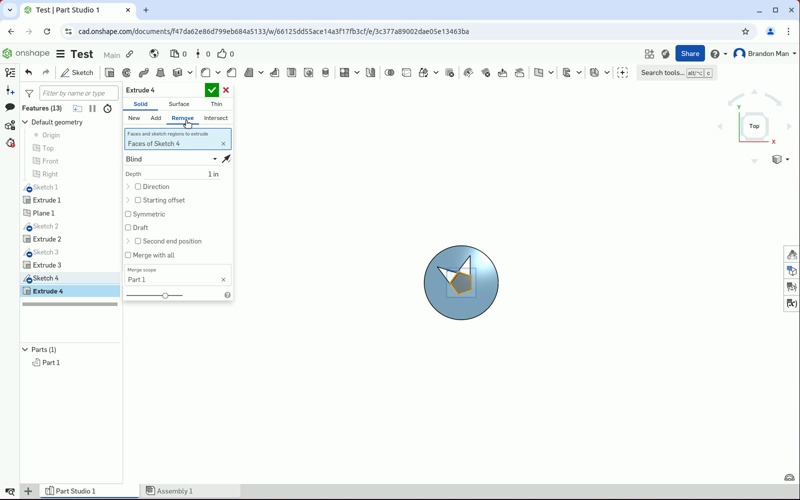
key(tab, 4)
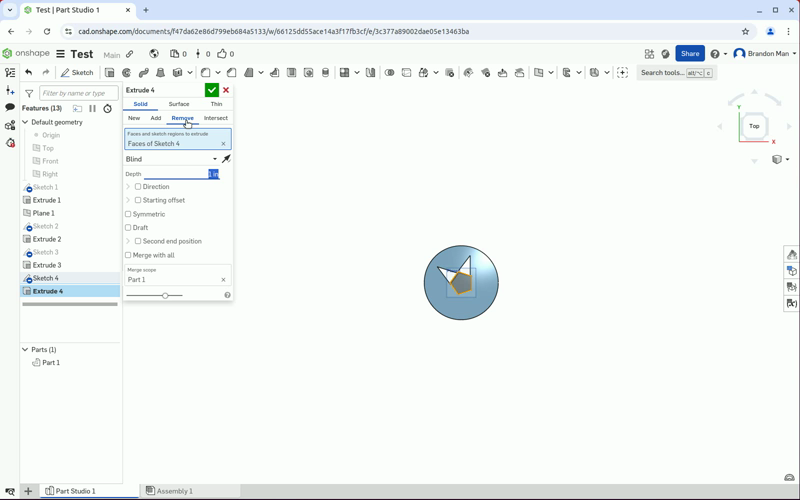
text(23.108)
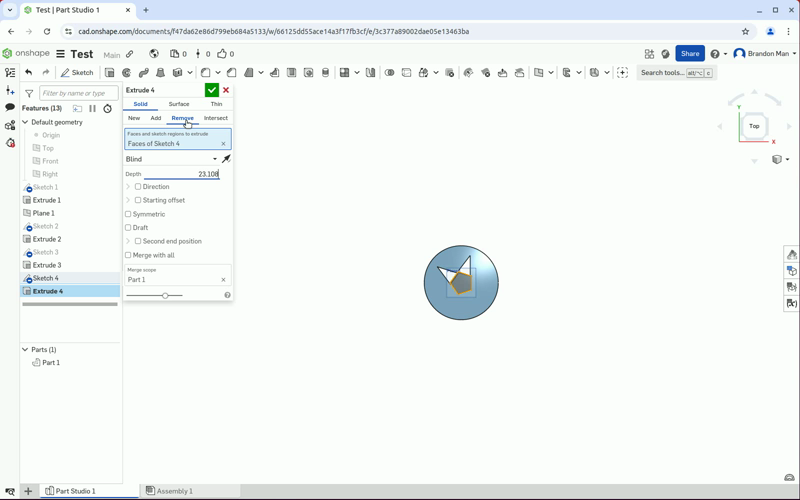
key(tab, 6)
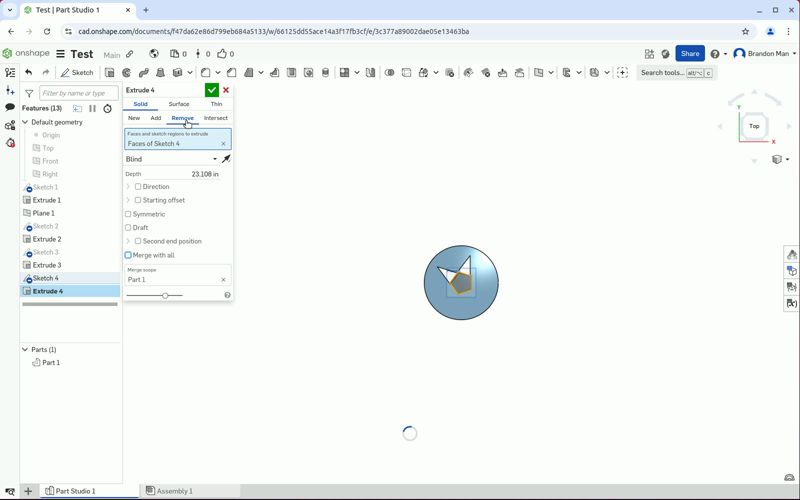
key(space)
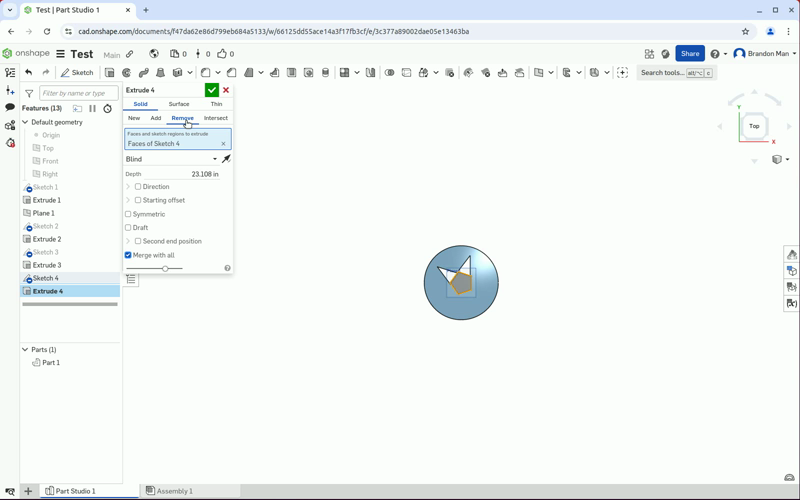
key(enter)
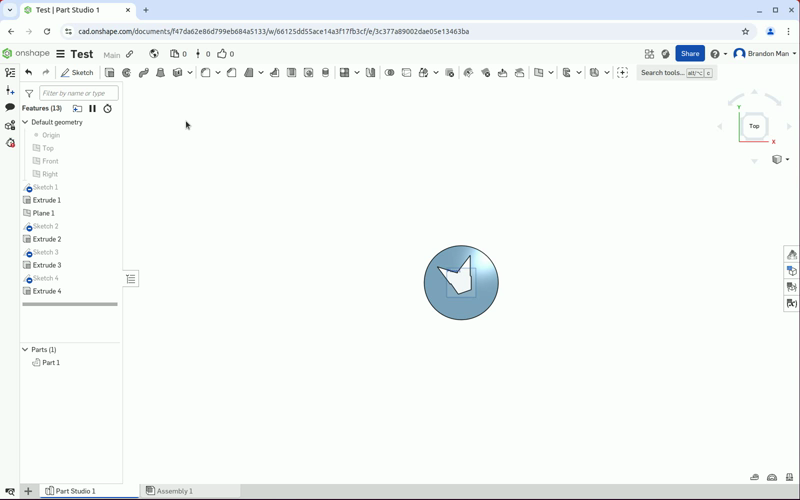
key(shift+h)
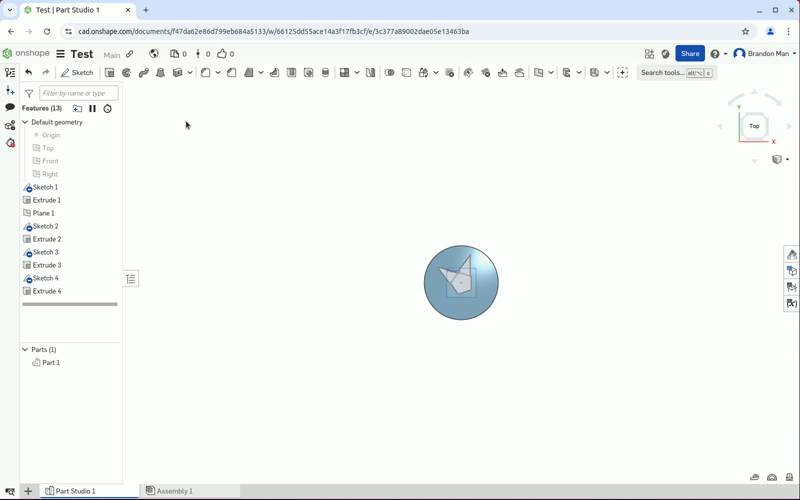
key(shift+h)
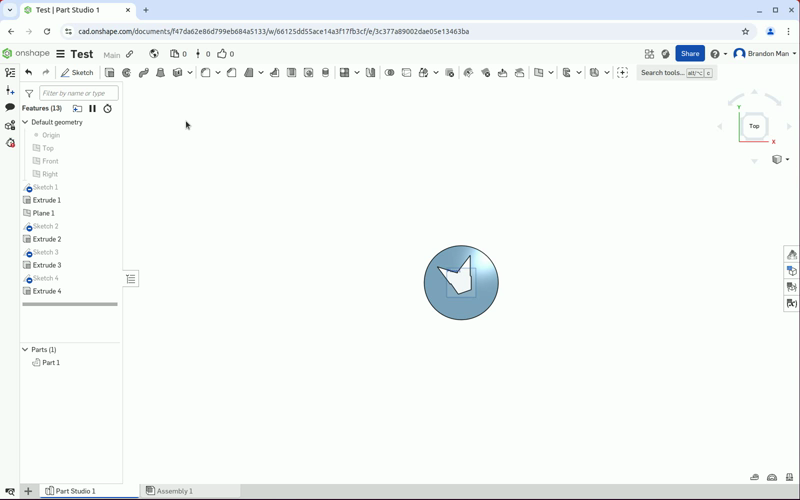
mouse_move(73, 189)
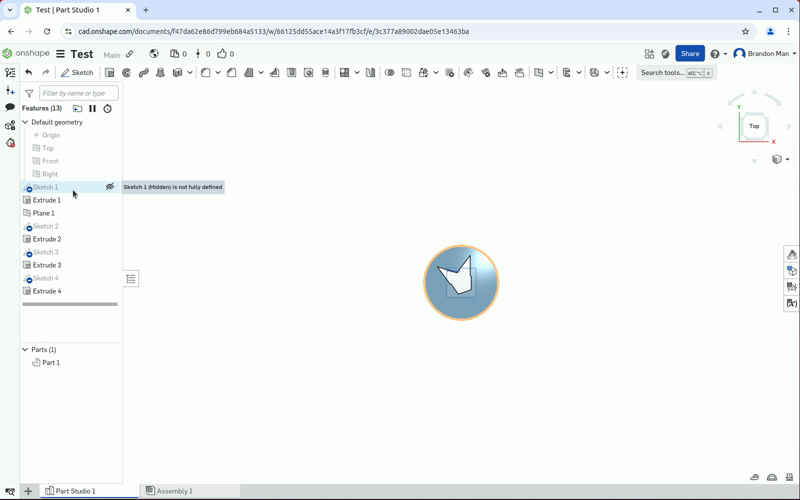
click(73, 189)
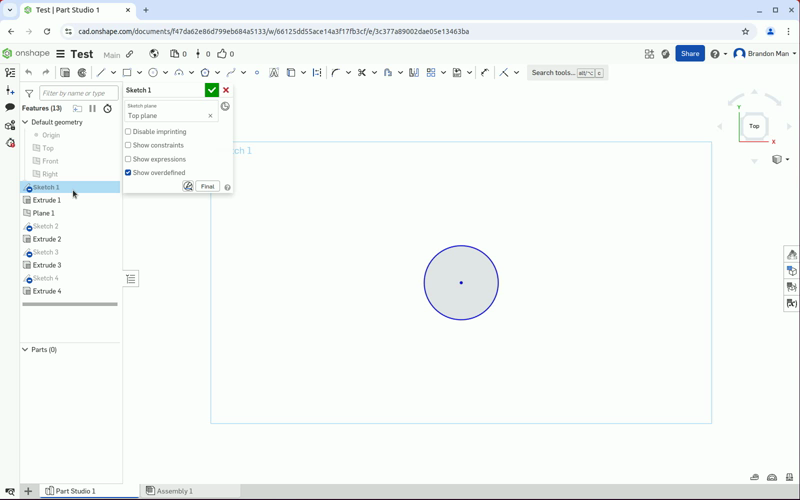
mouse_move(229, 92)
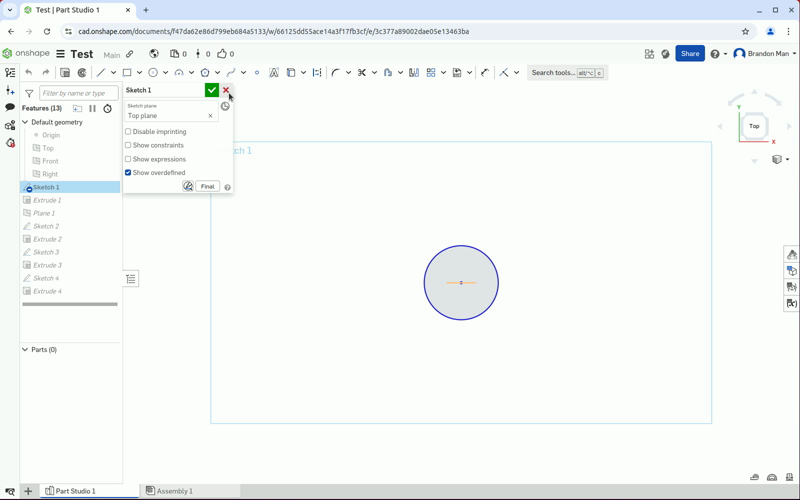
click(229, 92)
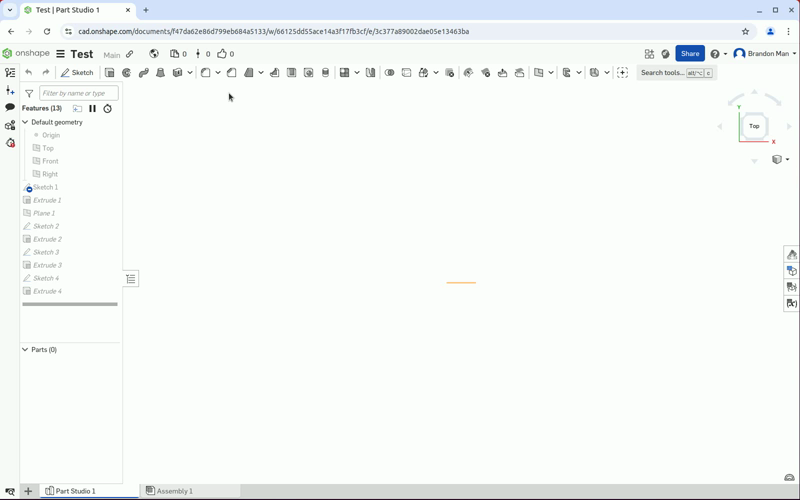
key(shift+s)
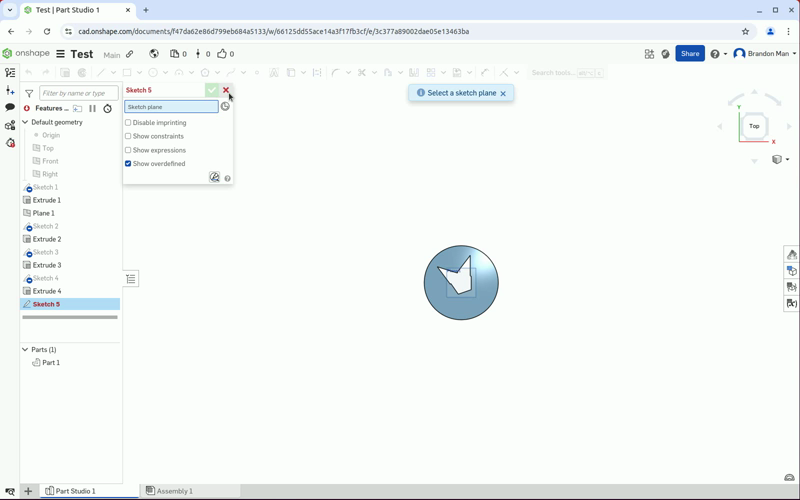
mouse_move(73, 215)
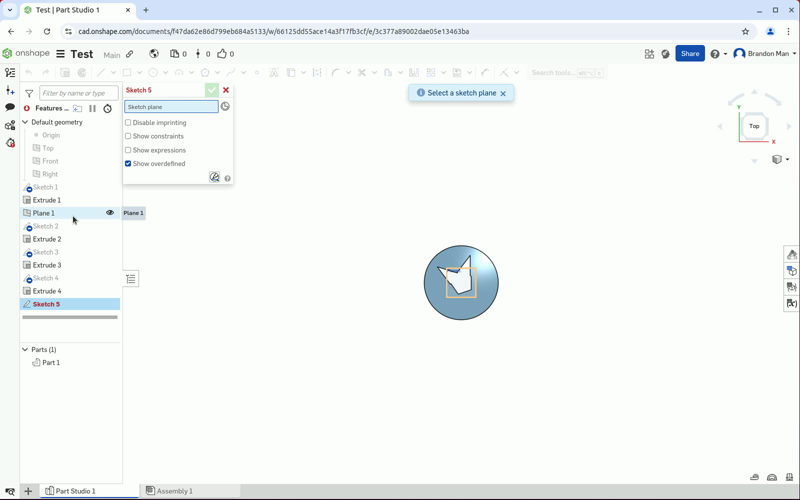
click(73, 215)
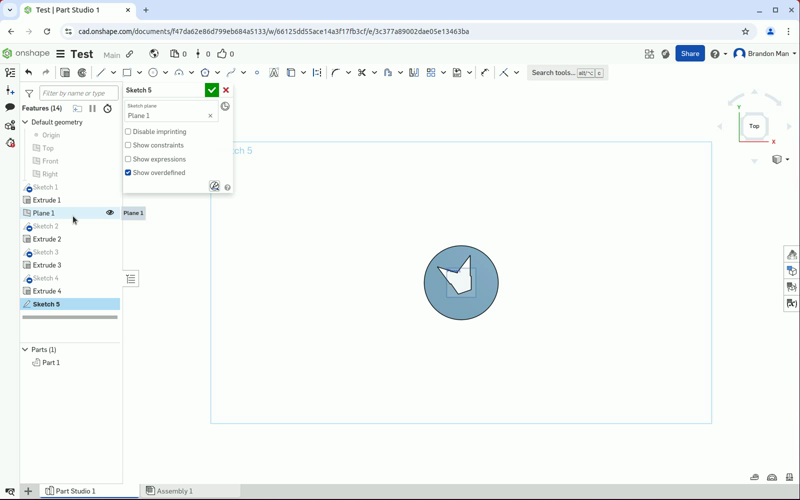
mouse_move(73, 352)
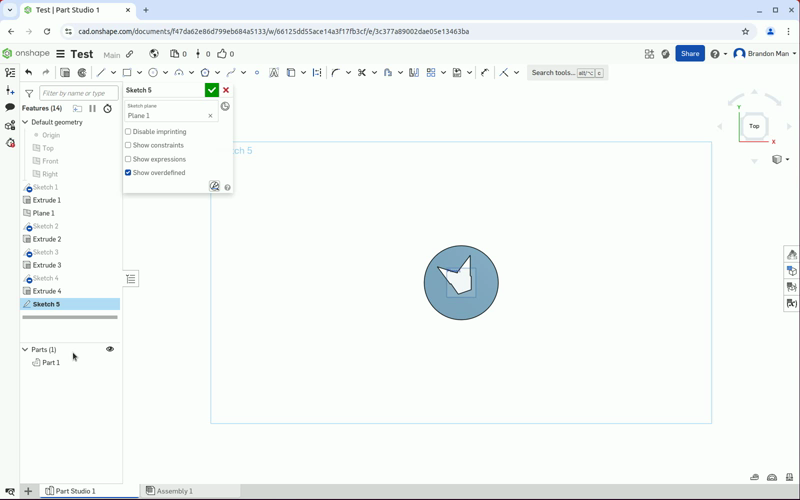
key(y)
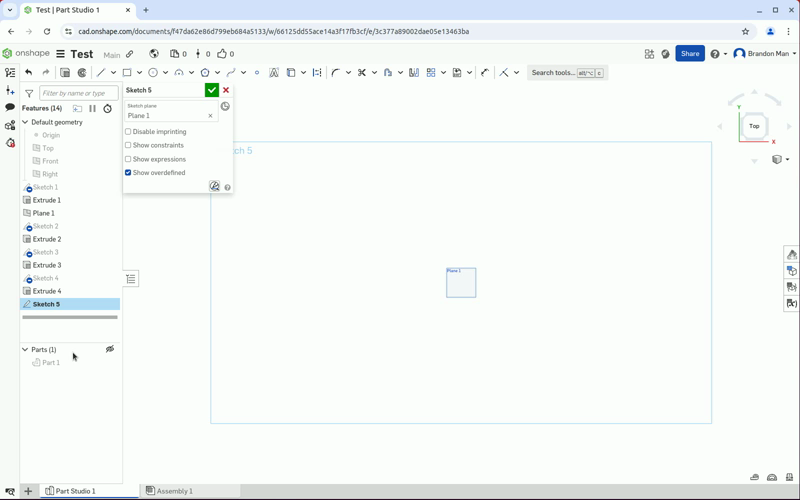
key(l)
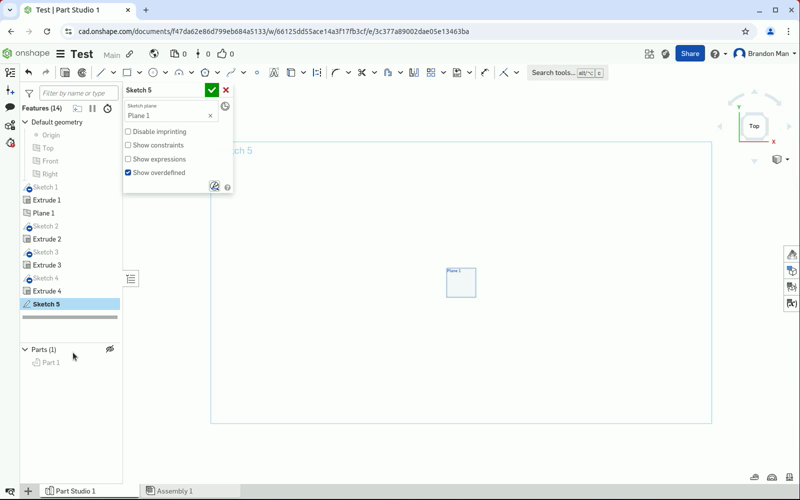
key_down(shift)
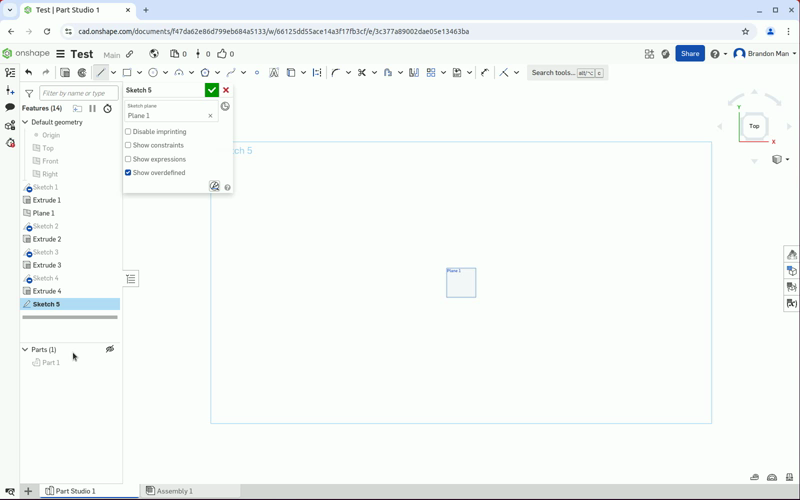
mouse_move(437, 299)
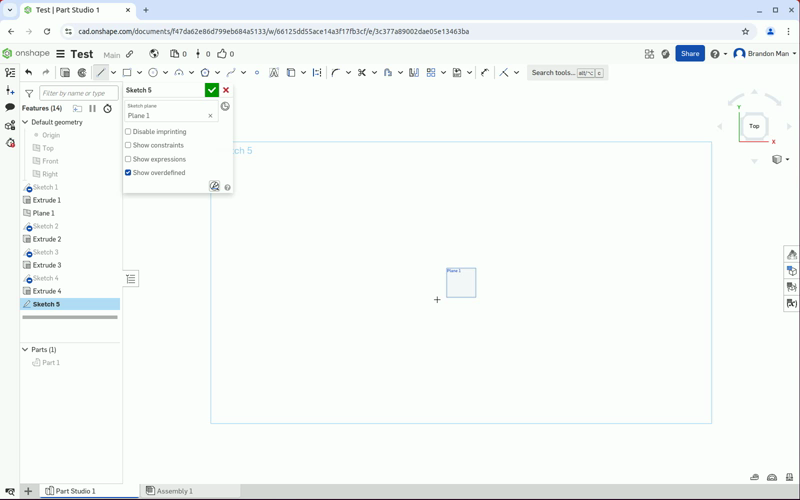
click(437, 299)
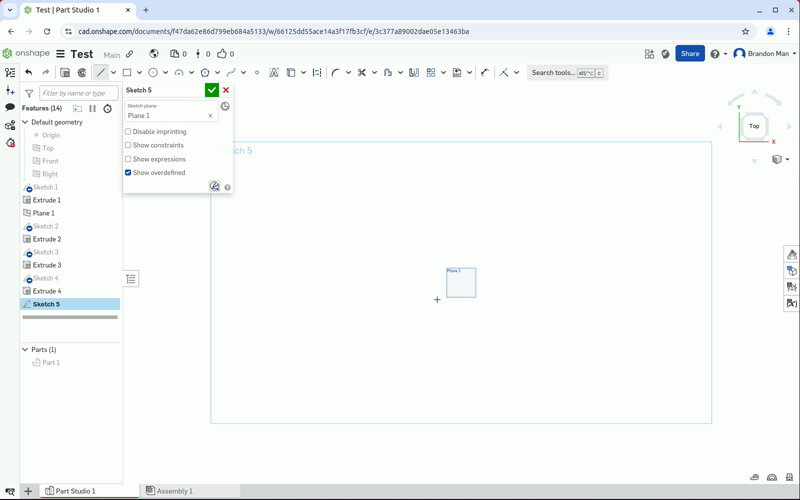
key_up(shift)
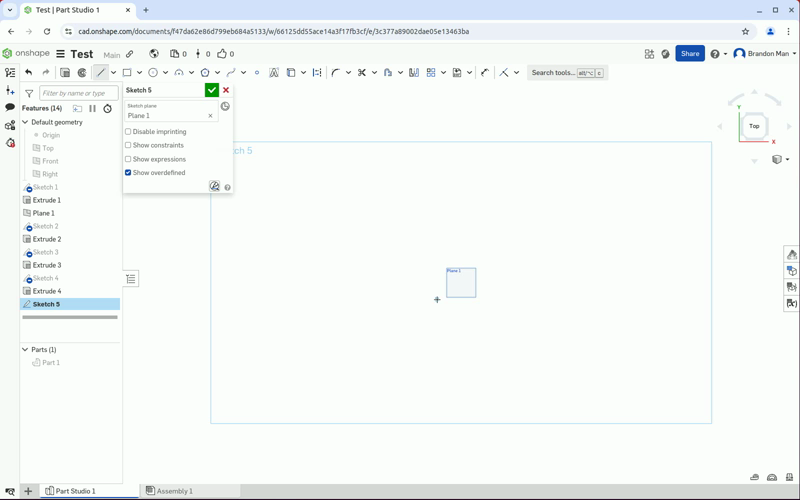
key_down(shift)
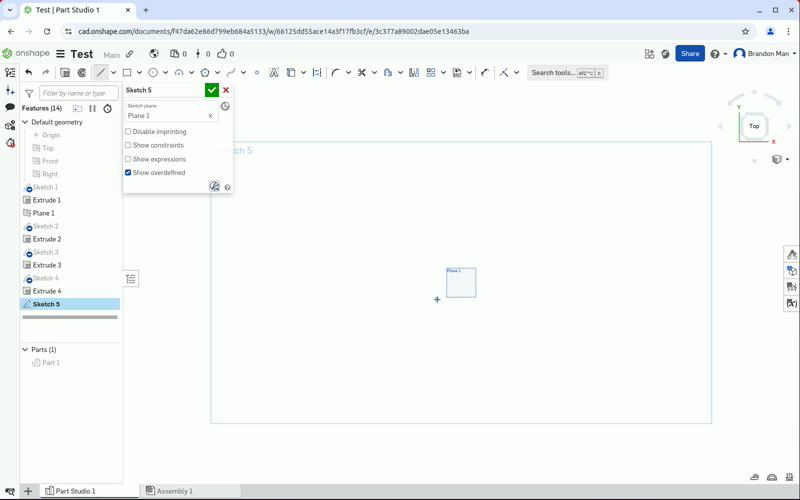
mouse_move(467, 299)
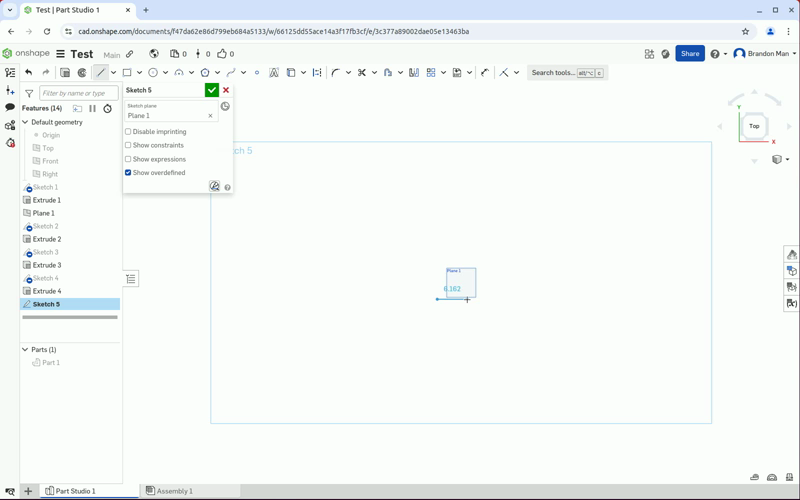
mouse_move(458, 292)
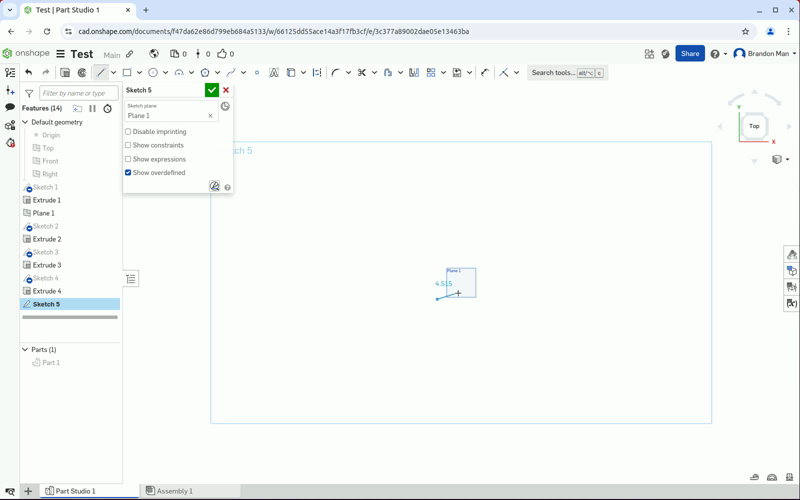
click(458, 292)
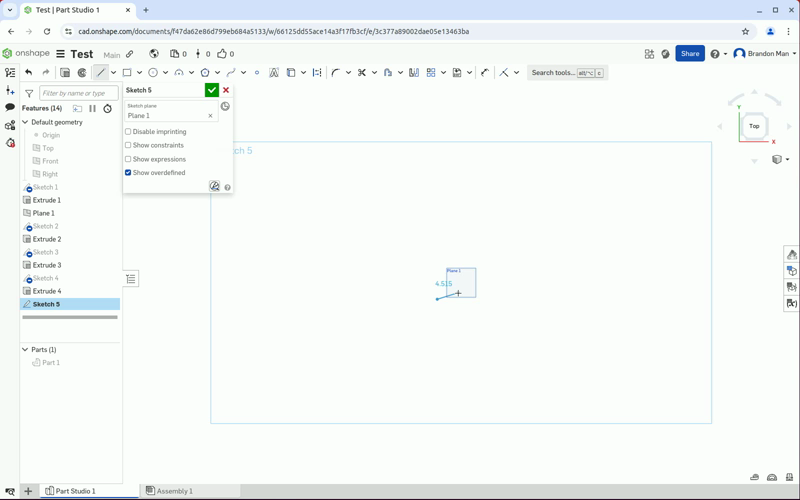
key_up(shift)
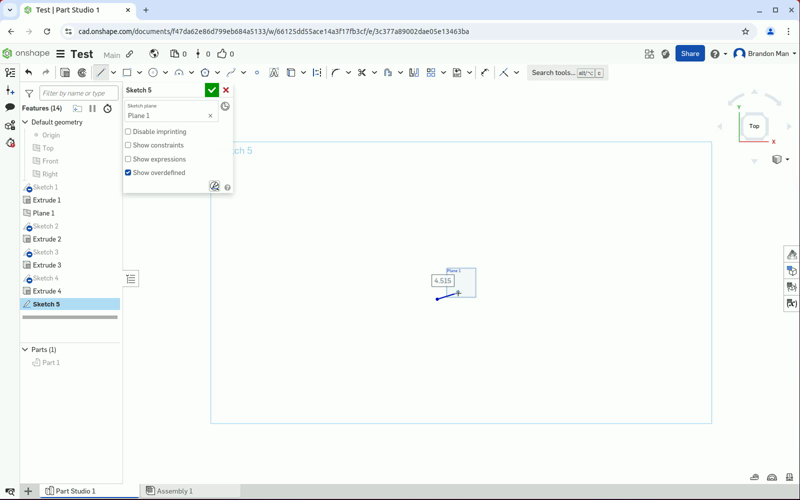
key_down(shift)
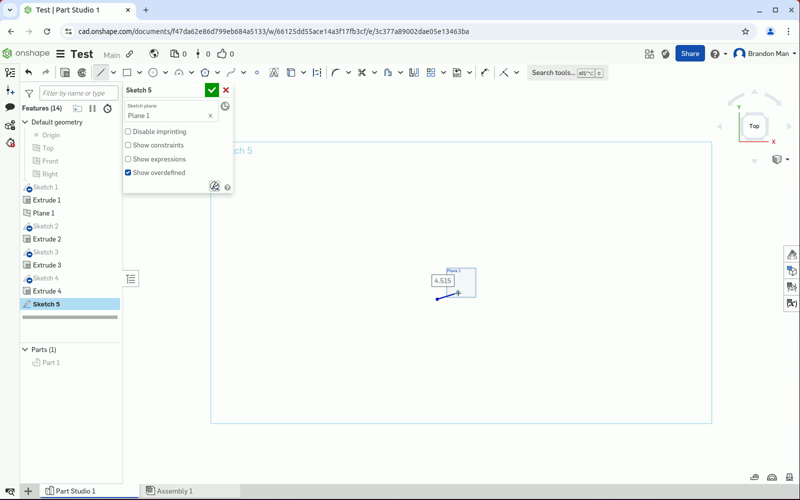
mouse_move(488, 292)
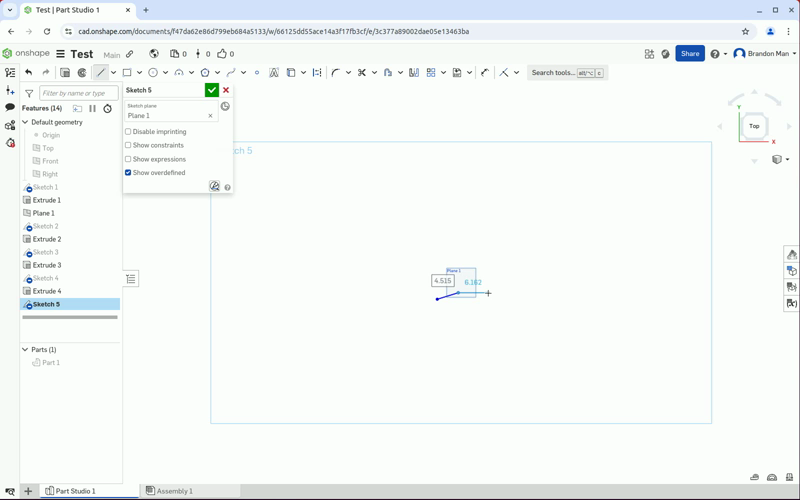
mouse_move(450, 281)
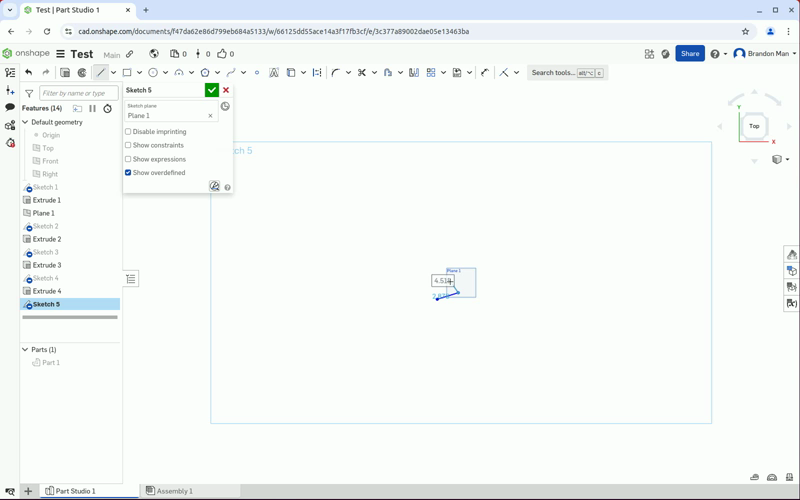
click(450, 281)
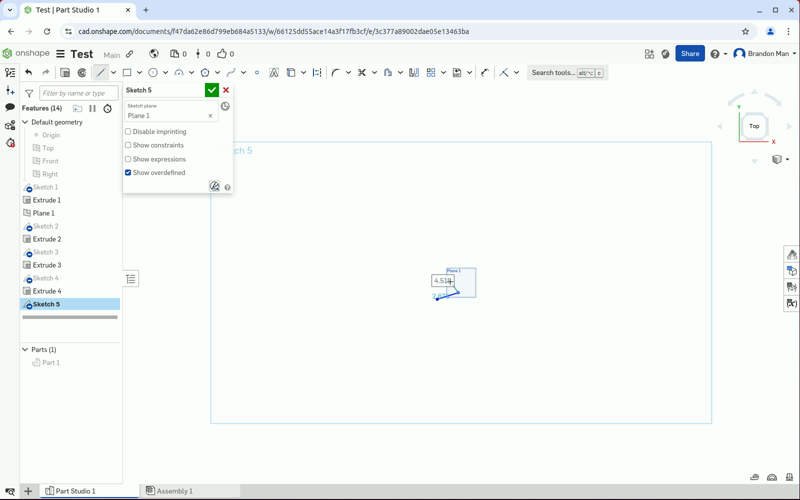
key_up(shift)
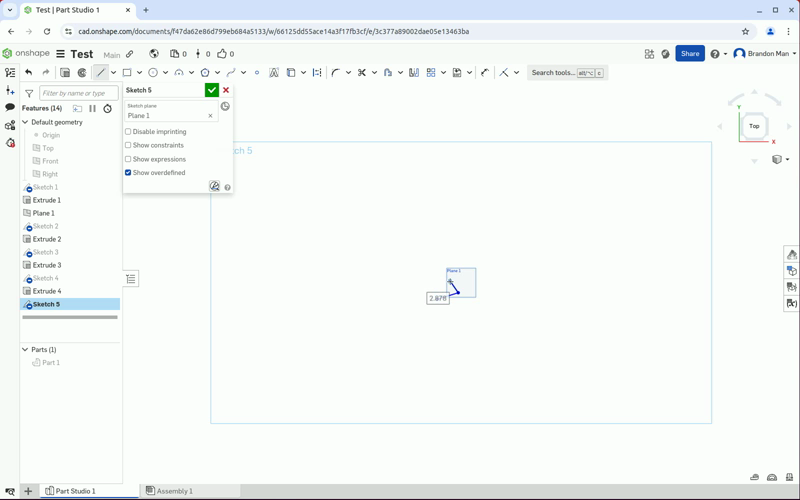
mouse_move(480, 281)
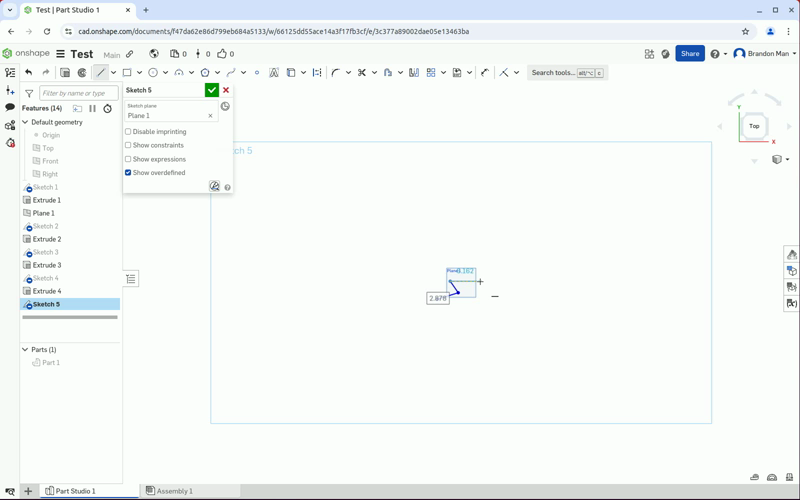
key_down(shift)
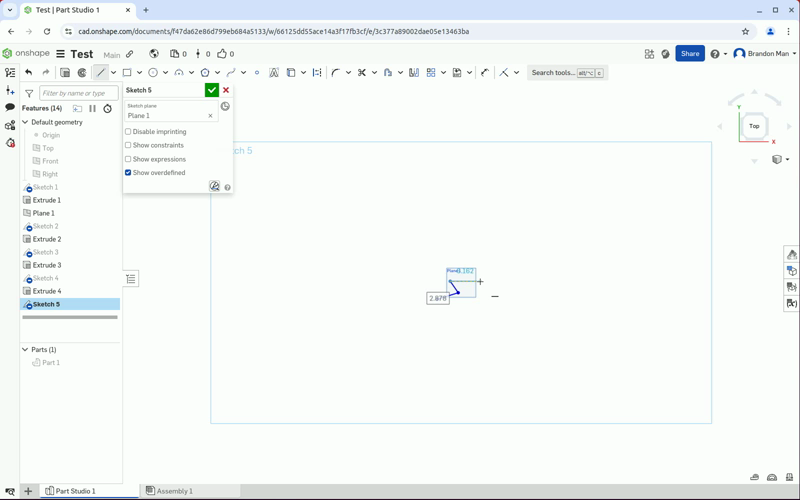
mouse_move(437, 299)
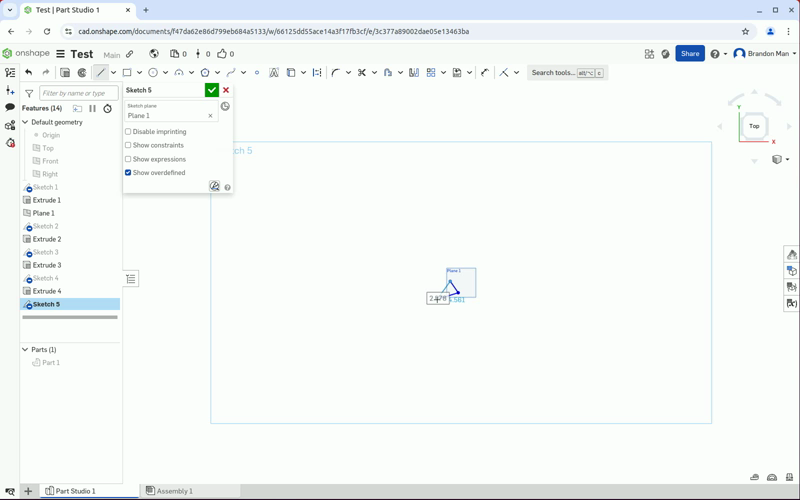
key_up(shift)
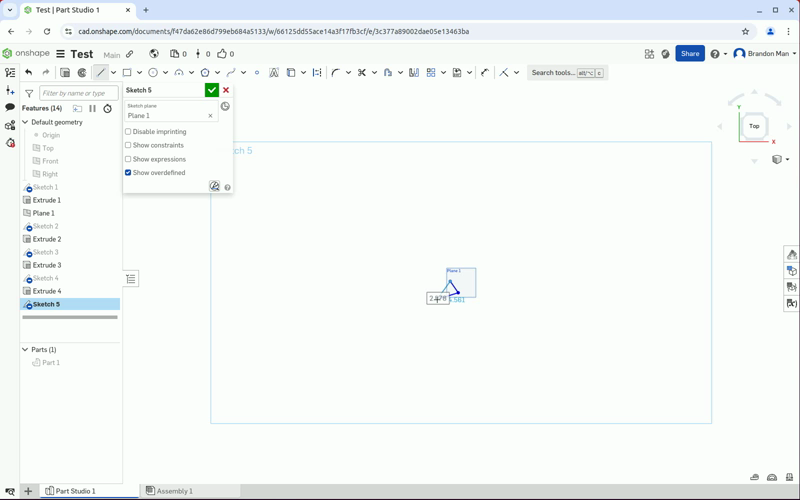
click(437, 299)
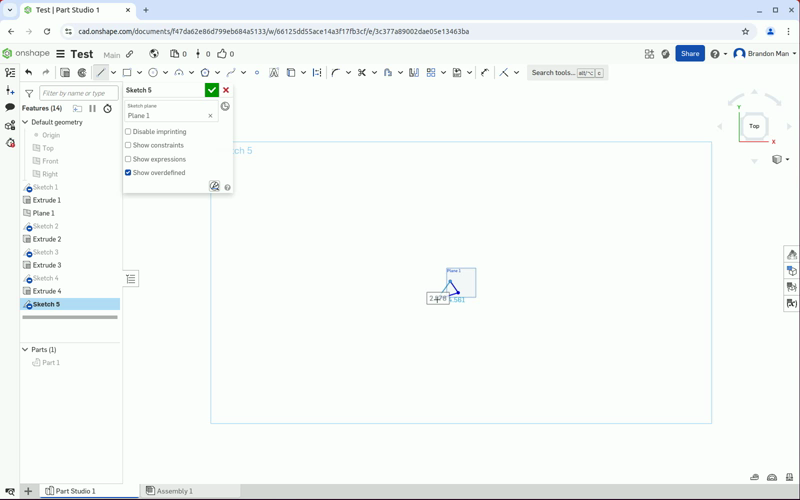
key(esc)
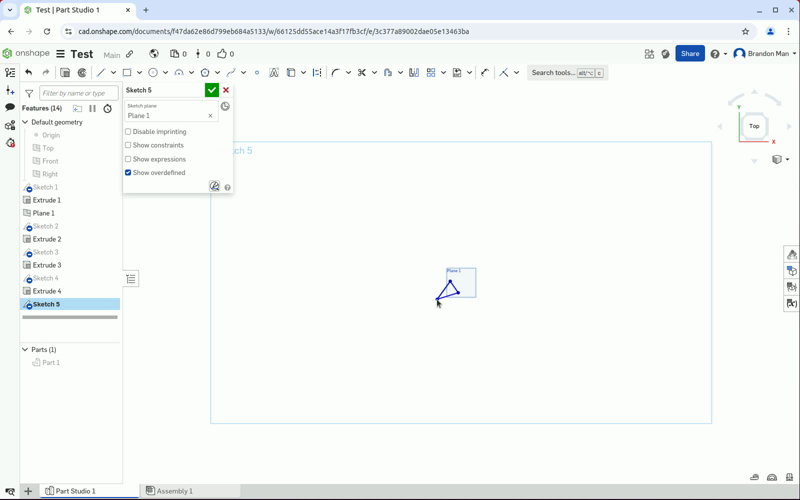
mouse_move(450, 290)
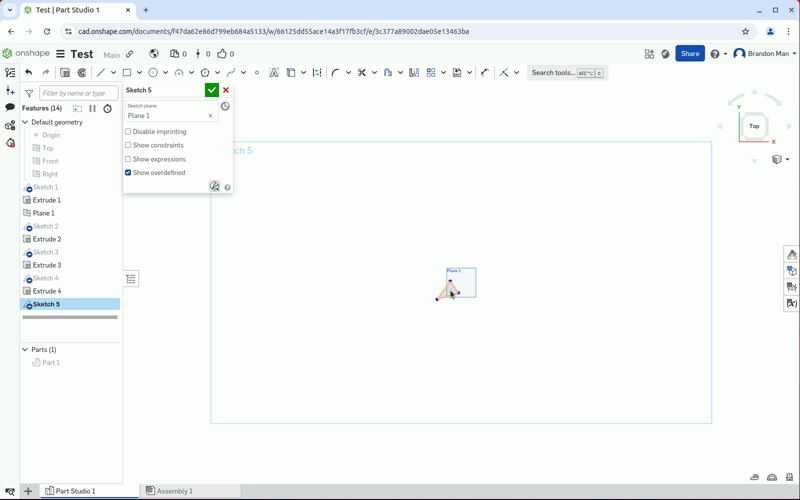
scroll(6)
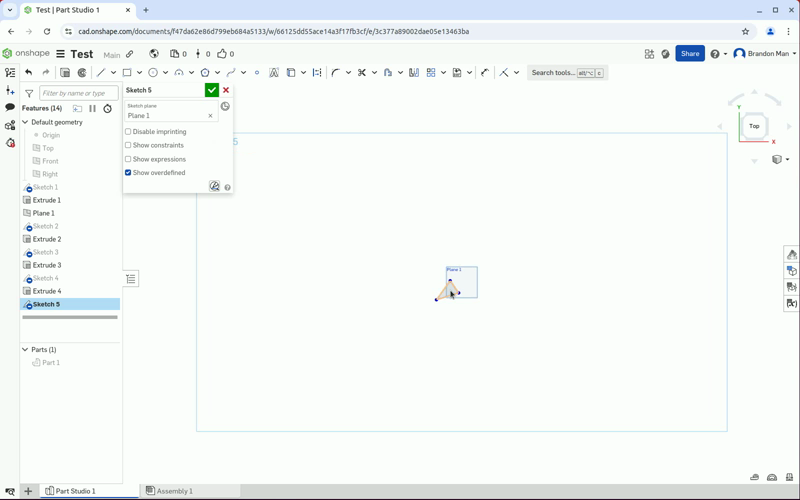
scroll(6)
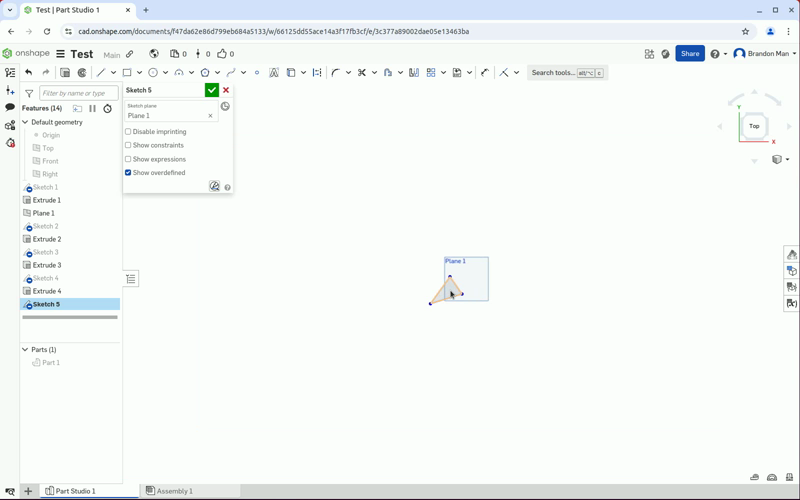
scroll(6)
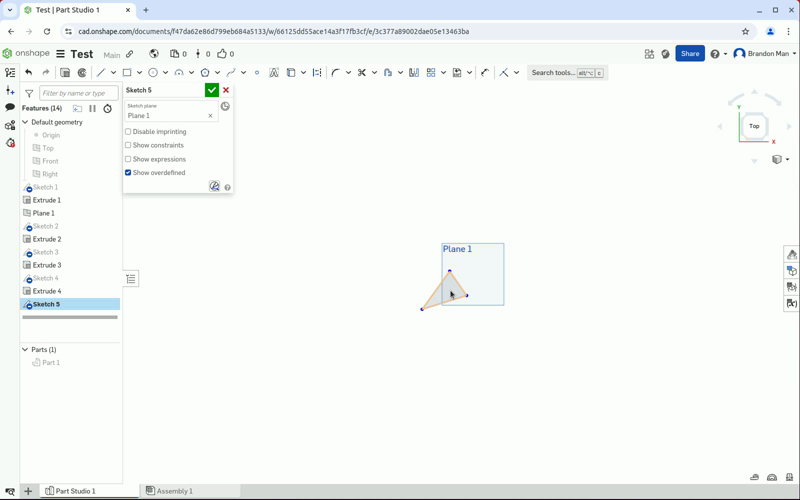
scroll(6)
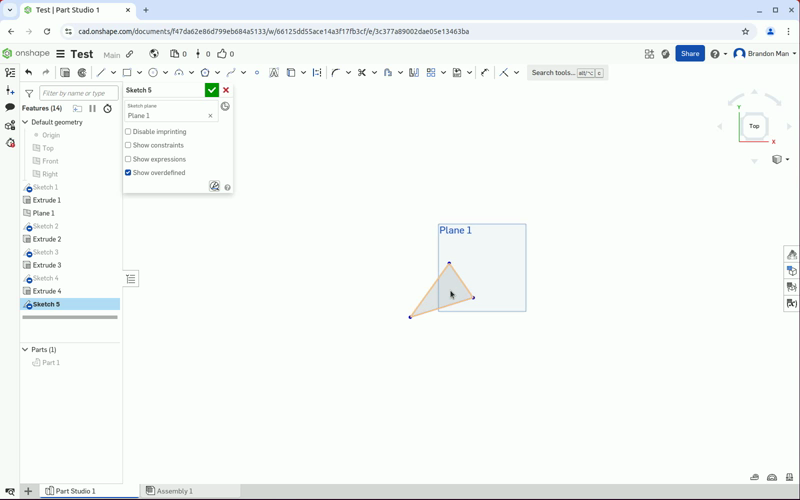
scroll(6)
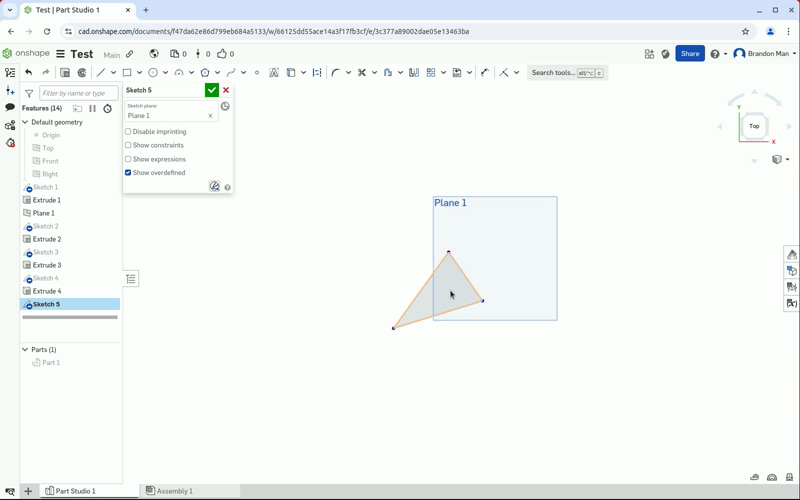
scroll(6)
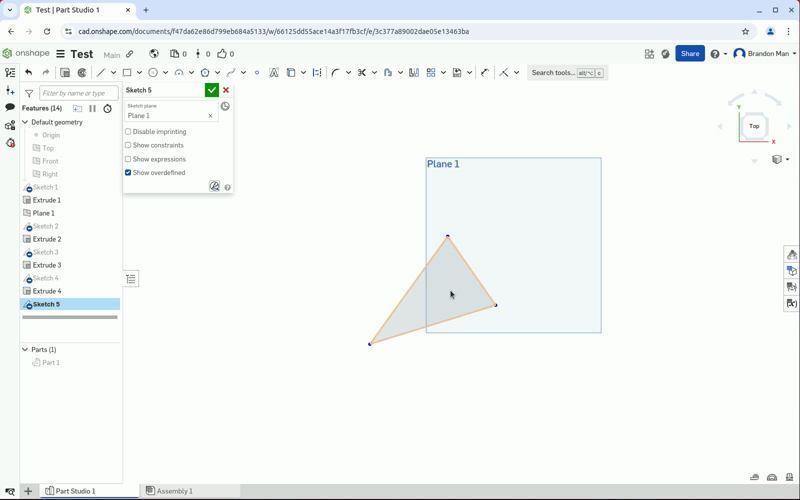
scroll(6)
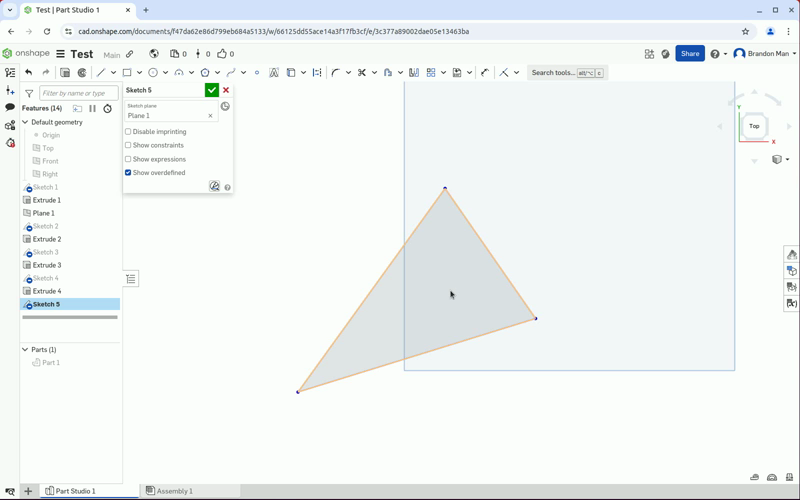
click(450, 290)
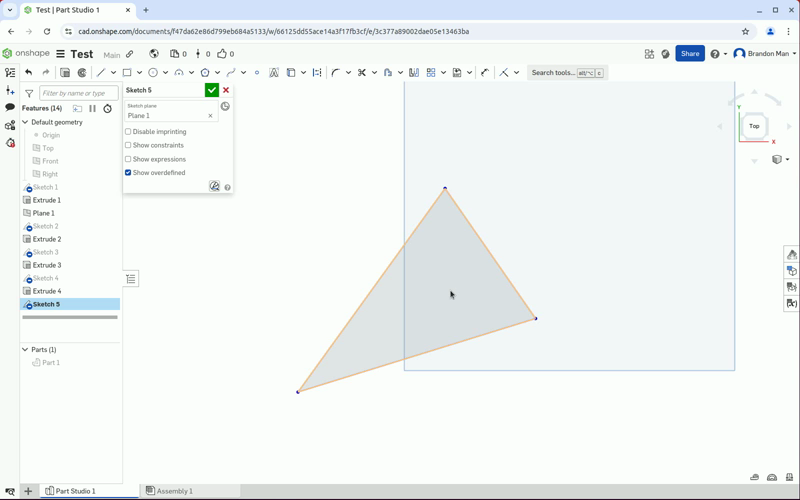
scroll(-6)
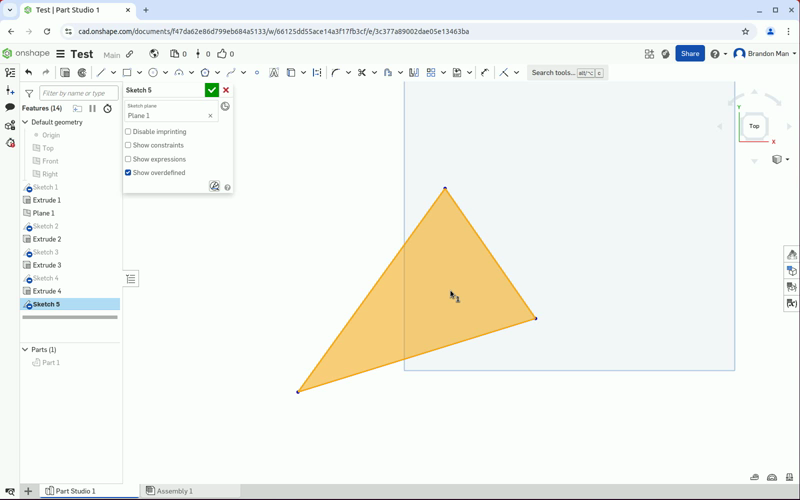
scroll(-6)
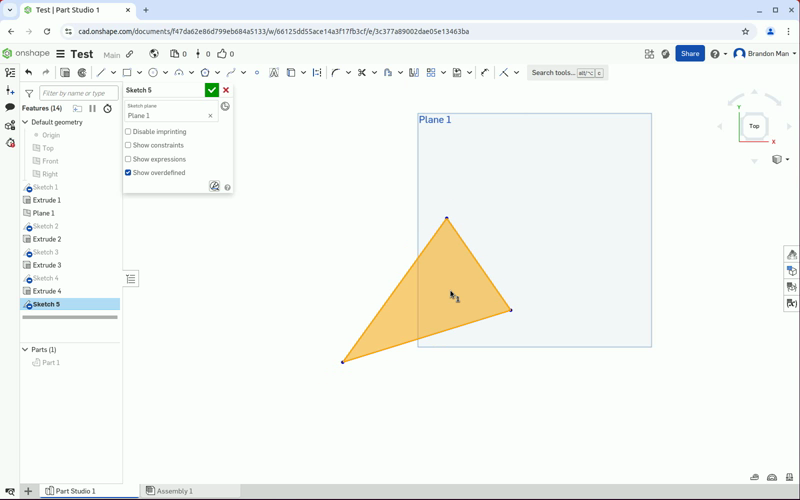
scroll(-6)
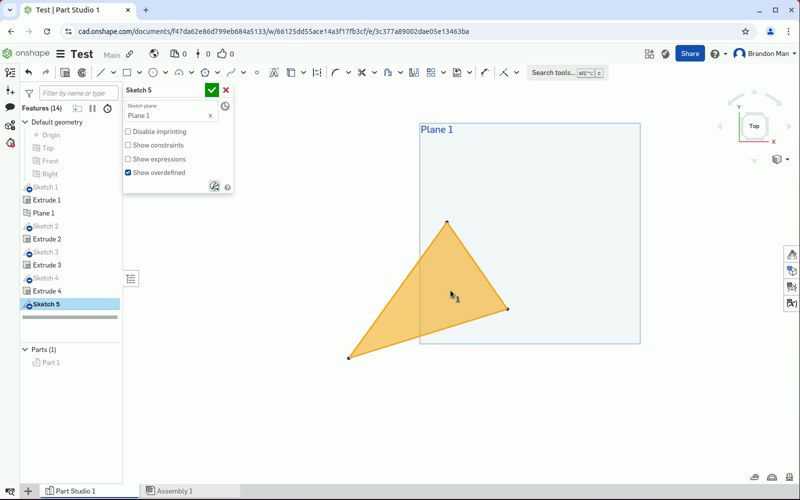
scroll(-6)
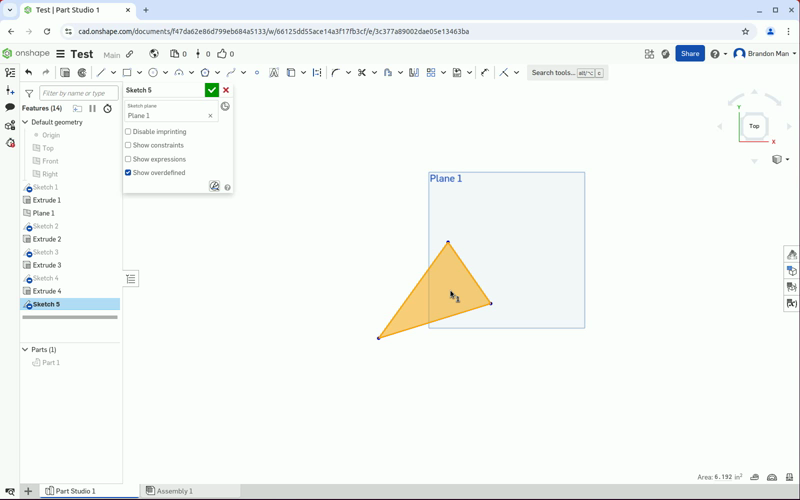
scroll(-6)
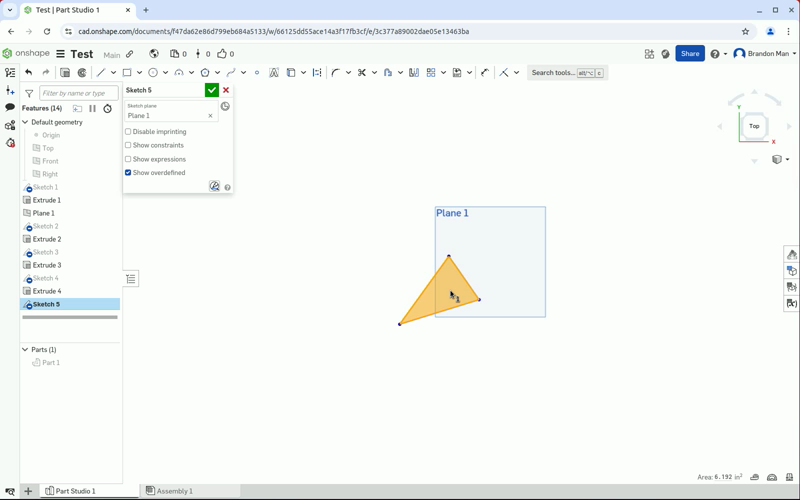
scroll(-6)
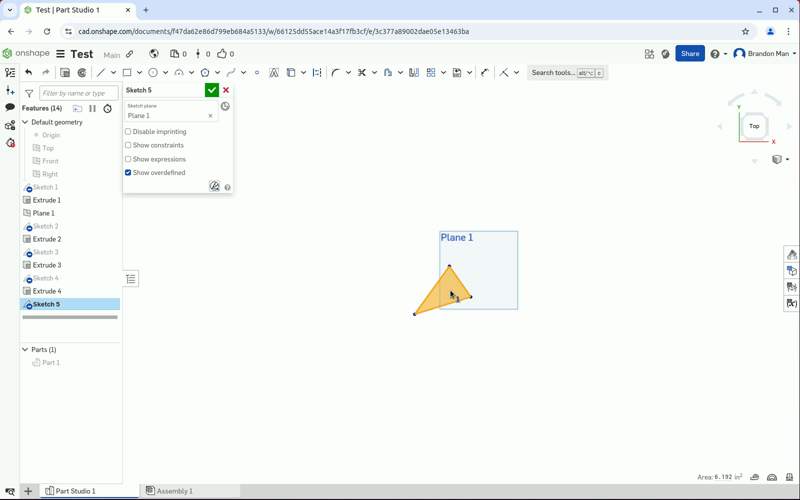
scroll(-6)
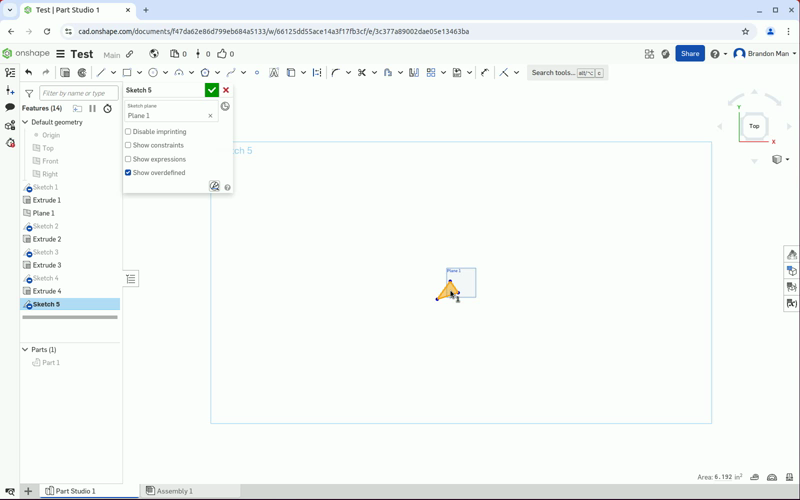
mouse_move(73, 352)
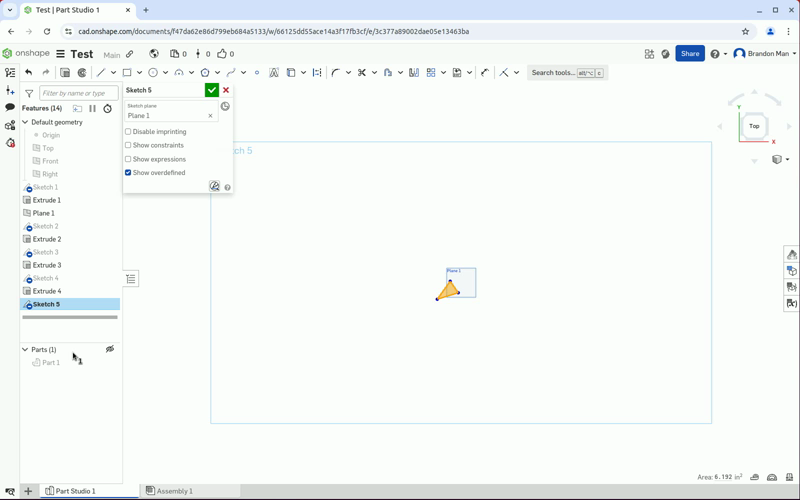
key(shift+y)
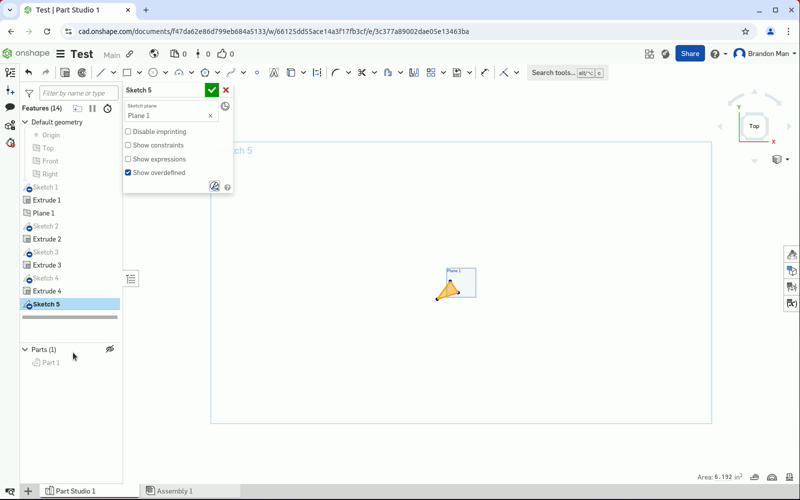
key(shift+e)
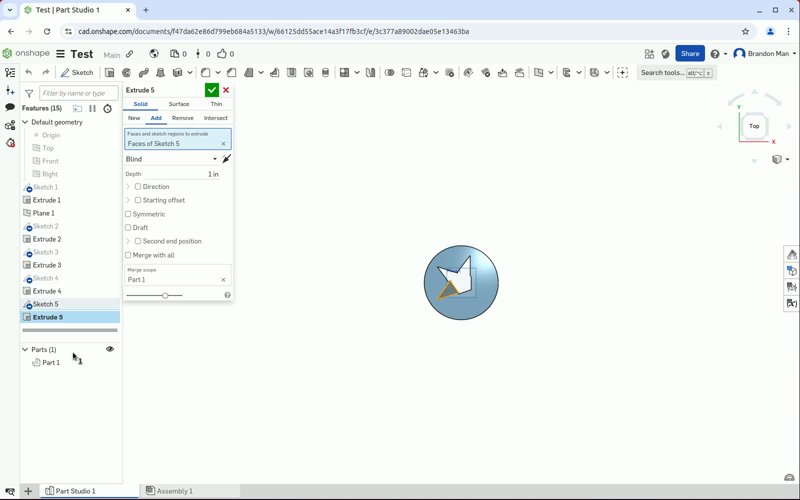
mouse_move(143, 106)
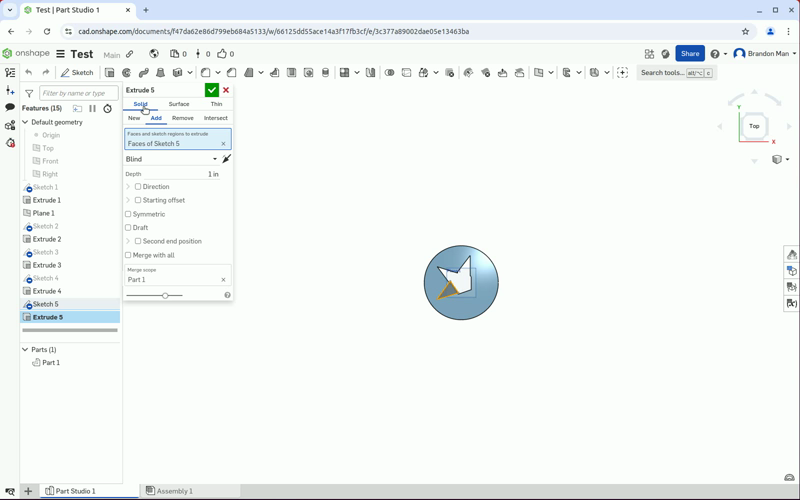
click(143, 106)
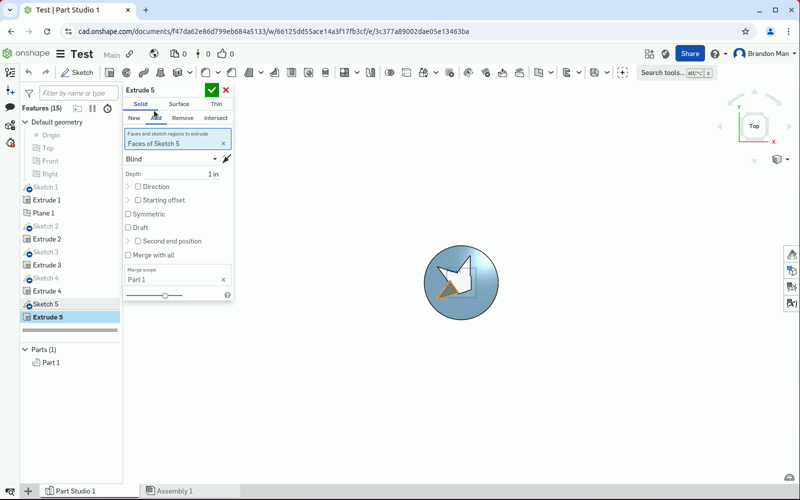
mouse_move(186, 120)
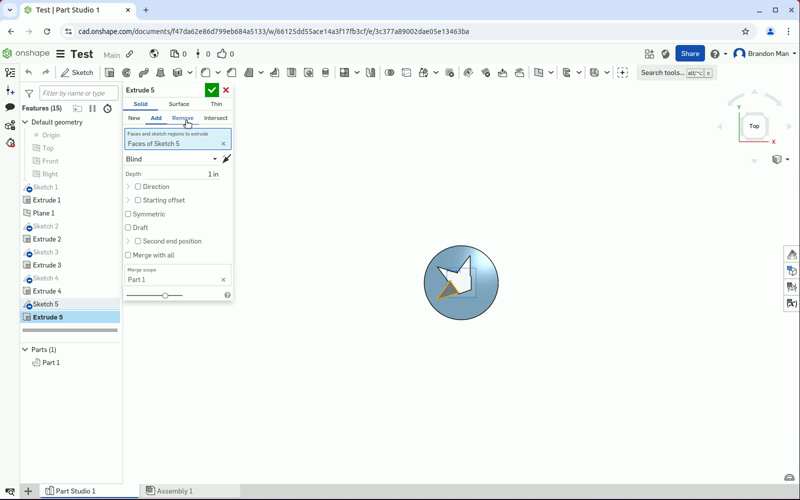
click(186, 120)
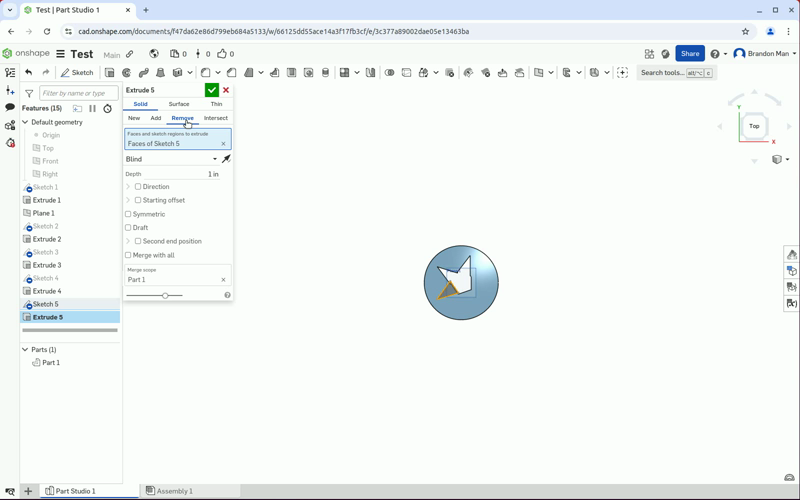
key(tab, 4)
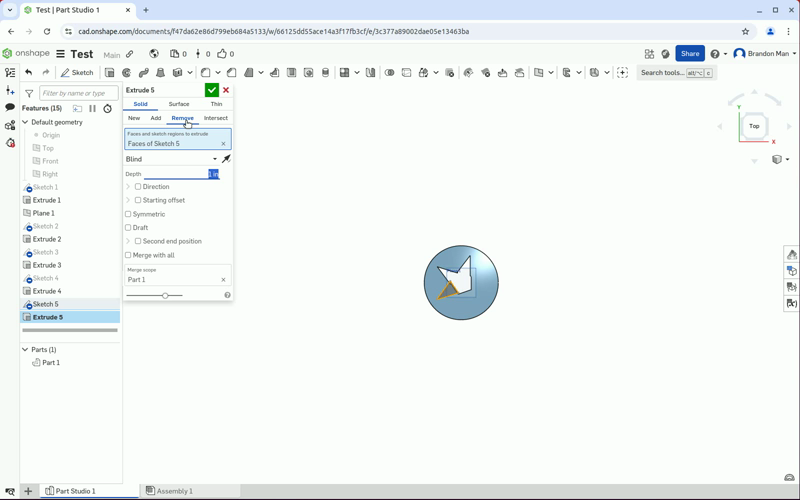
text(23.108)
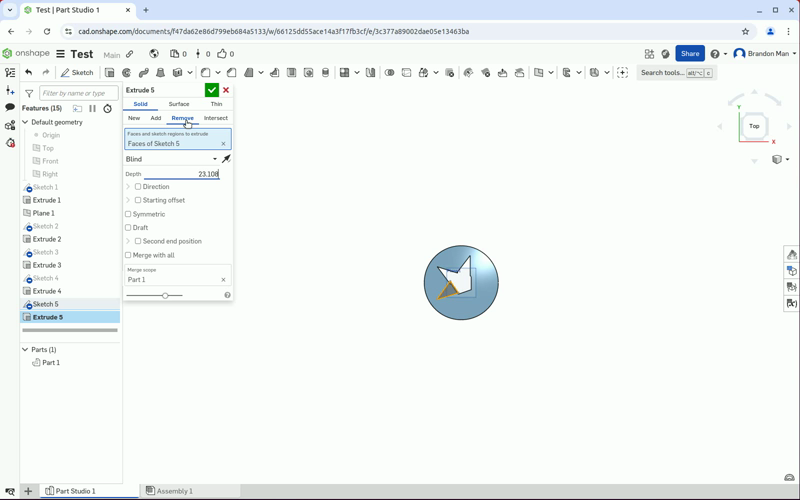
key(tab, 6)
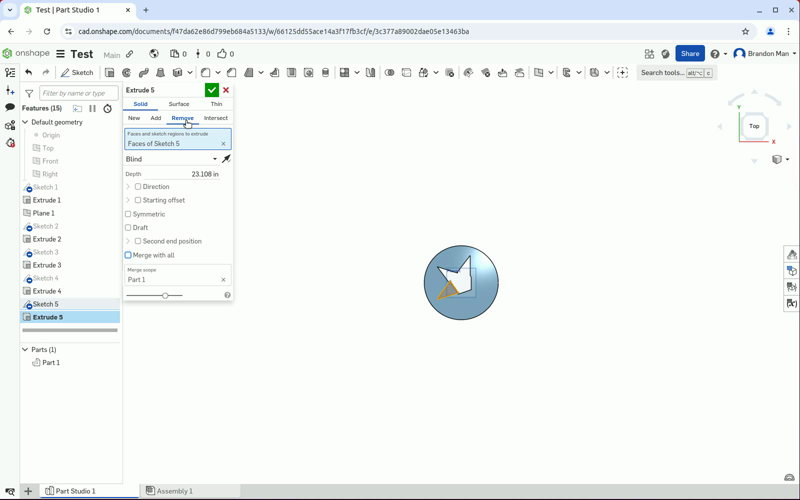
key(space)
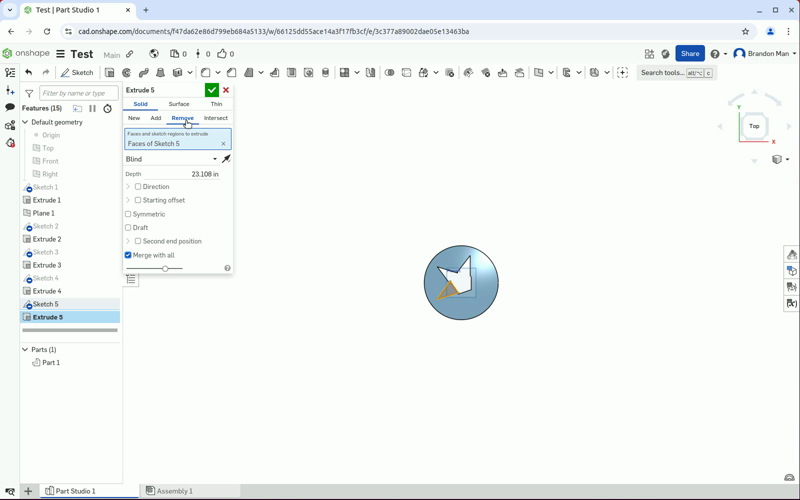
key(enter)
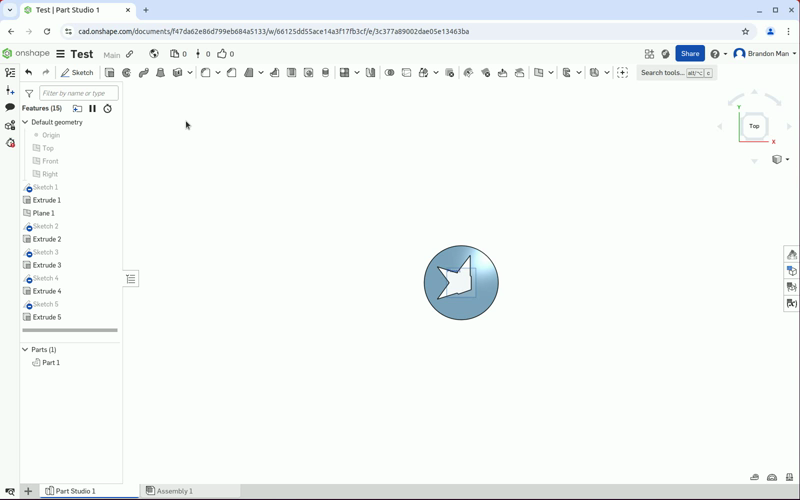
key(shift+h)
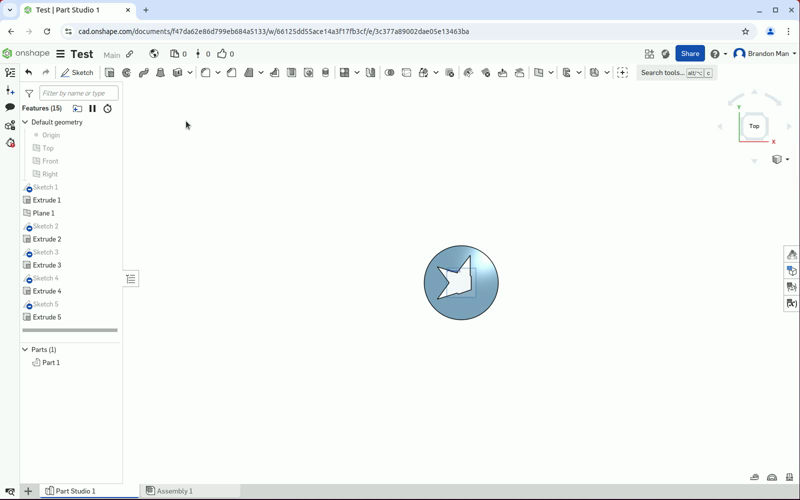
key(shift+h)
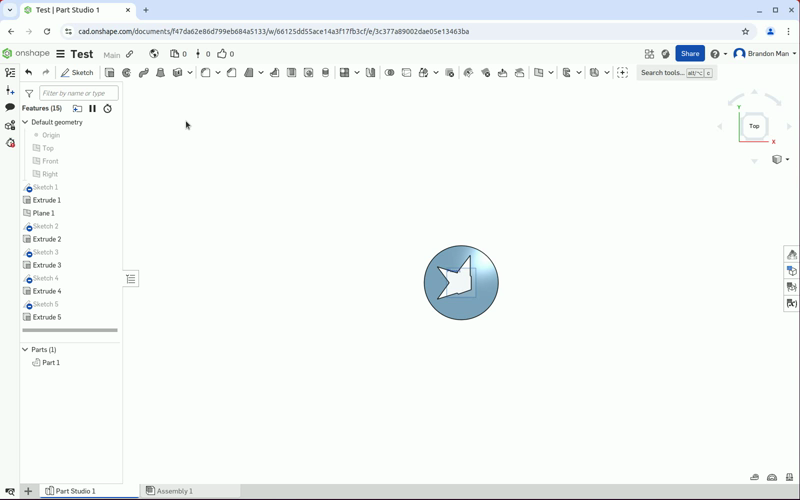
mouse_move(73, 189)
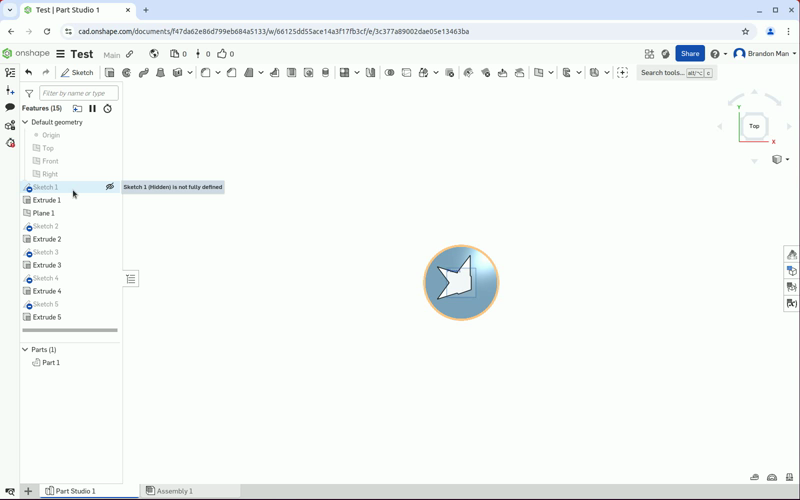
click(73, 189)
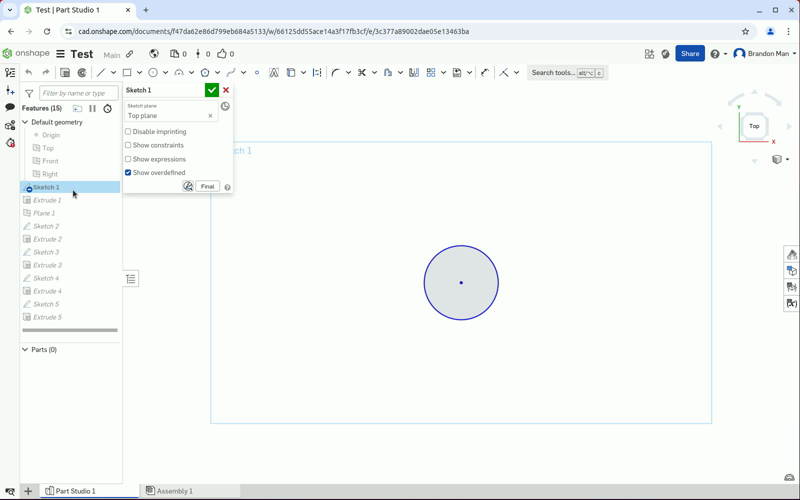
mouse_move(229, 92)
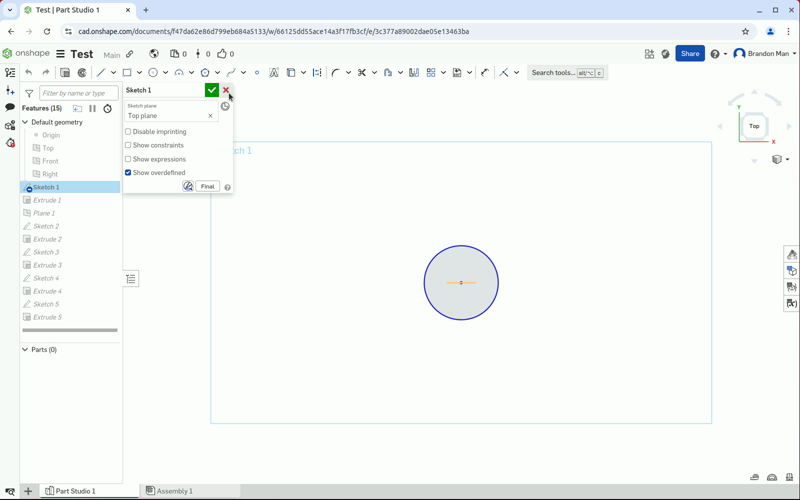
click(229, 92)
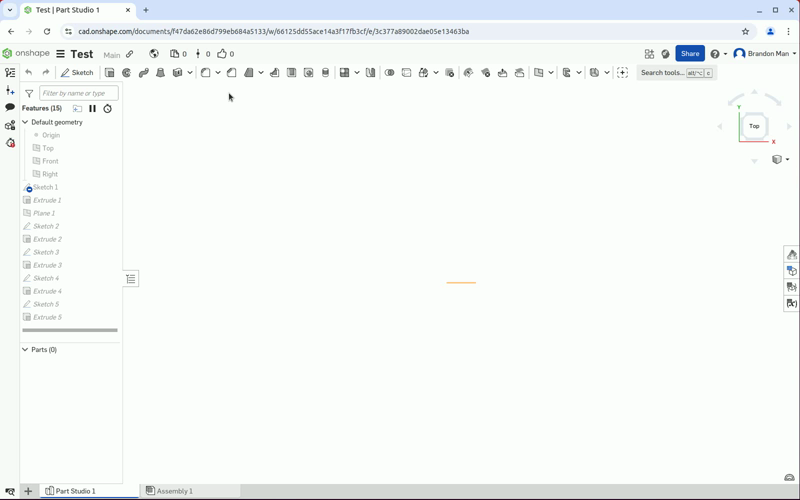
key(shift+s)
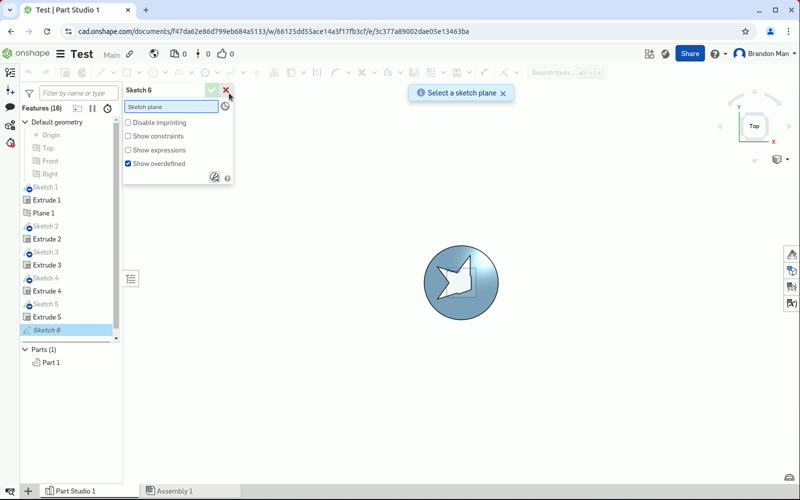
mouse_move(69, 215)
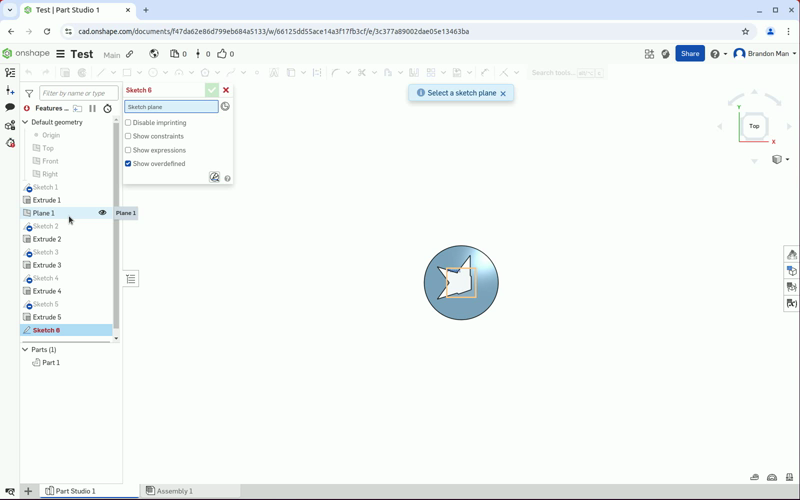
click(69, 215)
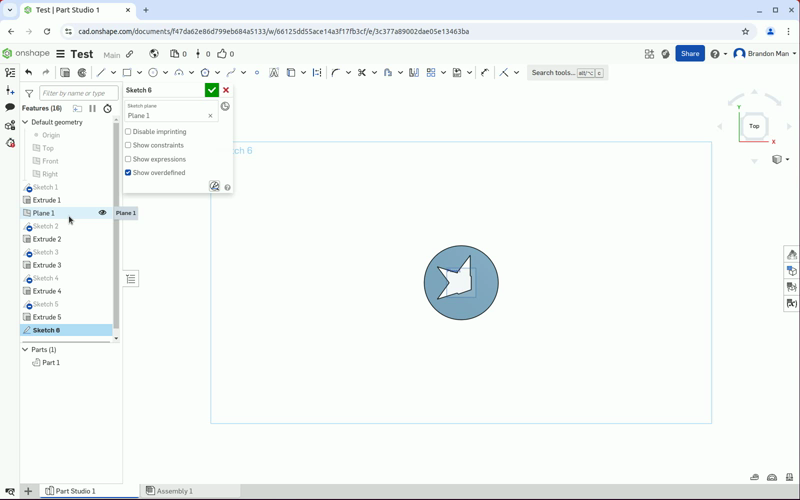
mouse_move(73, 352)
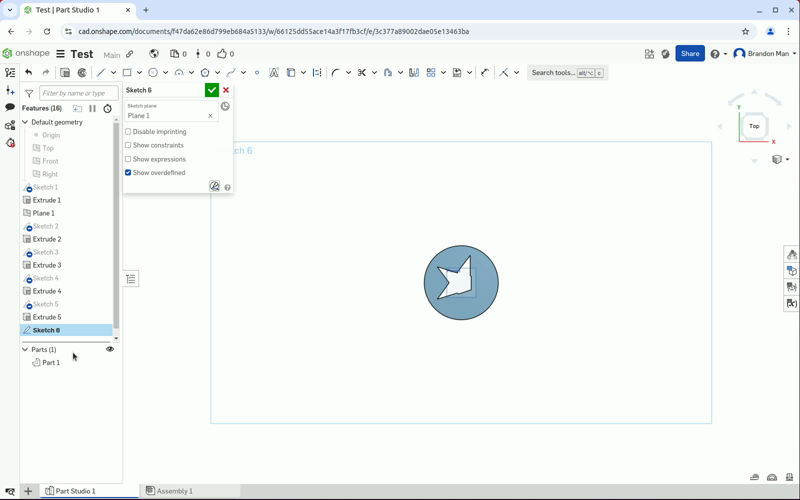
key(y)
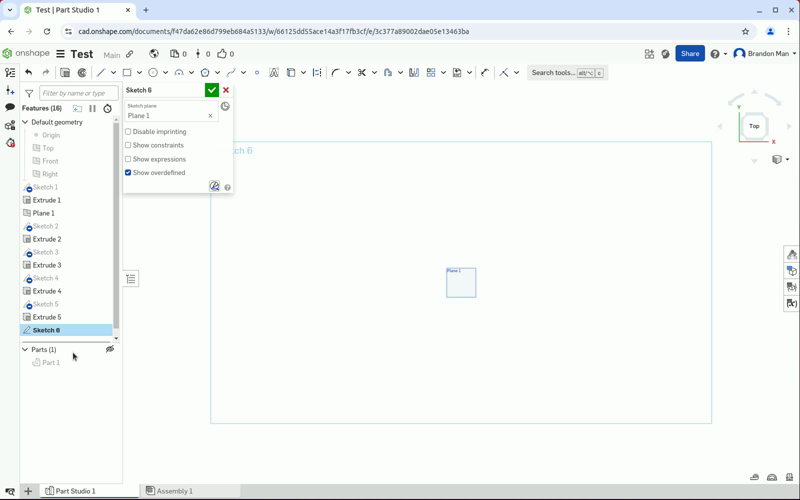
key(l)
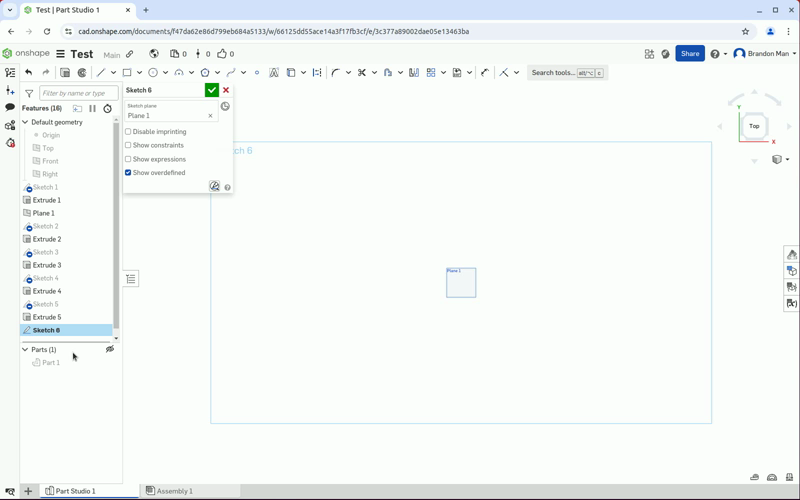
key_down(shift)
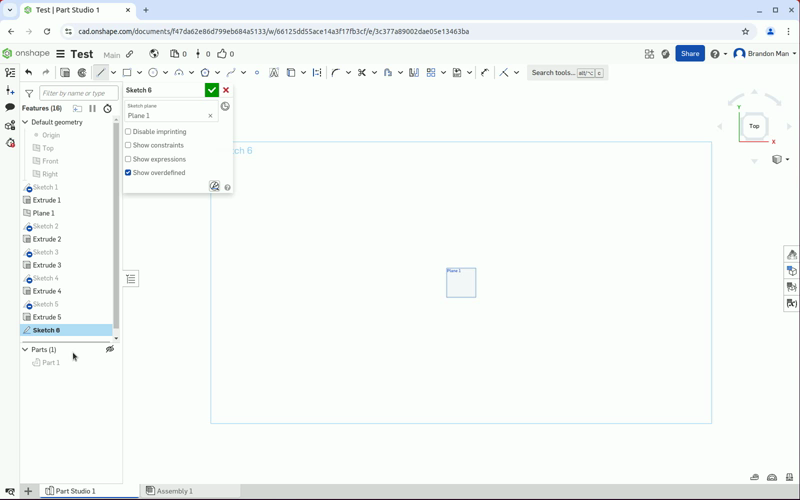
mouse_move(457, 293)
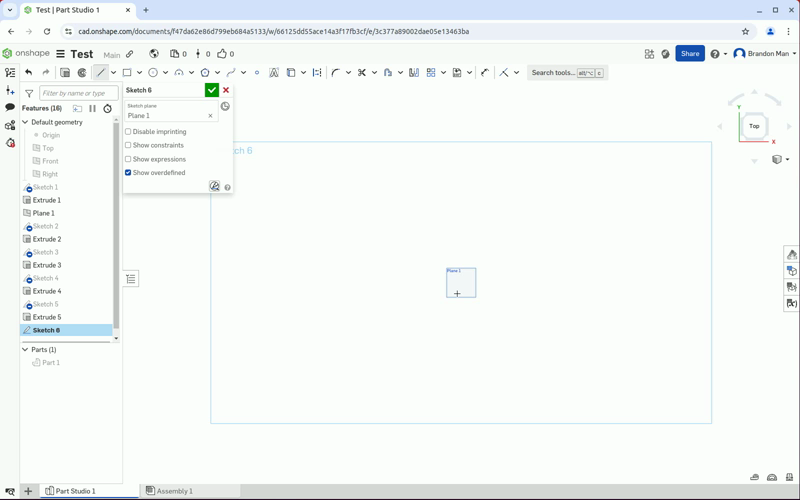
click(457, 293)
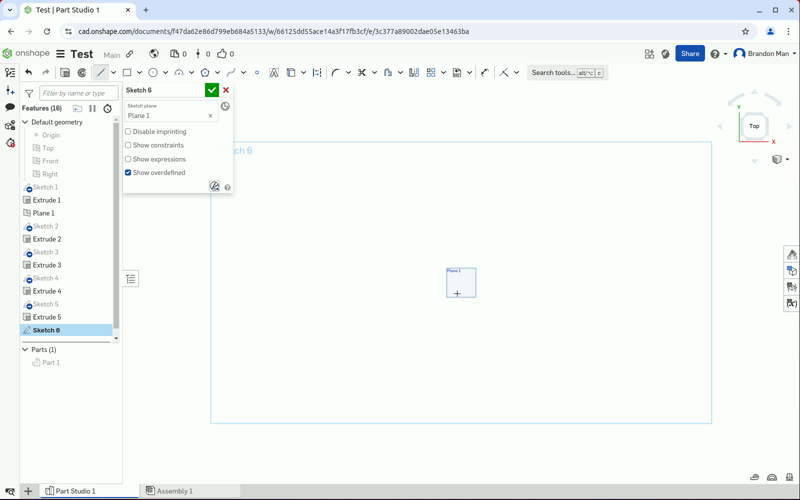
key_up(shift)
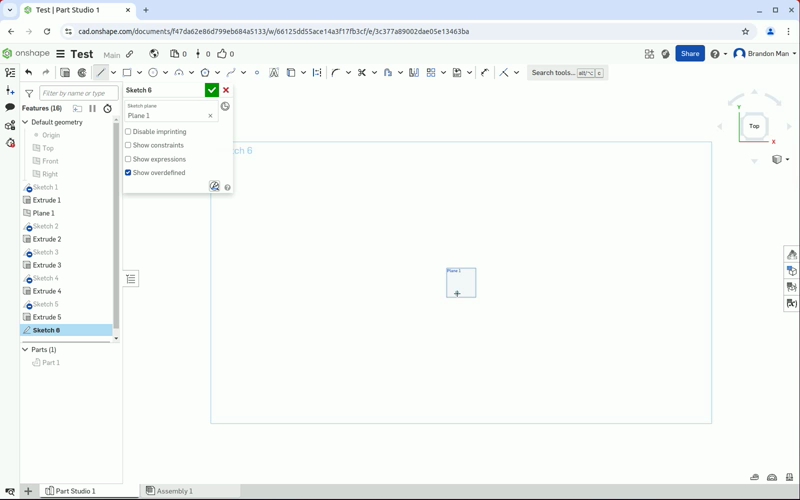
key_down(shift)
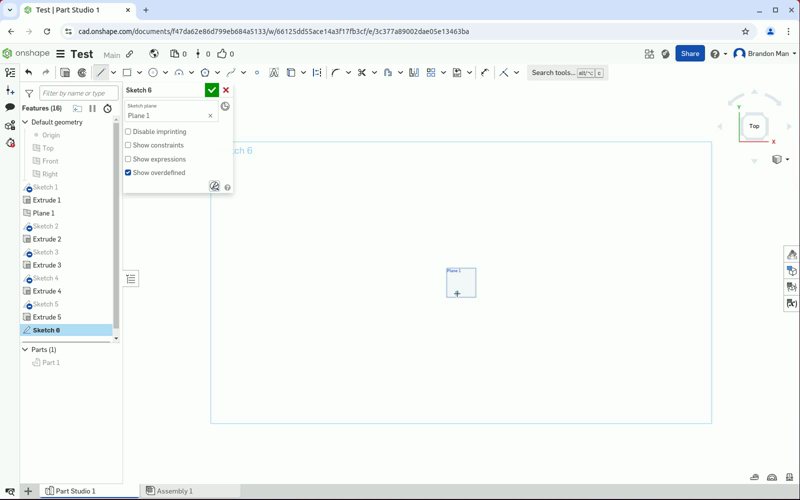
mouse_move(487, 293)
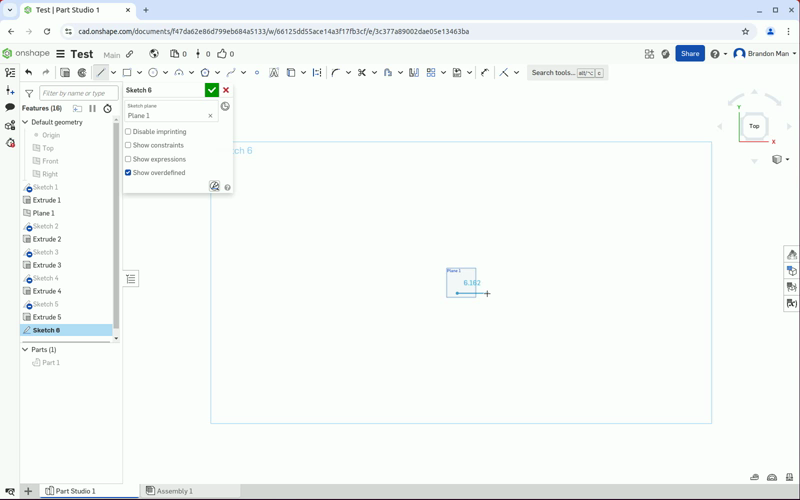
mouse_move(470, 310)
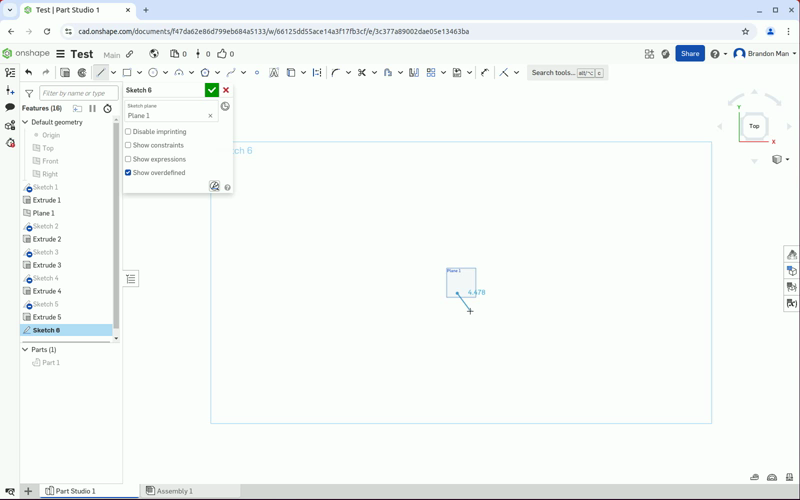
click(470, 310)
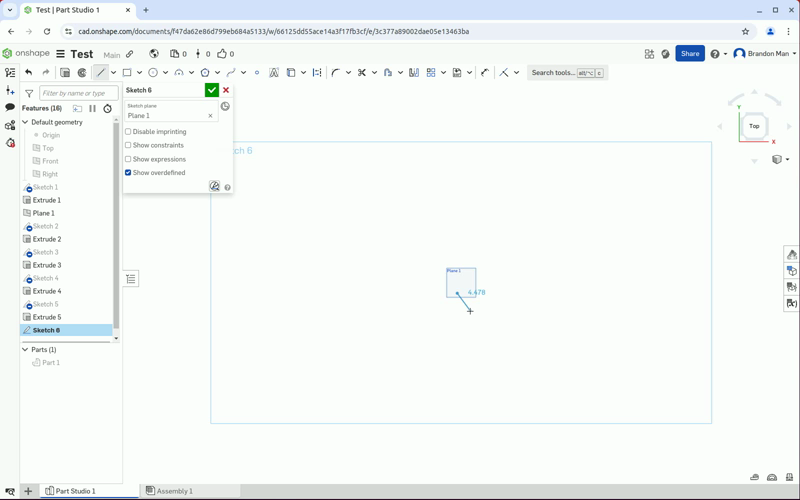
key_up(shift)
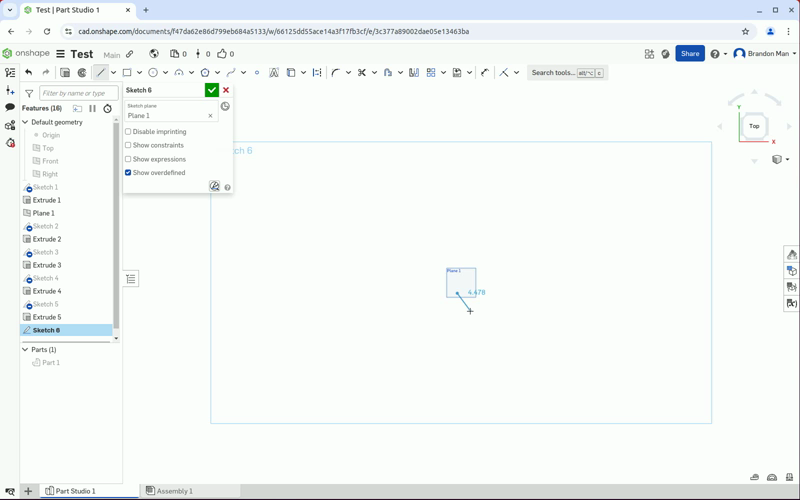
key_down(shift)
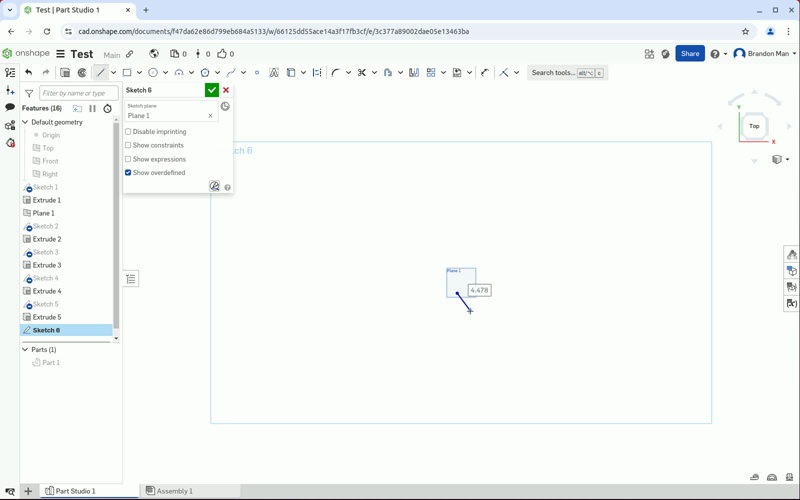
mouse_move(500, 310)
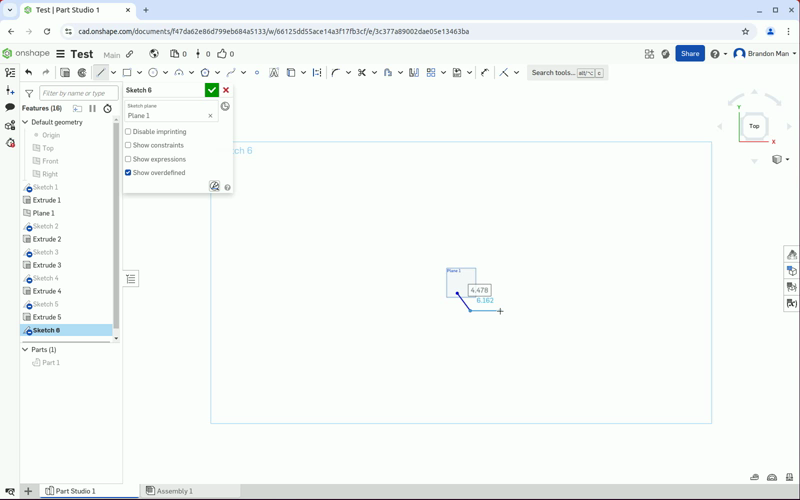
mouse_move(470, 289)
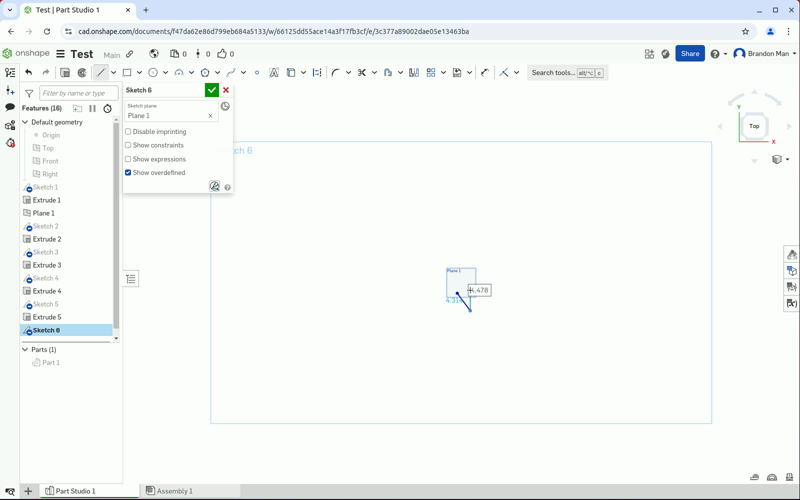
click(470, 289)
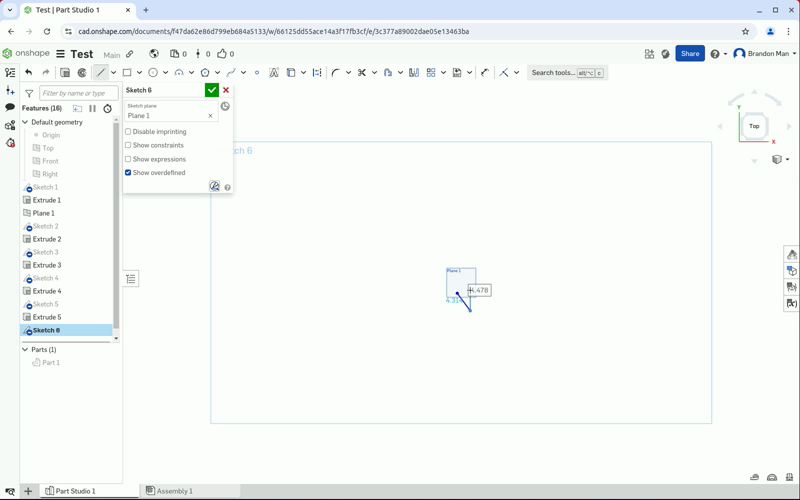
key_up(shift)
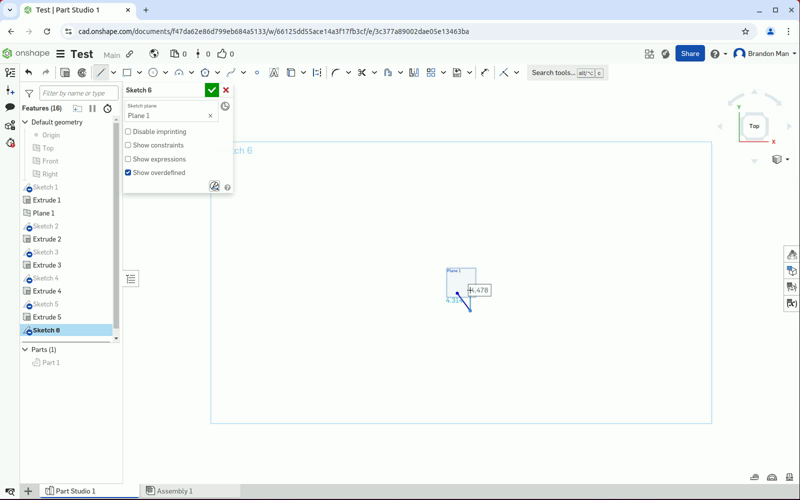
mouse_move(500, 289)
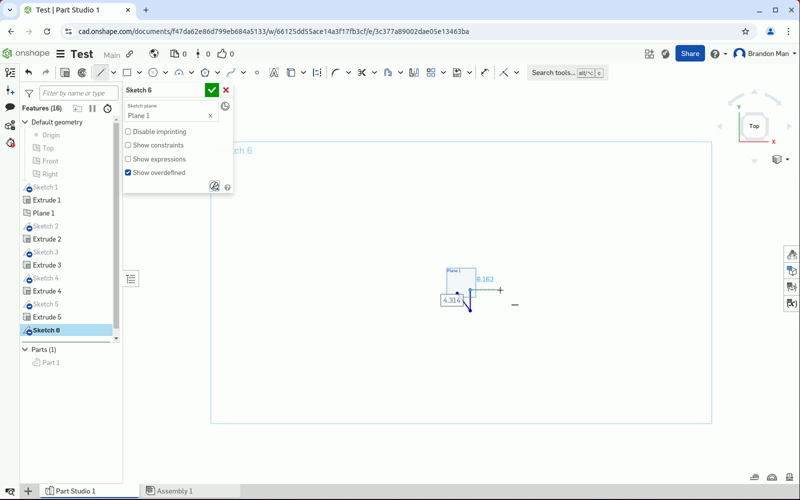
key_down(shift)
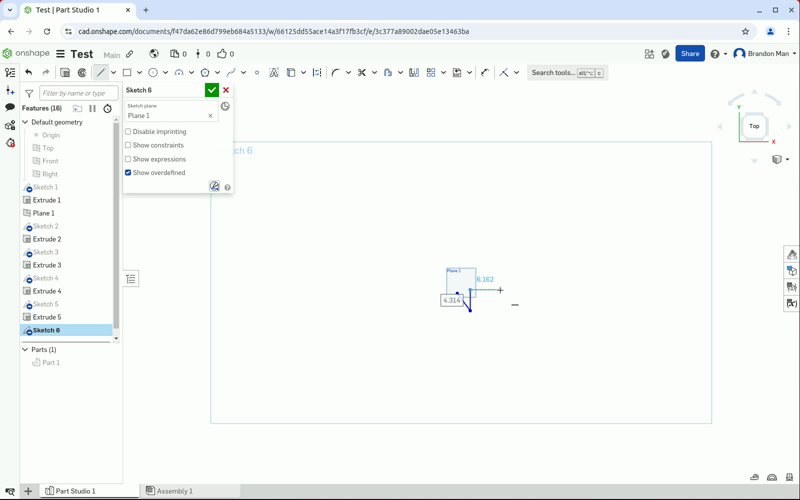
mouse_move(457, 293)
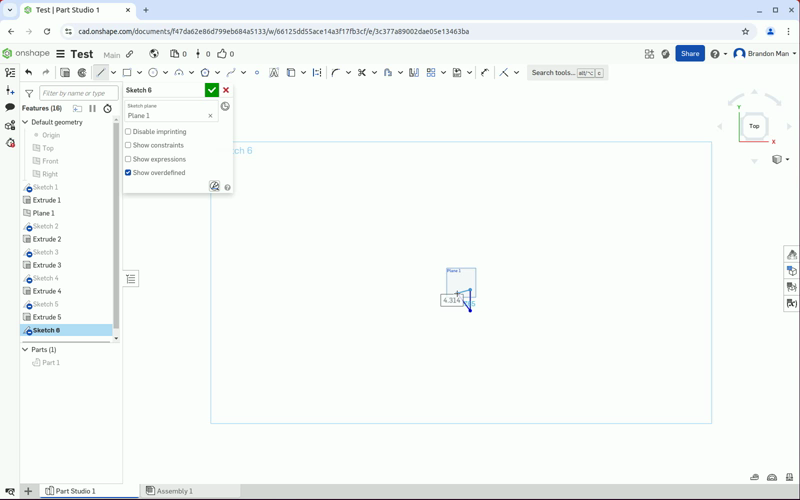
key_up(shift)
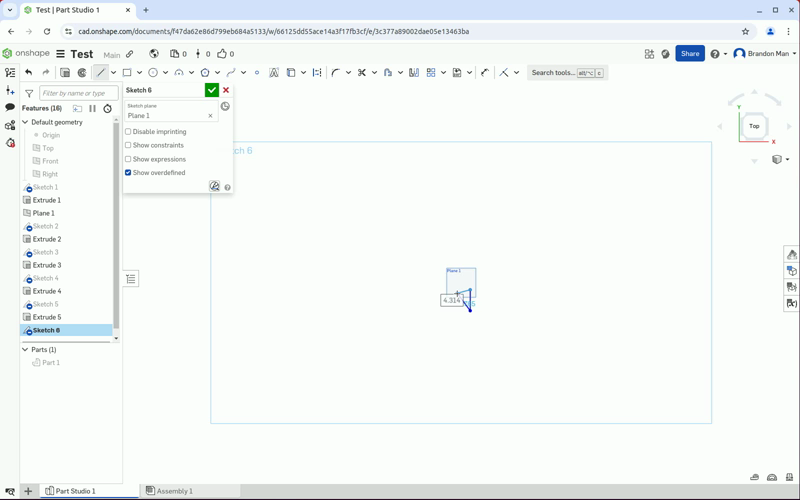
click(457, 293)
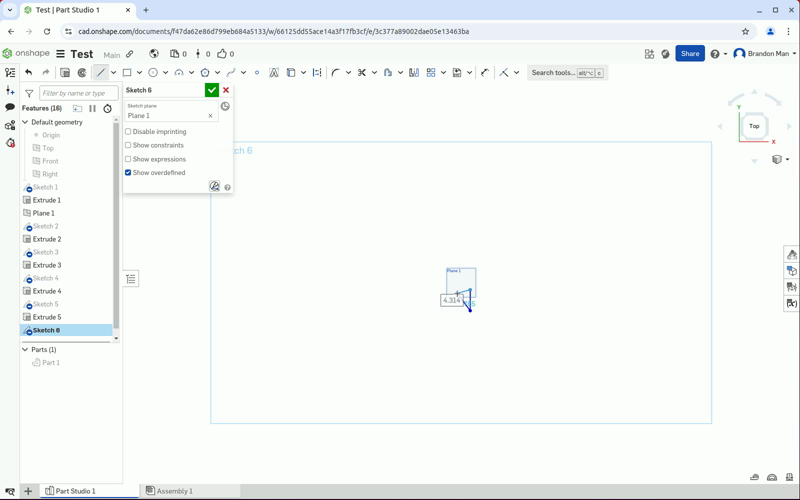
key(esc)
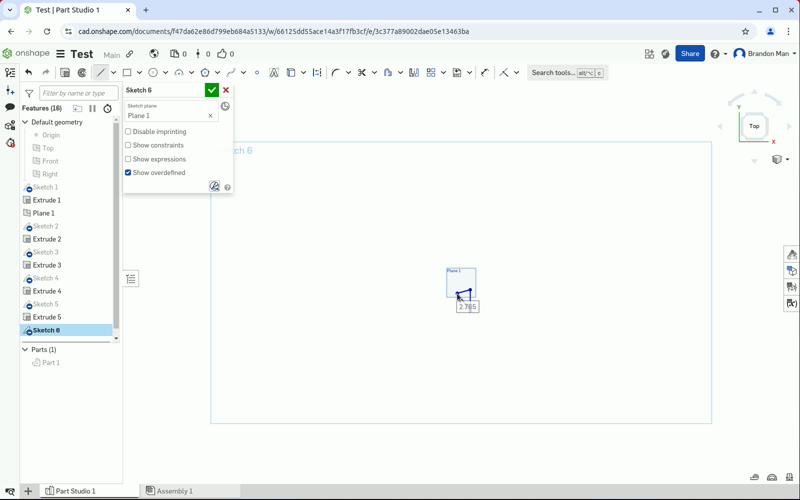
mouse_move(466, 303)
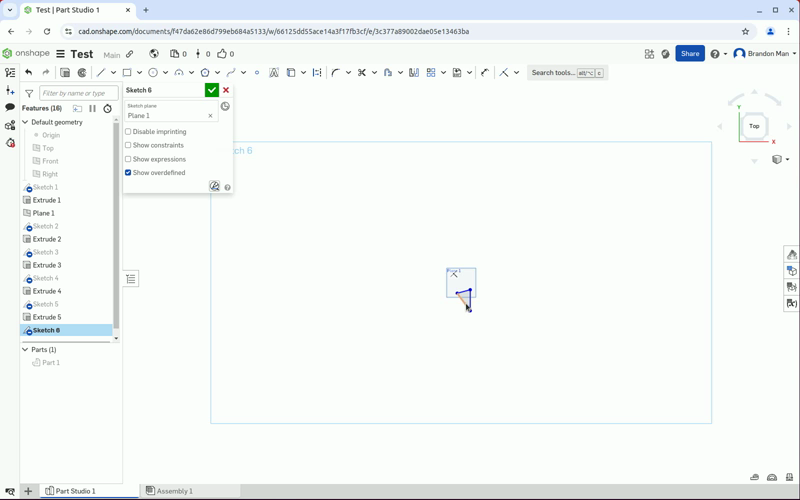
scroll(6)
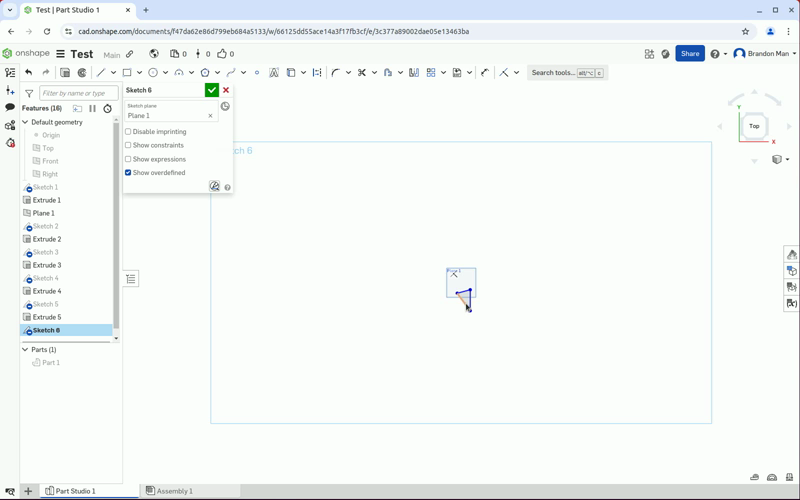
scroll(6)
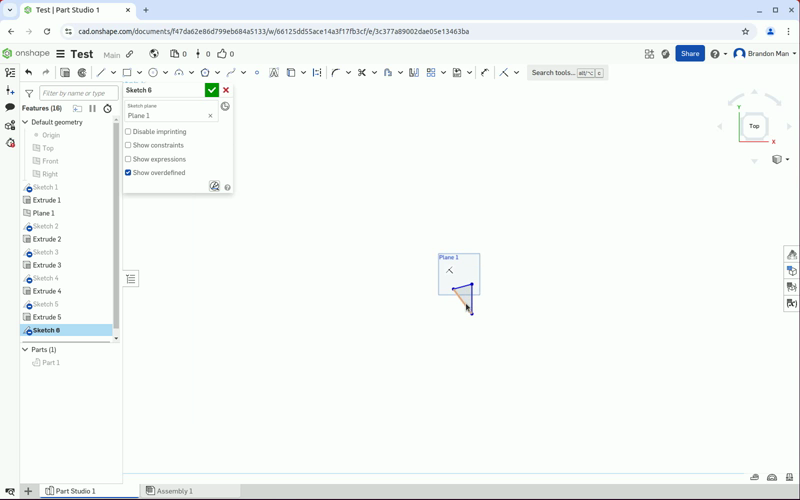
scroll(6)
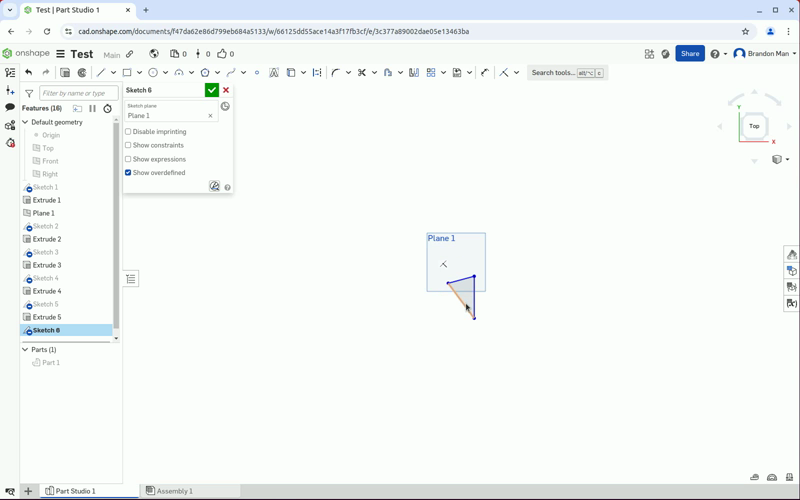
scroll(6)
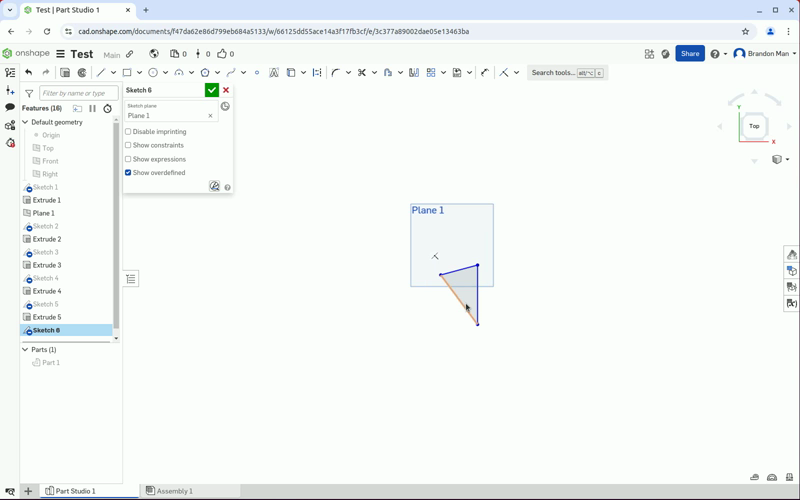
scroll(6)
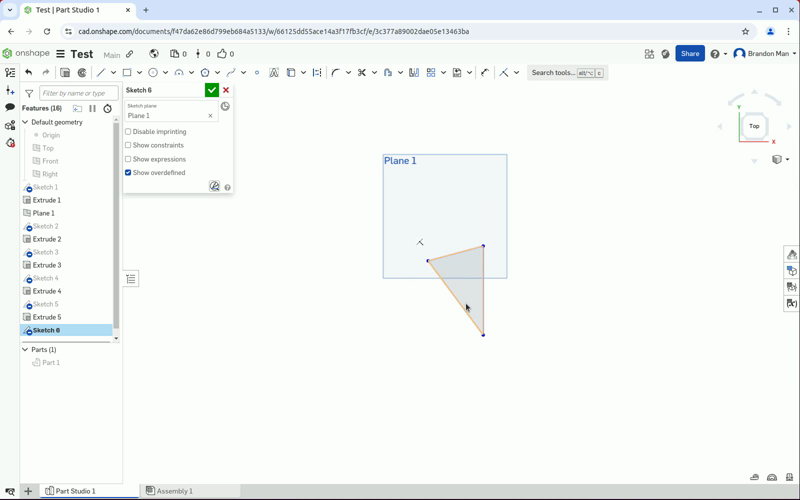
scroll(6)
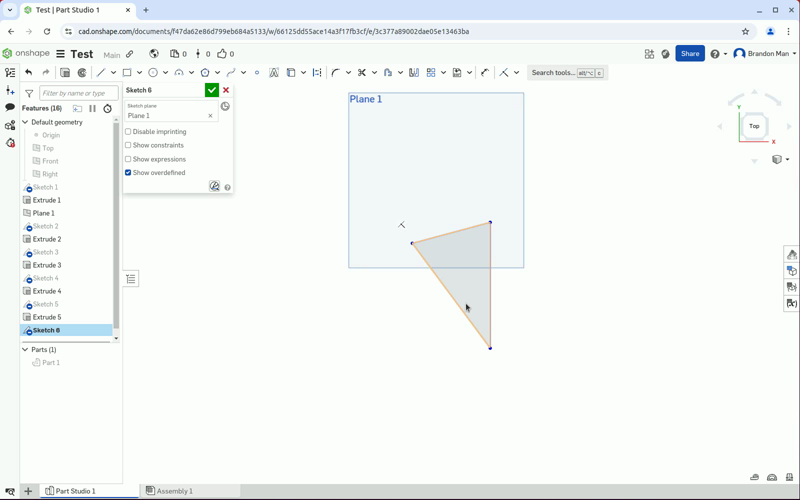
scroll(6)
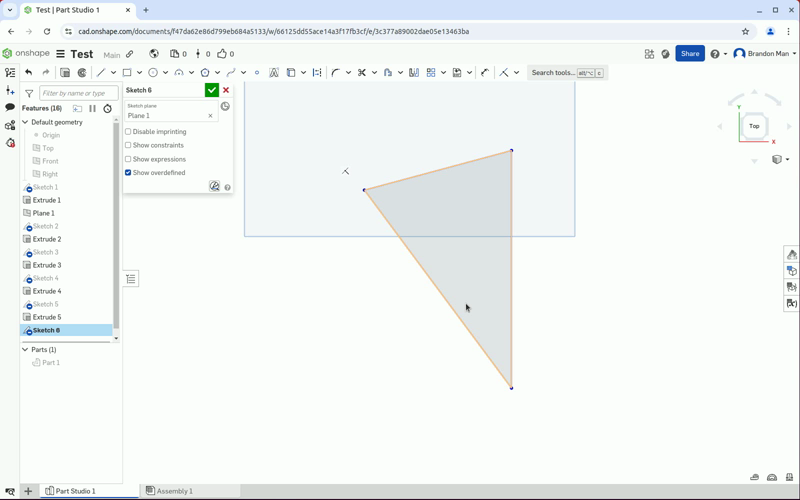
click(466, 303)
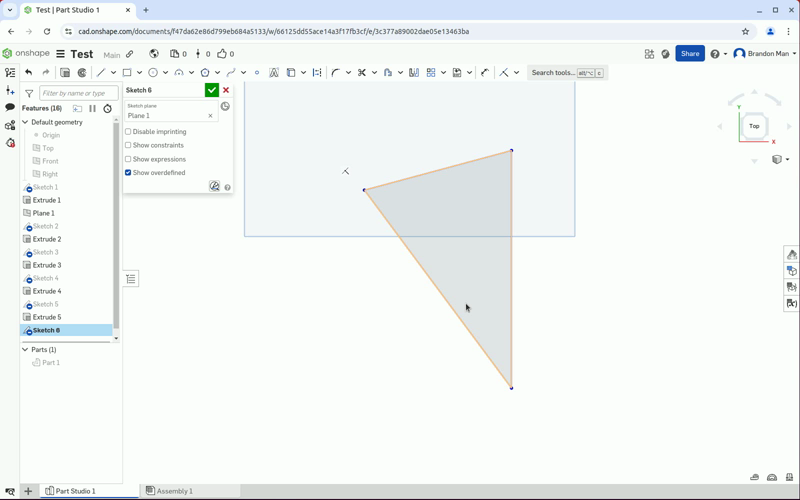
scroll(-6)
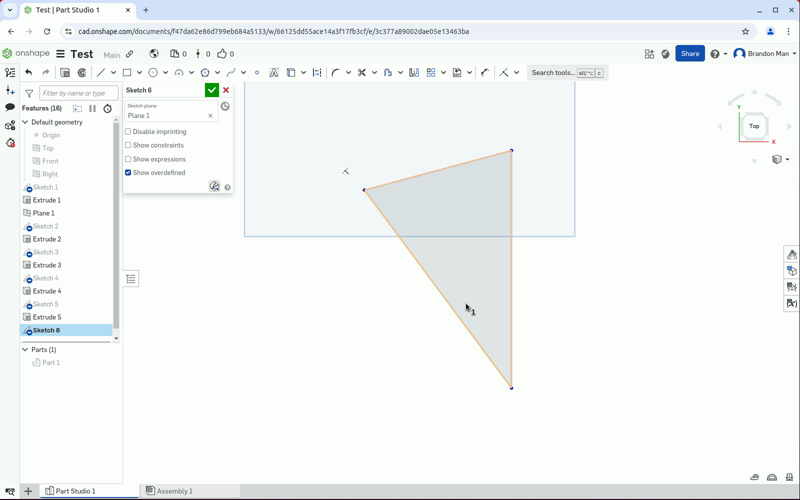
scroll(-6)
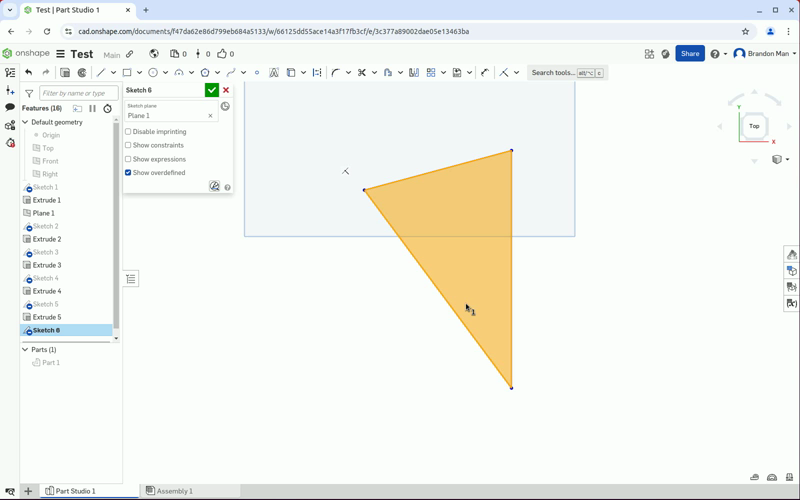
scroll(-6)
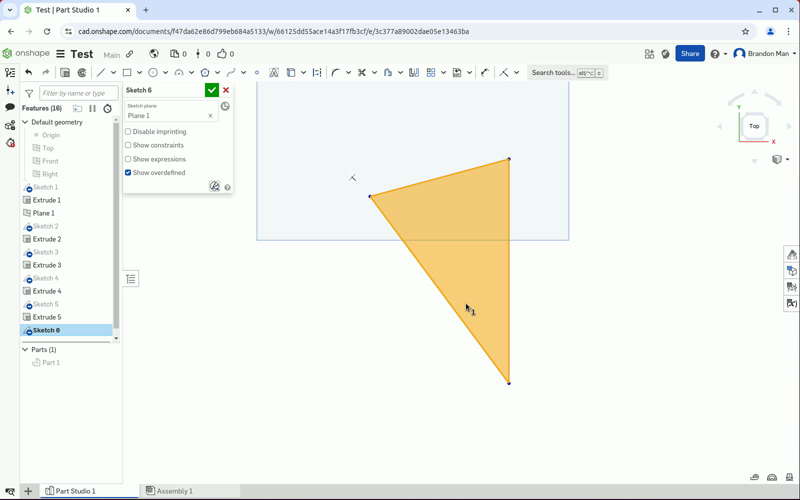
scroll(-6)
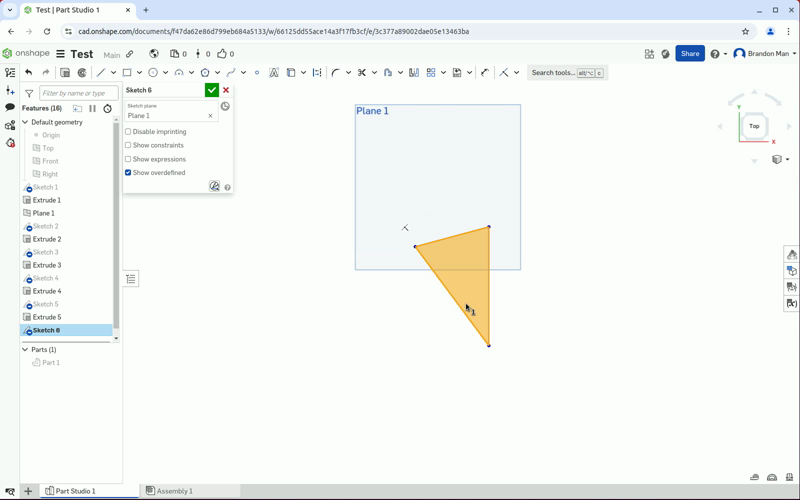
scroll(-6)
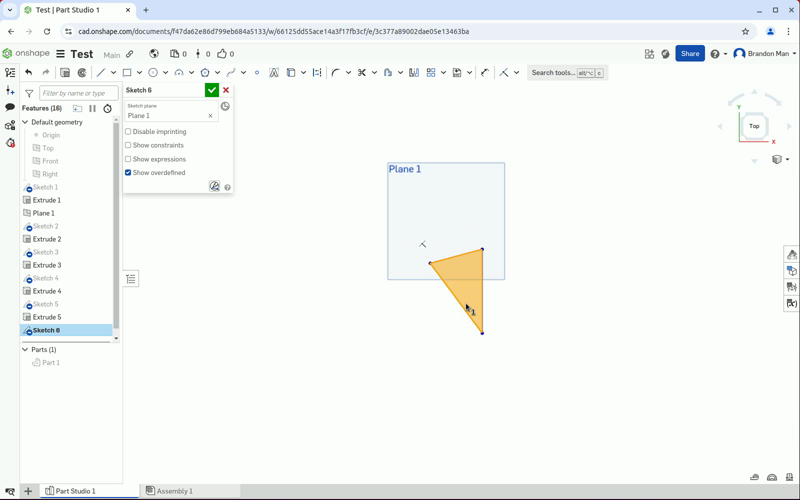
scroll(-6)
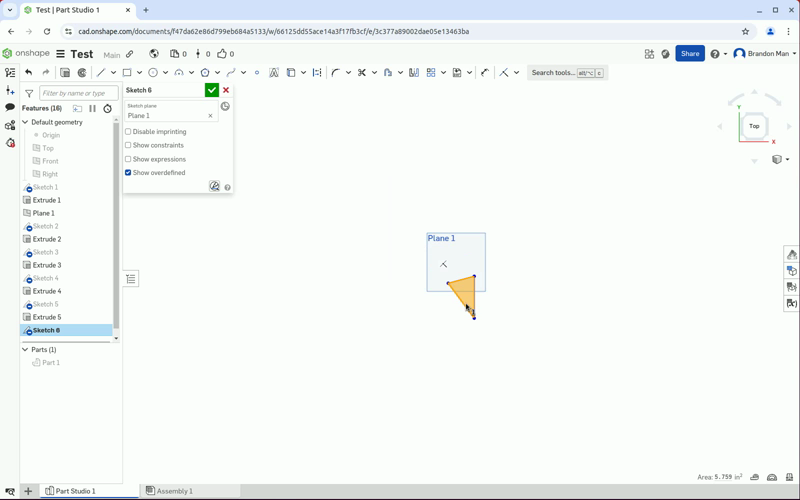
scroll(-6)
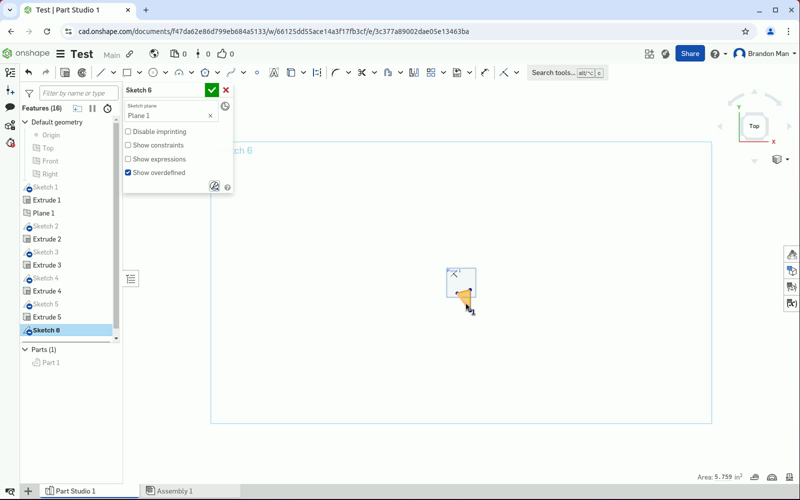
mouse_move(73, 352)
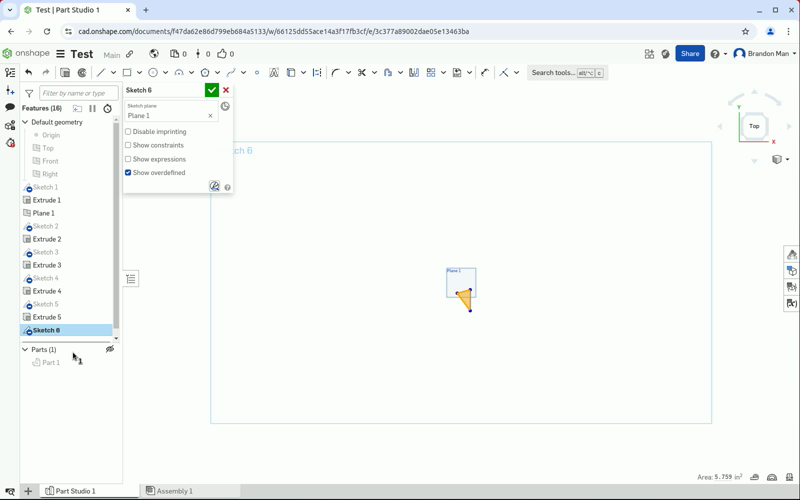
key(shift+y)
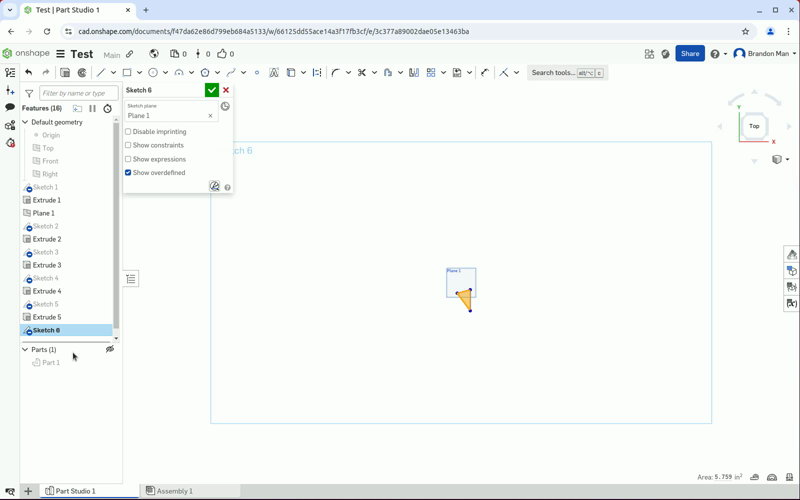
key(shift+e)
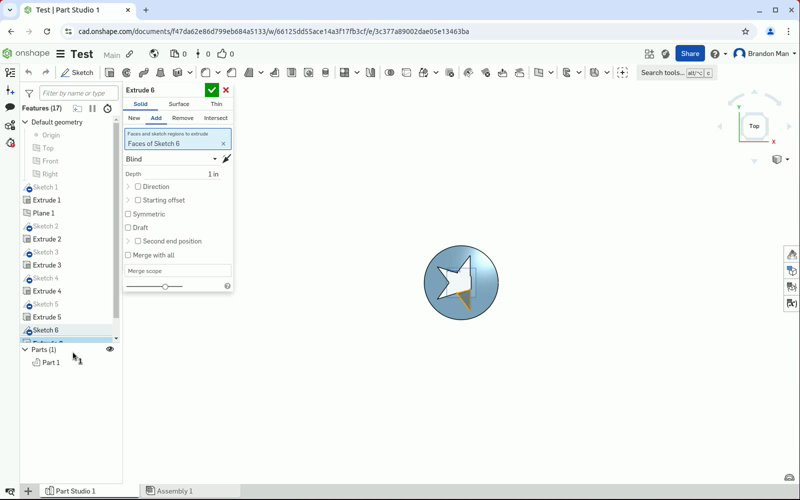
mouse_move(143, 106)
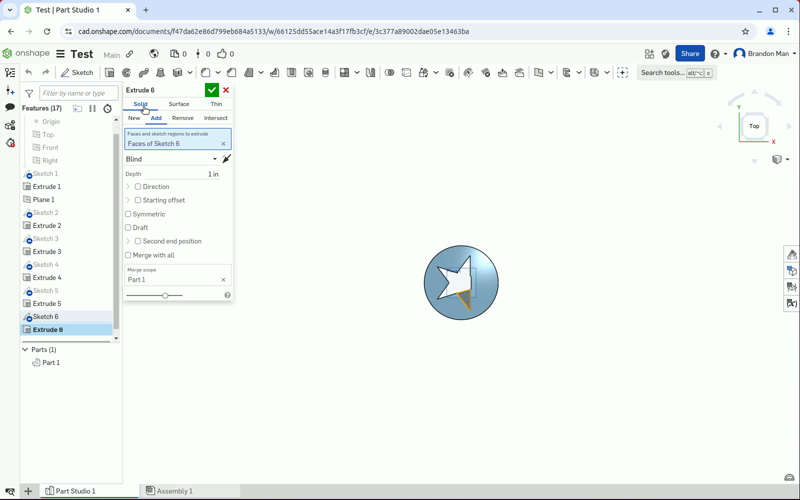
click(143, 106)
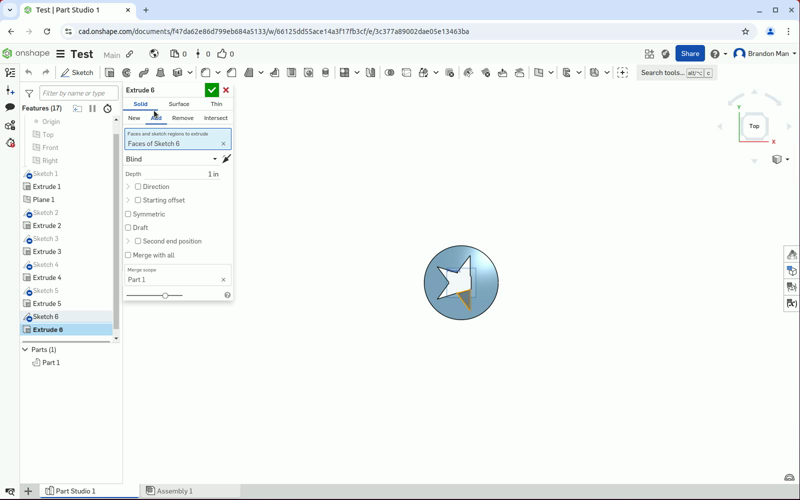
mouse_move(186, 120)
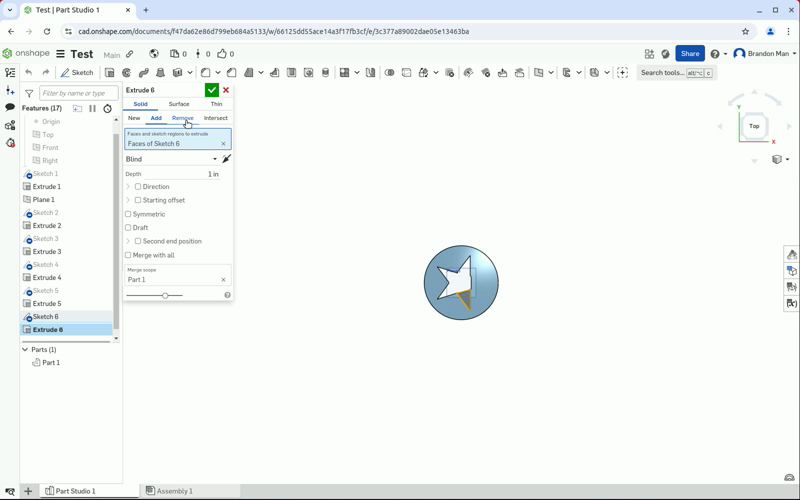
click(186, 120)
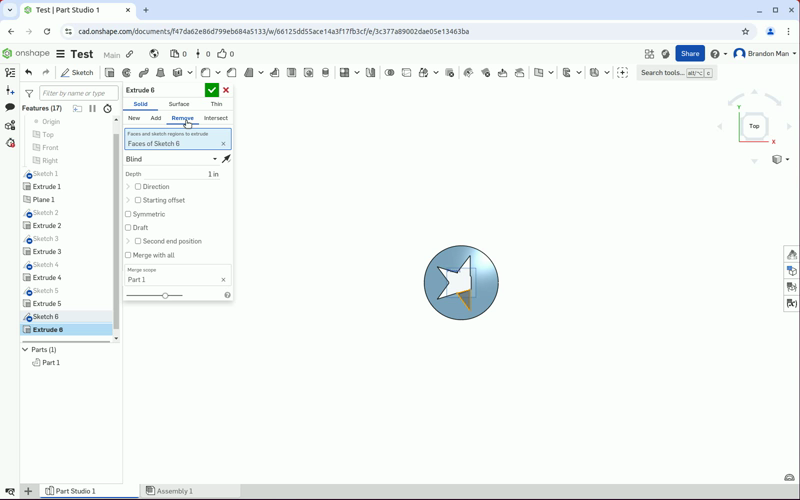
key(tab, 4)
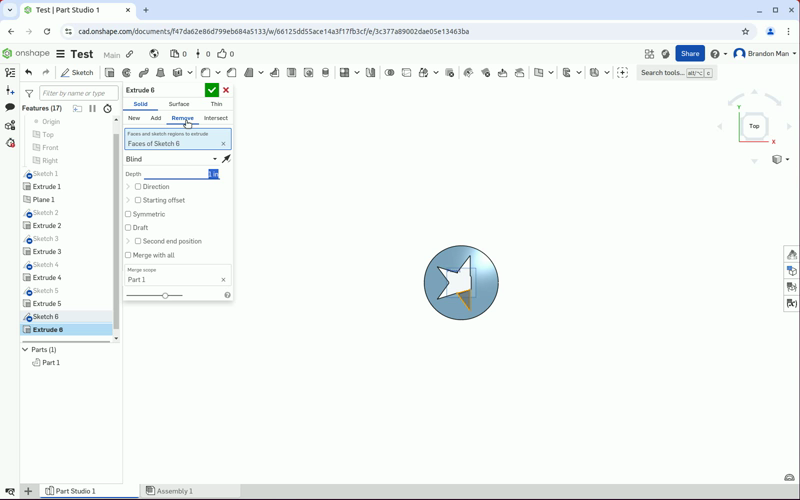
text(23.108)
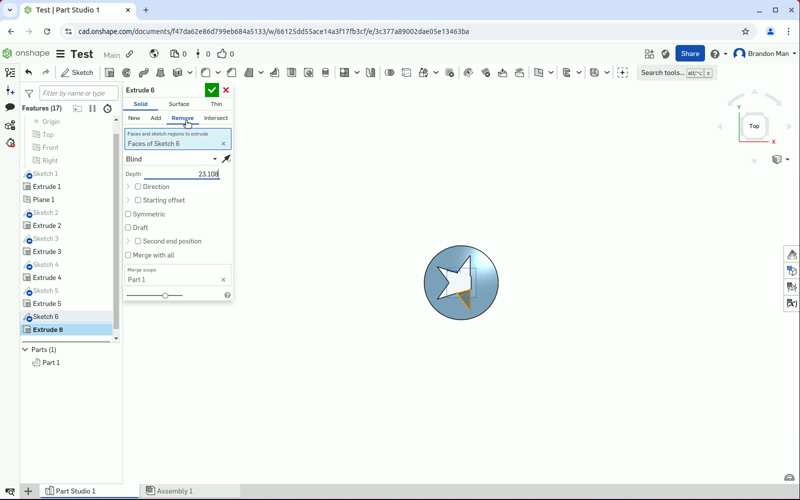
key(tab, 6)
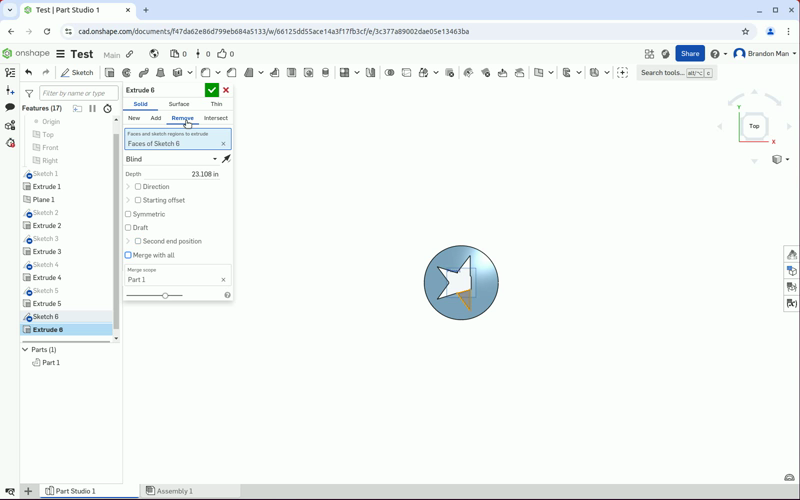
key(space)
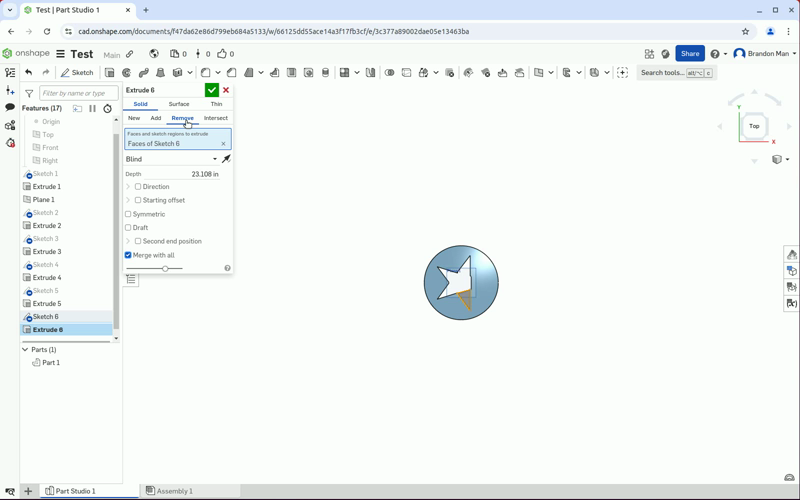
key(enter)
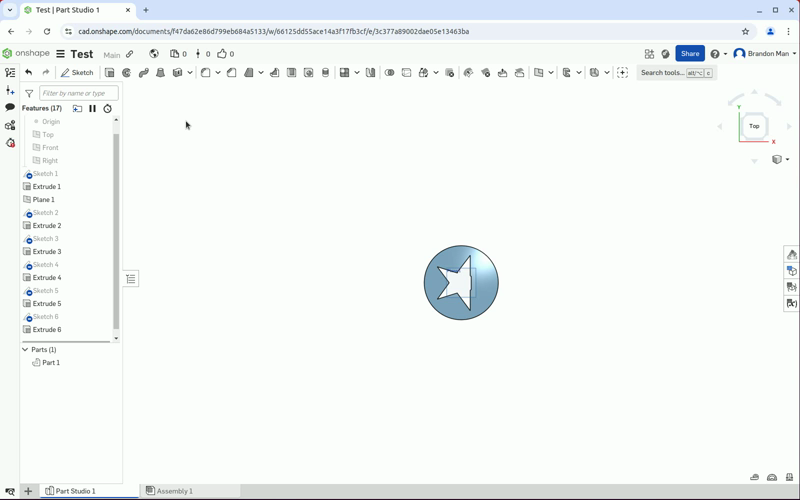
key(shift+h)
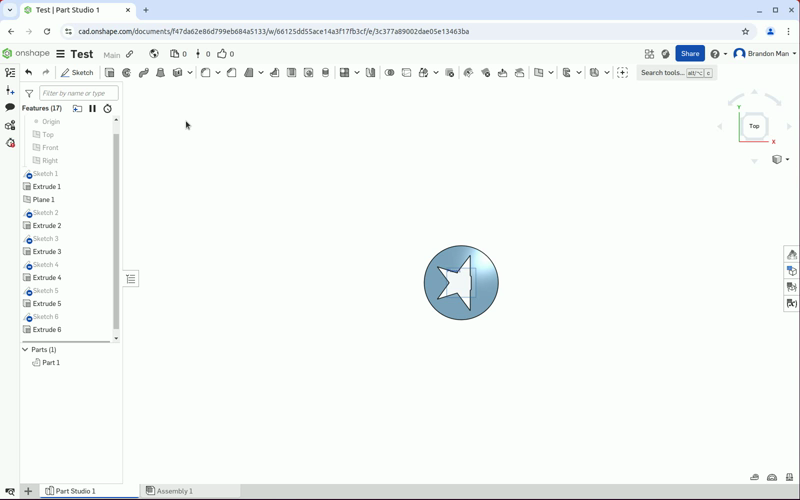
key(shift+h)
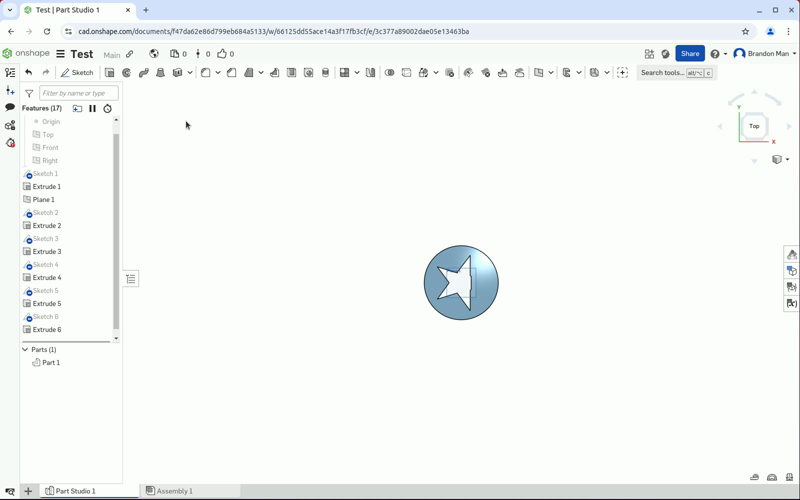
mouse_move(69, 176)
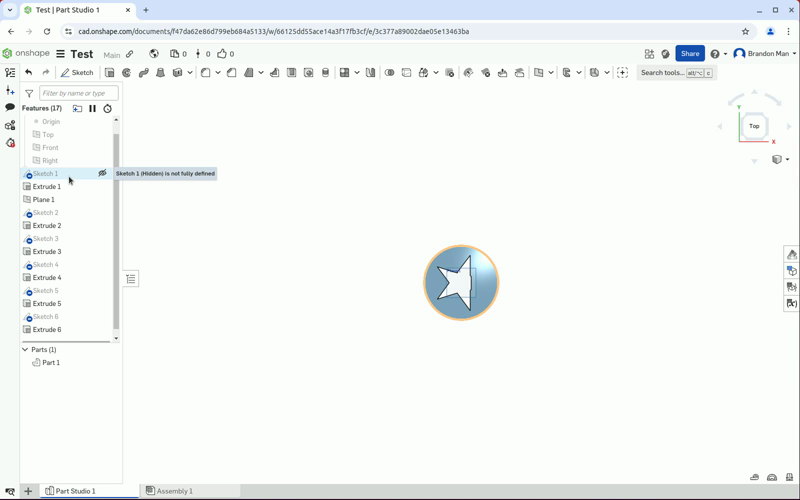
click(69, 176)
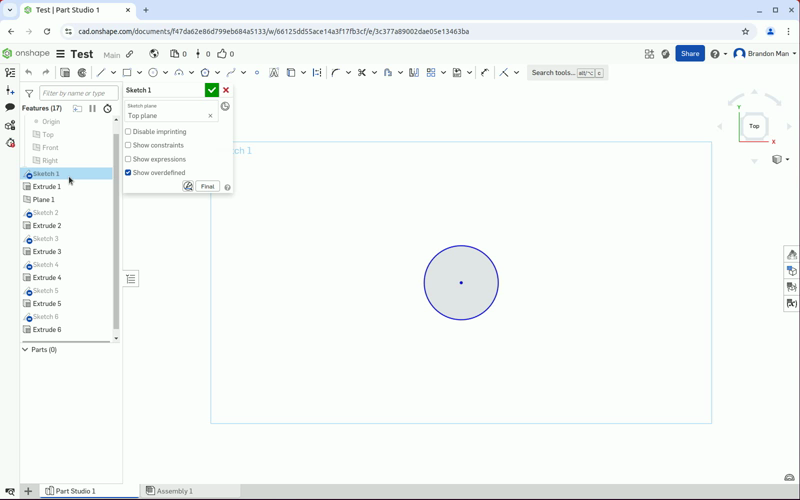
mouse_move(229, 92)
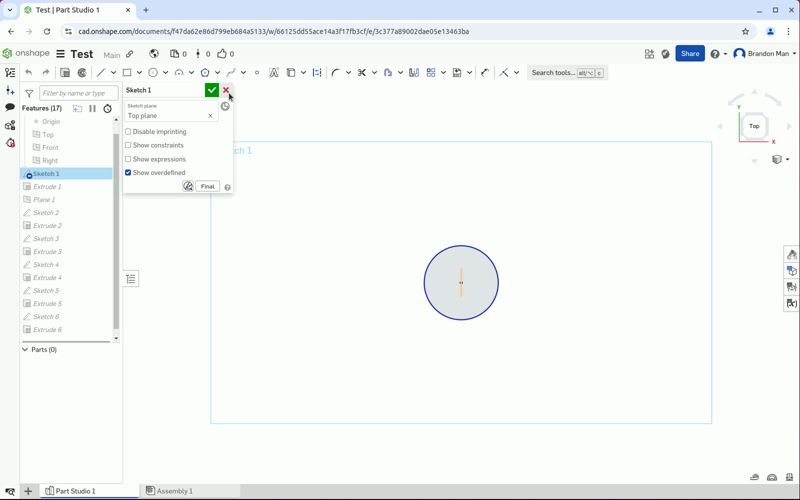
click(229, 92)
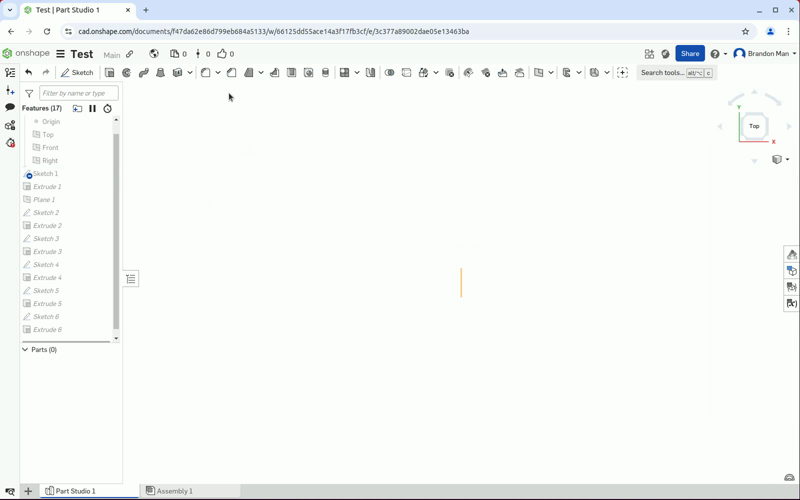
key(shift+s)
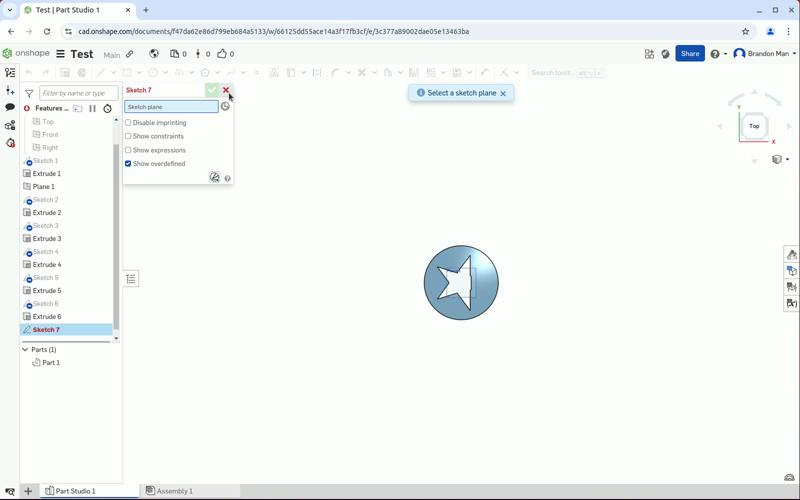
mouse_move(69, 189)
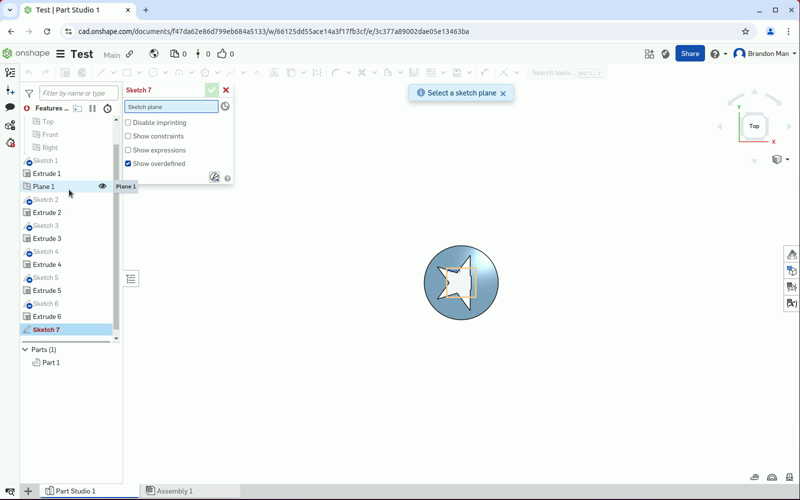
click(69, 189)
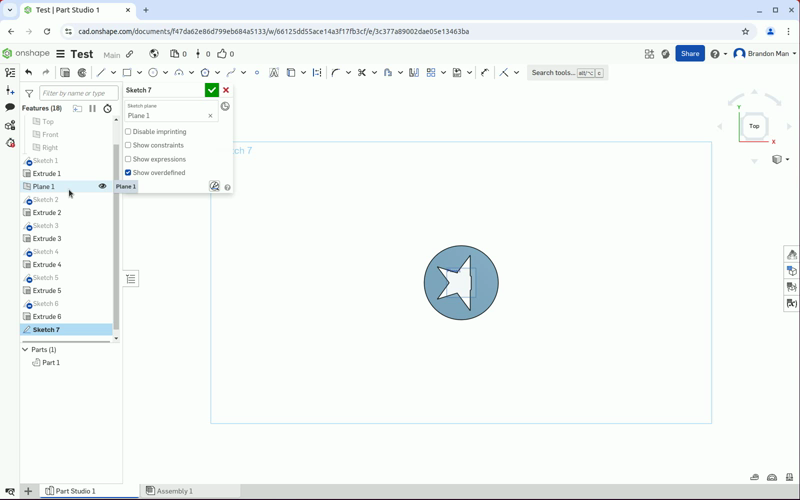
mouse_move(73, 352)
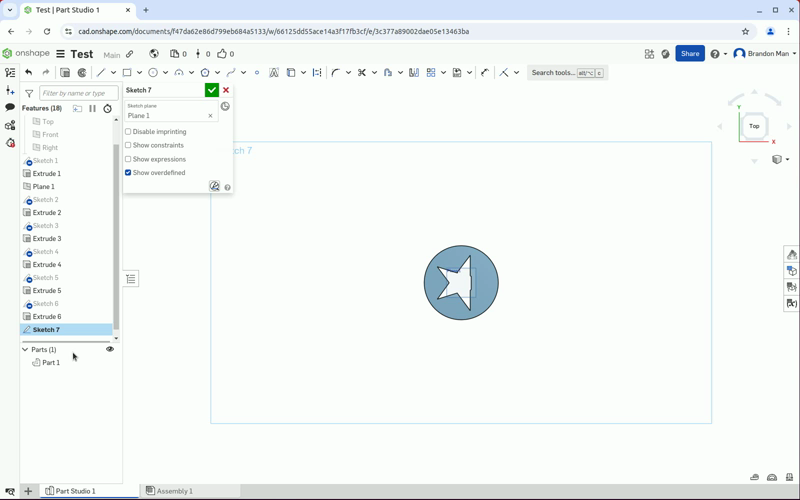
key(y)
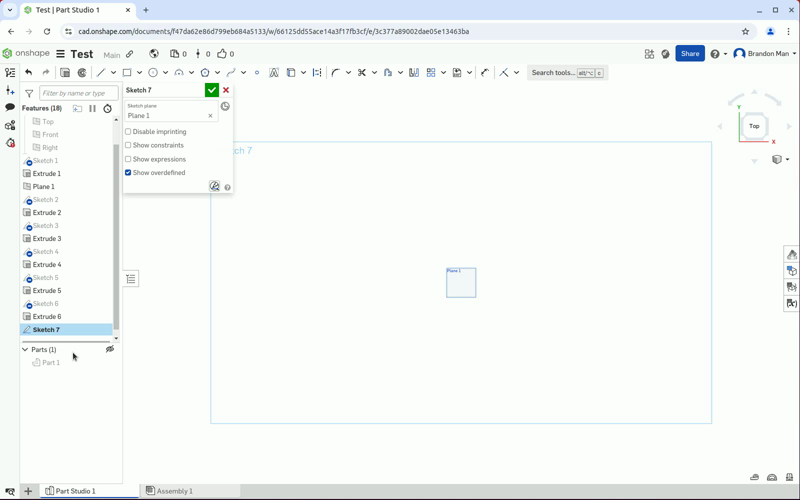
key(l)
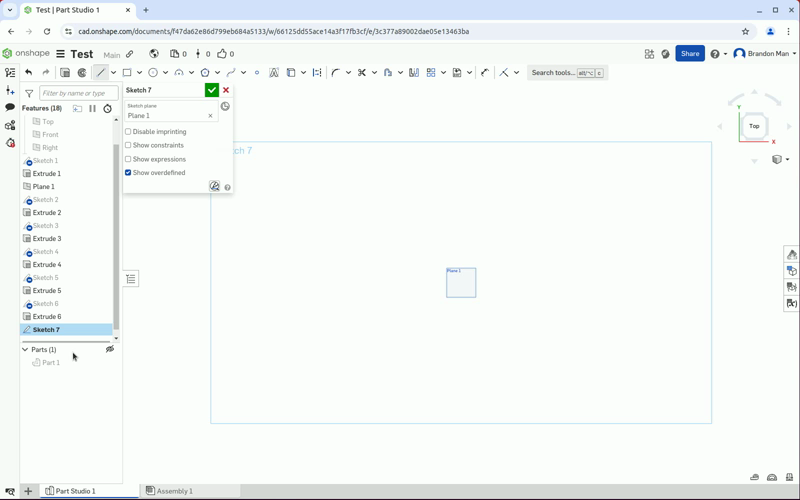
key_down(shift)
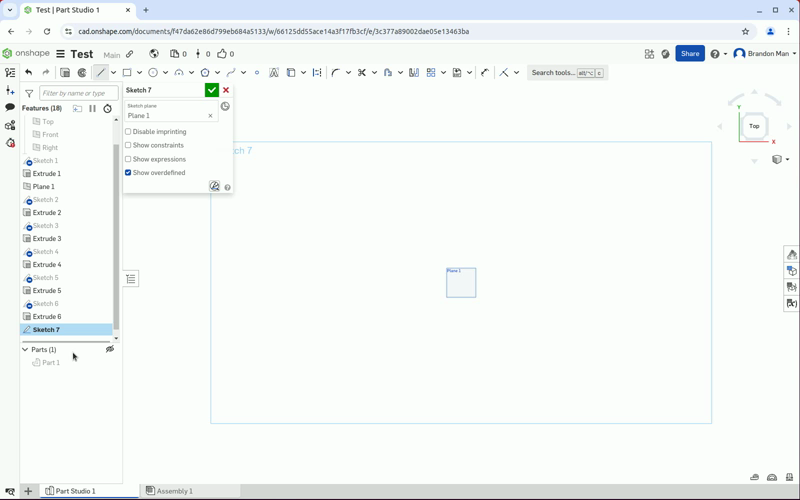
mouse_move(470, 290)
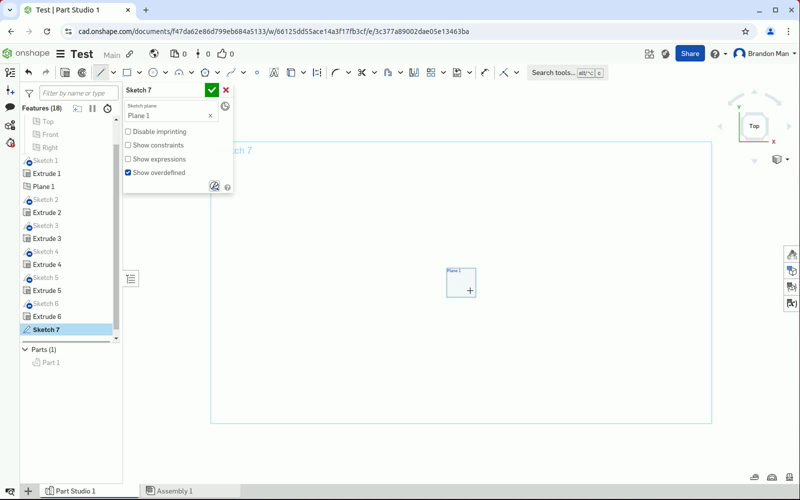
click(470, 290)
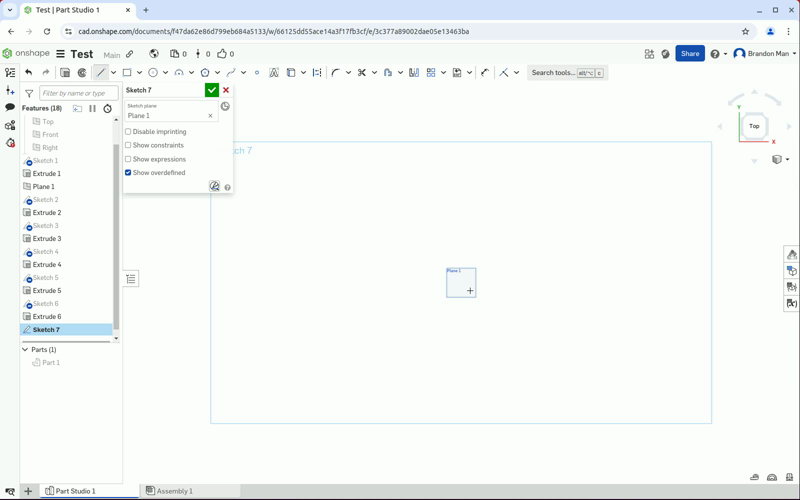
key_up(shift)
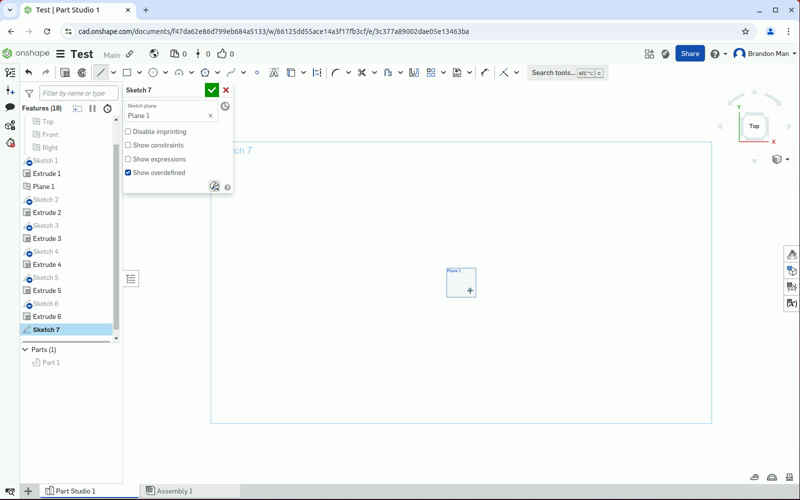
key_down(shift)
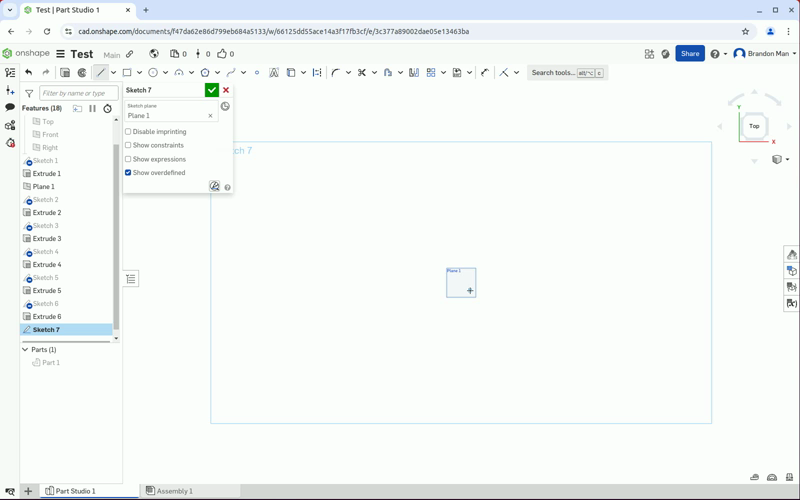
mouse_move(500, 290)
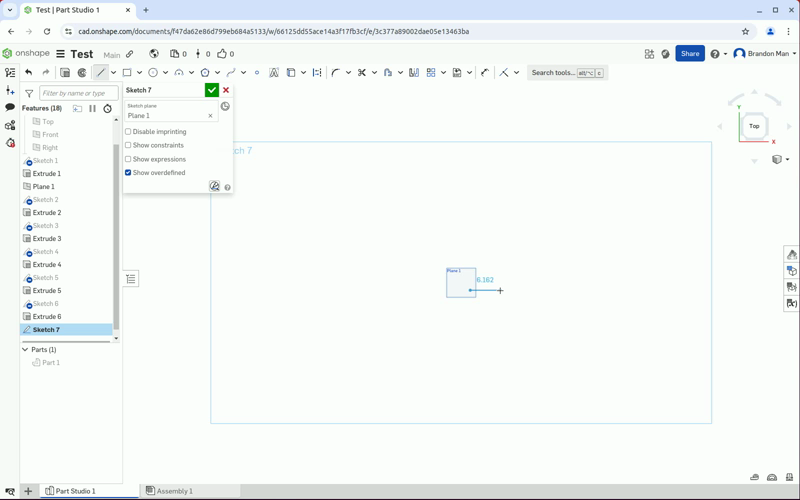
mouse_move(491, 283)
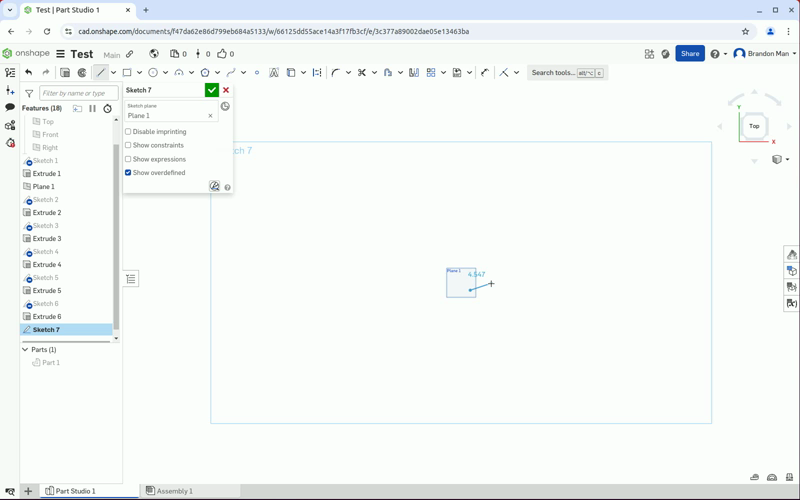
click(491, 283)
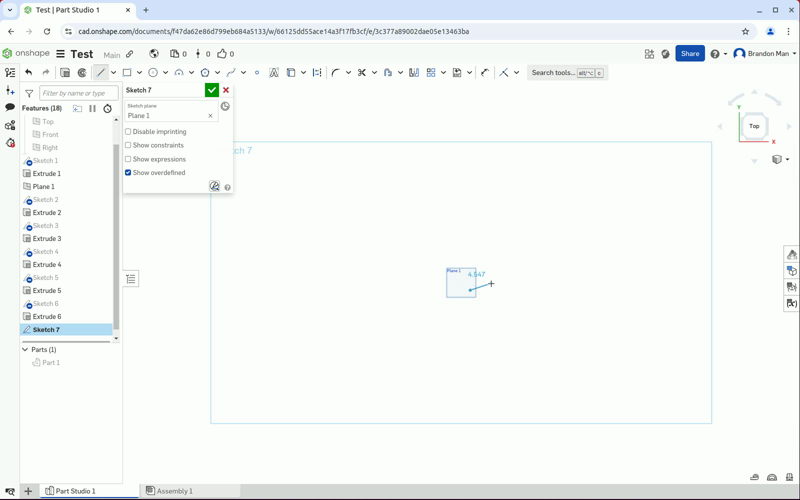
key_up(shift)
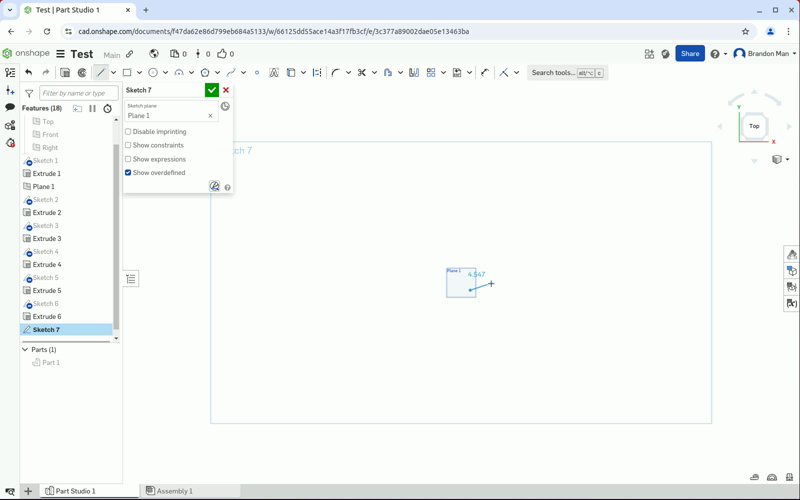
key_down(shift)
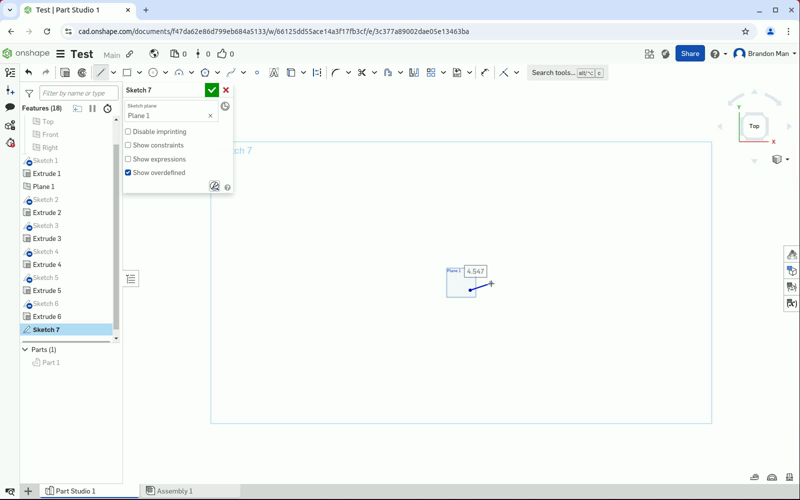
mouse_move(521, 283)
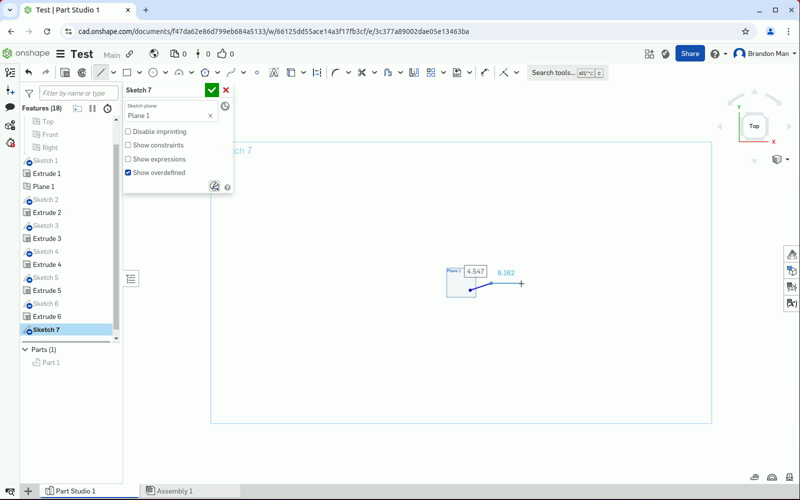
mouse_move(470, 276)
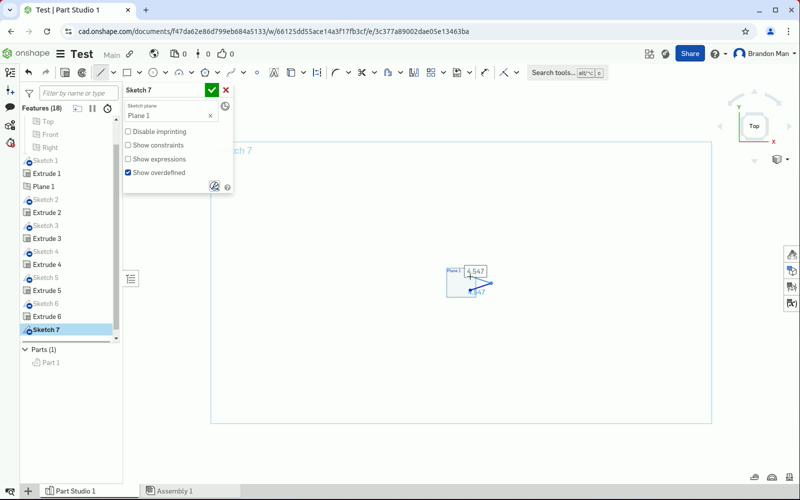
click(470, 276)
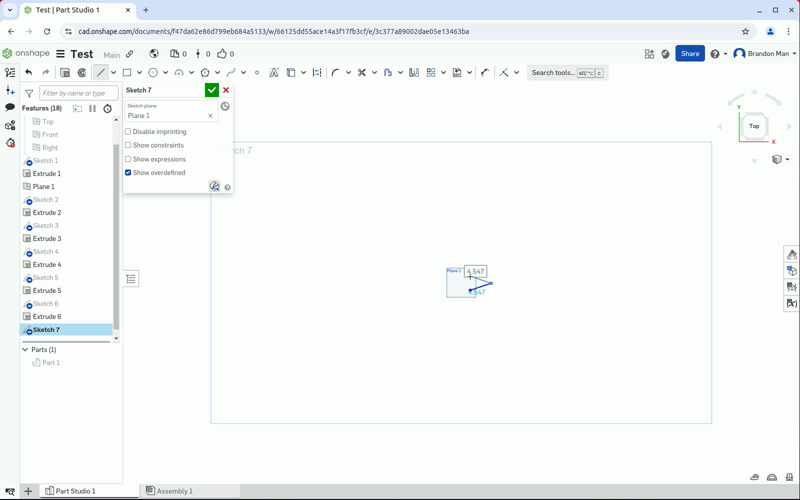
key_up(shift)
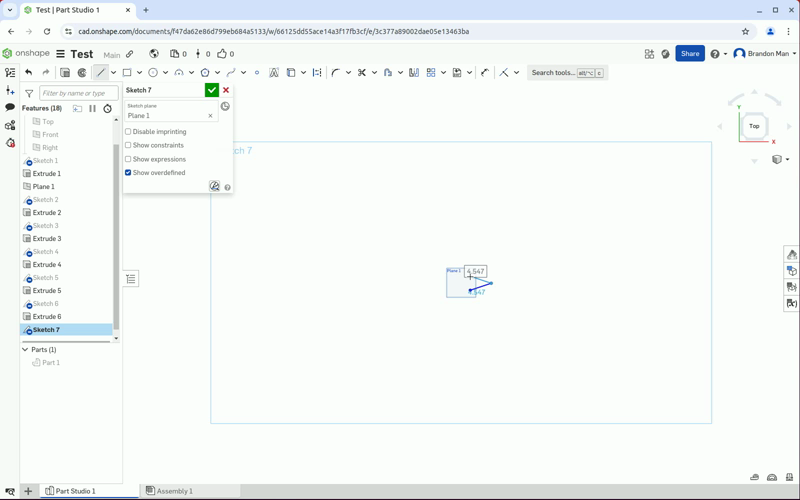
mouse_move(500, 276)
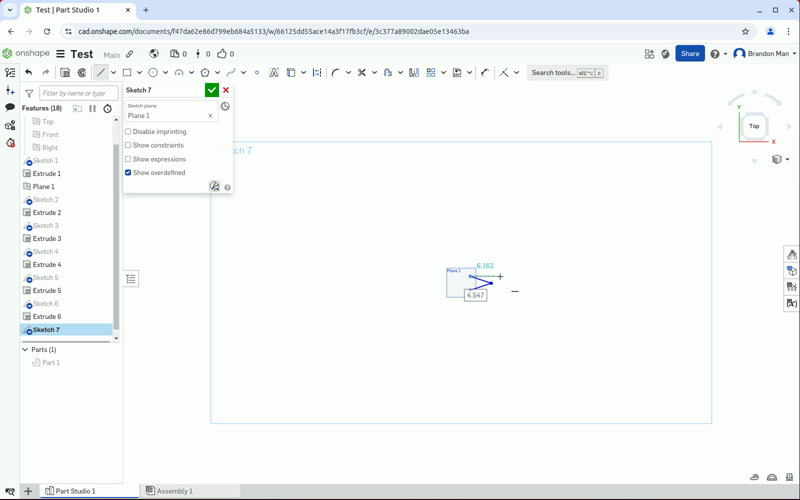
key_down(shift)
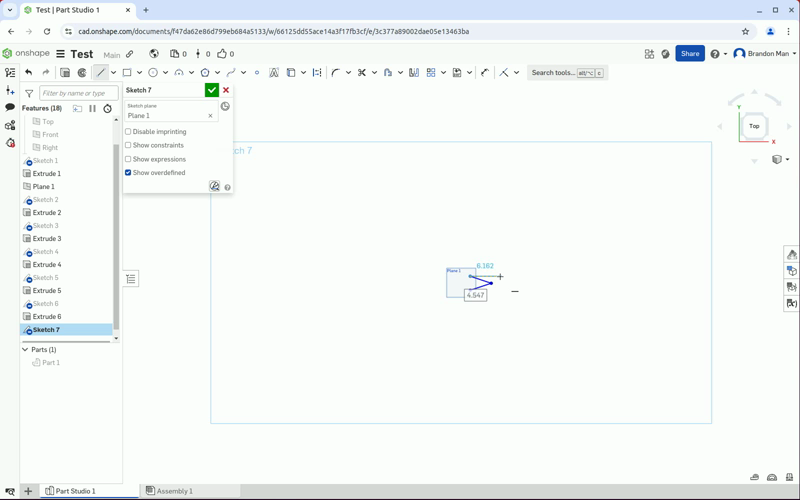
mouse_move(470, 290)
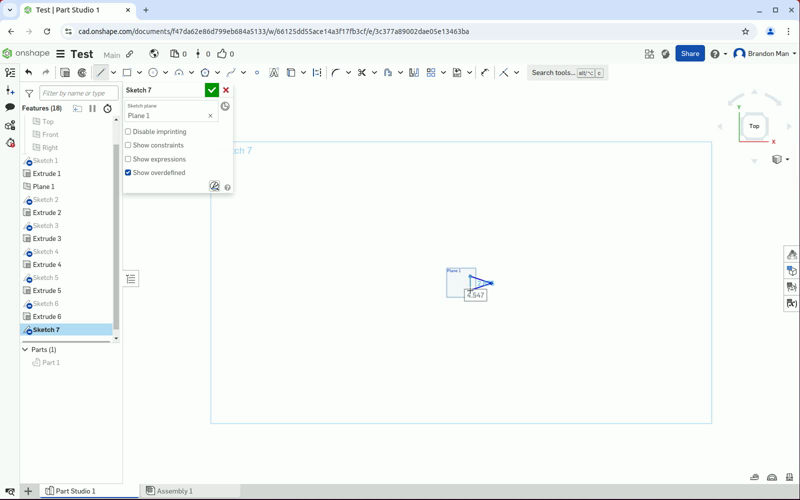
key_up(shift)
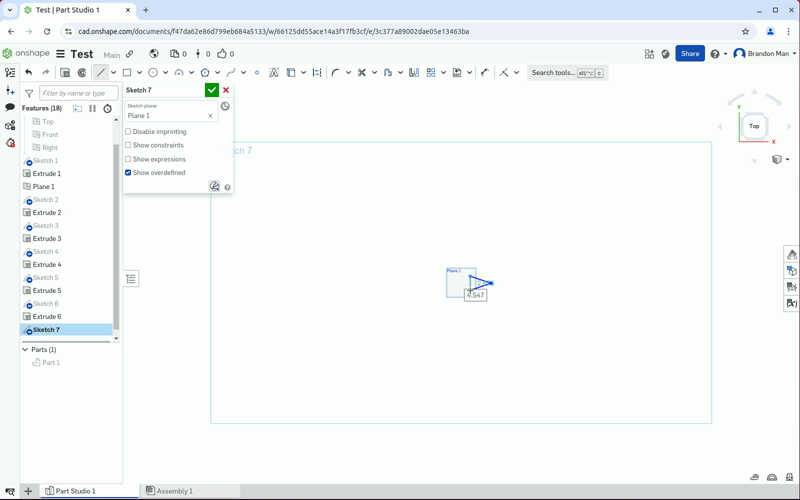
click(470, 290)
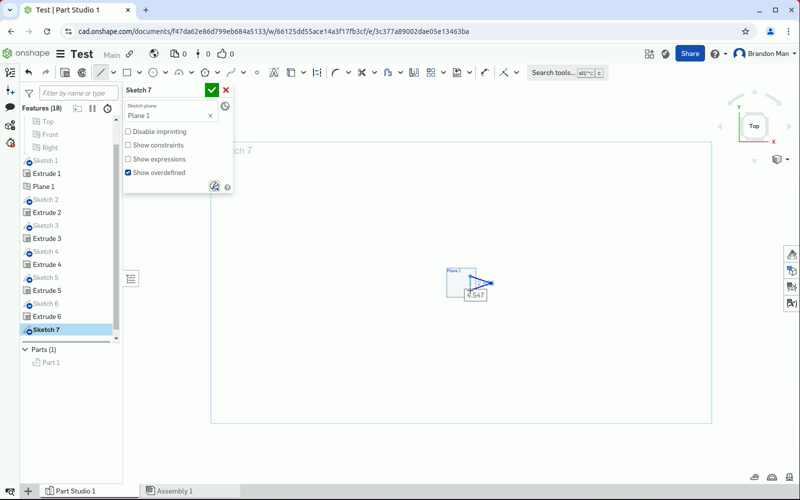
key(esc)
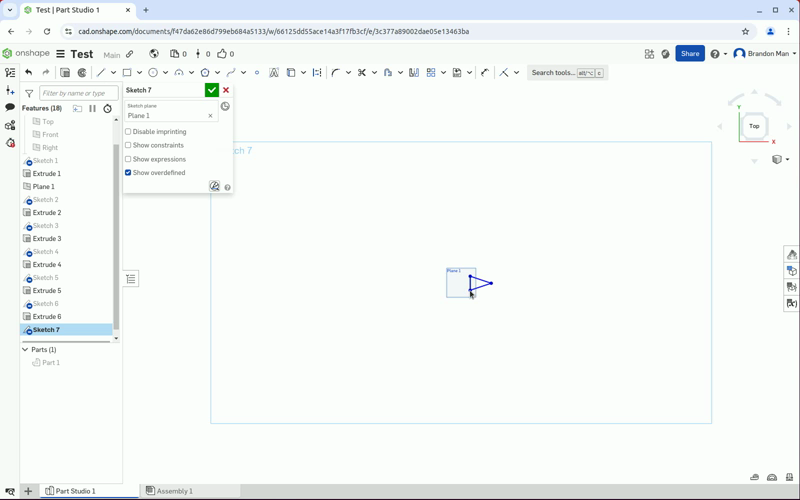
mouse_move(476, 284)
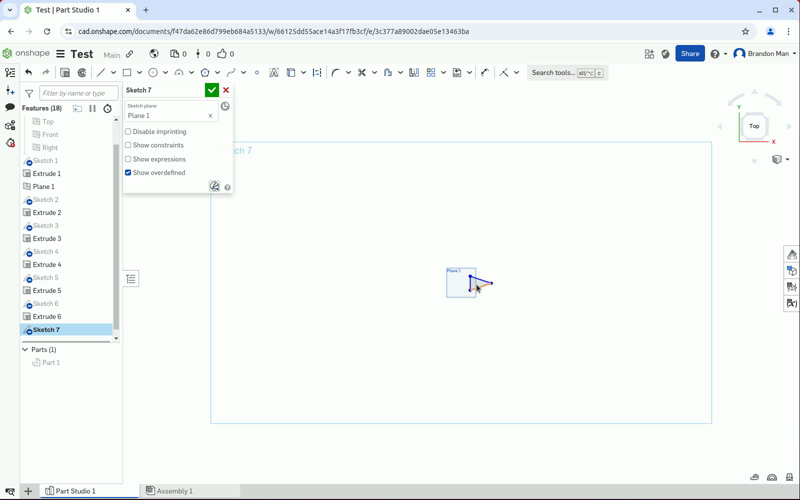
scroll(6)
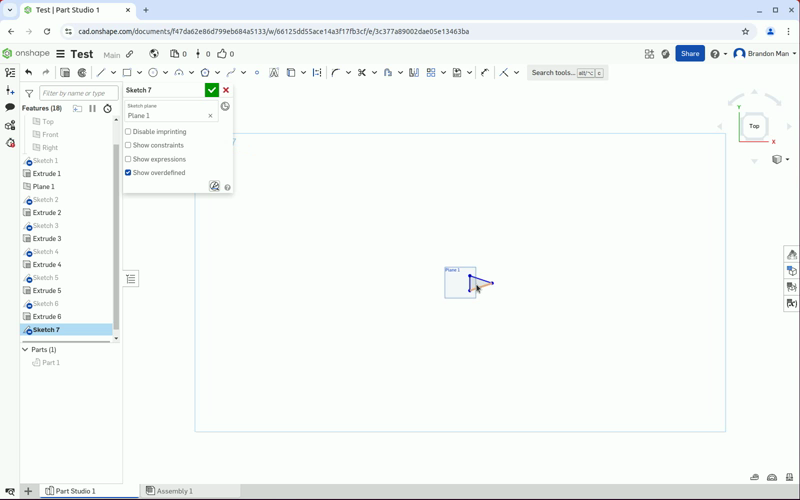
scroll(6)
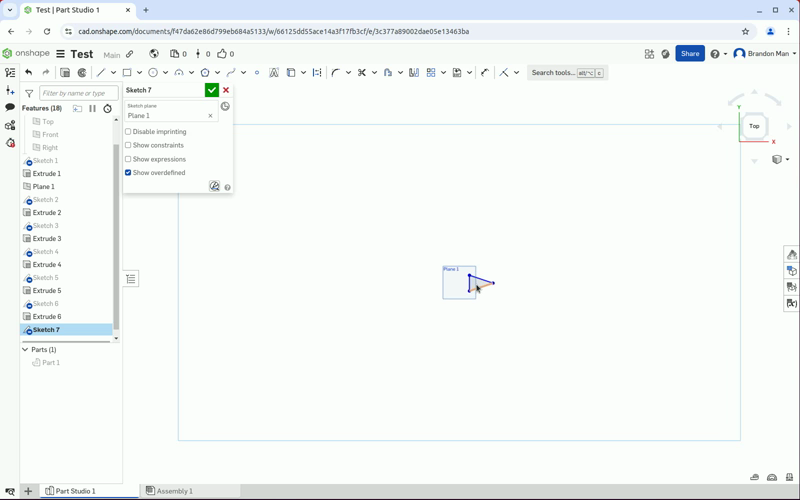
scroll(6)
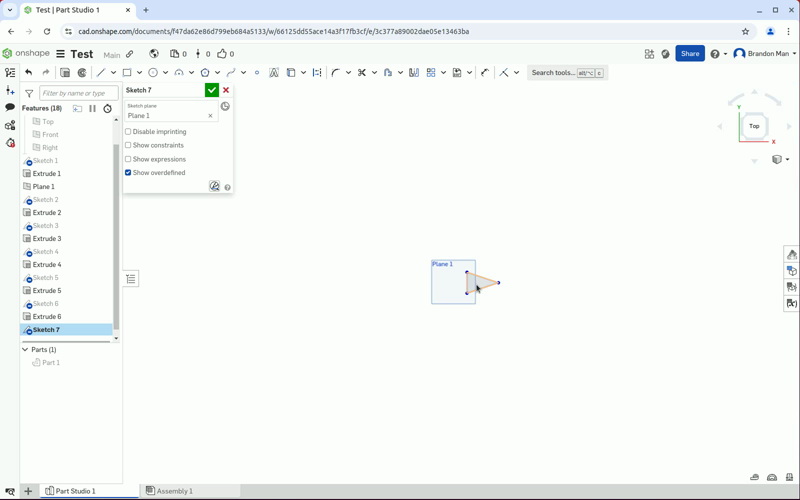
scroll(6)
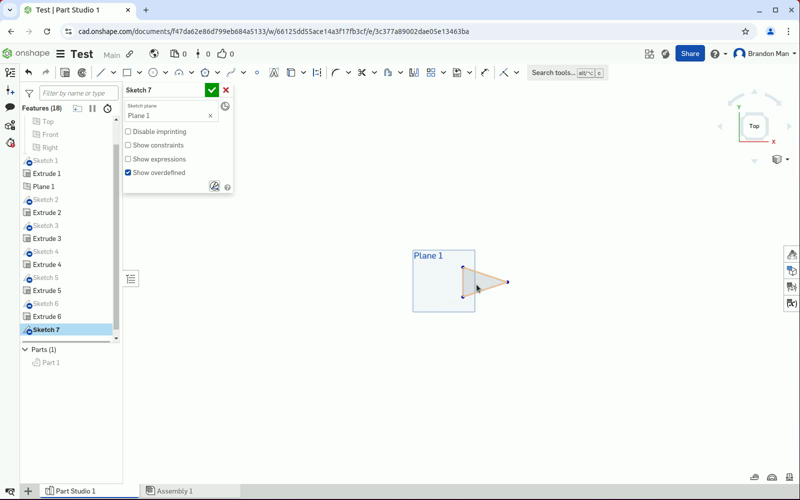
scroll(6)
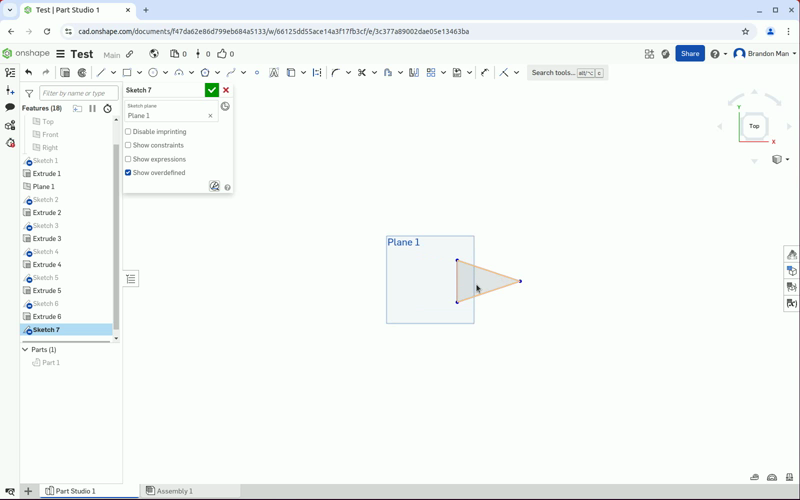
scroll(6)
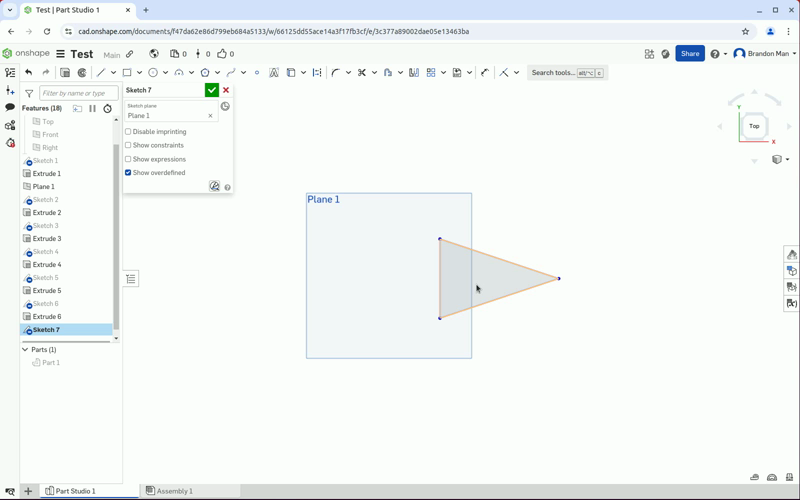
scroll(6)
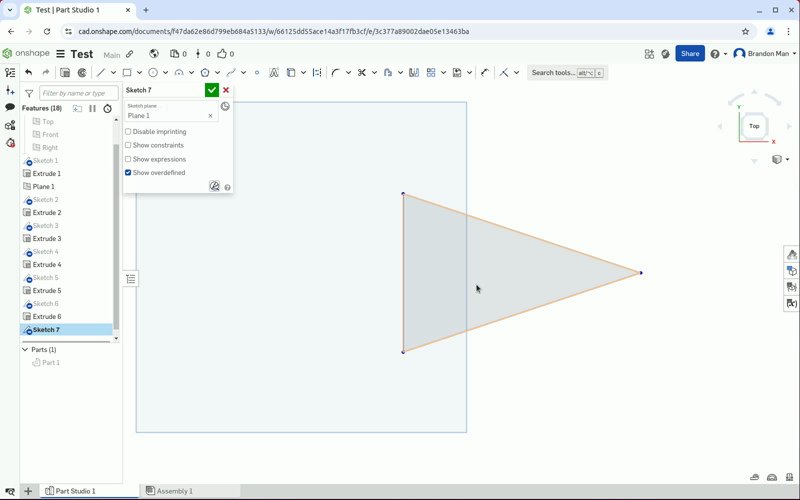
click(476, 284)
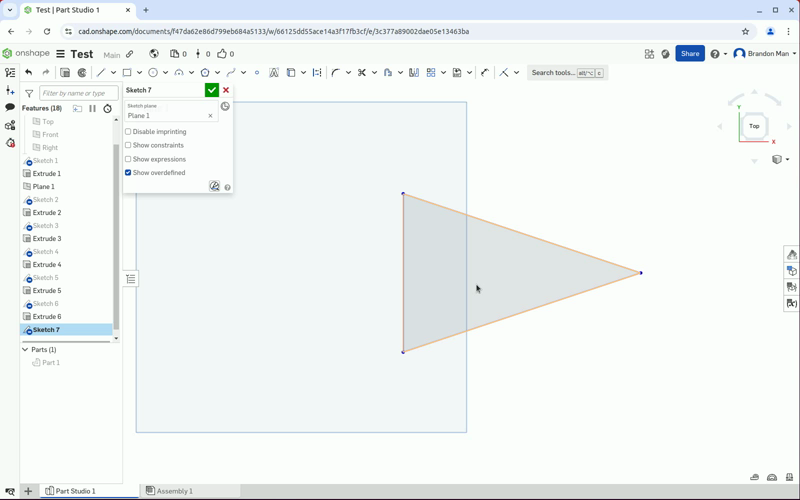
scroll(-6)
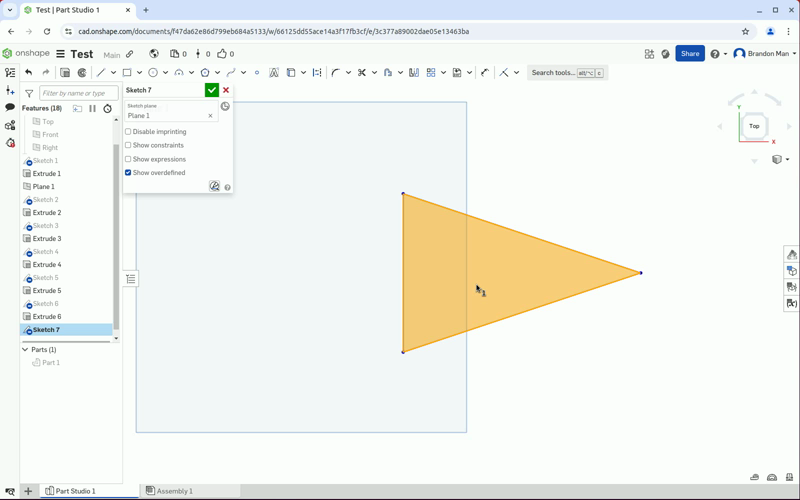
scroll(-6)
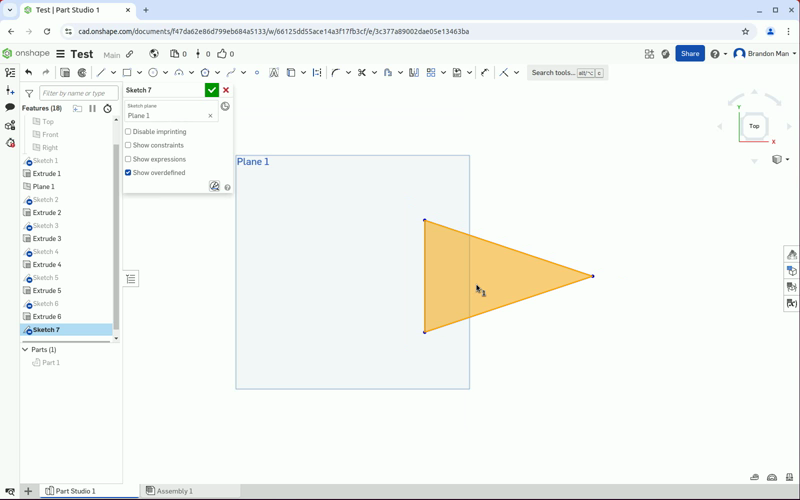
scroll(-6)
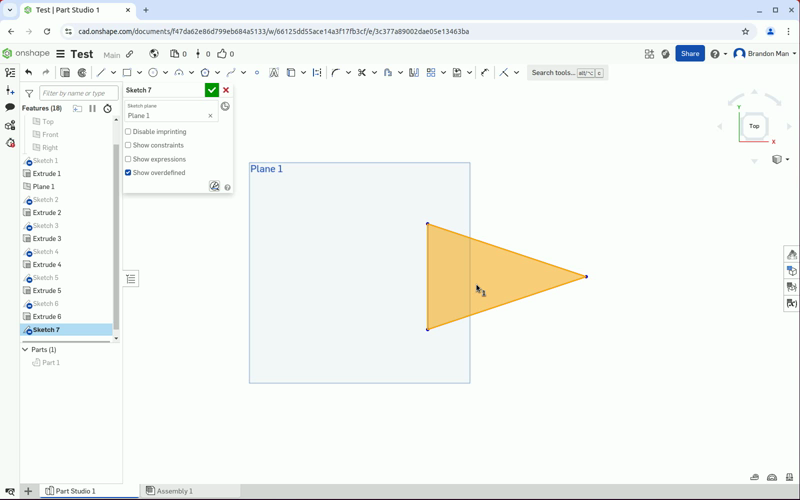
scroll(-6)
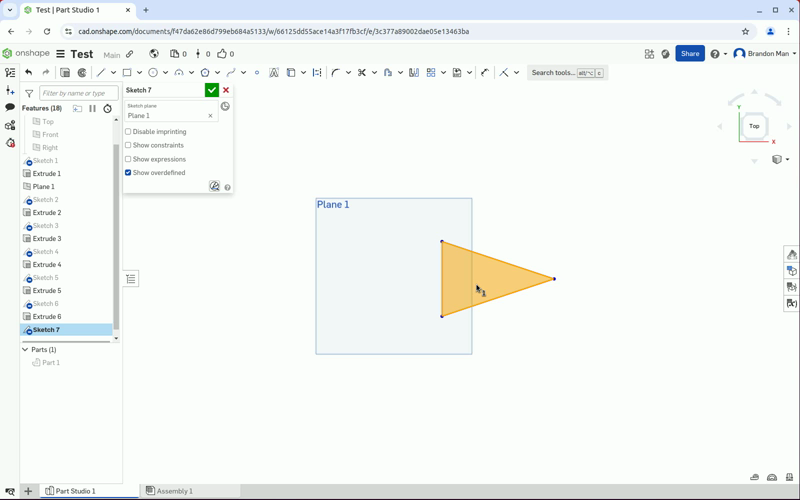
scroll(-6)
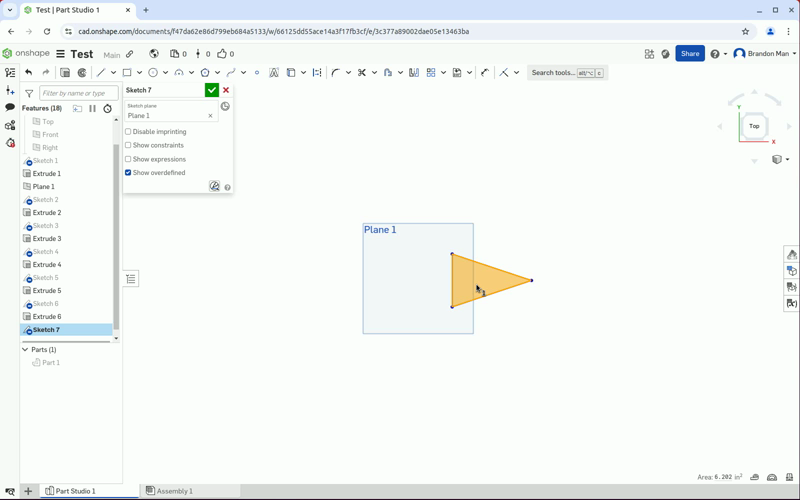
scroll(-6)
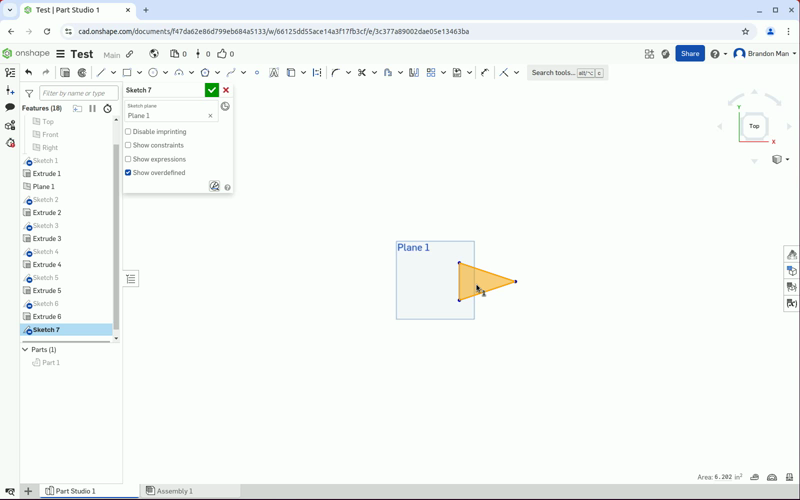
scroll(-6)
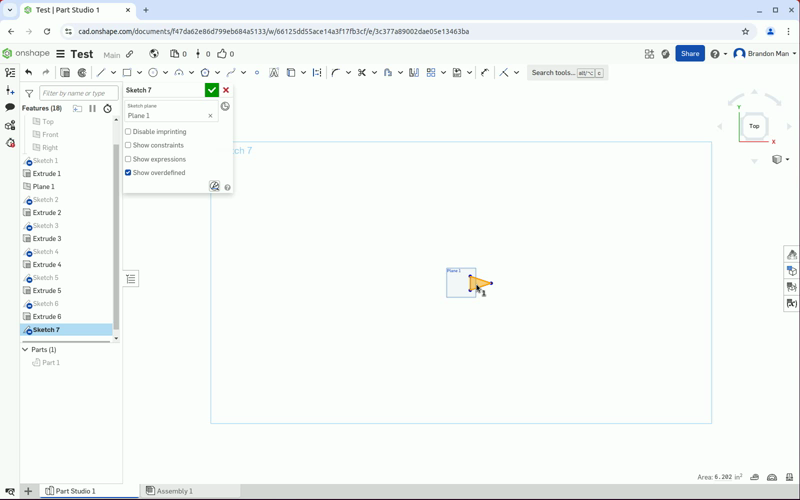
mouse_move(73, 352)
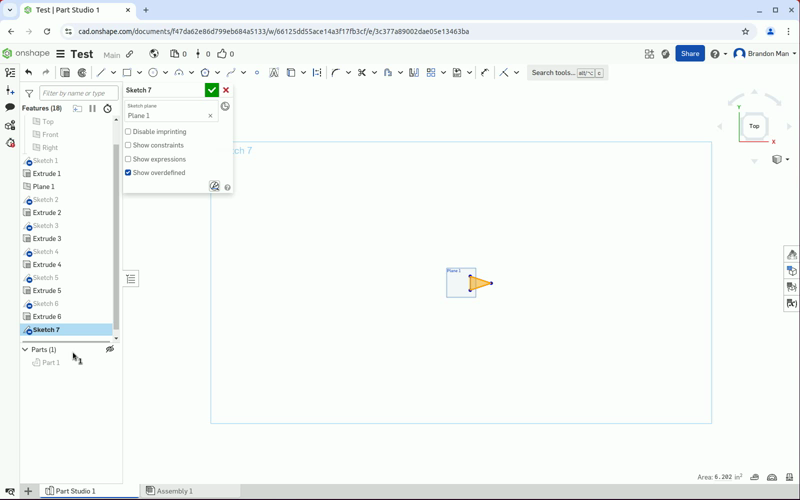
key(shift+y)
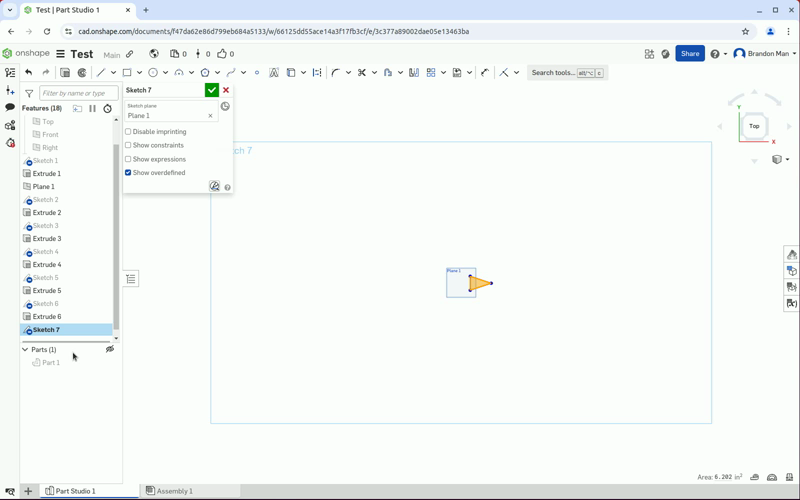
key(shift+e)
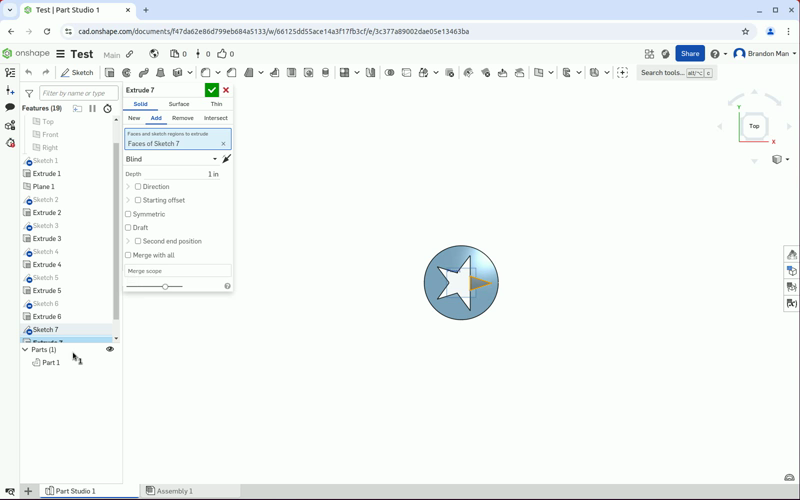
mouse_move(143, 106)
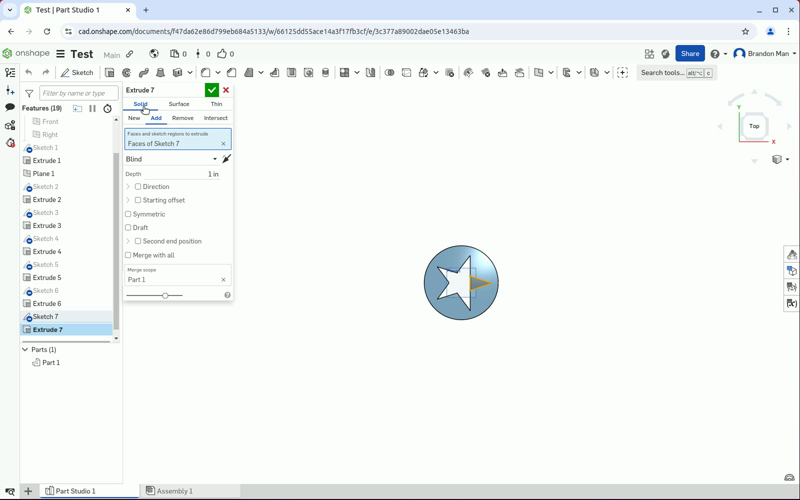
click(143, 106)
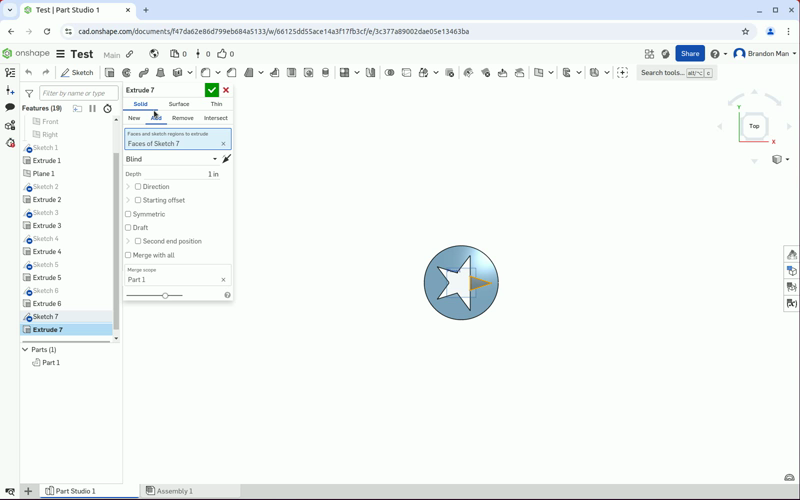
mouse_move(186, 120)
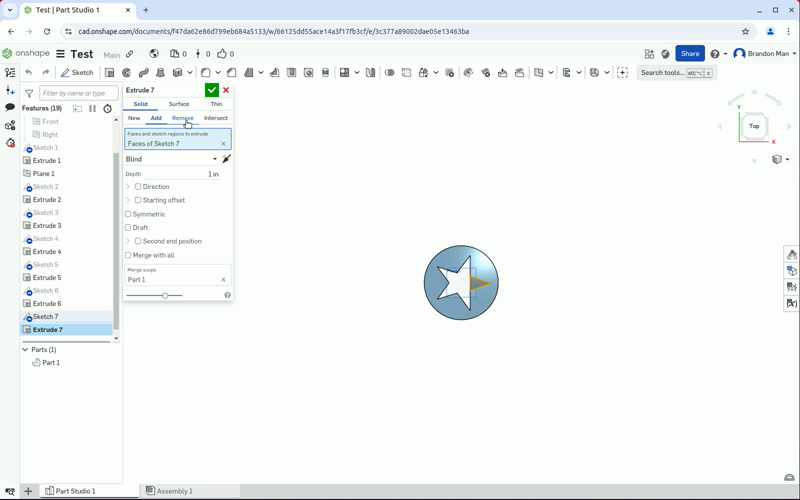
click(186, 120)
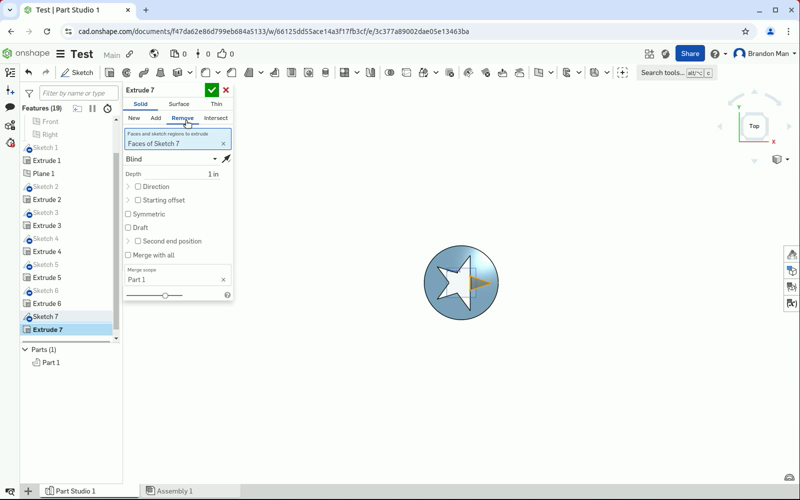
key(tab, 4)
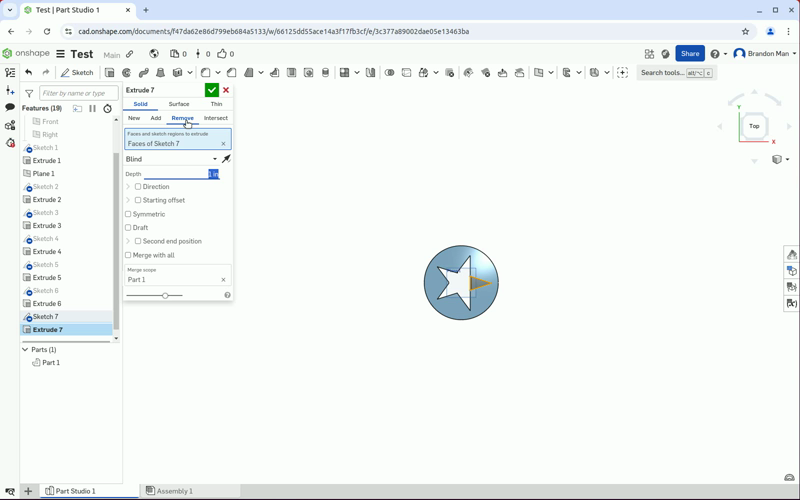
text(23.108)
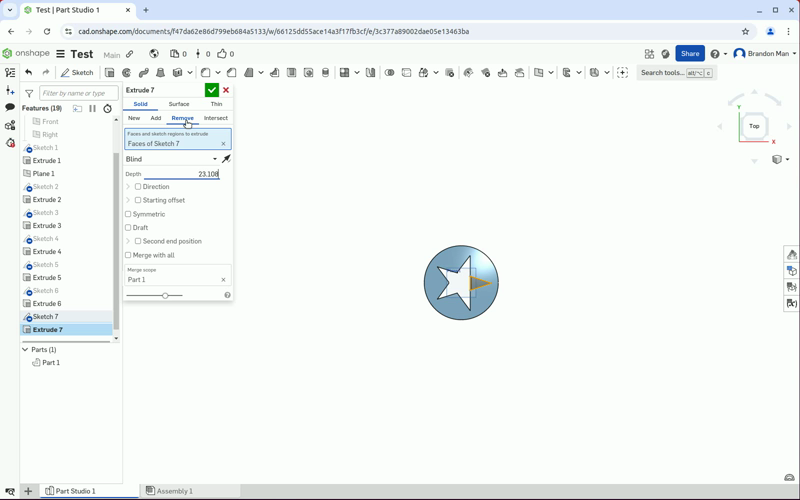
key(tab, 6)
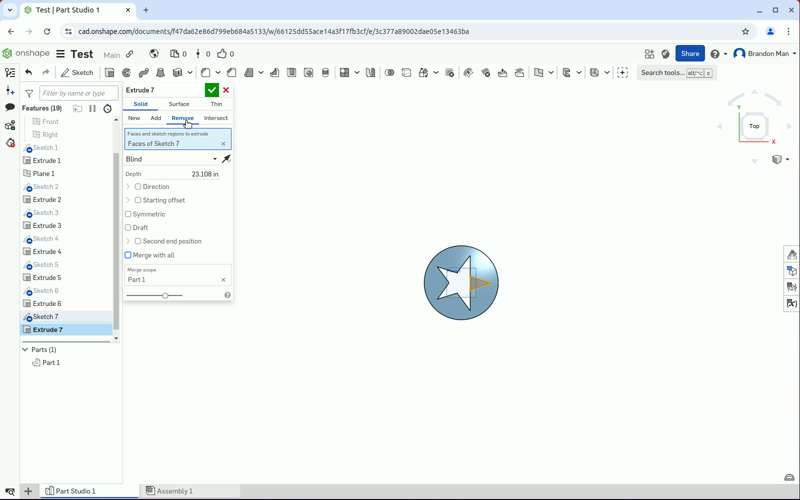
key(space)
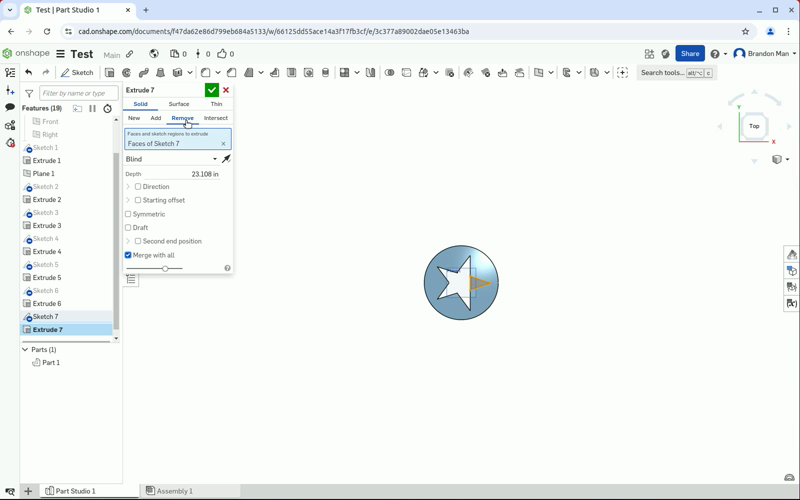
key(enter)
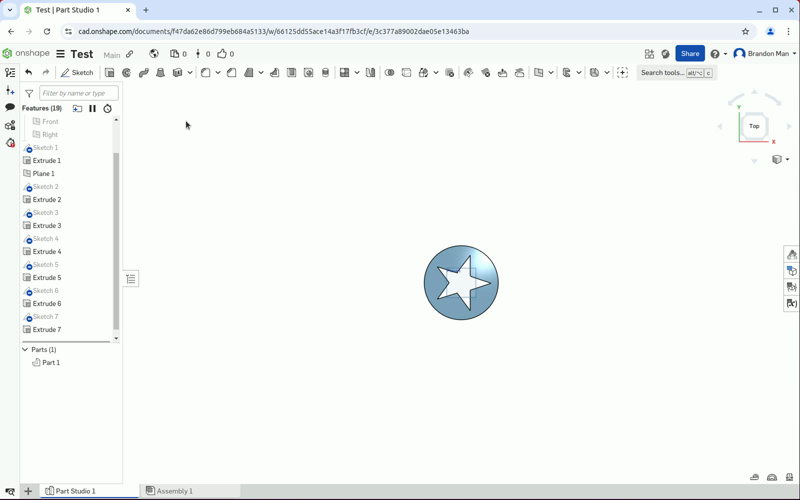
key(shift+h)
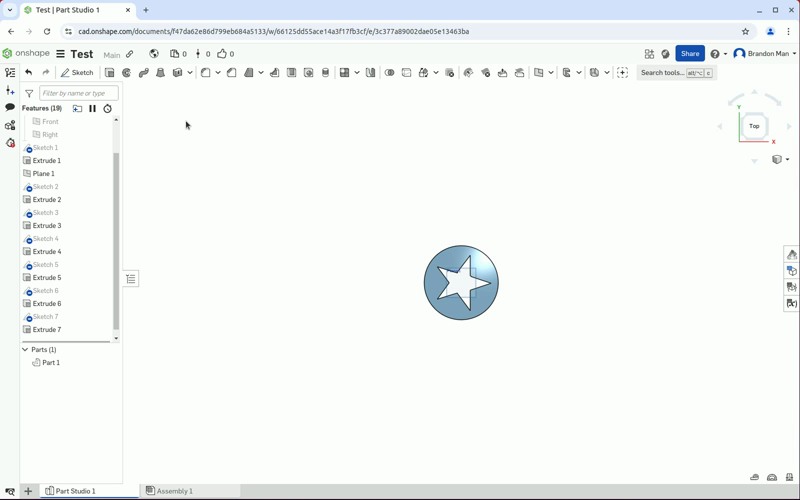
key(shift+h)
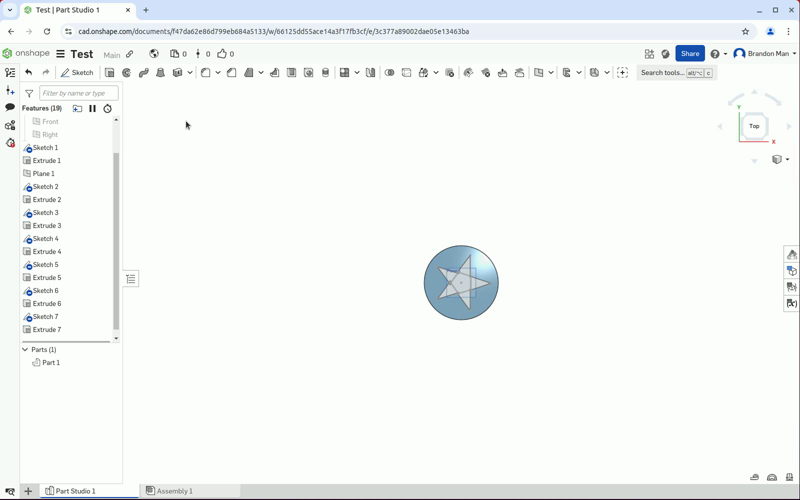
key(shift+7)
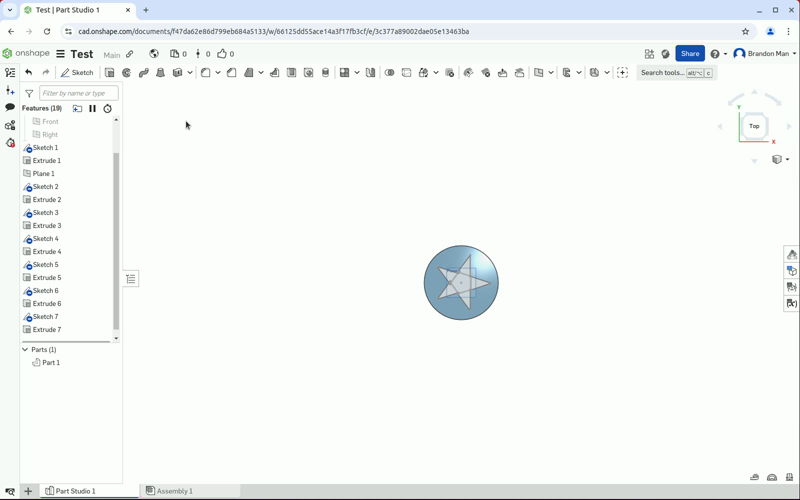
key(up, 3)
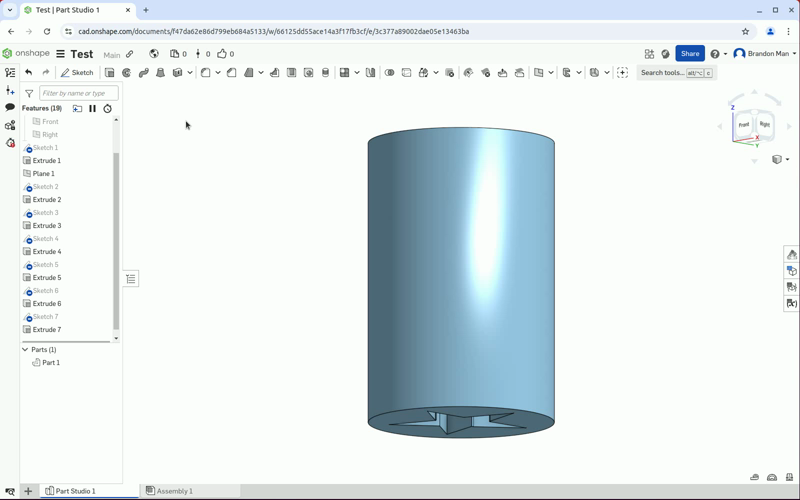
key(left, 3)
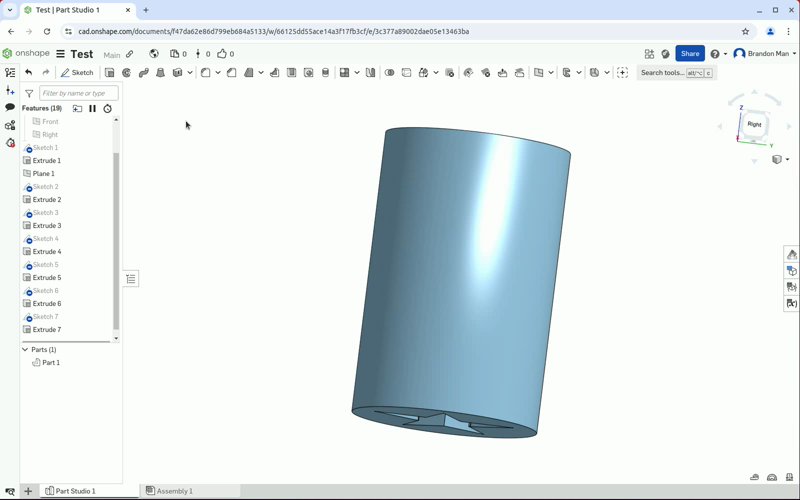
key(right, 3)
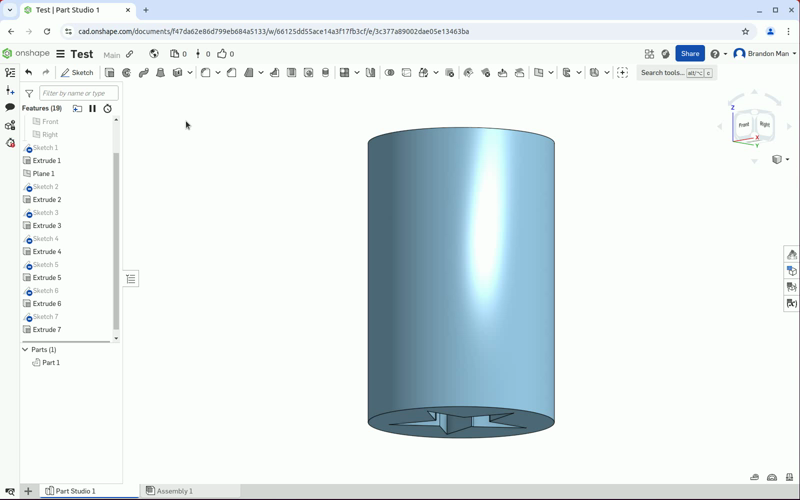
key(down, 3)
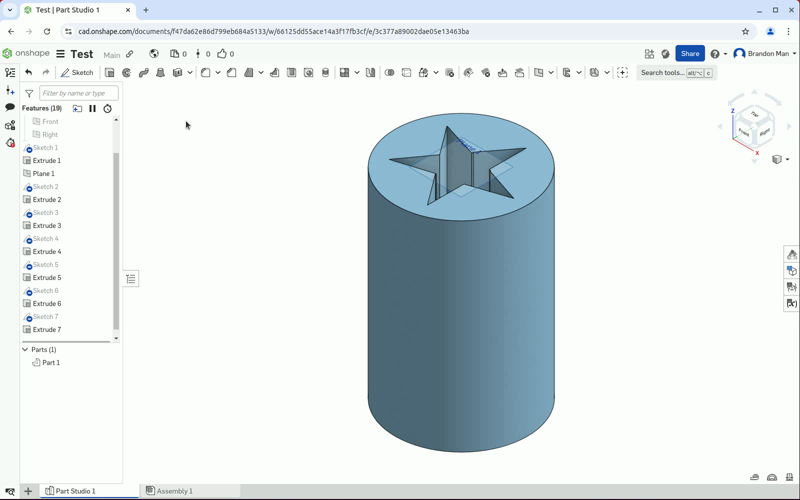
mouse_move(69, 150)
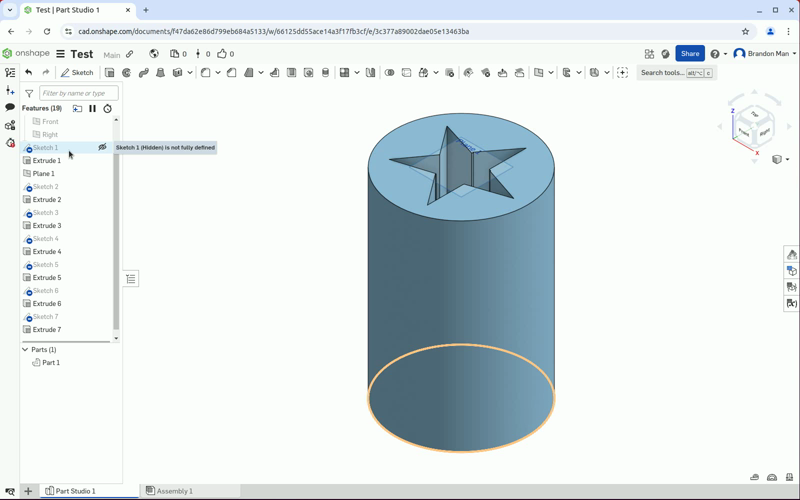
click(69, 150)